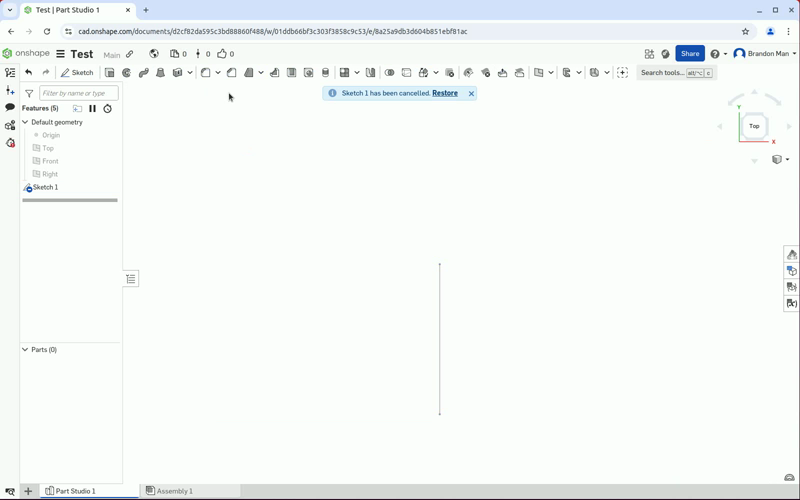
key(shift+h)
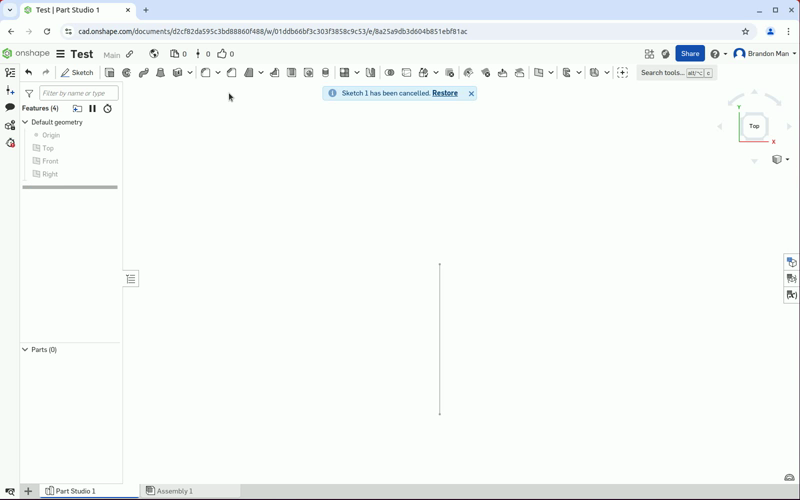
mouse_move(73, 352)
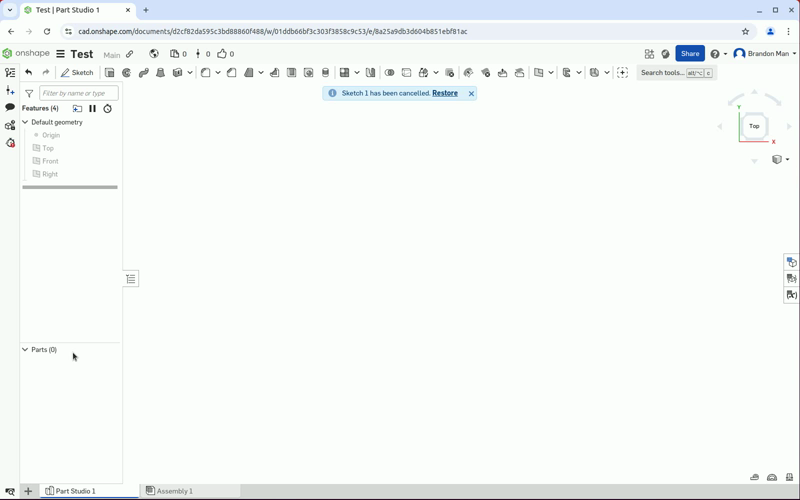
key(y)
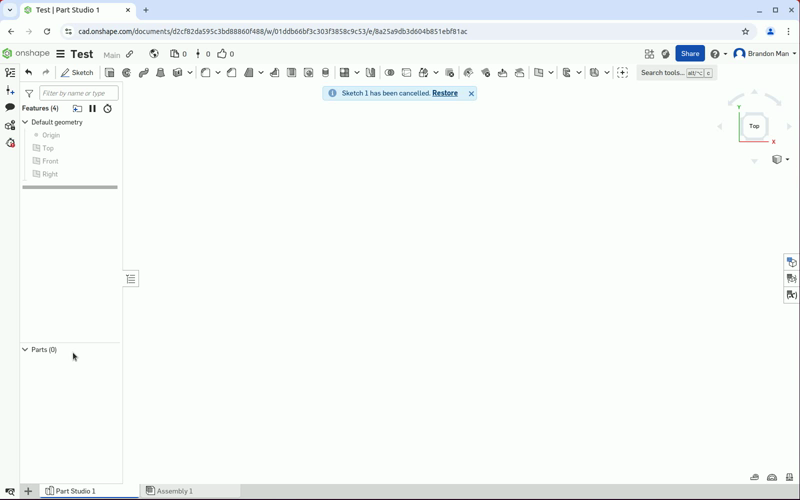
key(shift+p)
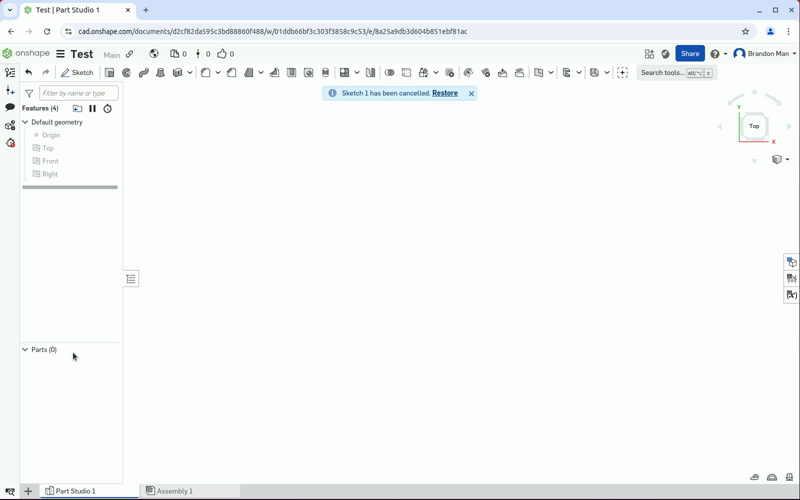
key(space)
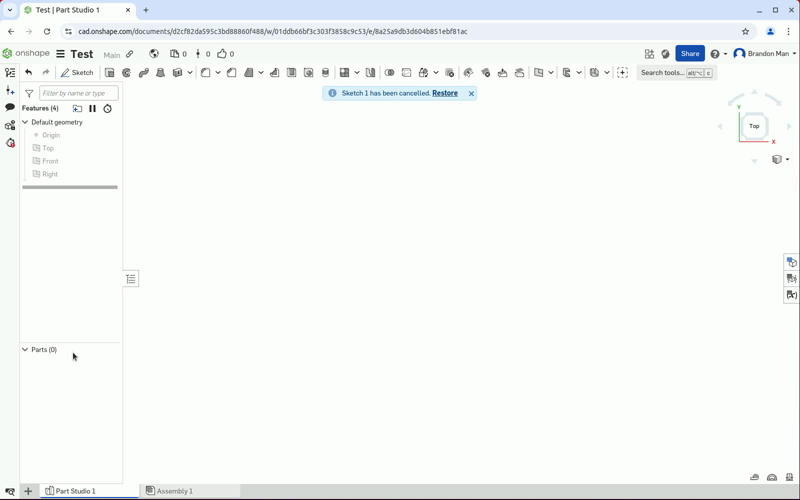
key_down(shift)
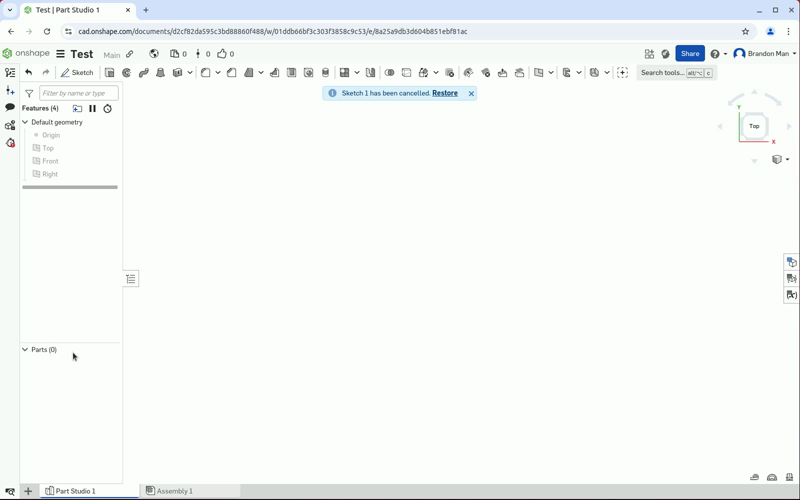
key(up)
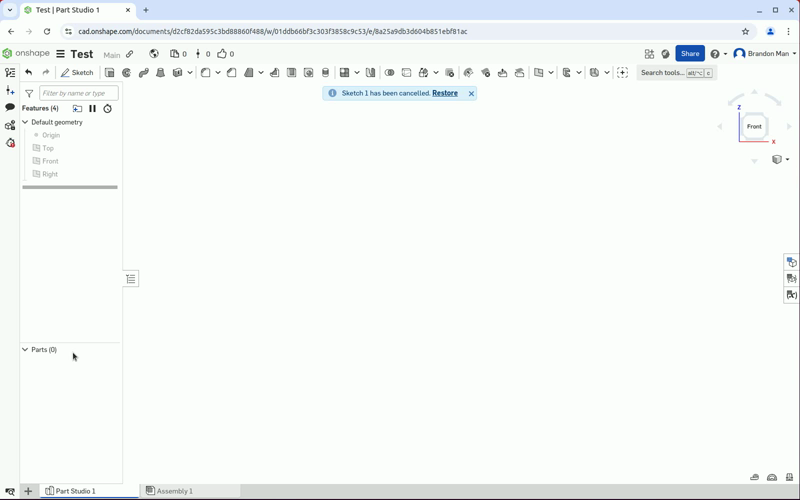
key_up(shift)
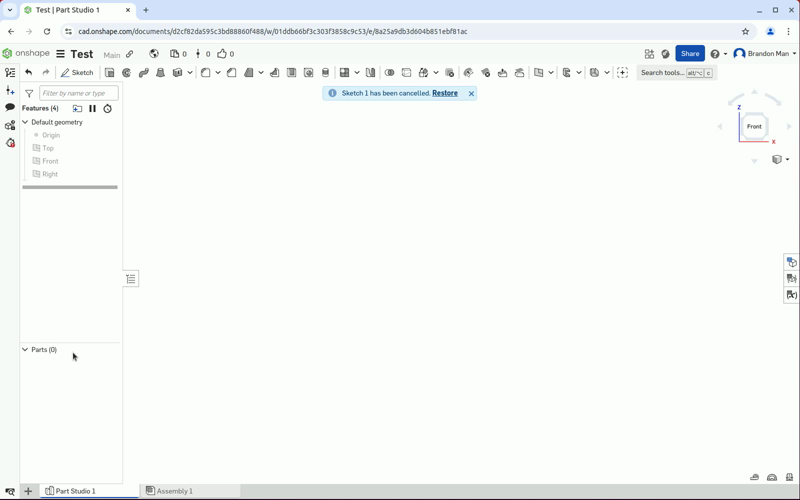
mouse_move(73, 352)
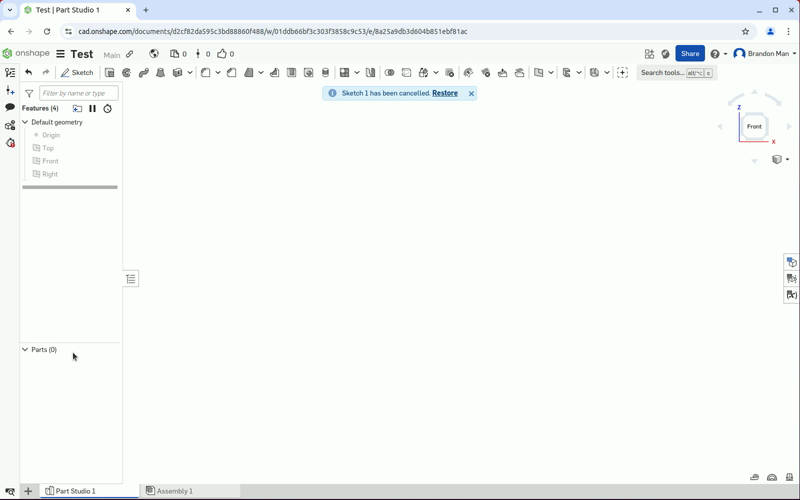
key(shift+y)
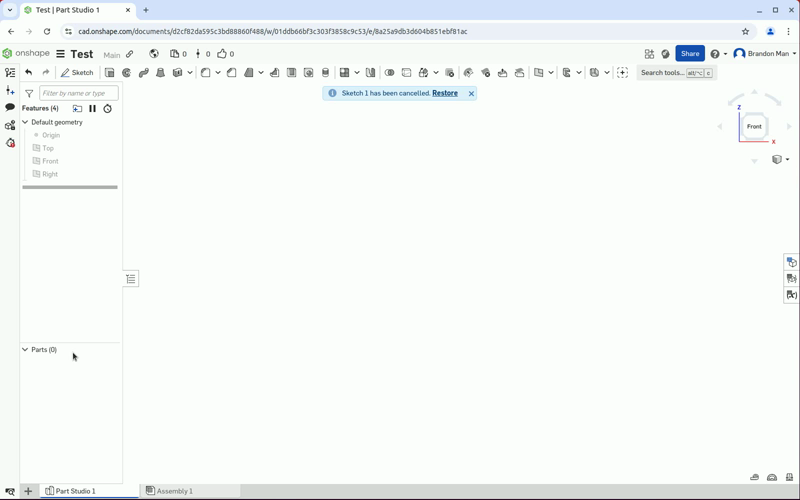
key(shift+s)
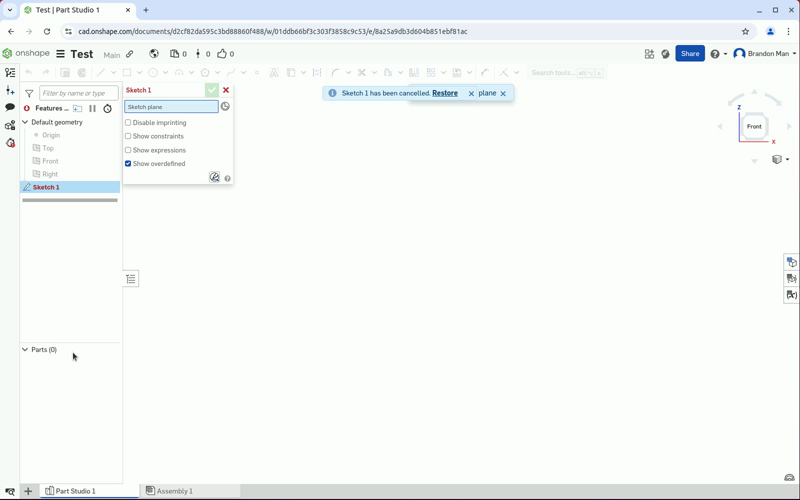
mouse_move(73, 163)
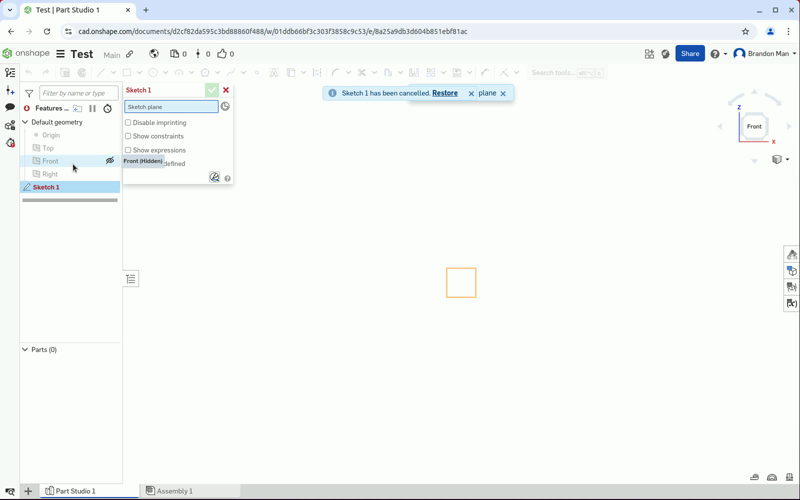
click(73, 163)
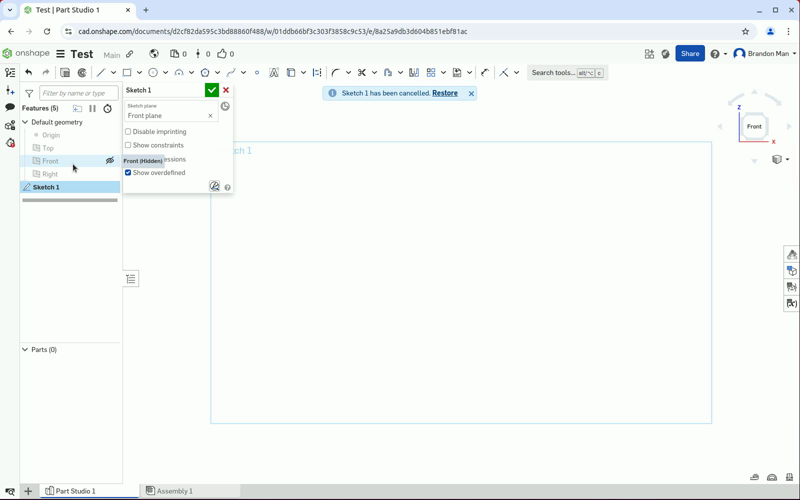
mouse_move(73, 352)
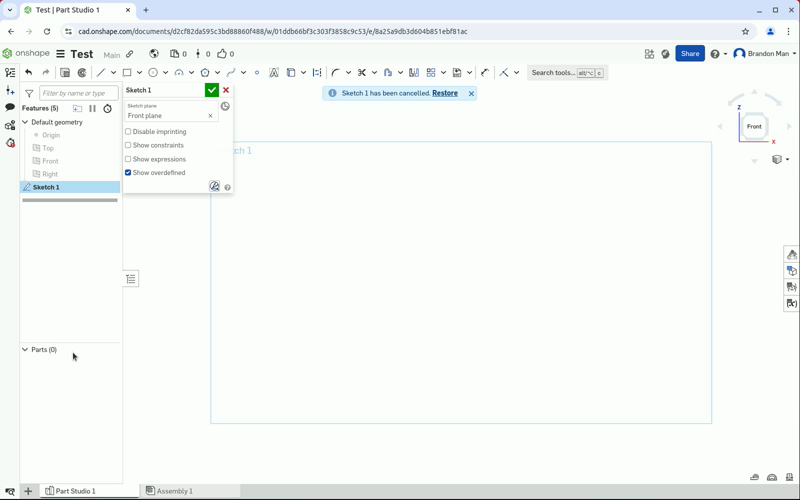
key(y)
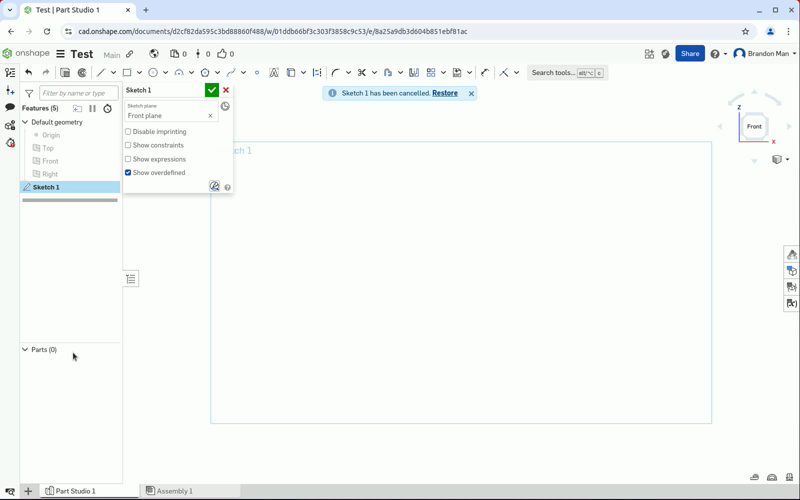
key(l)
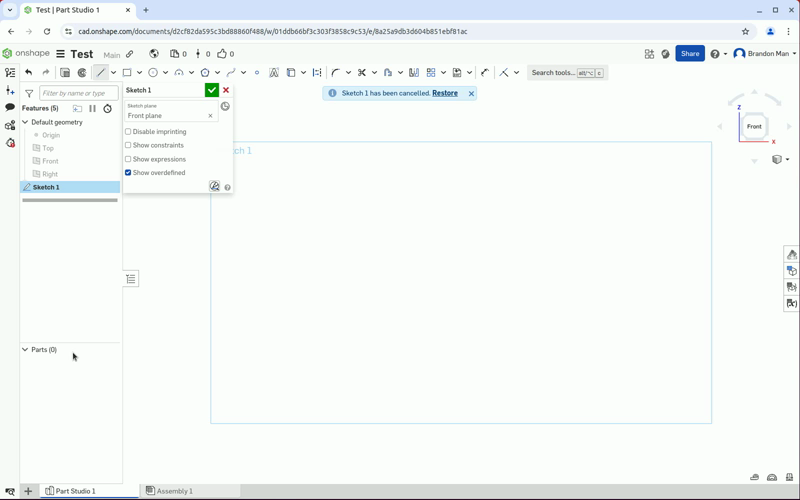
key_down(shift)
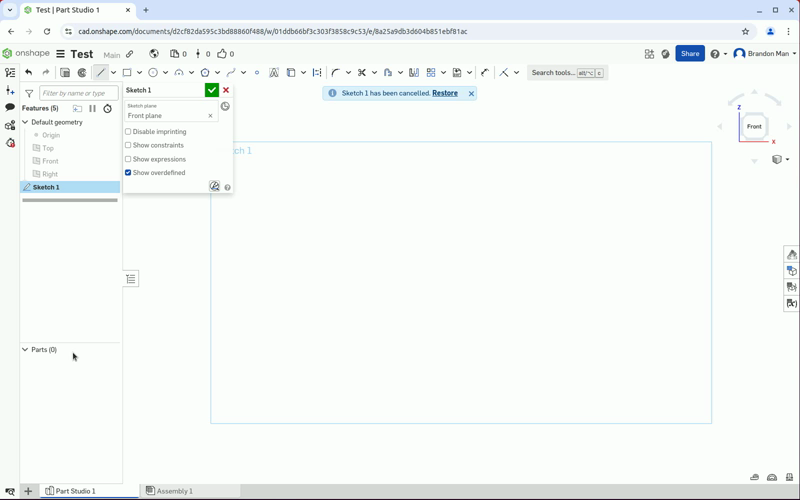
mouse_move(451, 219)
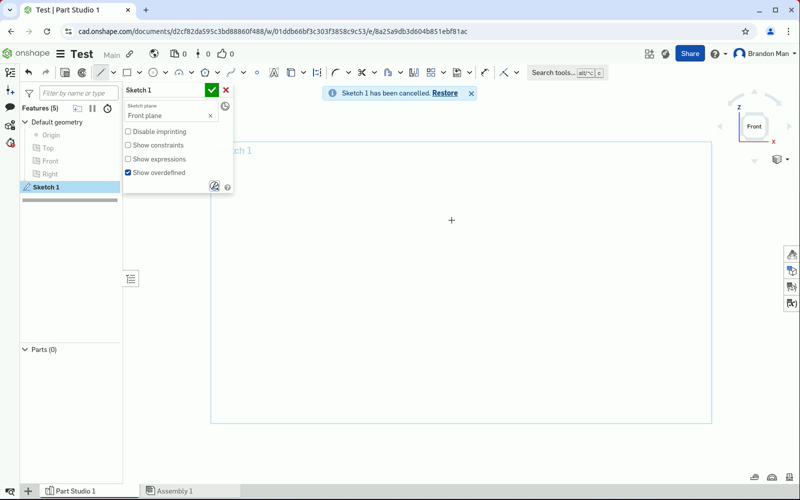
click(451, 219)
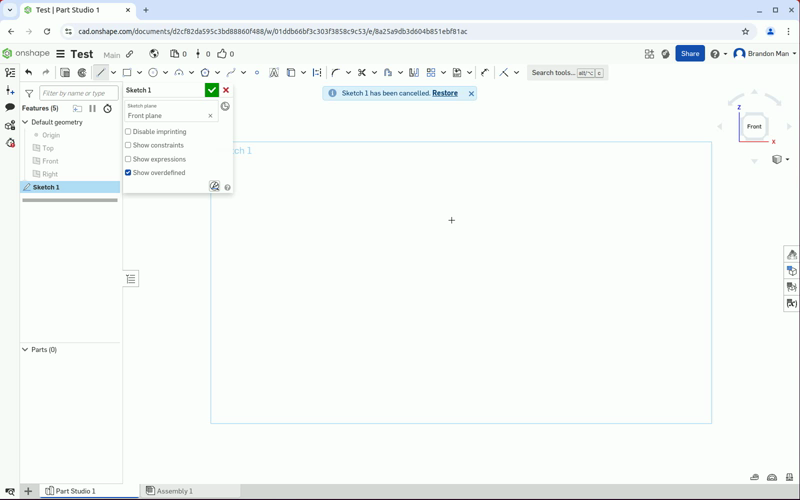
key_up(shift)
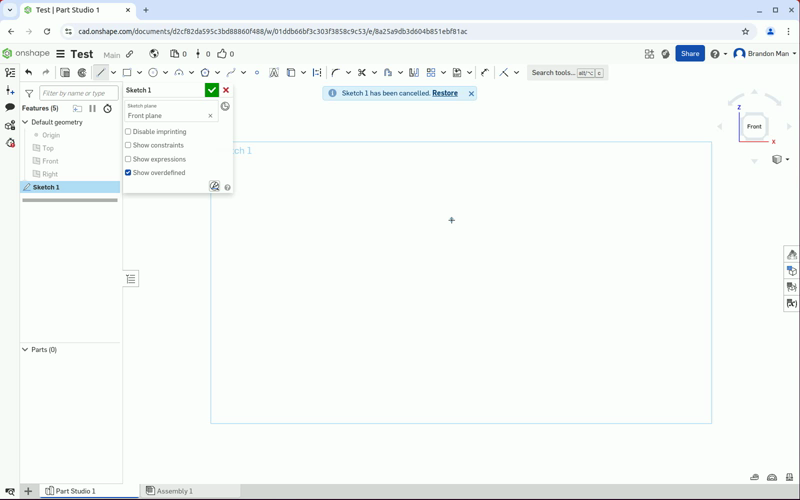
key_down(shift)
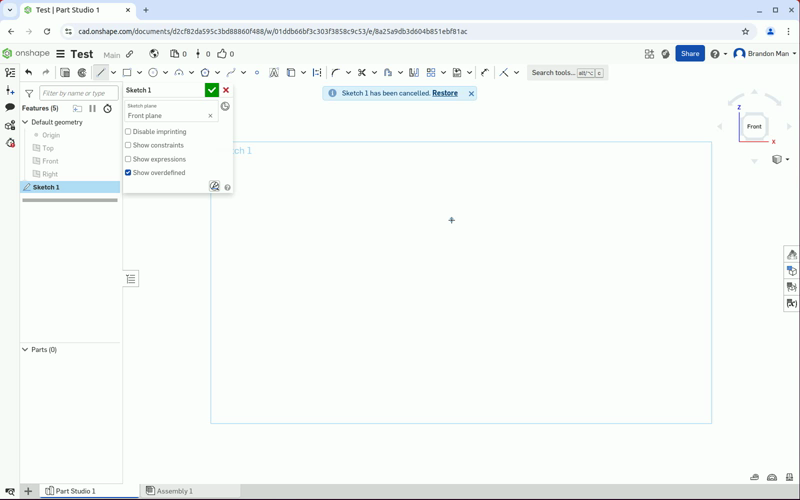
mouse_move(481, 219)
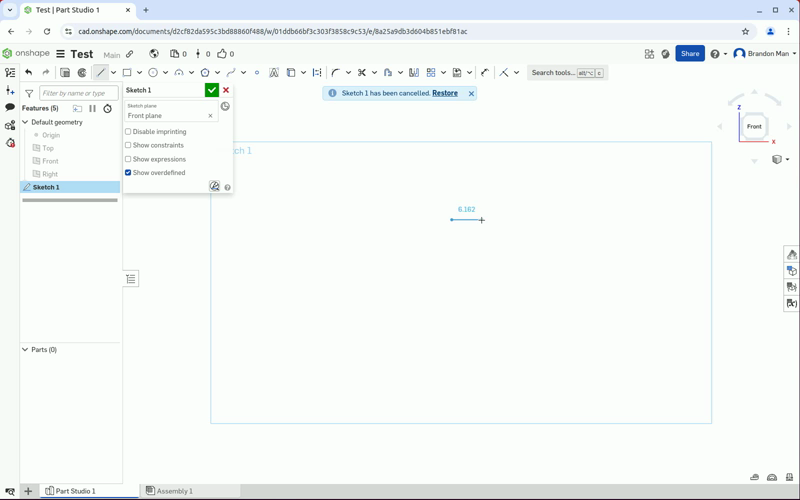
mouse_move(501, 219)
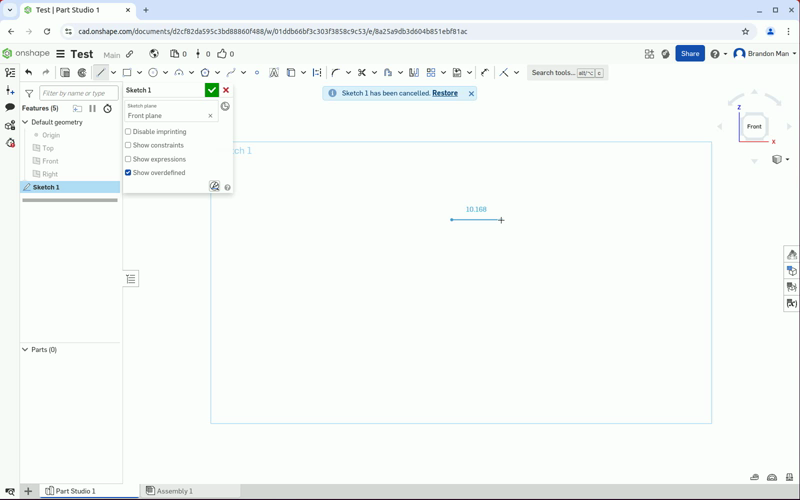
click(501, 219)
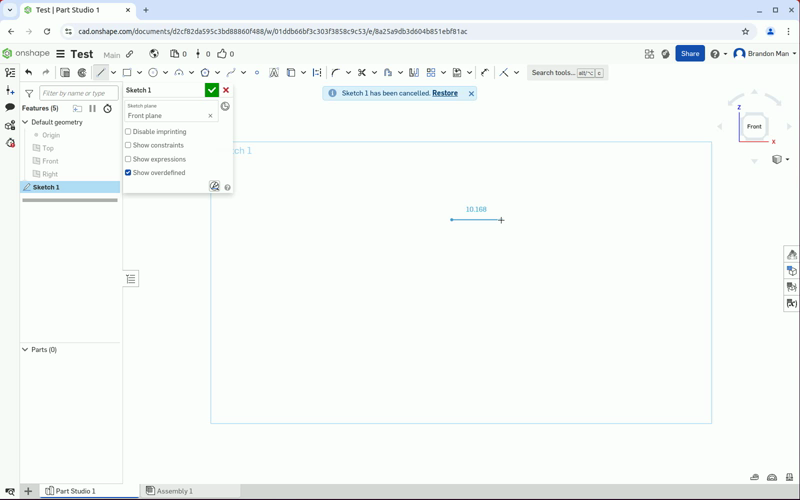
key_up(shift)
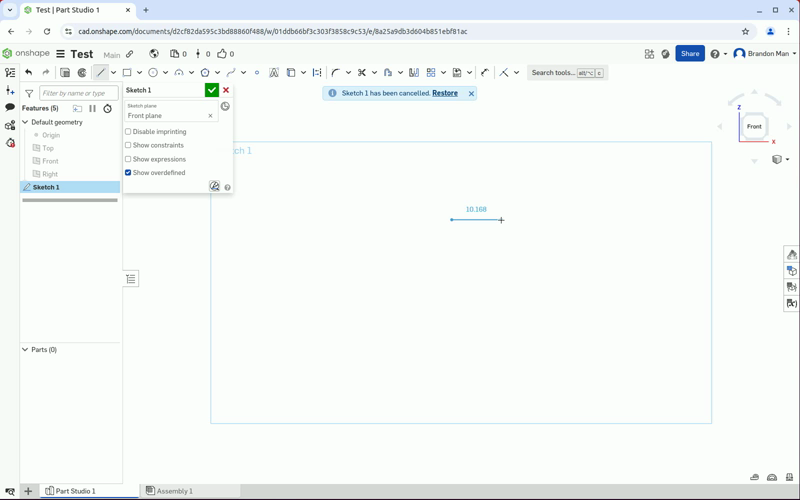
key_down(shift)
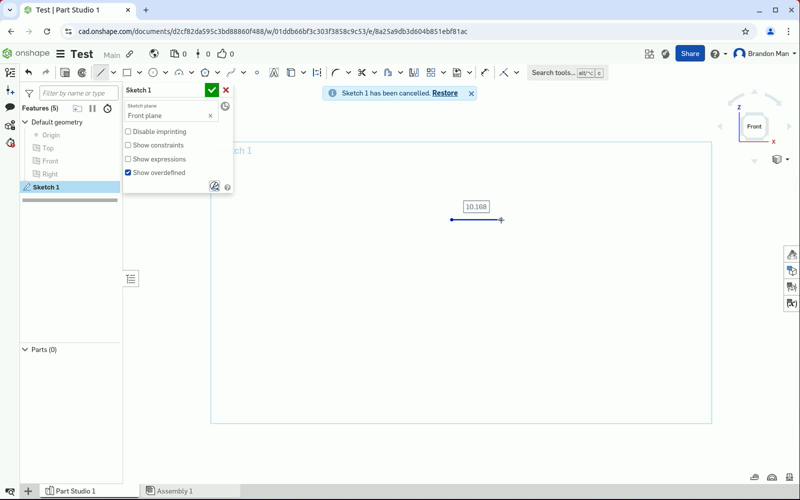
mouse_move(531, 219)
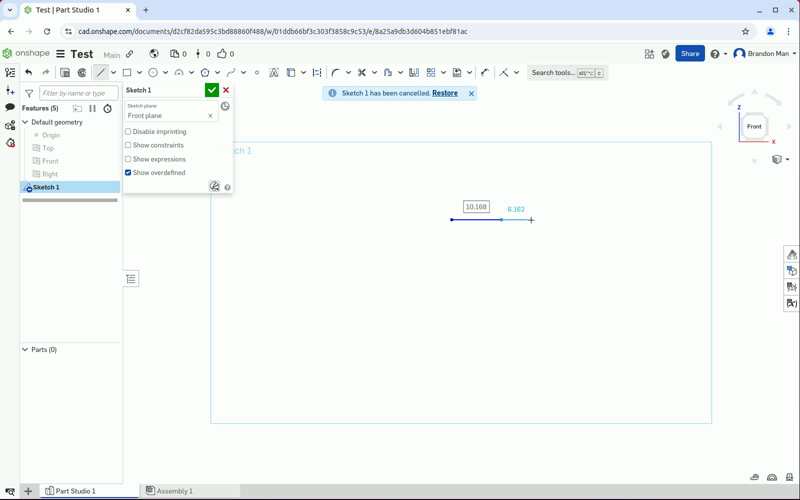
mouse_move(501, 169)
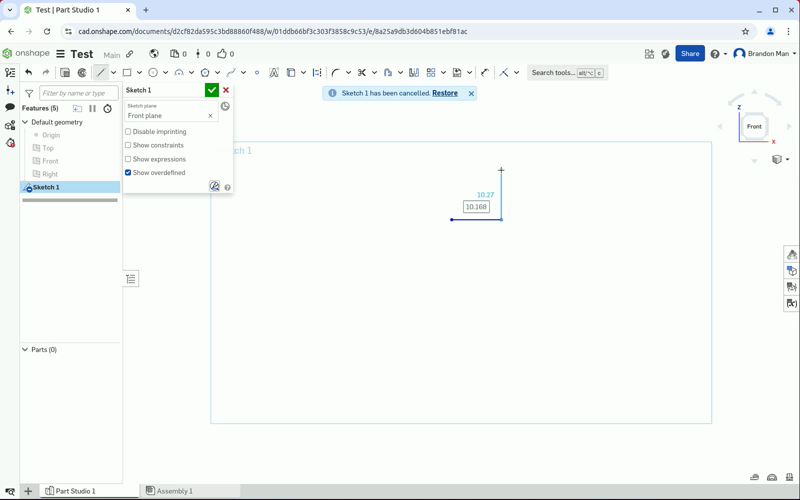
click(501, 169)
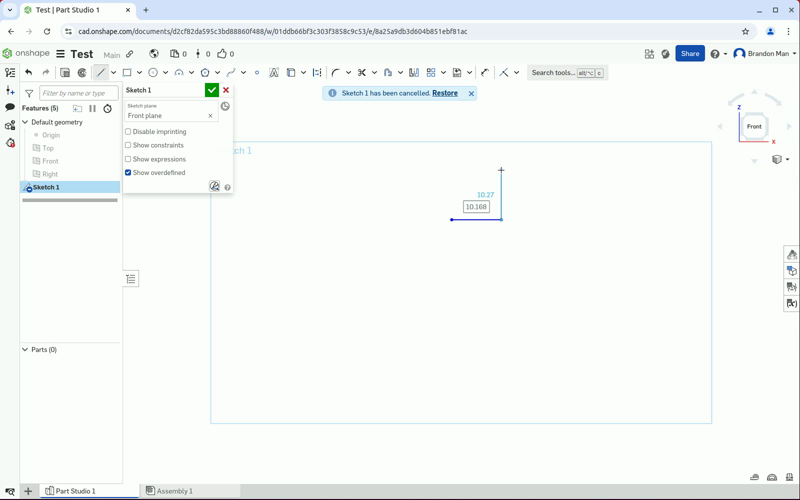
key_up(shift)
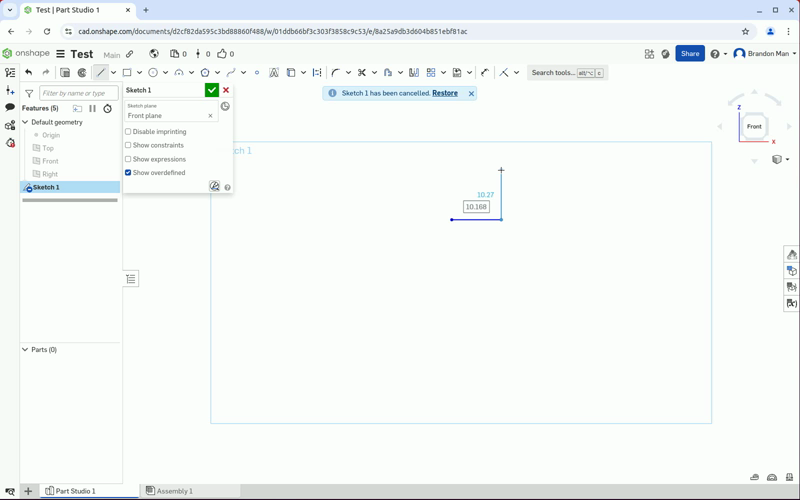
key_down(shift)
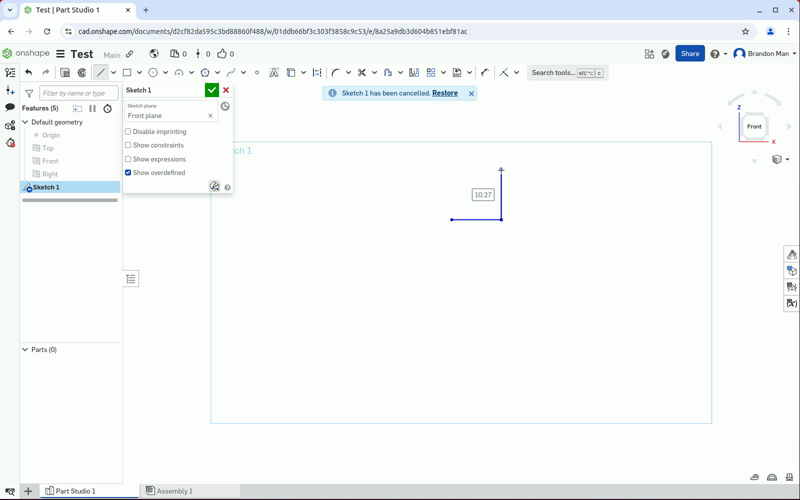
mouse_move(531, 169)
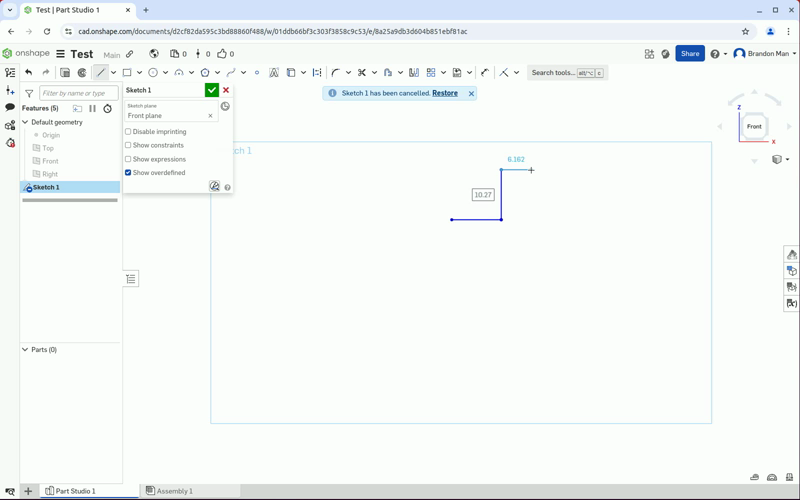
mouse_move(451, 169)
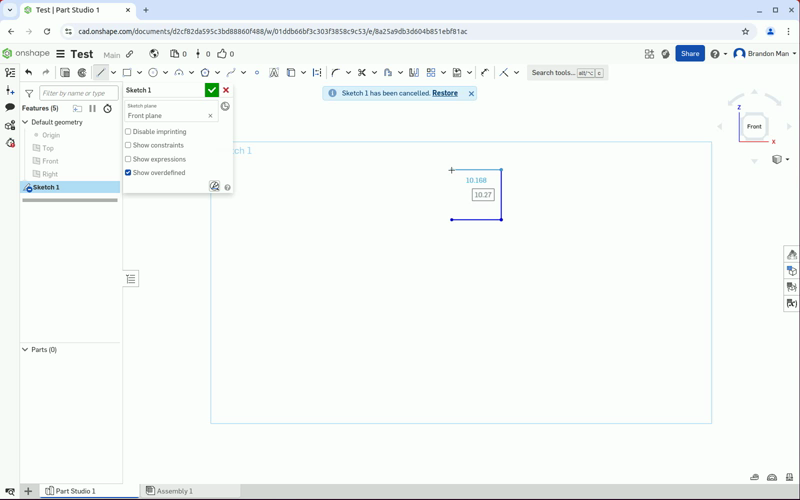
click(451, 169)
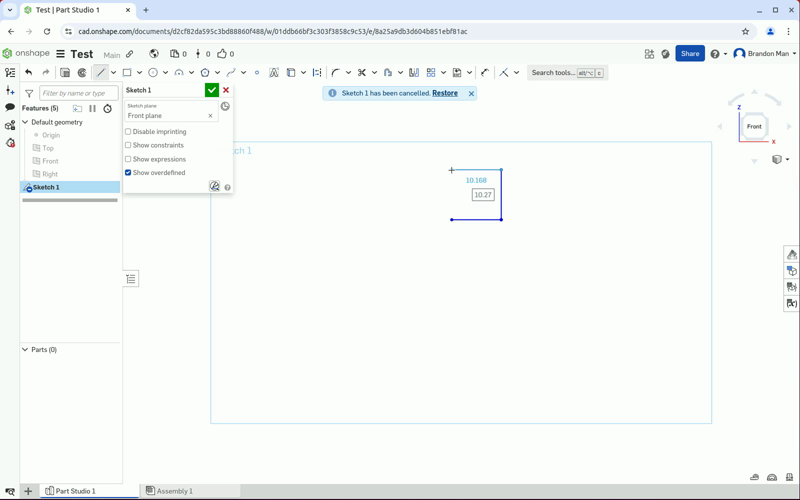
key_up(shift)
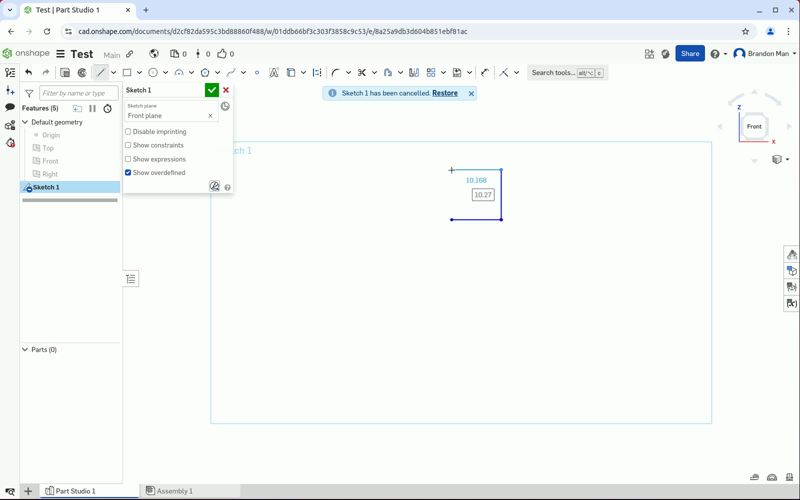
mouse_move(481, 169)
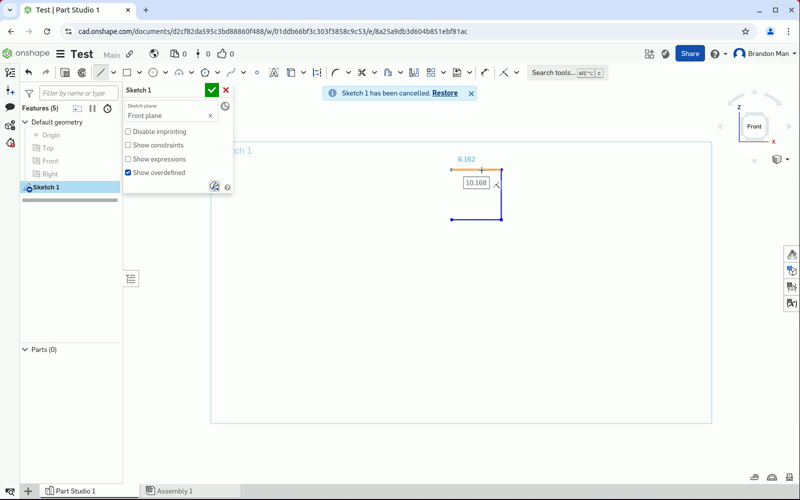
key_down(shift)
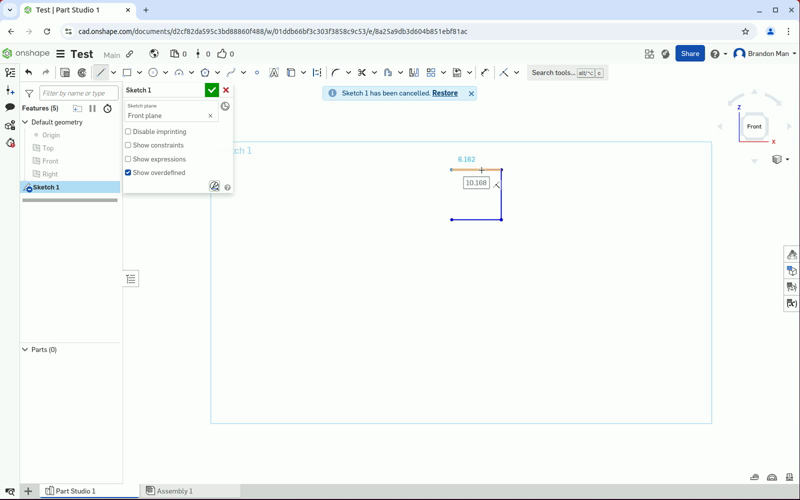
mouse_move(451, 219)
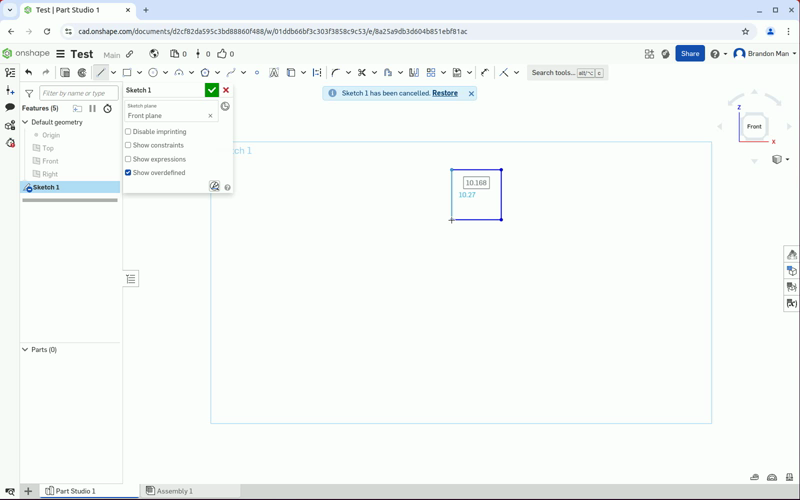
key_up(shift)
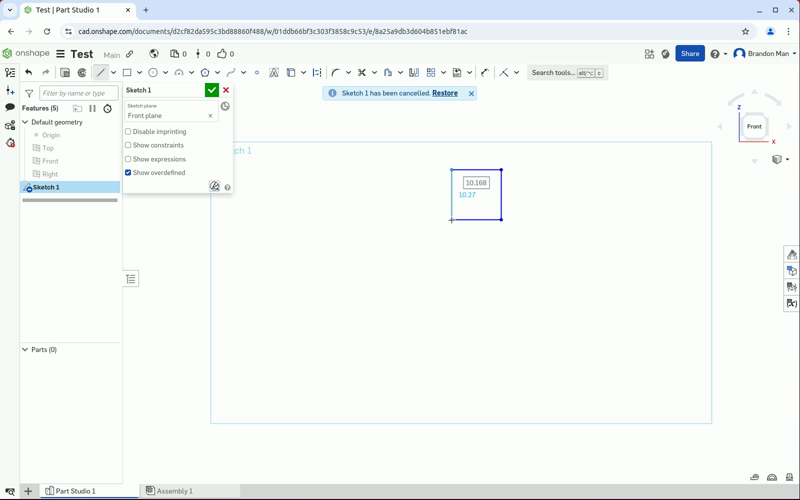
click(451, 219)
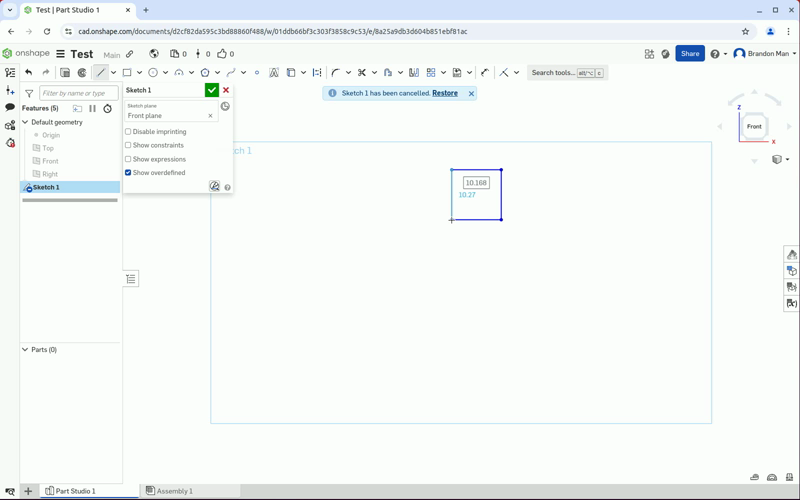
key(esc)
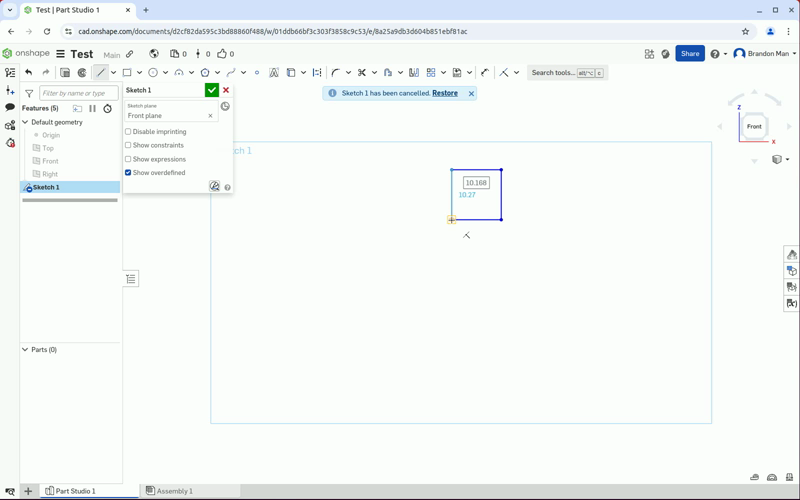
mouse_move(453, 215)
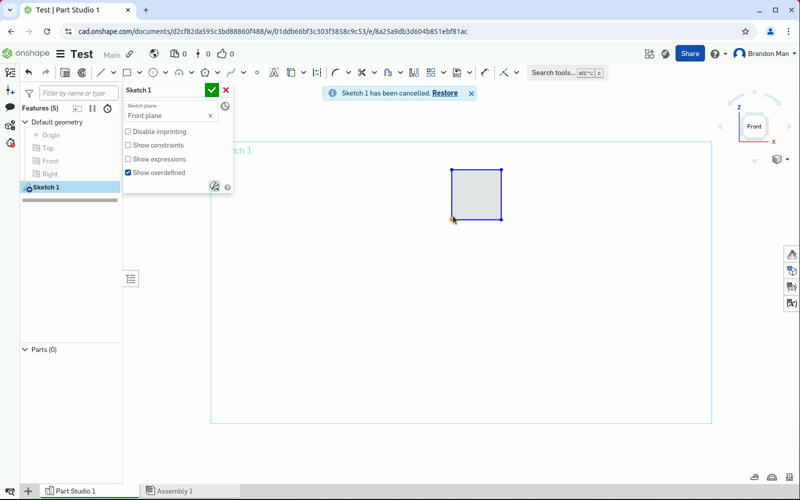
click(453, 215)
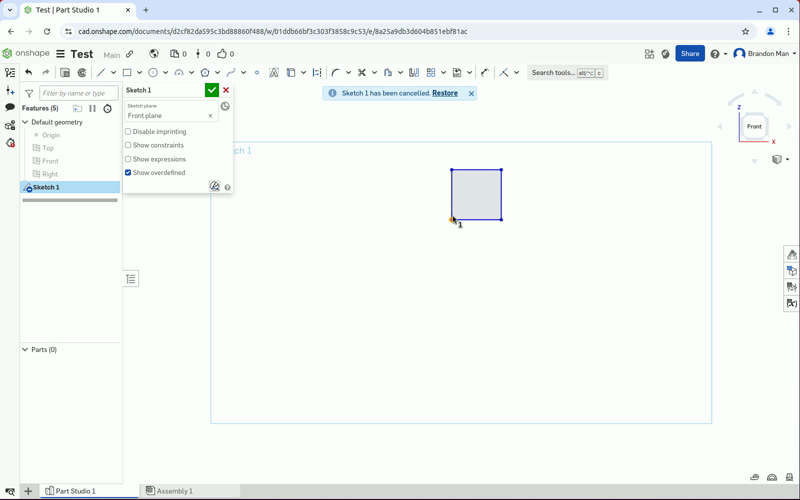
mouse_move(73, 352)
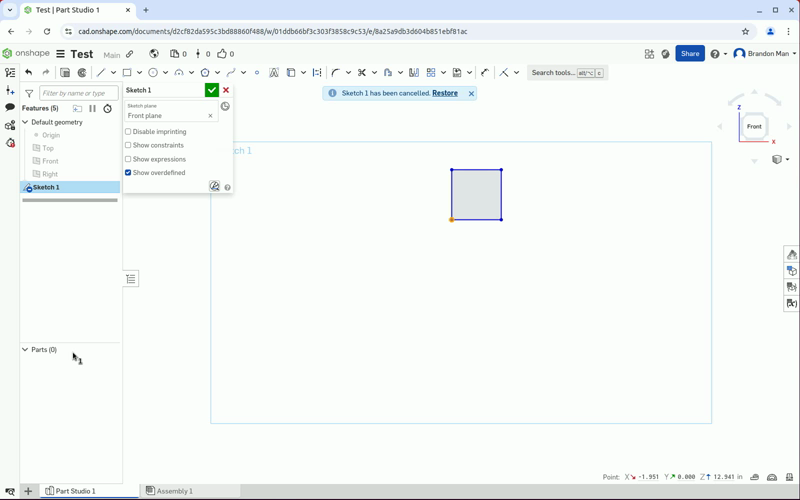
key(shift+y)
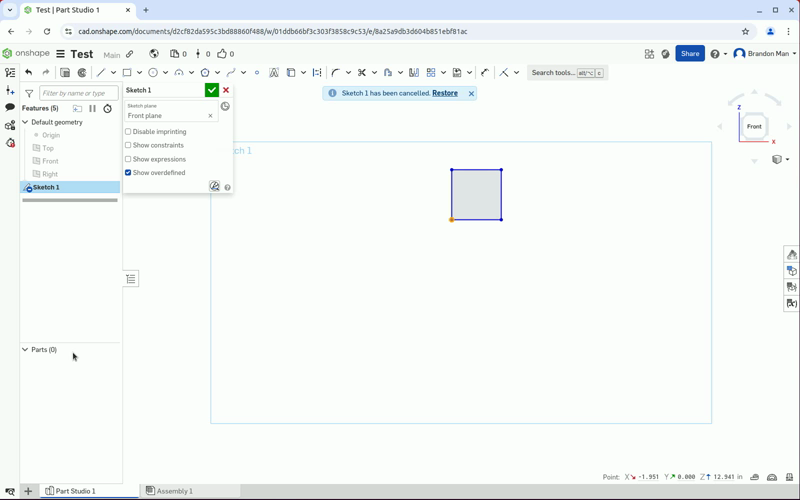
key(shift+e)
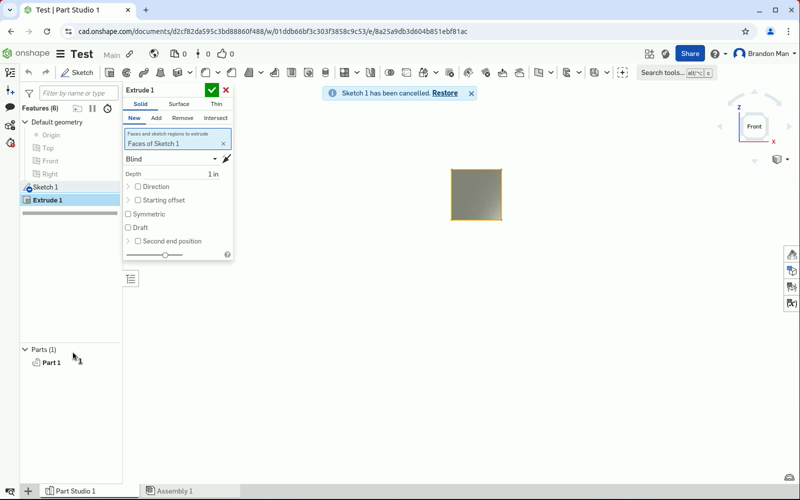
mouse_move(143, 106)
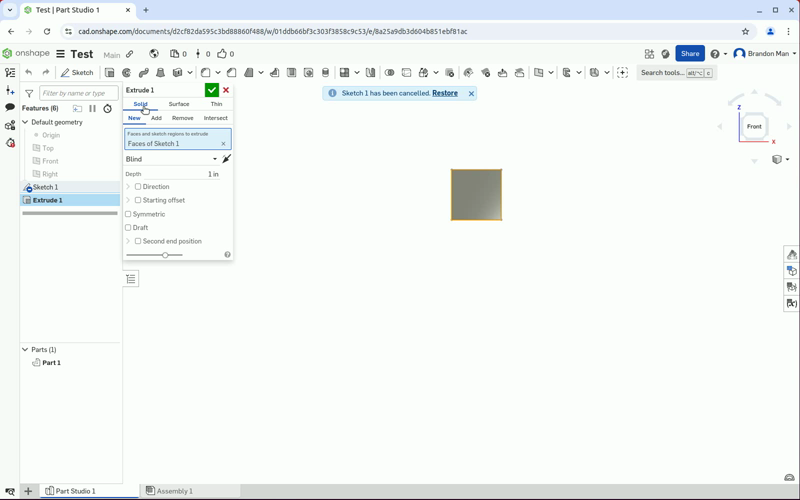
click(143, 106)
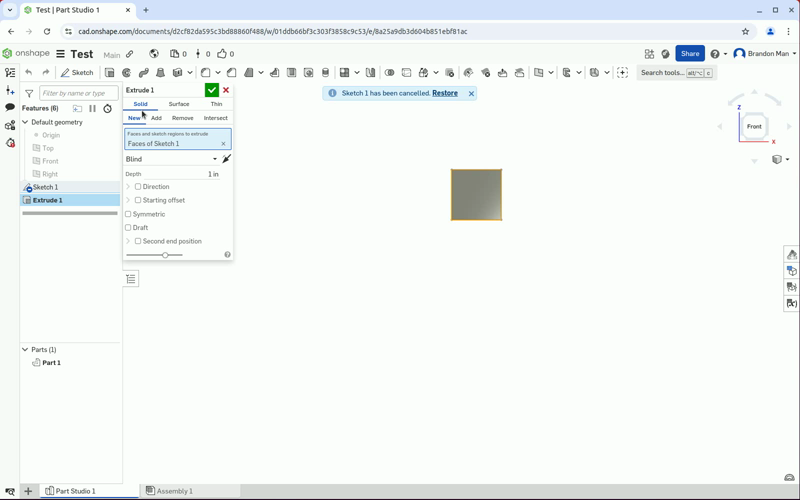
mouse_move(137, 120)
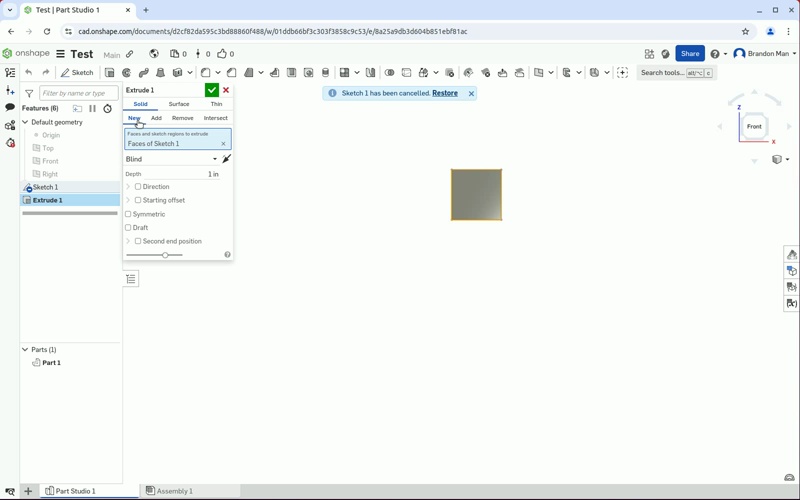
click(137, 120)
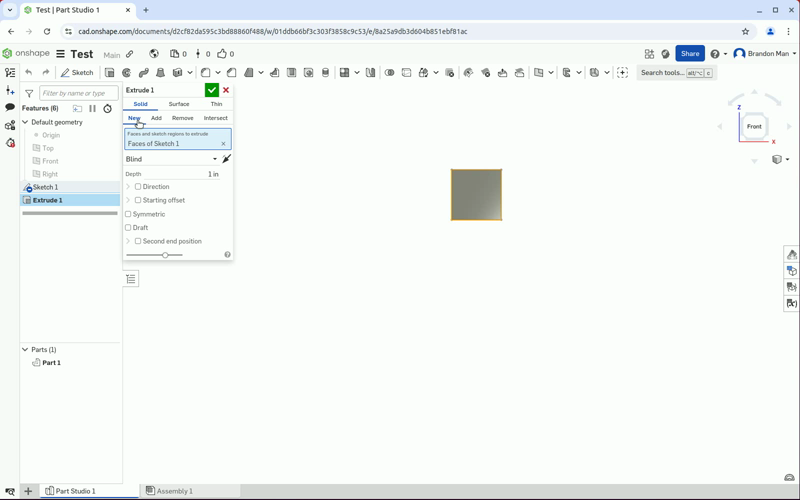
key(tab, 4)
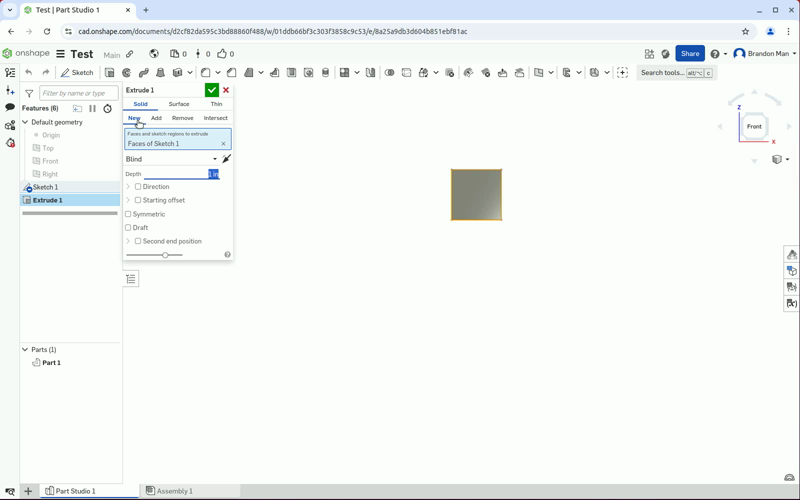
text(-5.055)
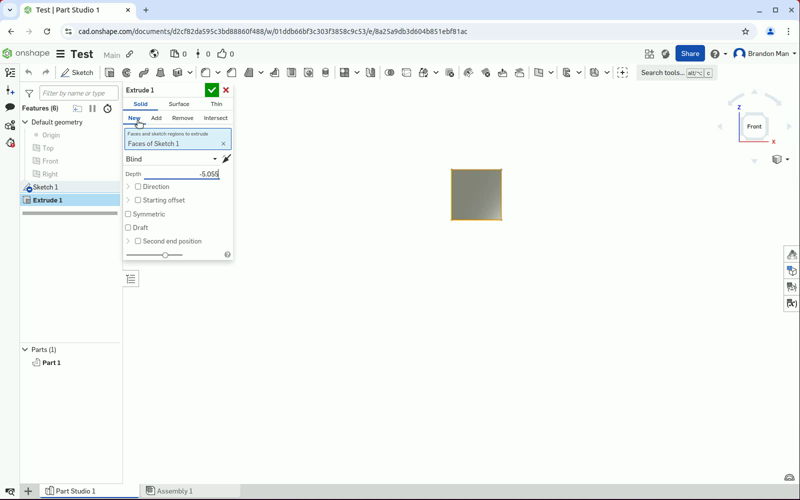
key(enter)
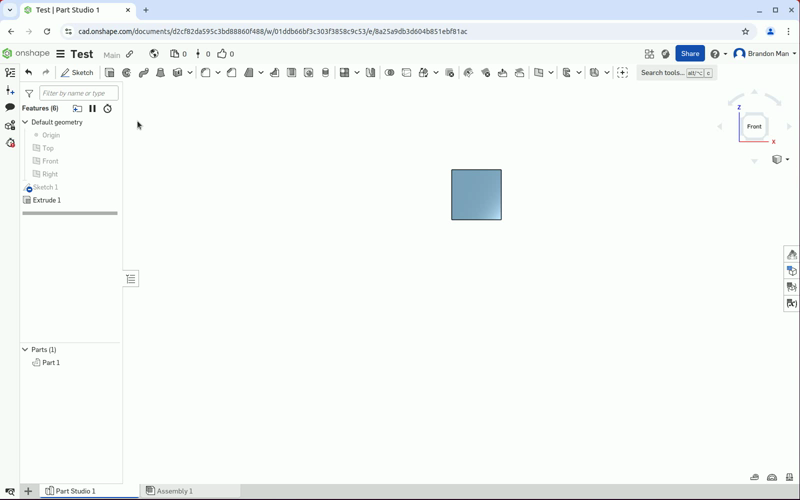
key(shift+h)
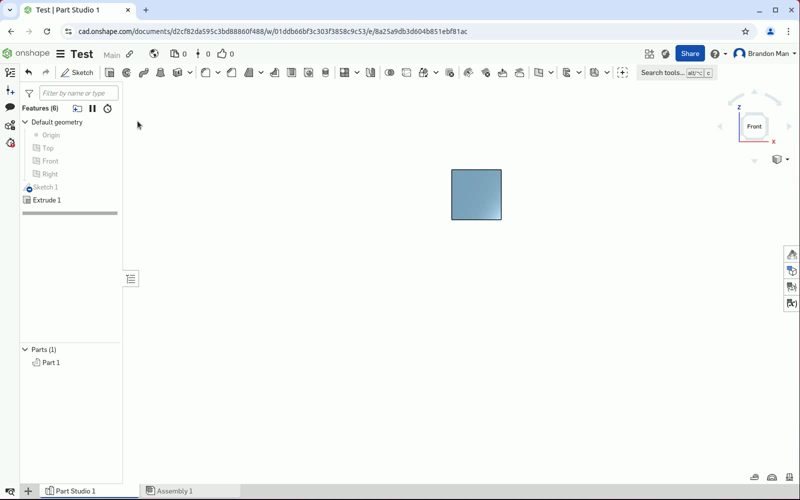
key(shift+h)
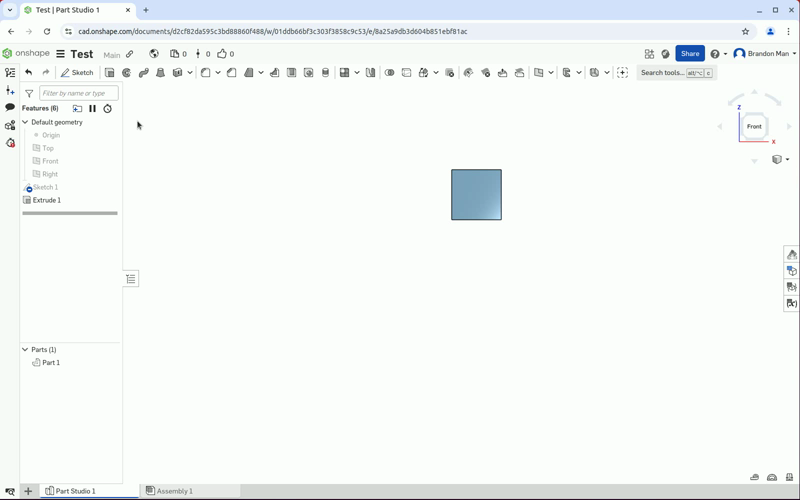
mouse_move(73, 189)
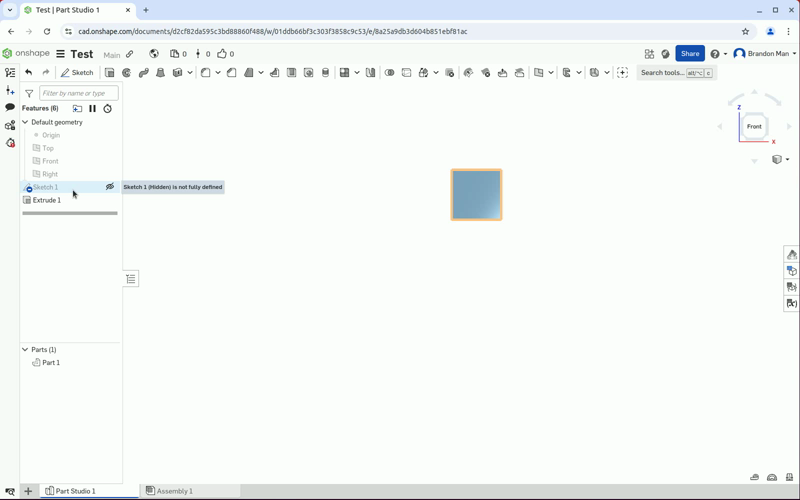
click(73, 189)
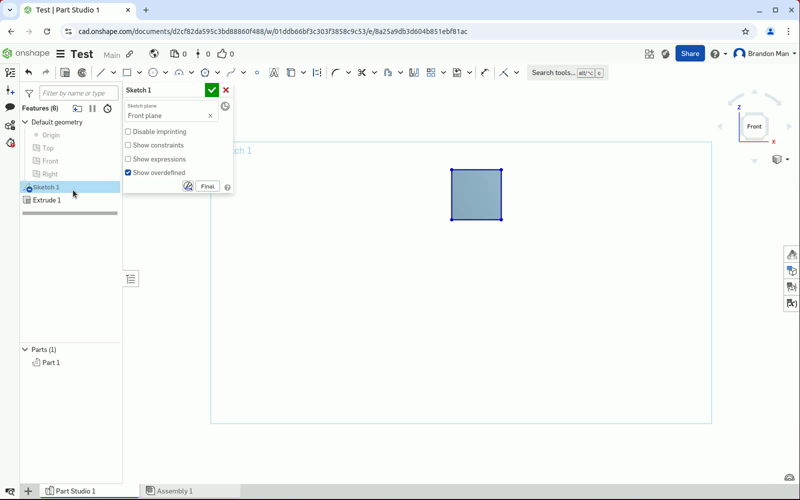
mouse_move(229, 92)
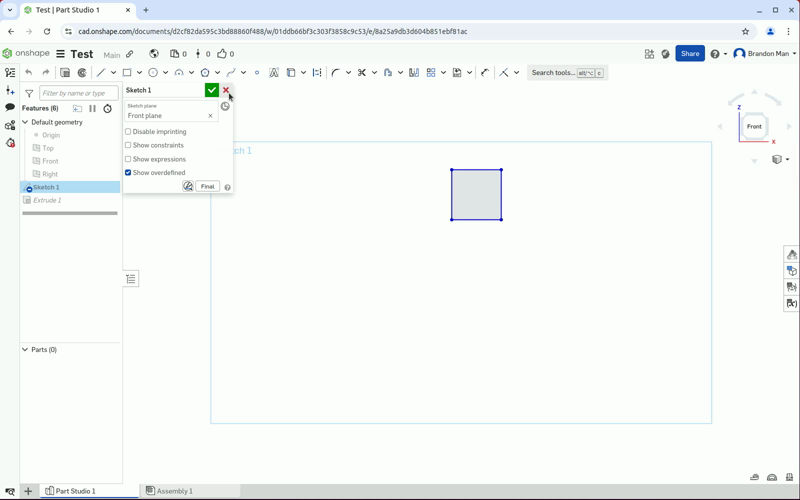
click(229, 92)
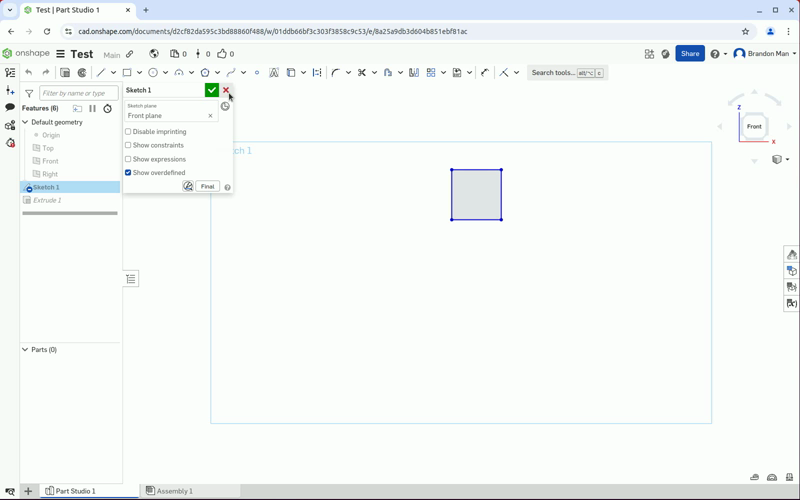
key(shift+s)
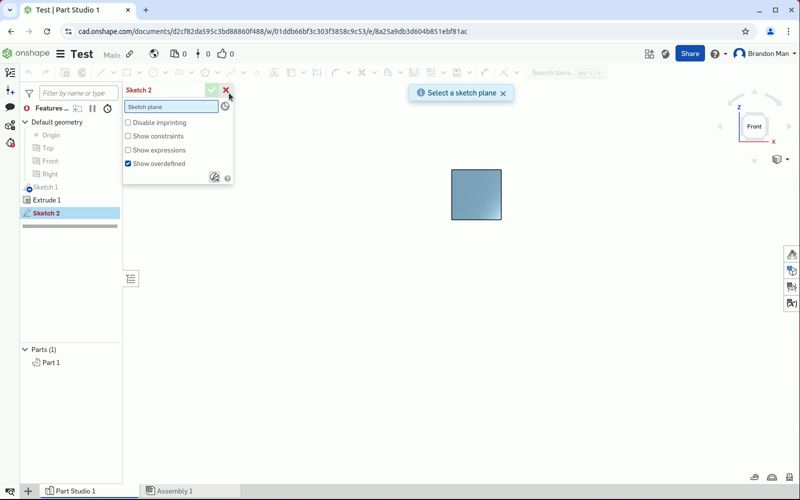
mouse_move(73, 163)
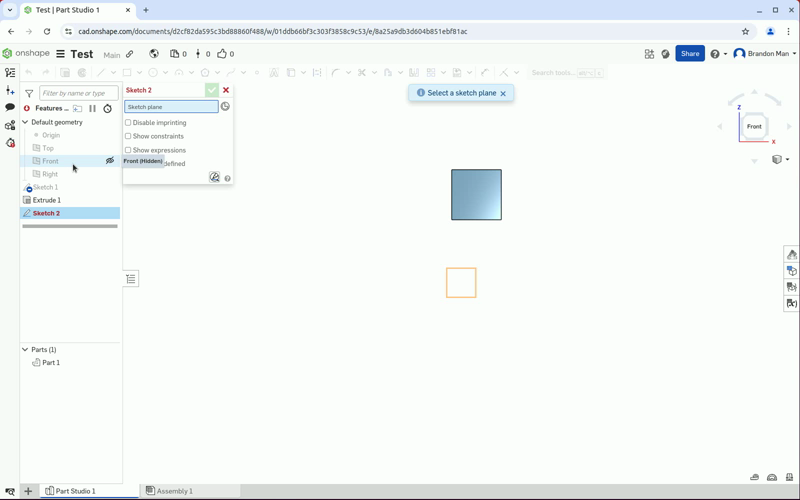
click(73, 163)
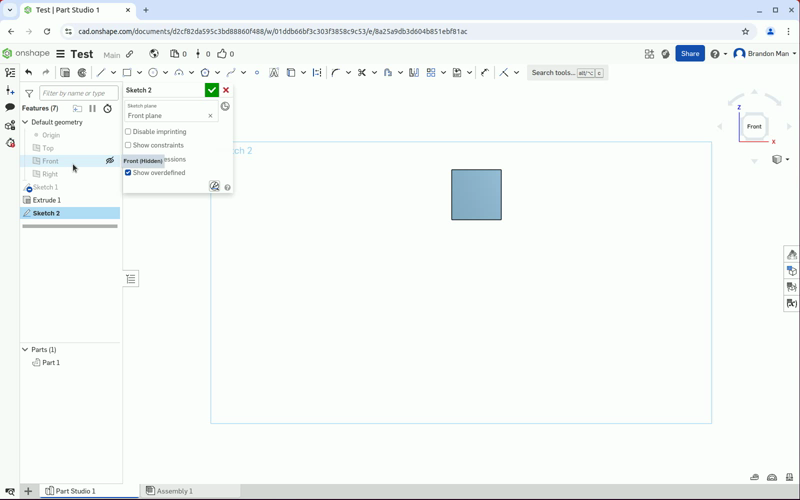
mouse_move(73, 352)
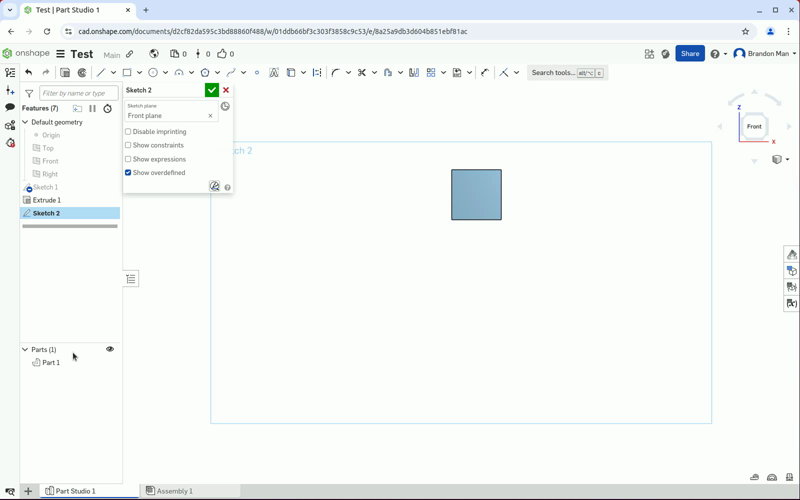
key(y)
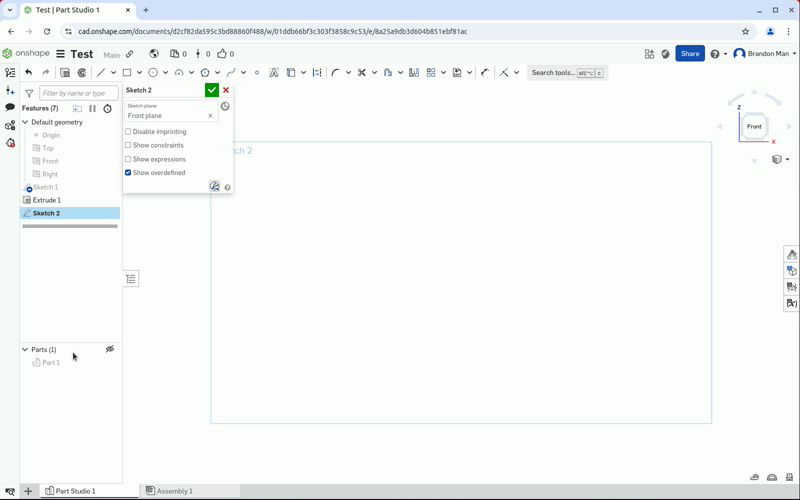
key(l)
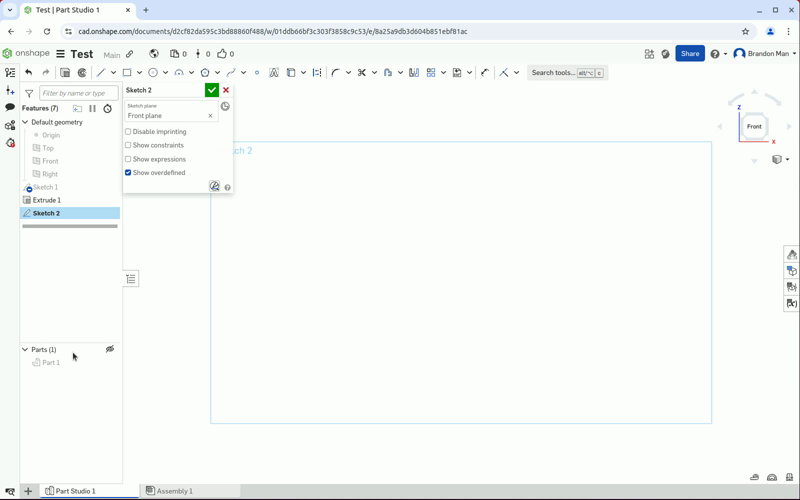
key_down(shift)
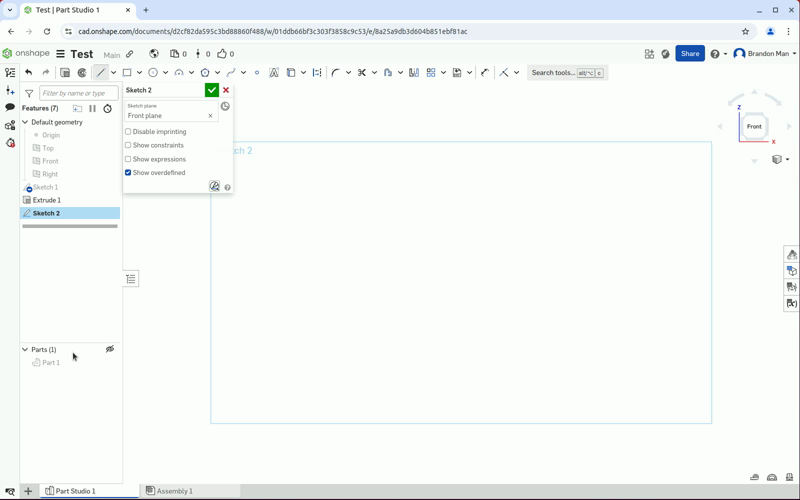
mouse_move(413, 264)
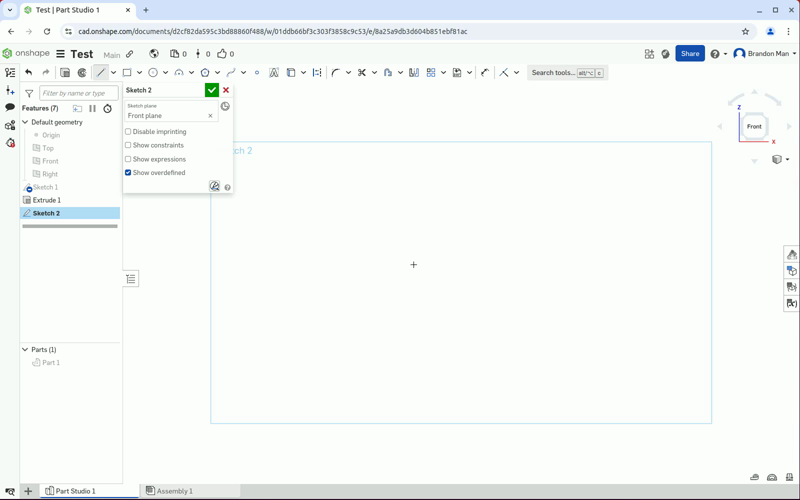
click(413, 264)
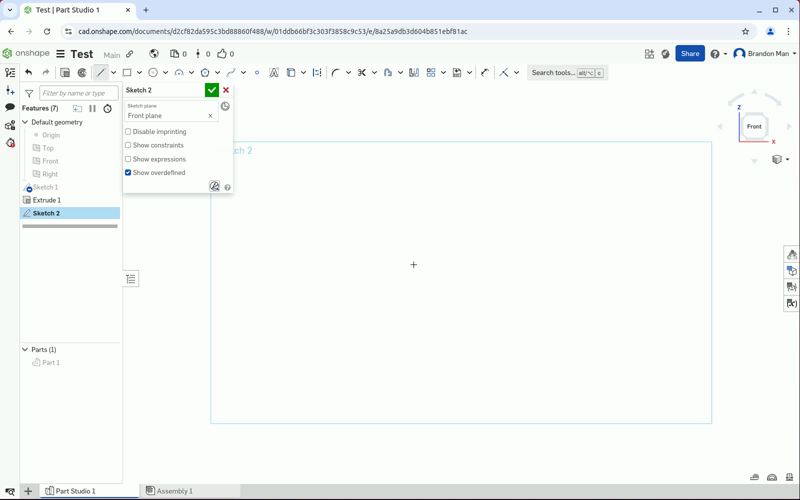
key_up(shift)
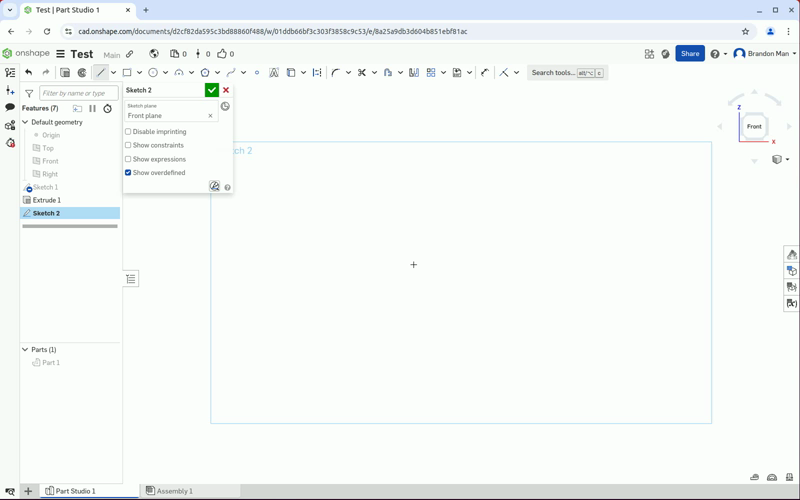
key_down(shift)
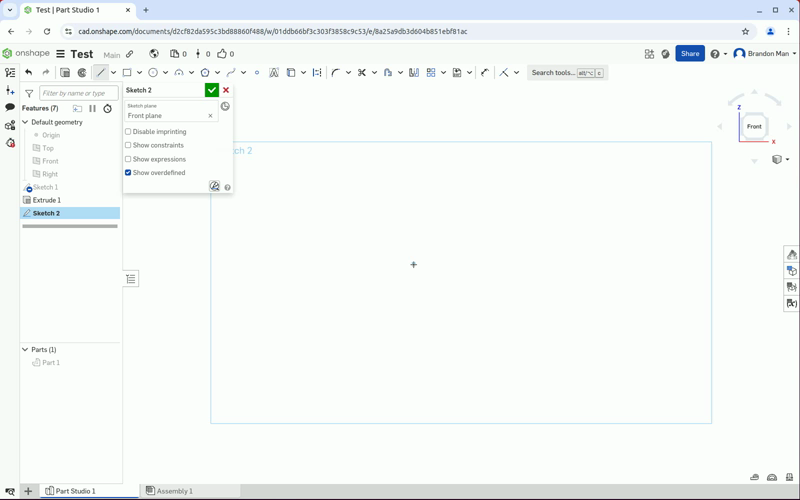
mouse_move(444, 264)
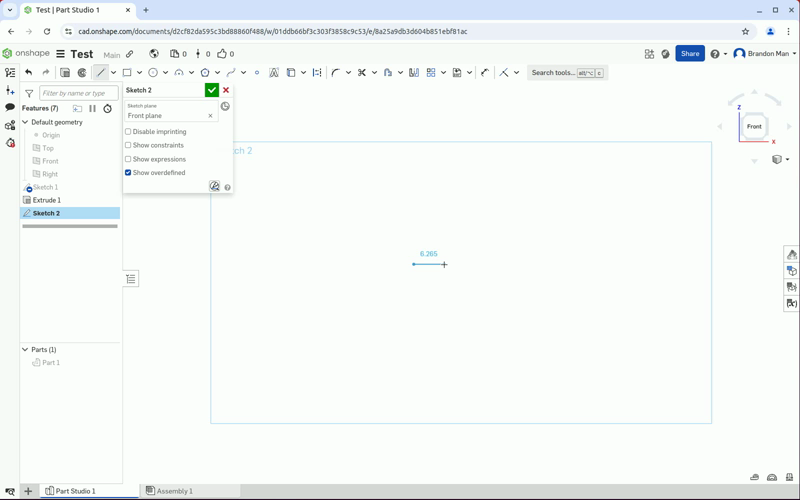
mouse_move(429, 251)
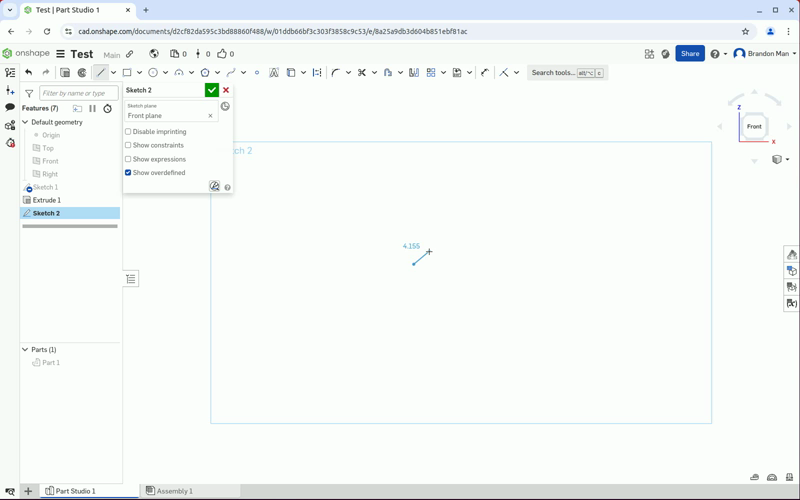
click(429, 251)
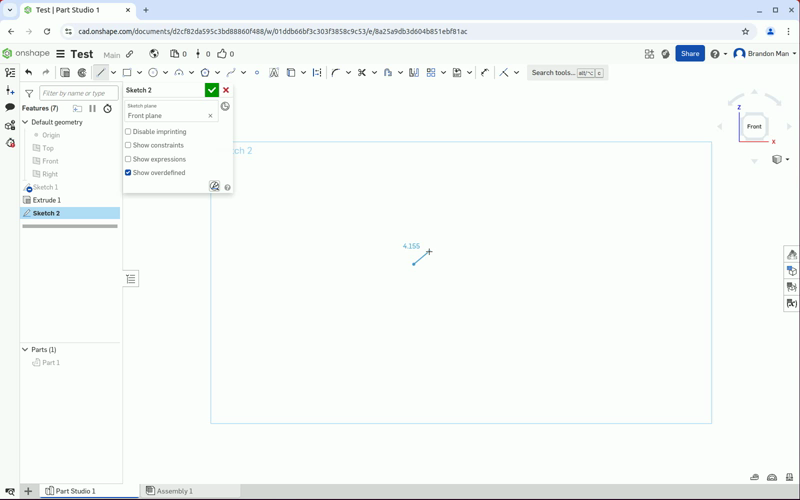
key_up(shift)
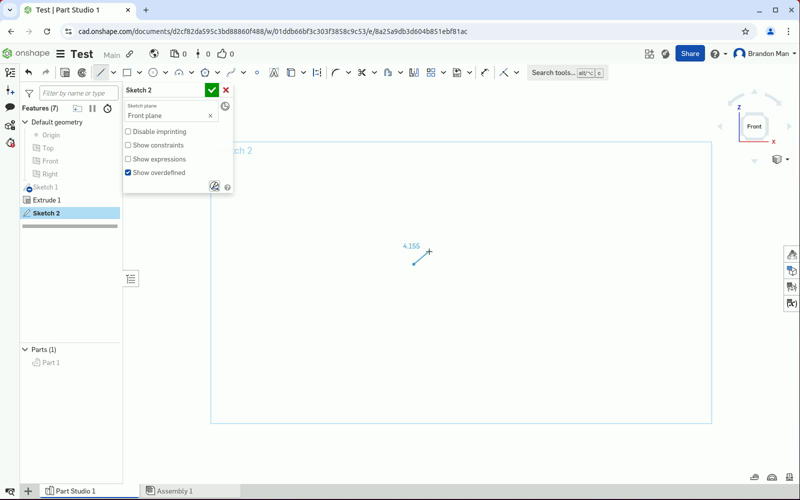
key_down(shift)
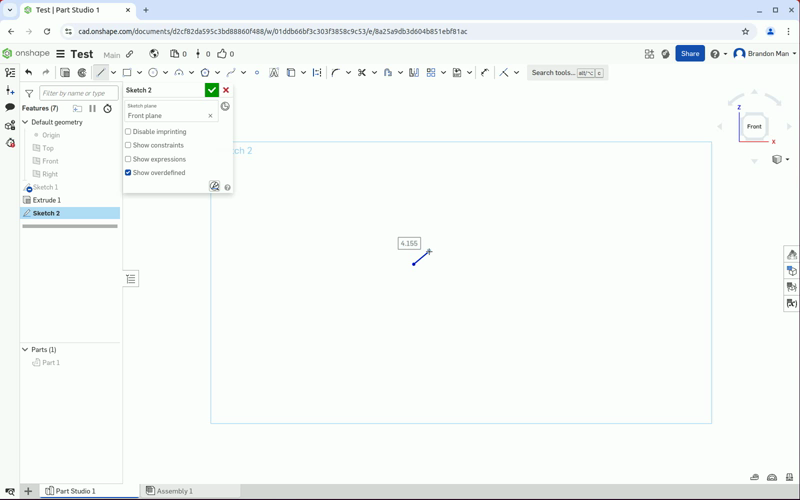
mouse_move(459, 251)
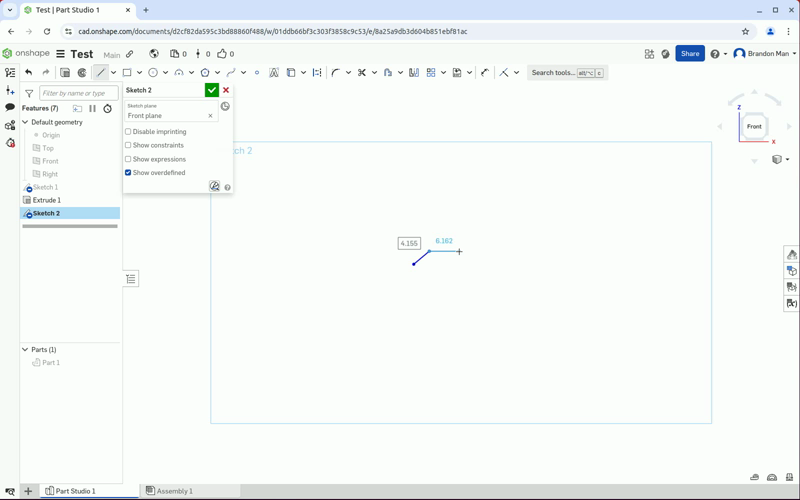
mouse_move(413, 251)
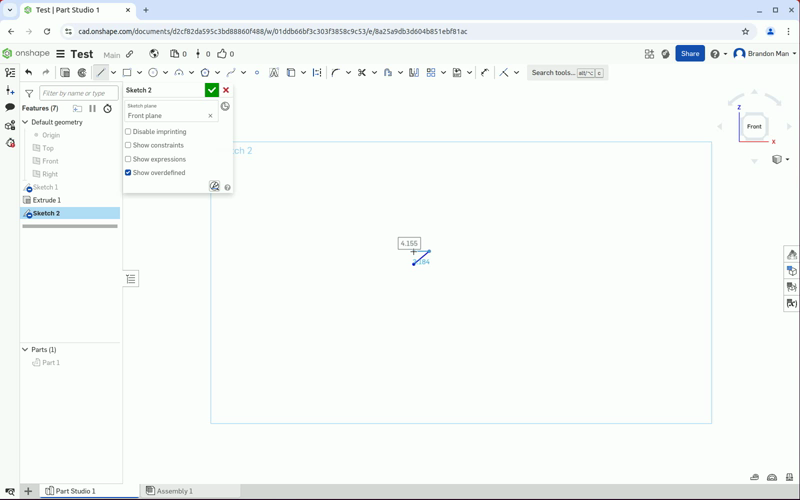
click(413, 251)
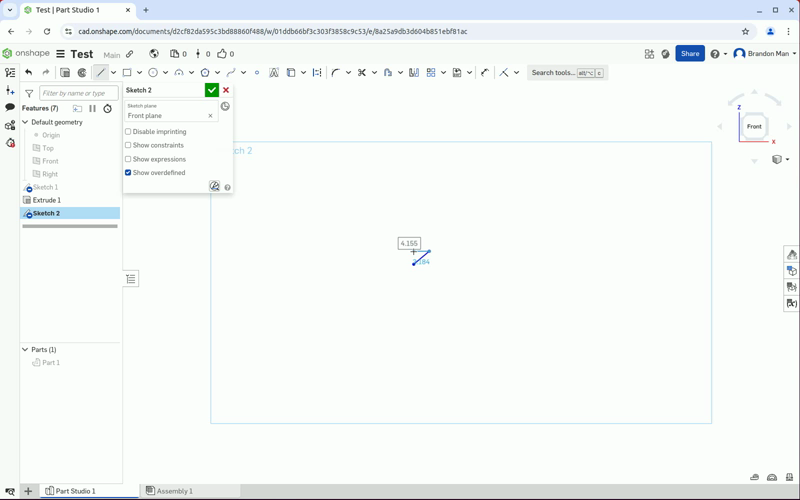
key_up(shift)
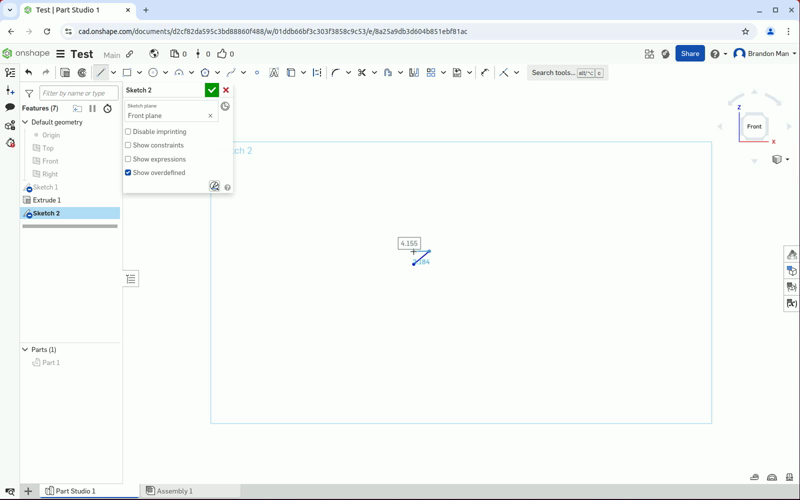
mouse_move(444, 251)
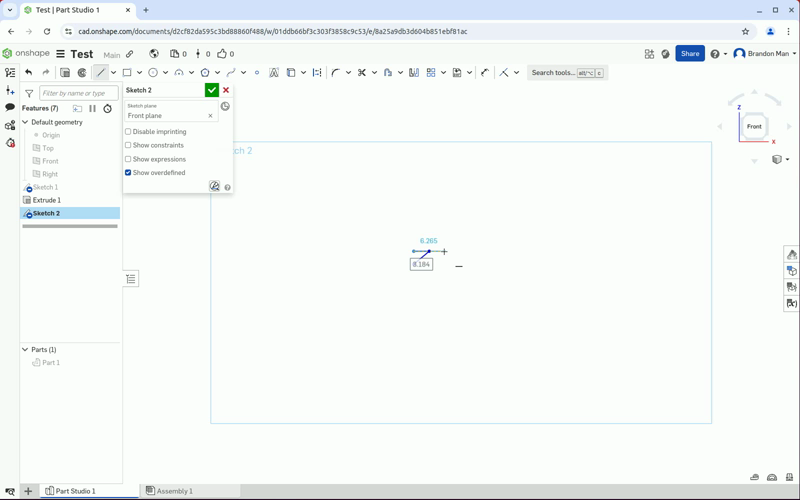
key_down(shift)
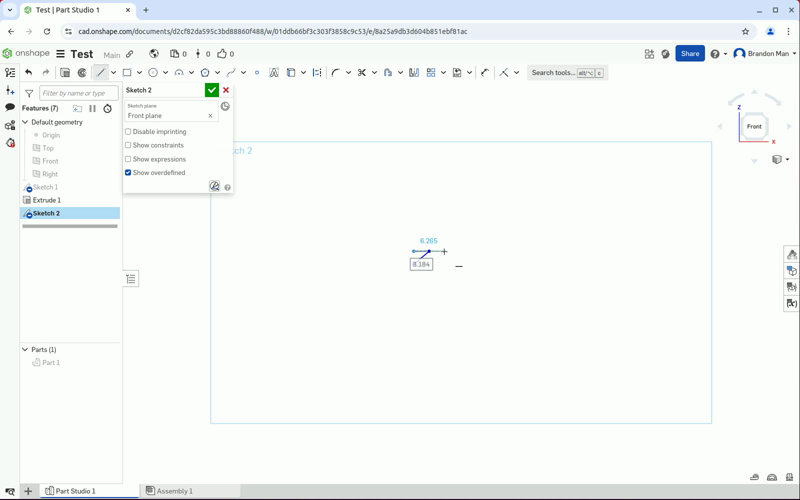
mouse_move(413, 264)
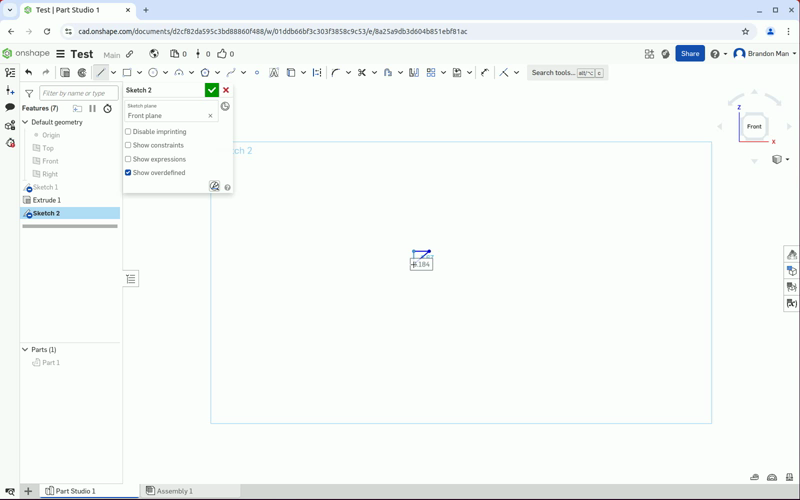
key_up(shift)
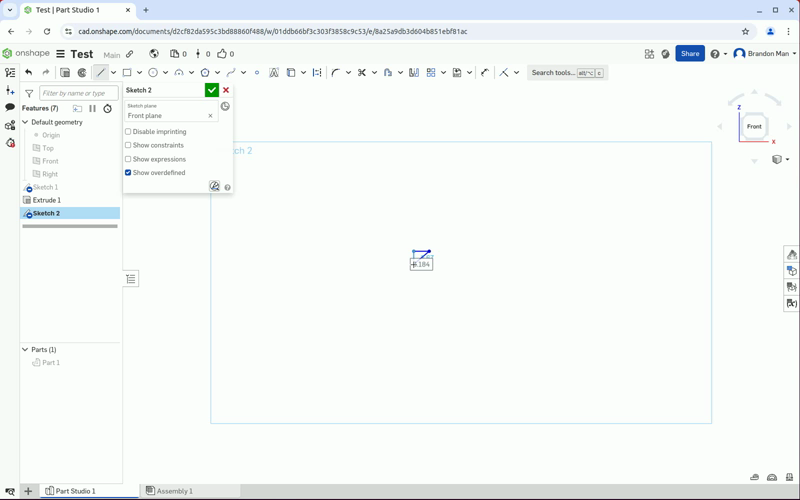
click(413, 264)
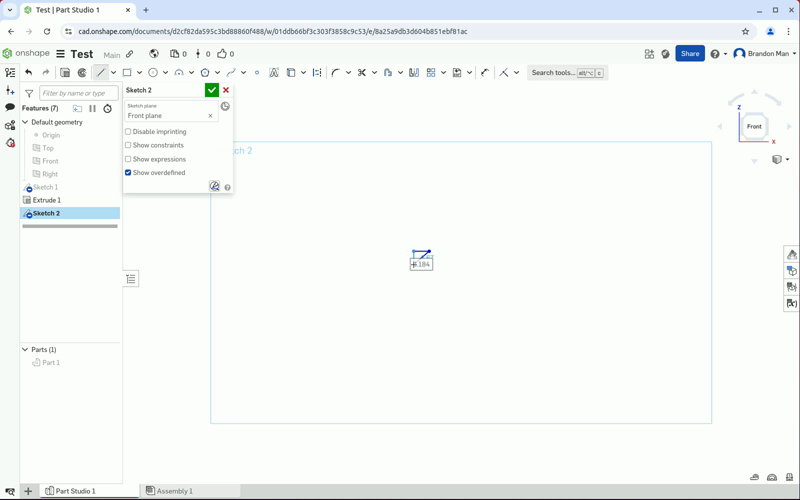
key(esc)
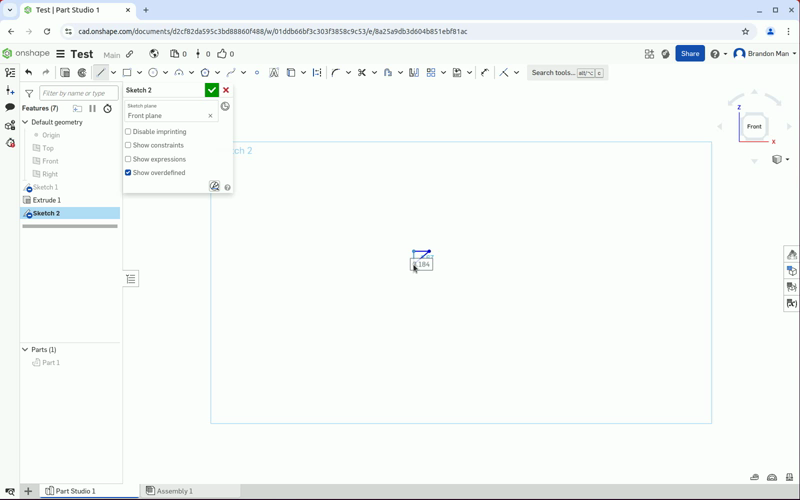
mouse_move(416, 258)
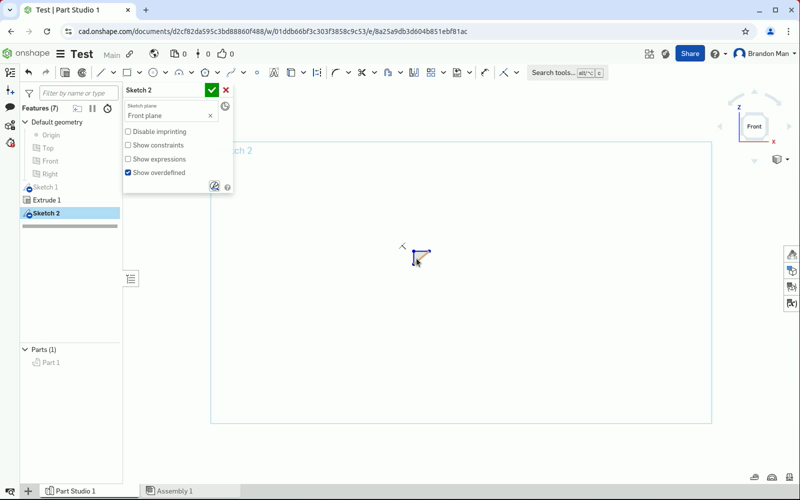
scroll(6)
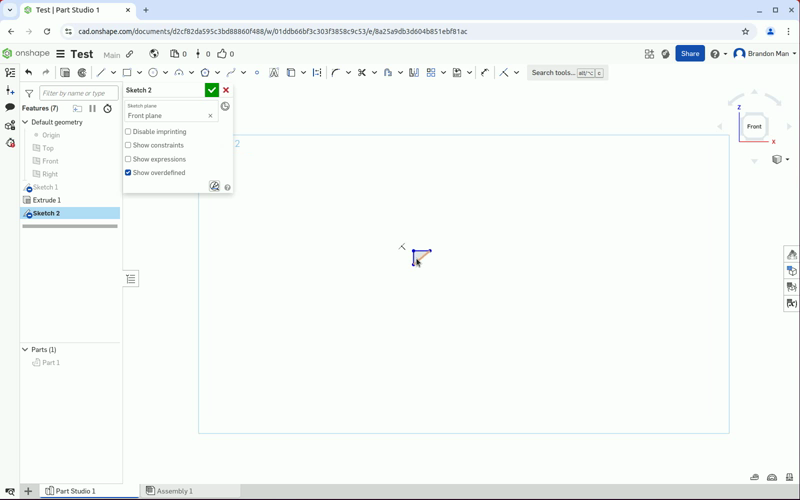
scroll(6)
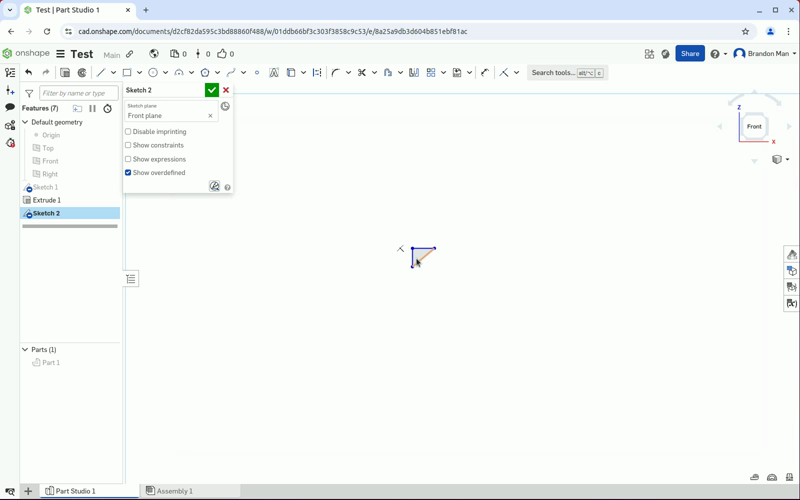
scroll(6)
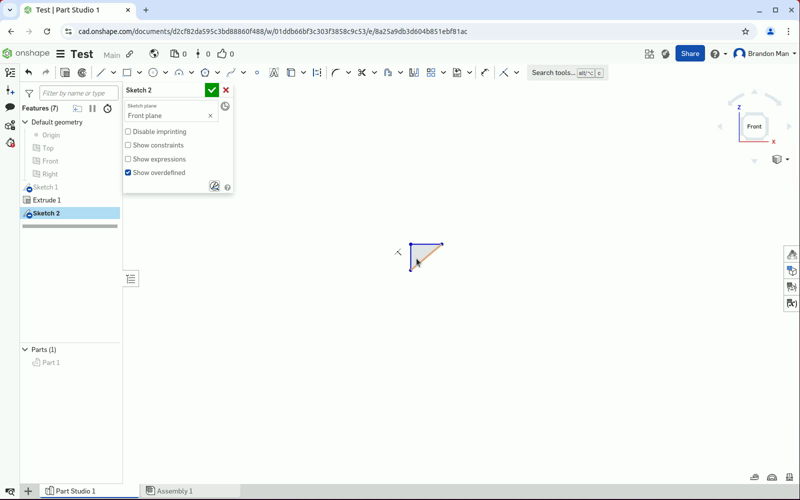
scroll(6)
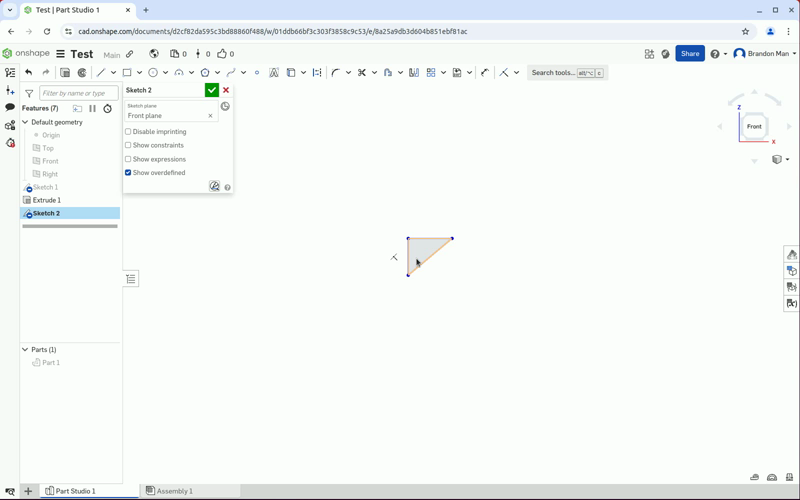
scroll(6)
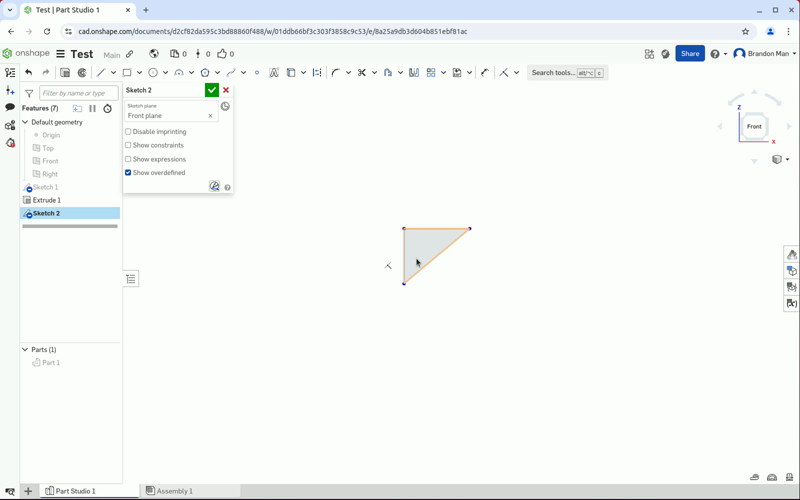
scroll(6)
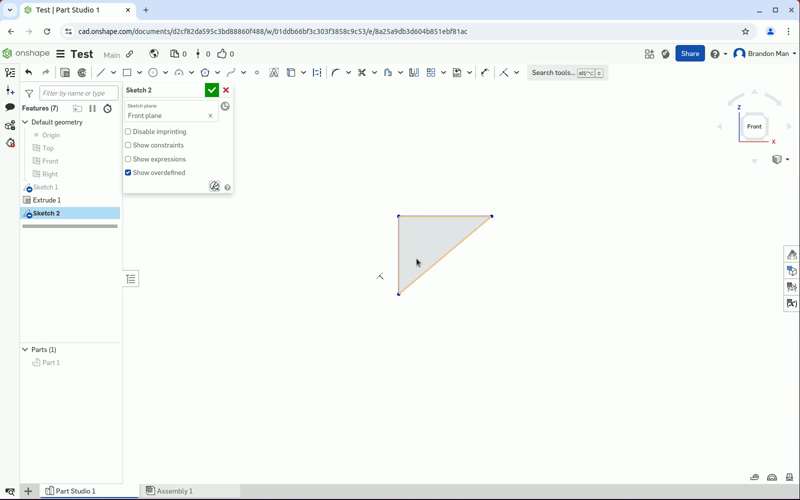
scroll(6)
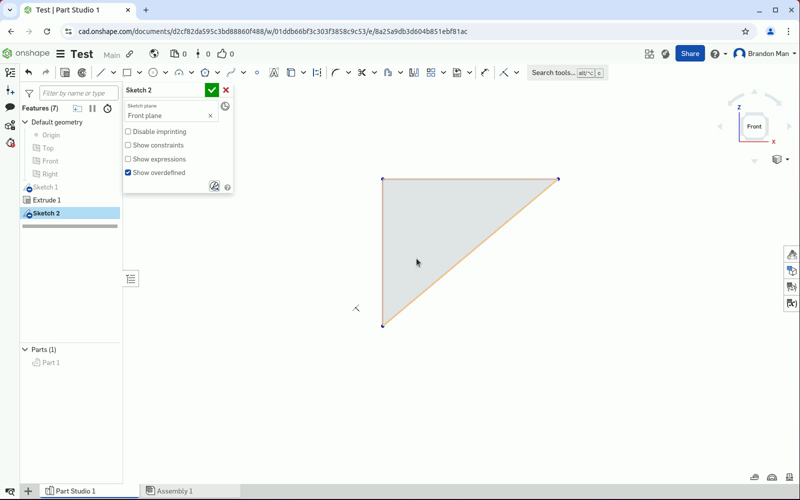
click(416, 258)
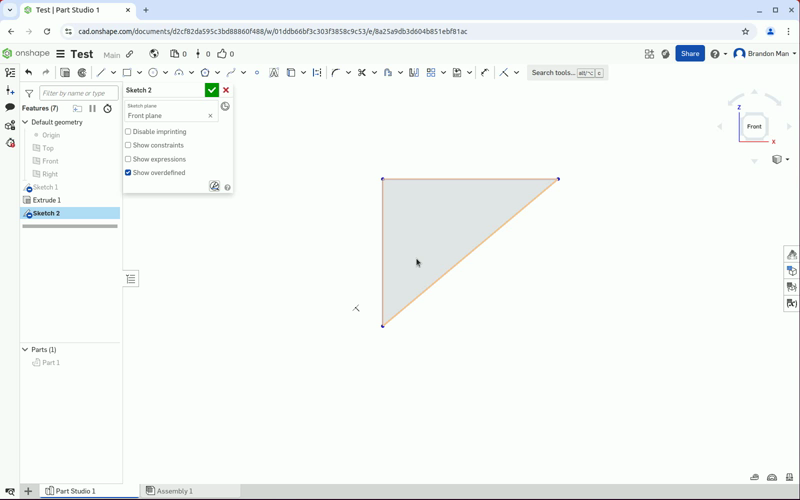
scroll(-6)
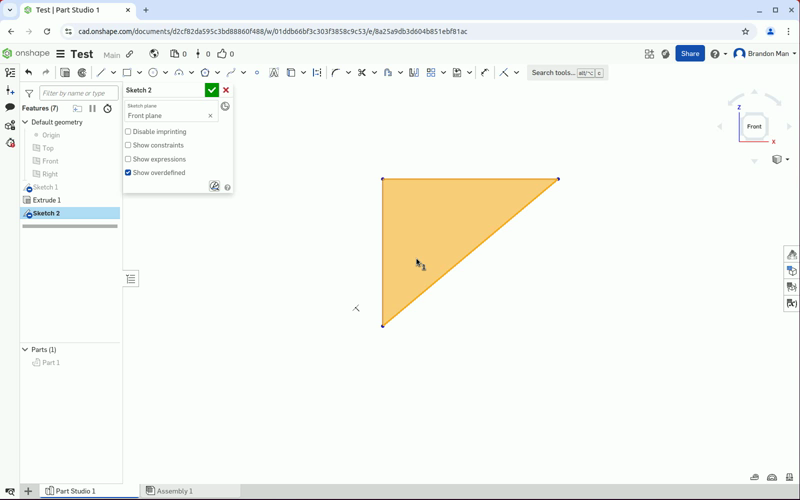
scroll(-6)
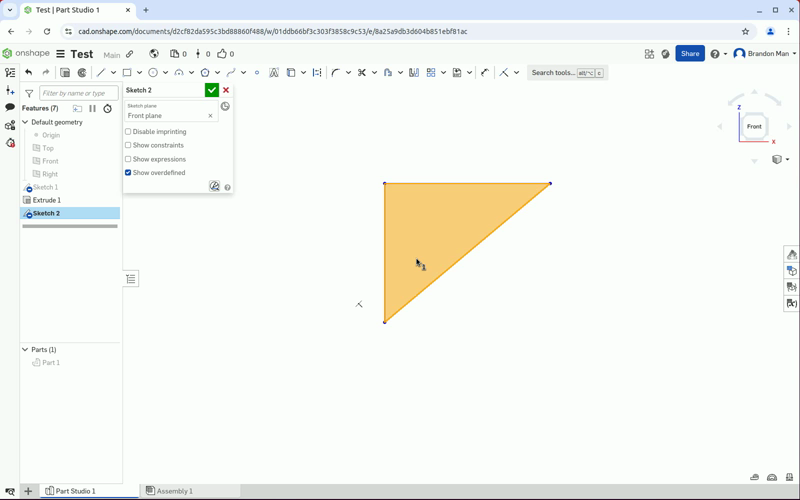
scroll(-6)
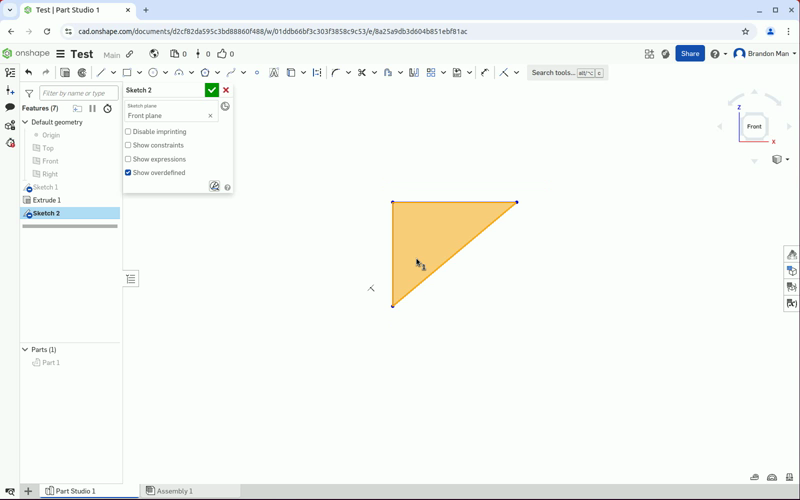
scroll(-6)
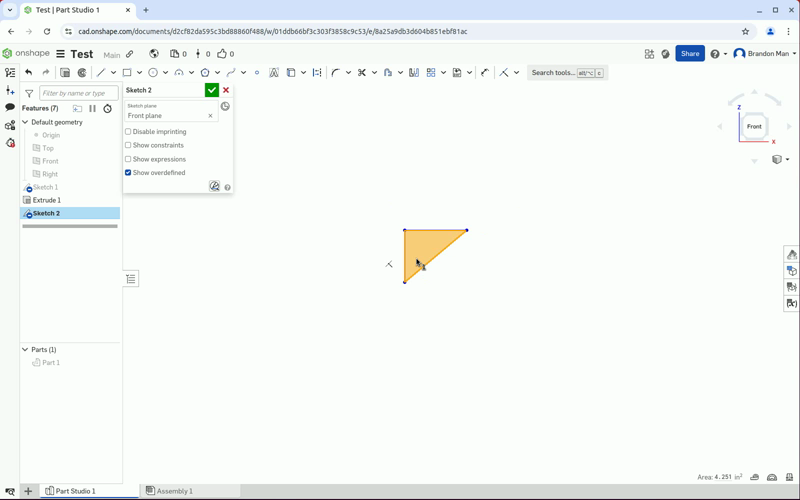
scroll(-6)
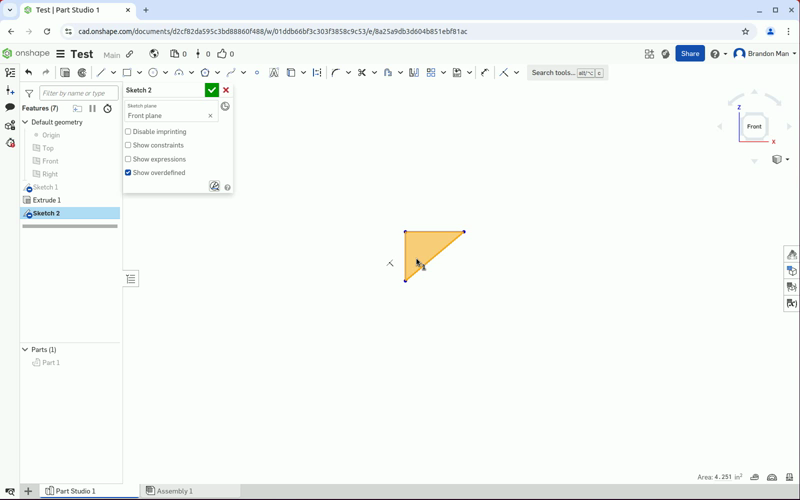
scroll(-6)
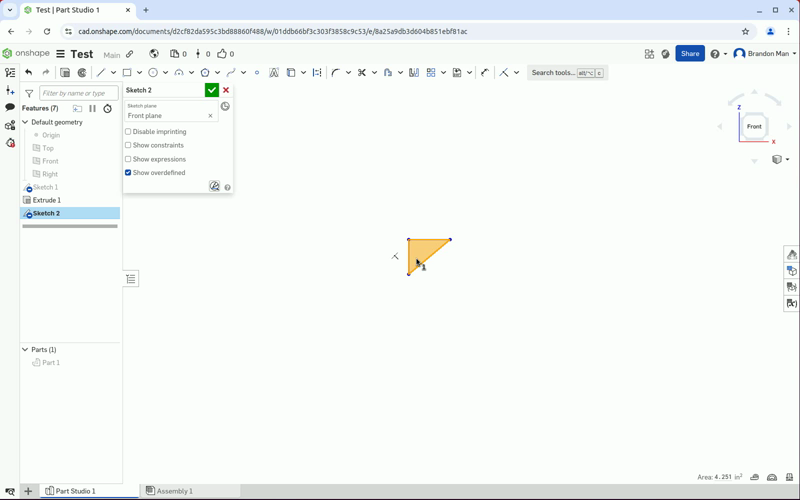
scroll(-6)
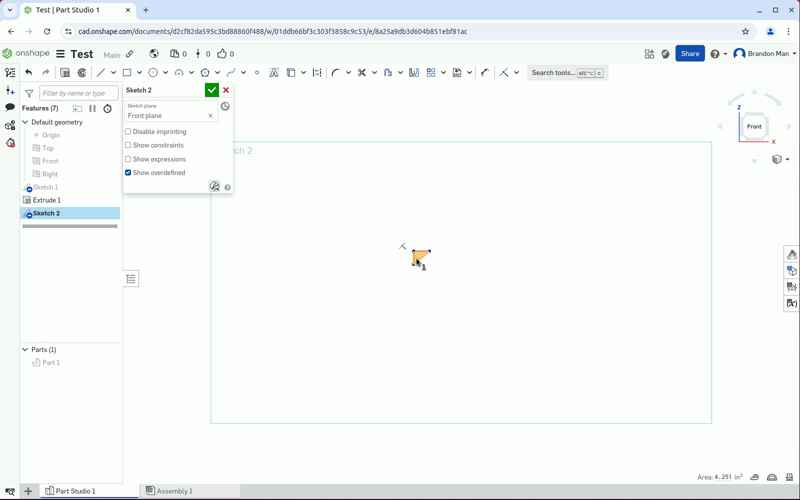
mouse_move(73, 352)
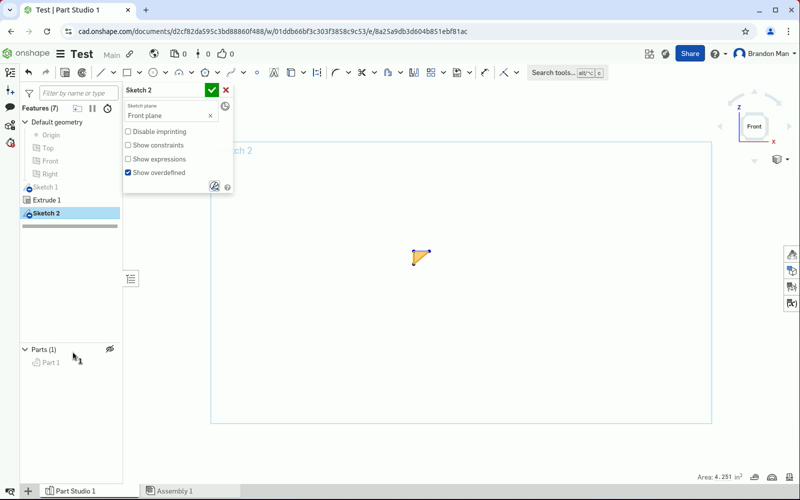
key(shift+y)
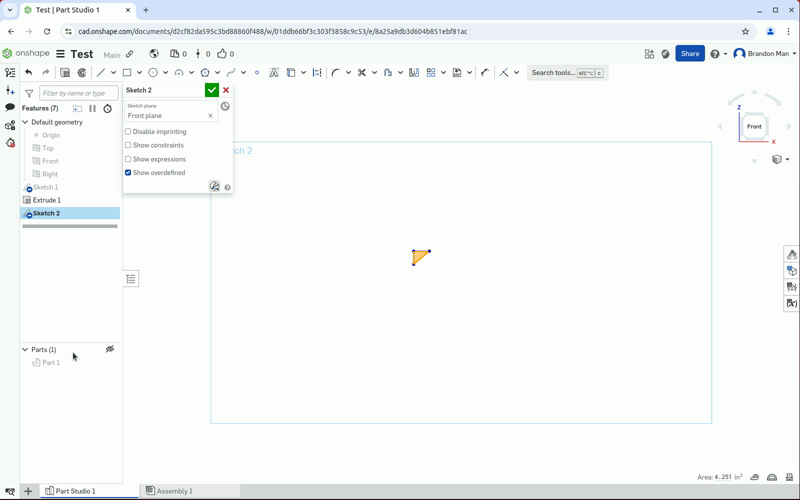
key(shift+e)
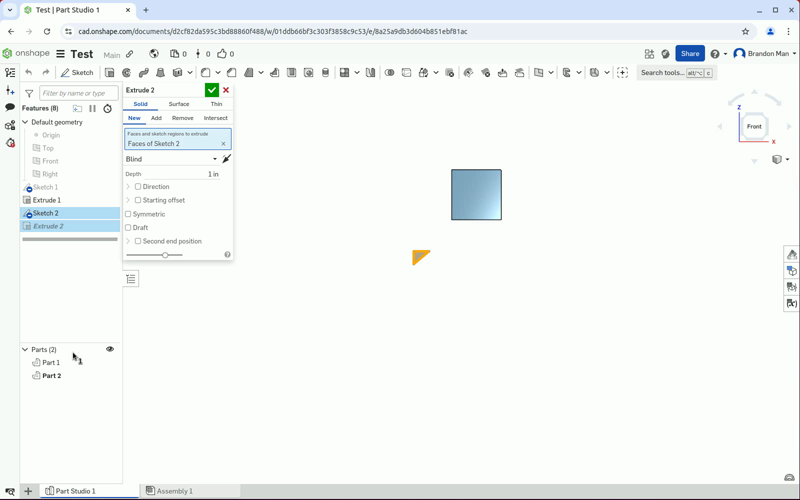
mouse_move(143, 106)
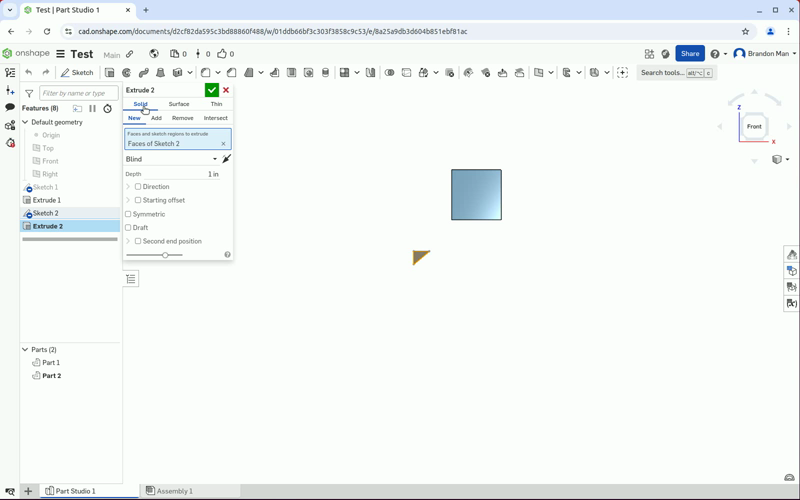
click(143, 106)
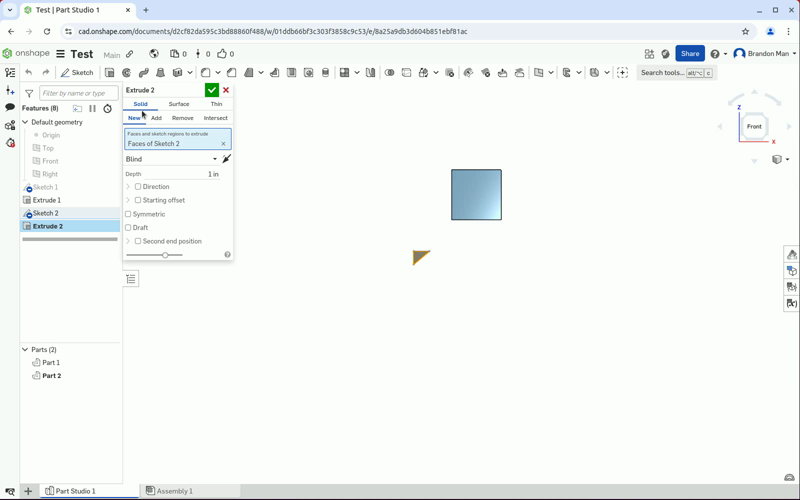
mouse_move(137, 120)
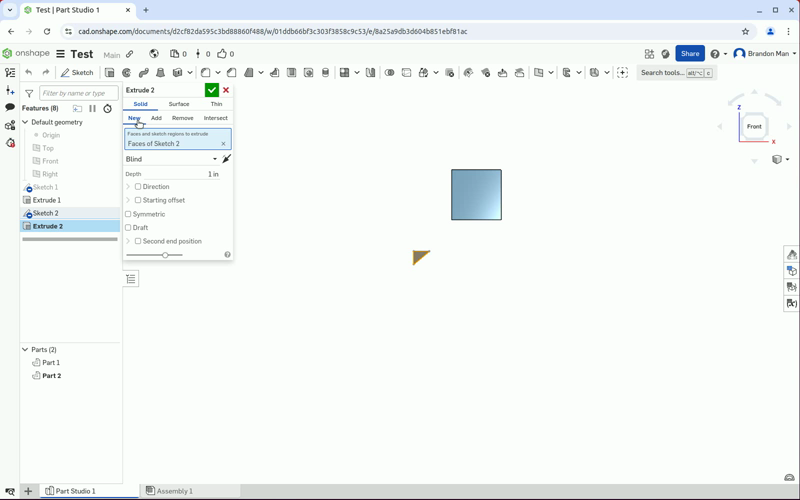
click(137, 120)
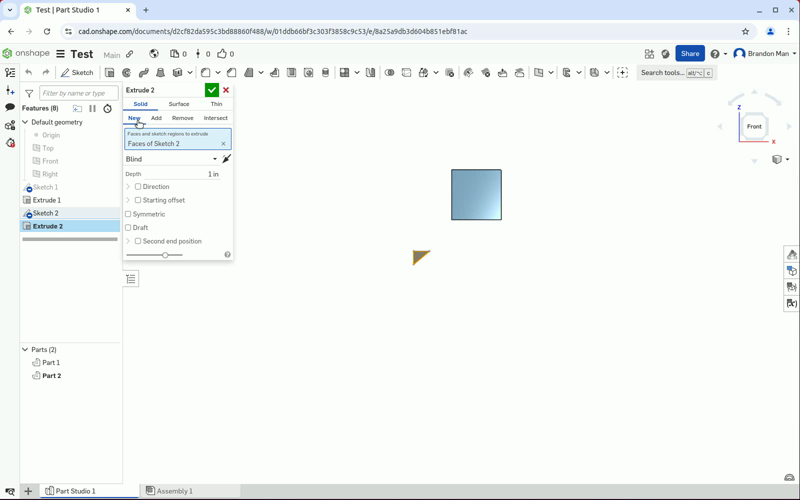
key(tab, 4)
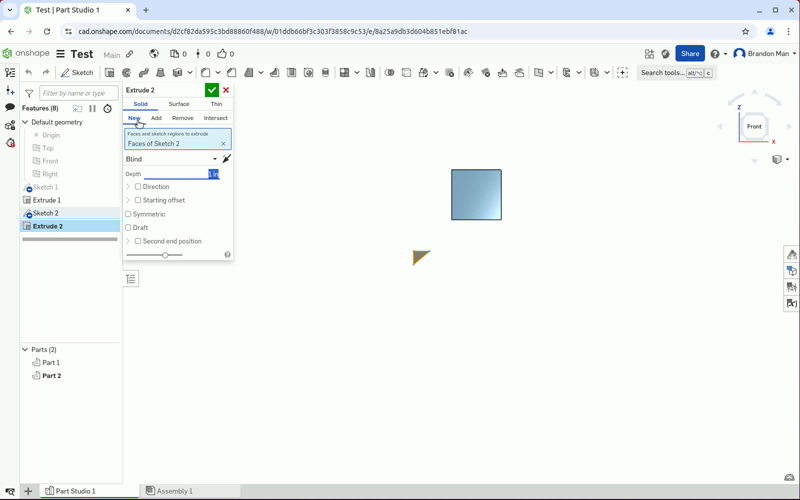
text(-5.055)
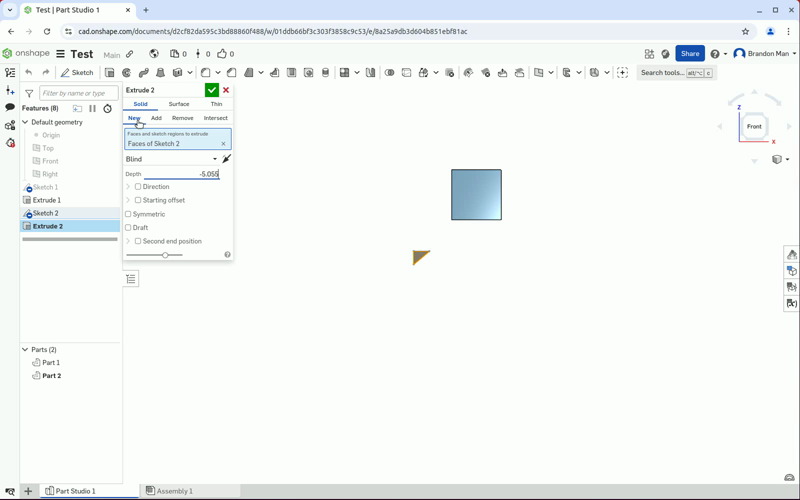
key(enter)
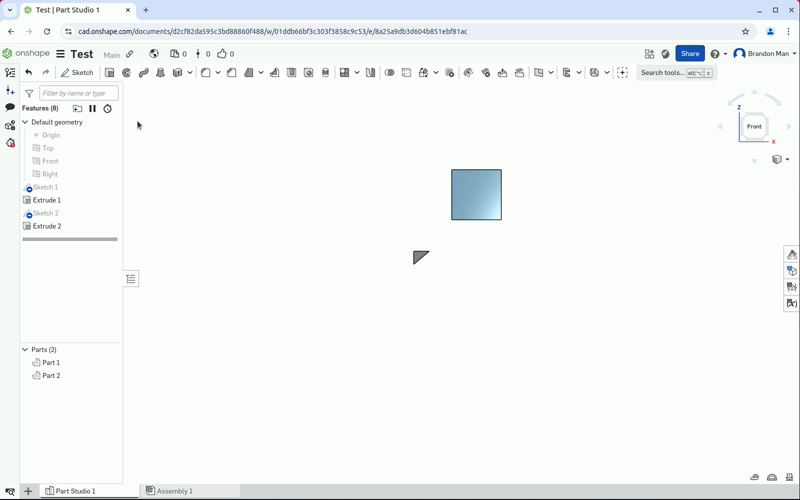
key(shift+h)
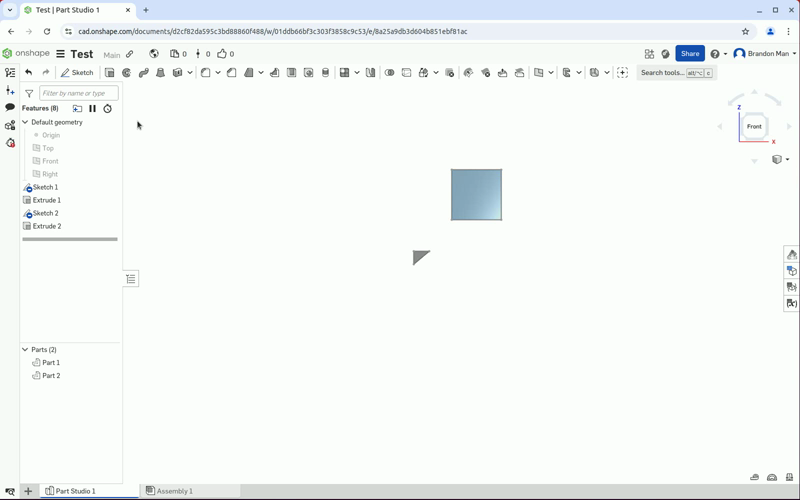
key(shift+h)
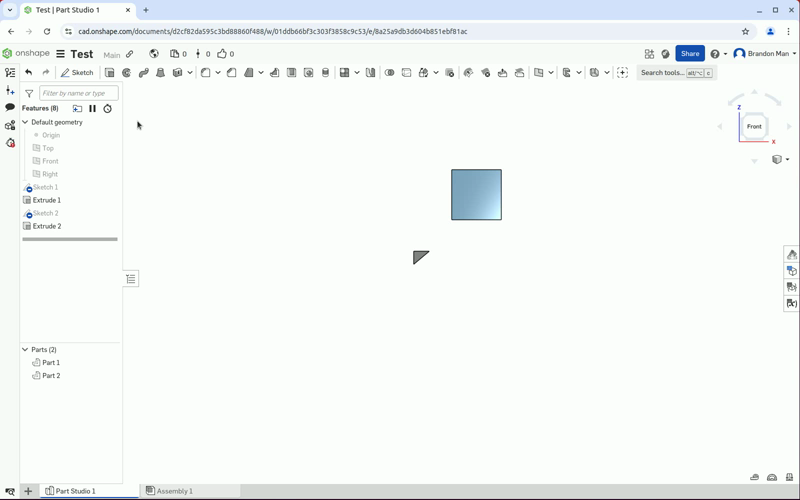
mouse_move(73, 189)
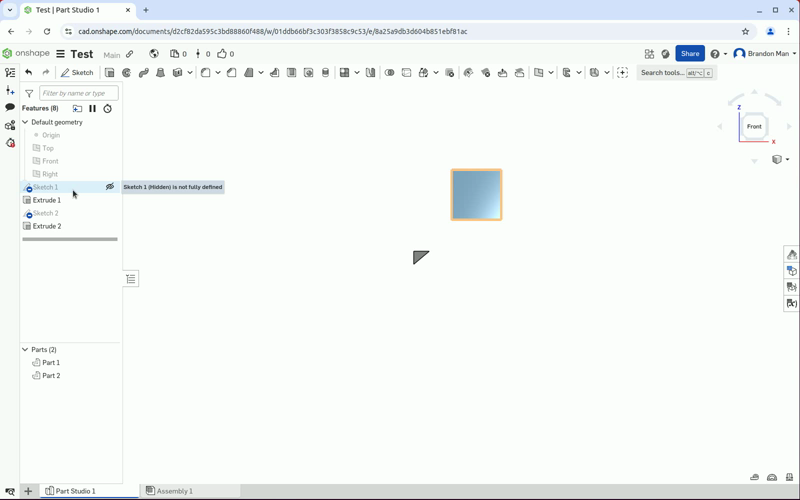
click(73, 189)
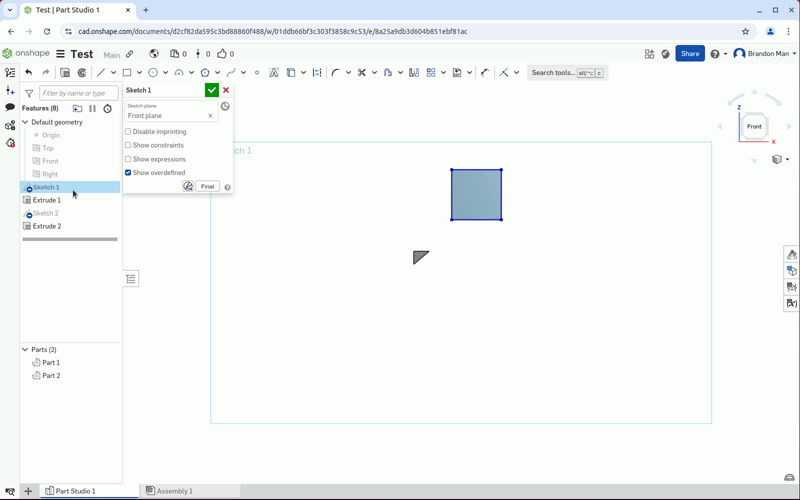
mouse_move(229, 92)
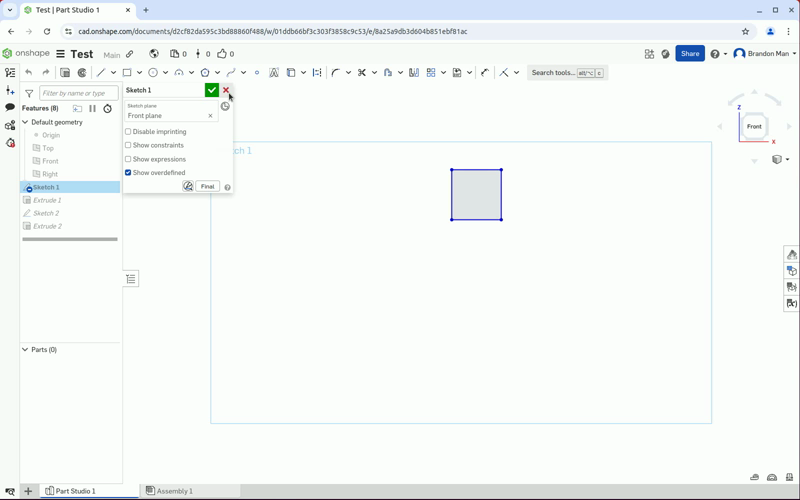
click(229, 92)
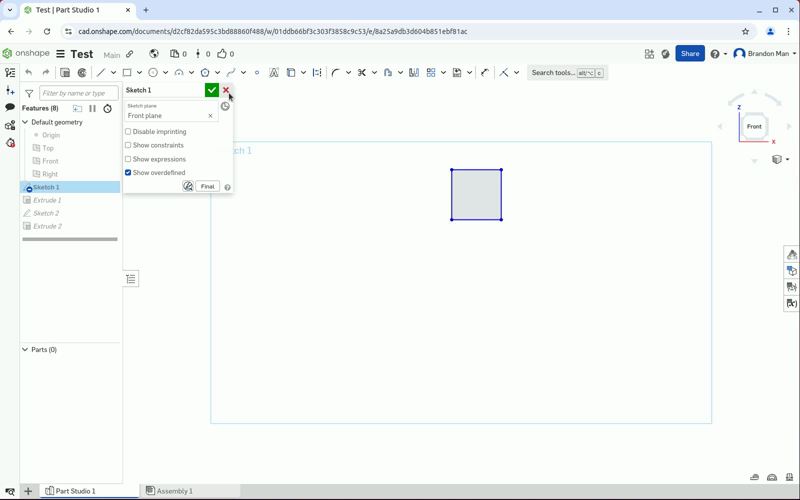
key(shift+s)
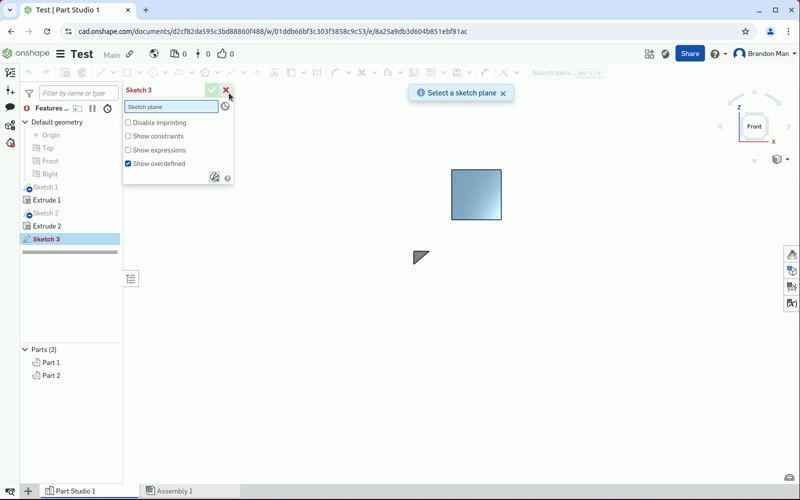
mouse_move(73, 163)
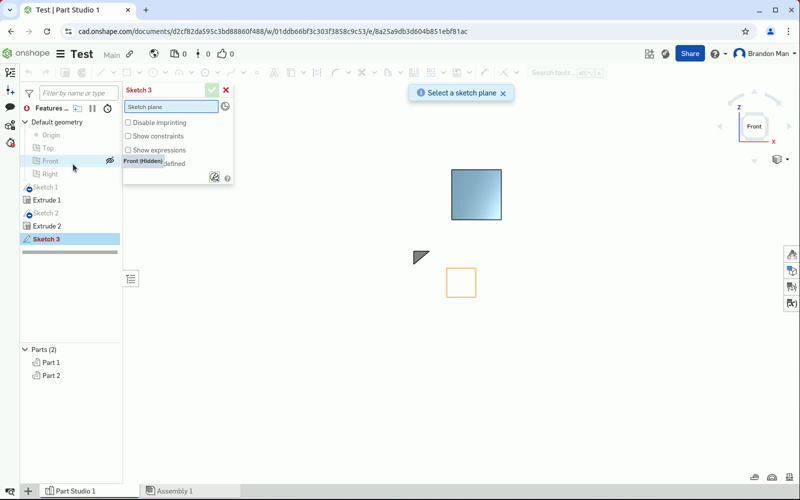
click(73, 163)
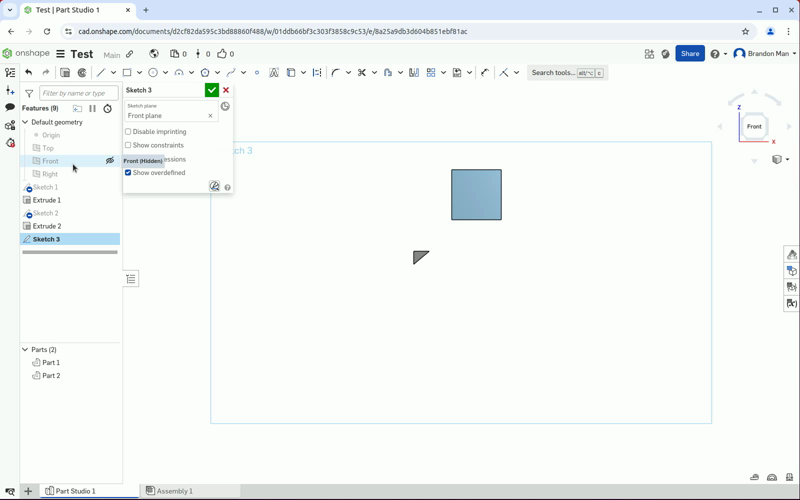
mouse_move(73, 352)
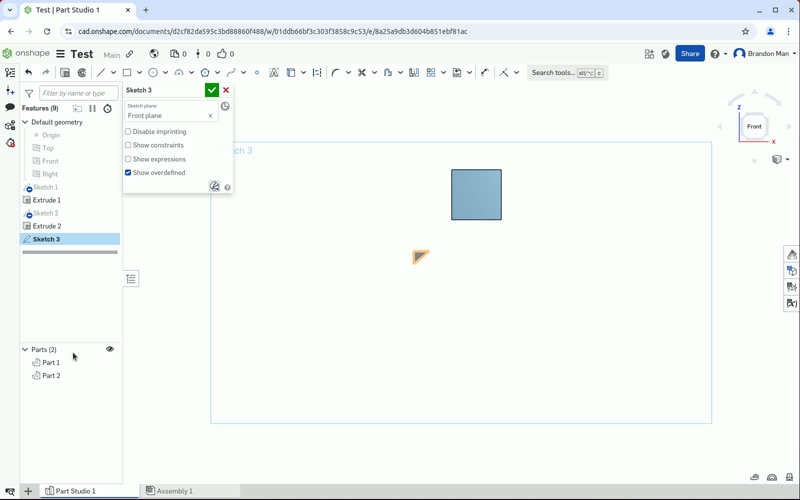
key(y)
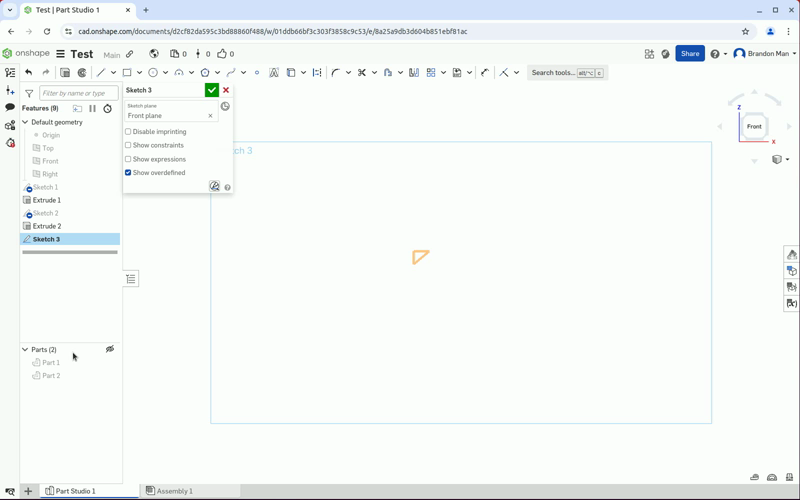
key(l)
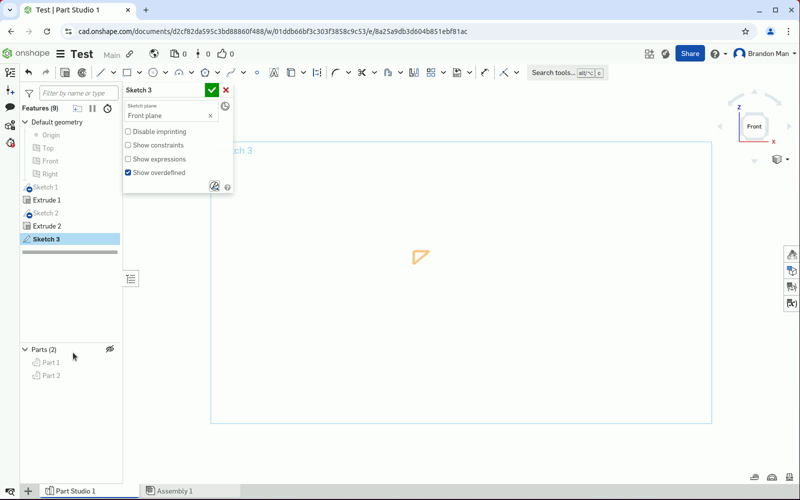
key_down(shift)
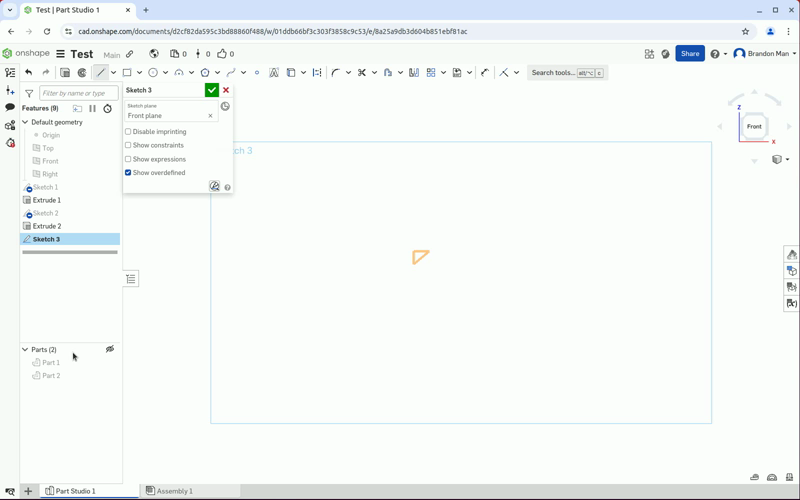
mouse_move(485, 231)
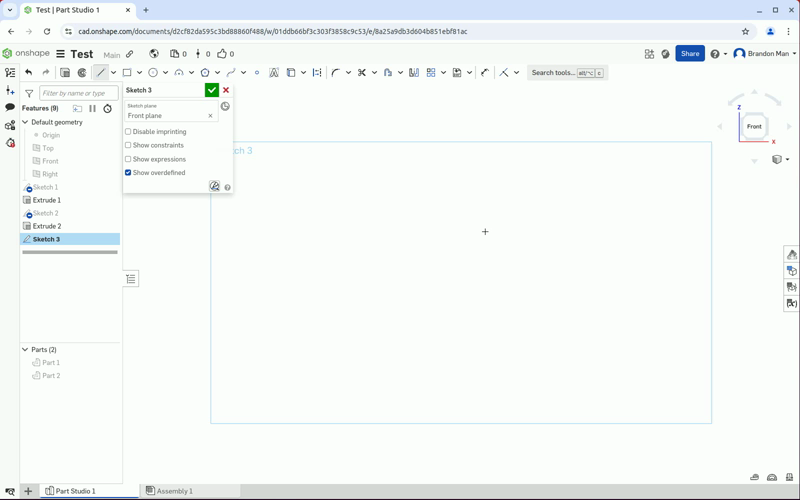
click(485, 231)
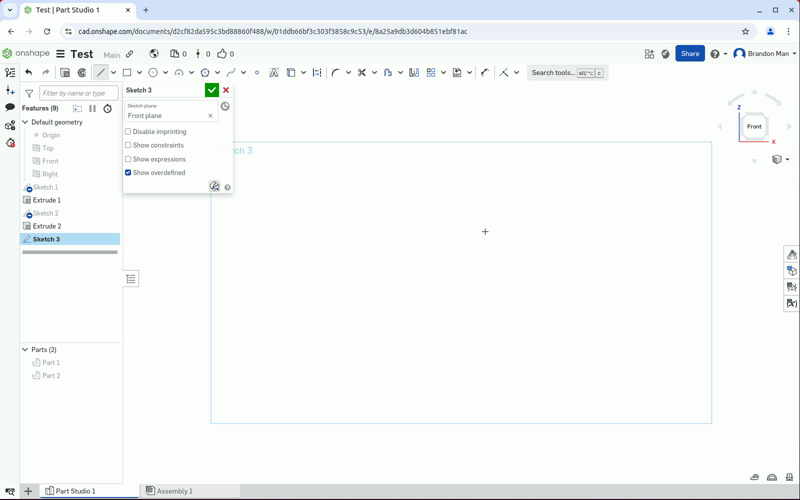
key_up(shift)
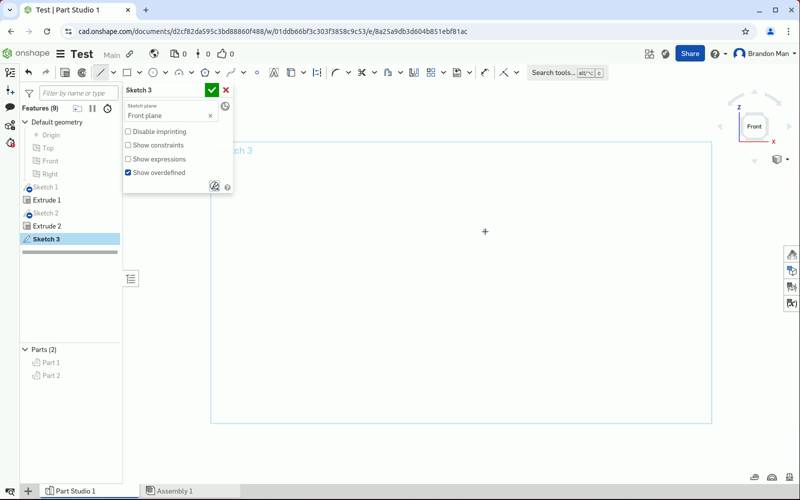
key_down(shift)
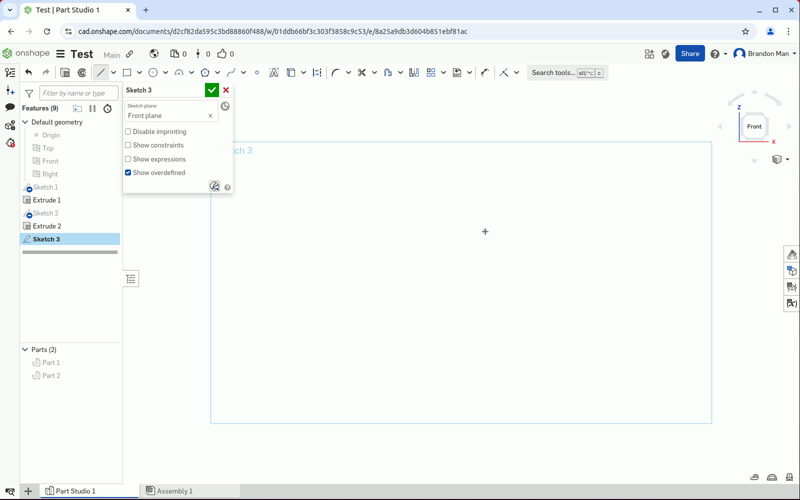
mouse_move(515, 231)
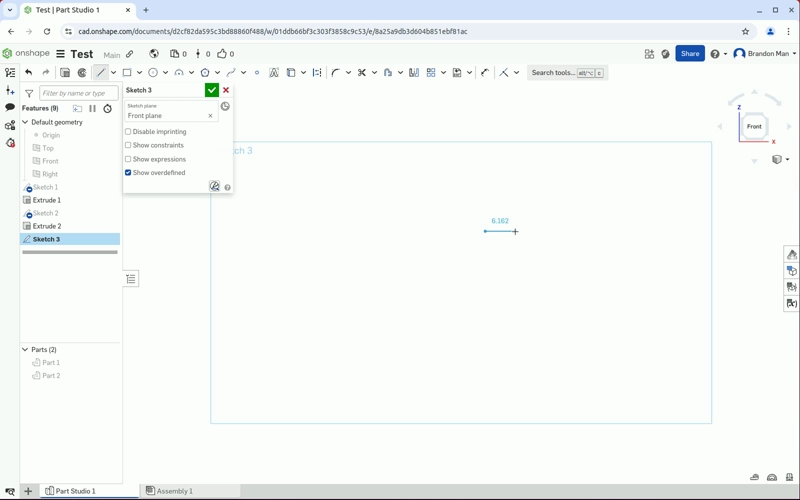
mouse_move(500, 231)
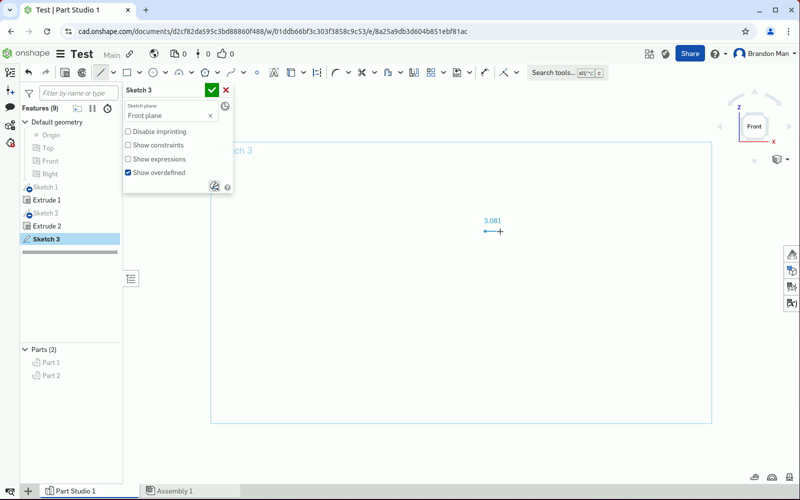
click(500, 231)
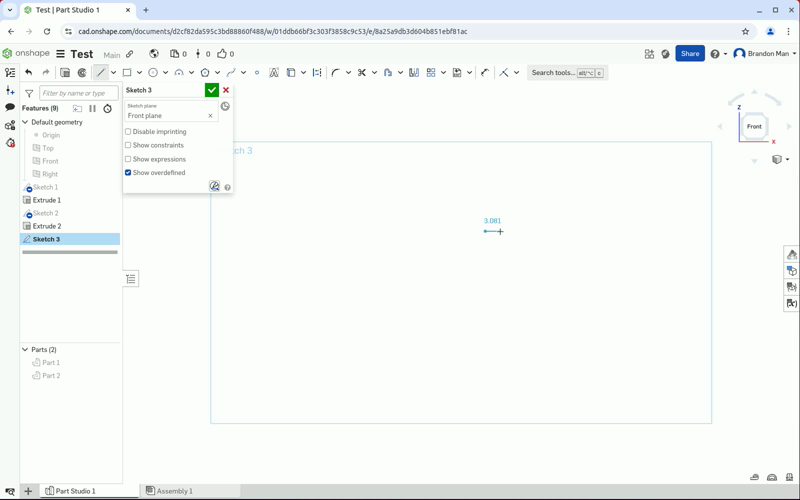
key_up(shift)
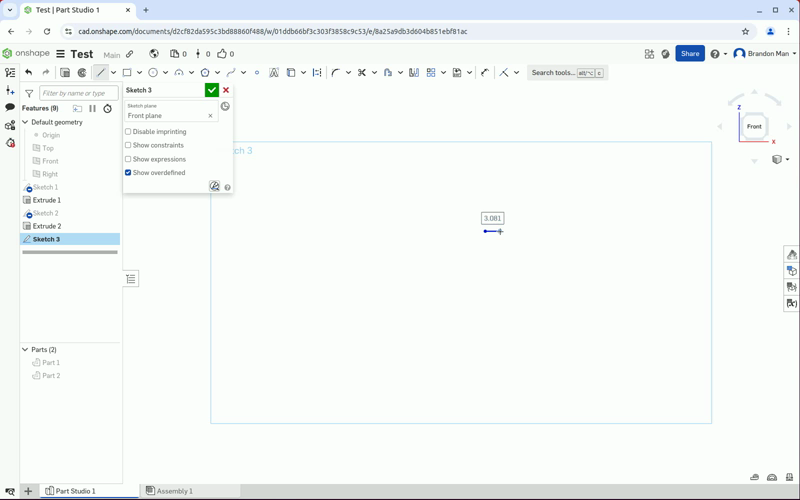
key_down(shift)
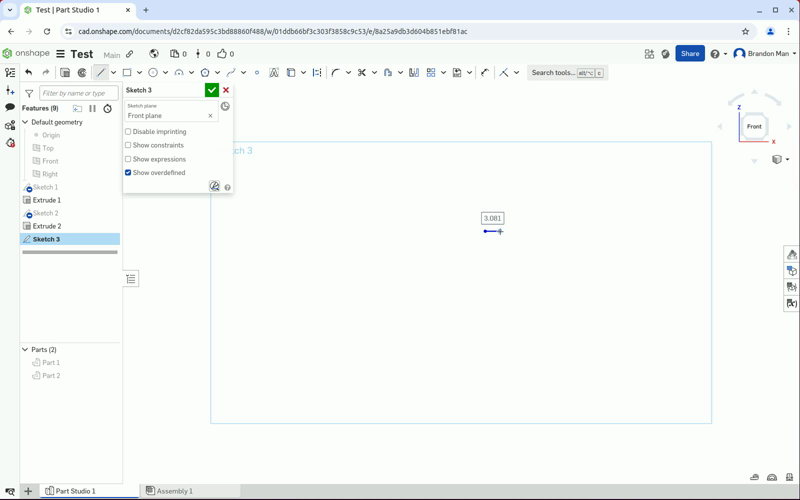
mouse_move(530, 231)
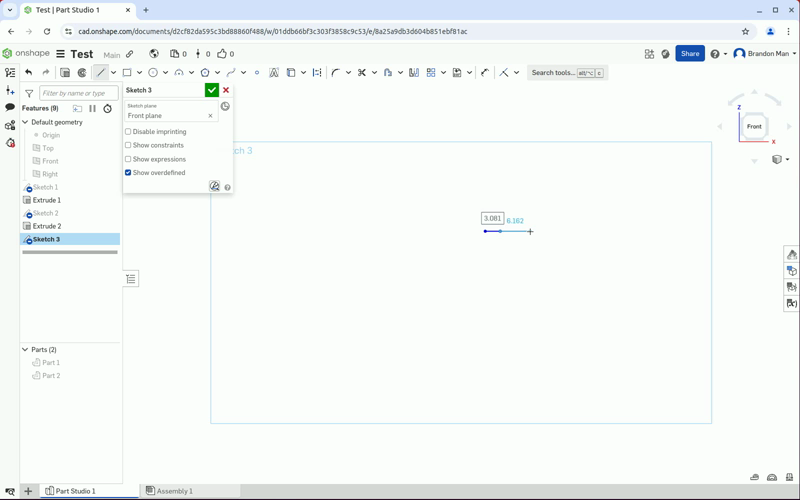
mouse_move(500, 218)
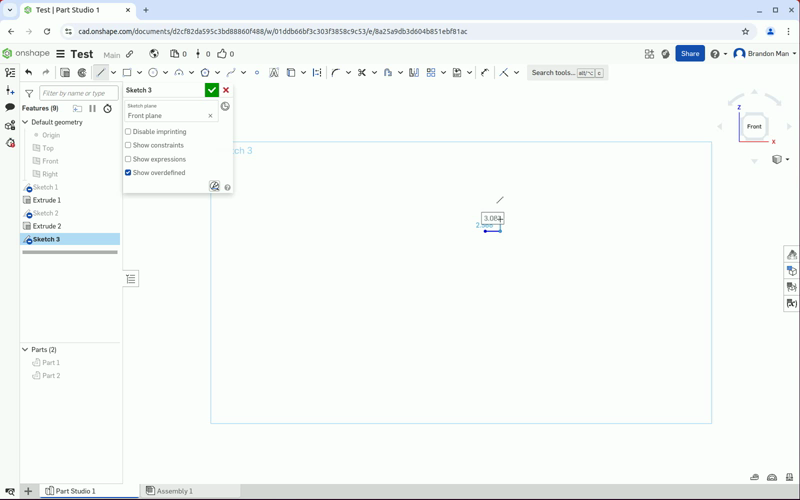
click(500, 218)
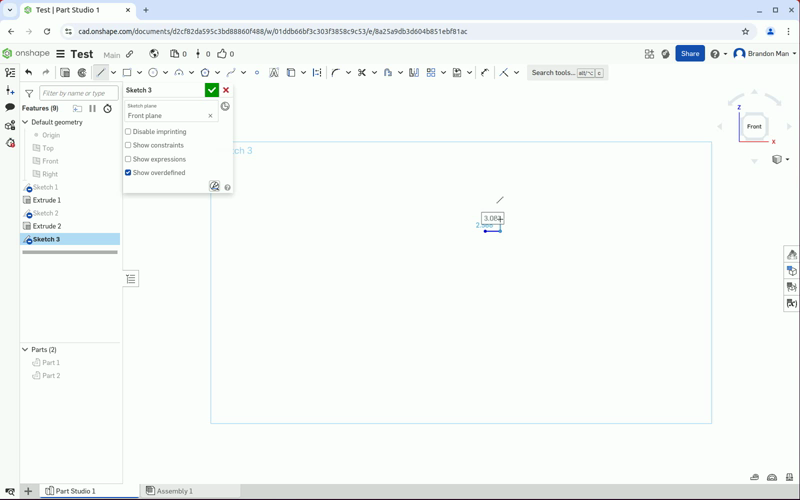
key_up(shift)
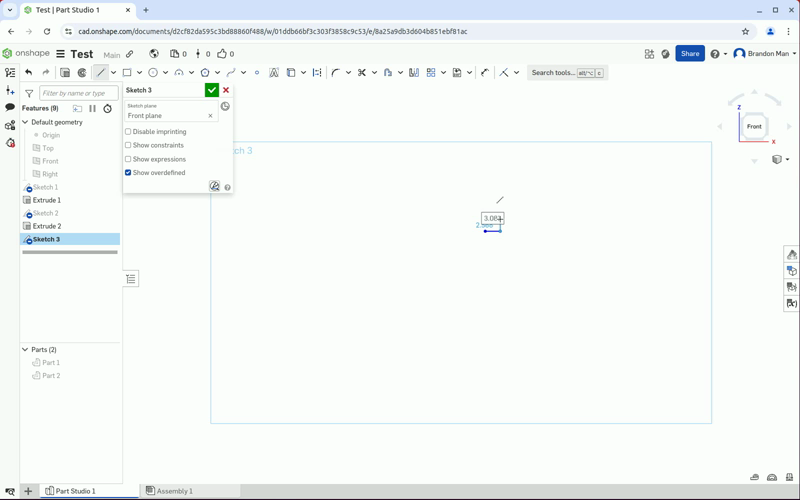
mouse_move(530, 218)
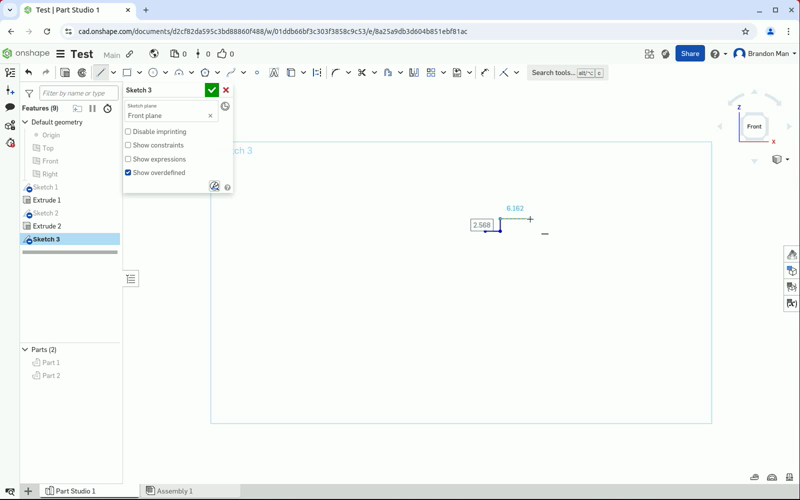
key_down(shift)
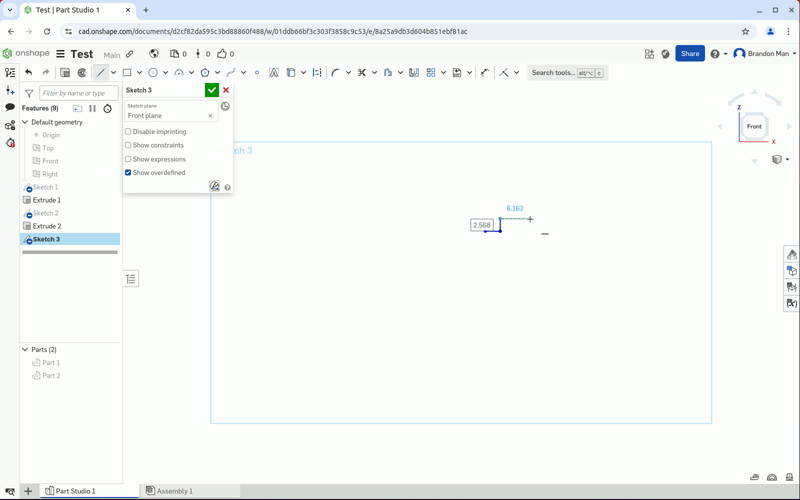
mouse_move(485, 231)
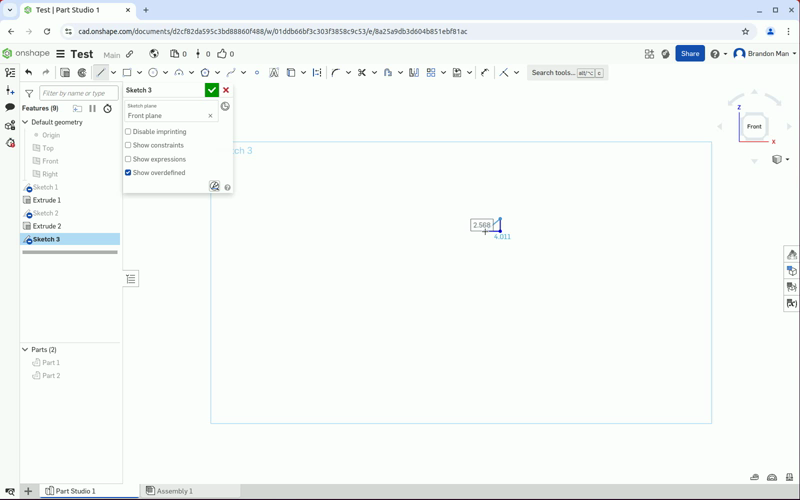
key_up(shift)
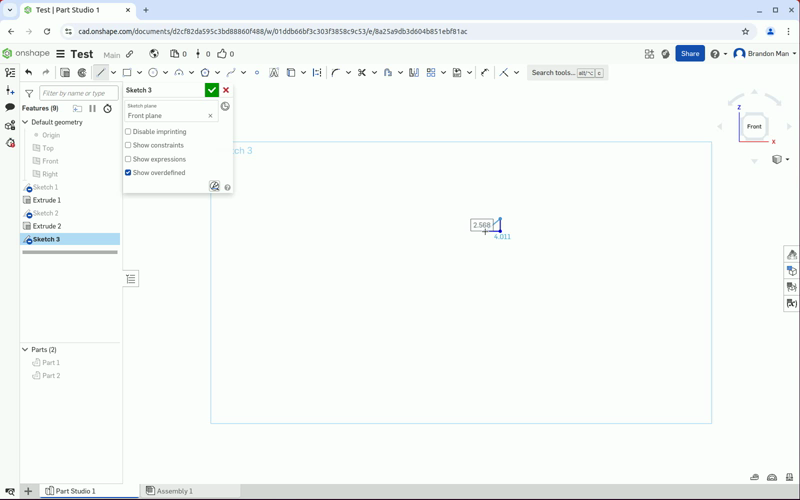
click(485, 231)
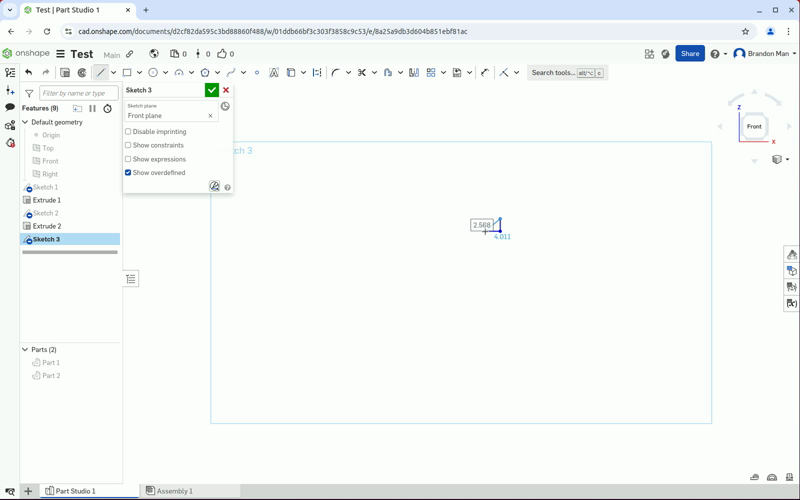
key(esc)
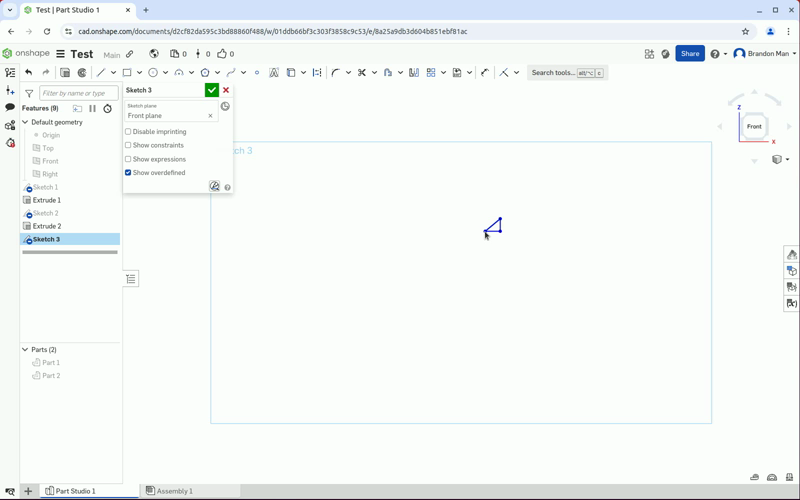
mouse_move(498, 230)
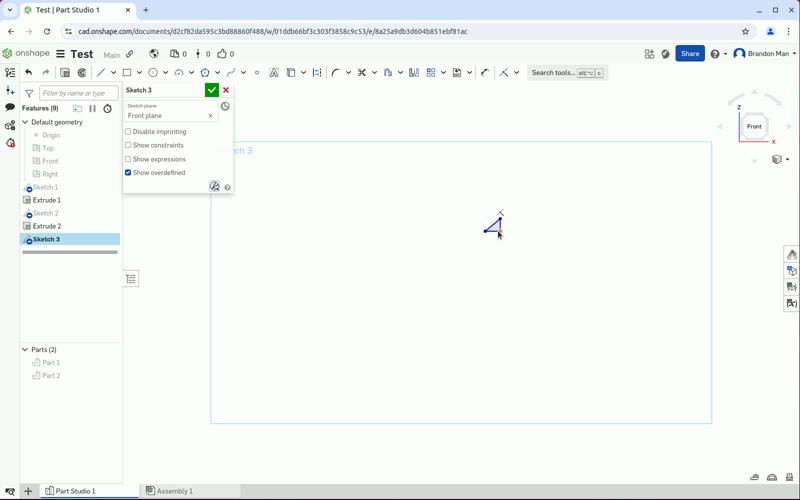
scroll(6)
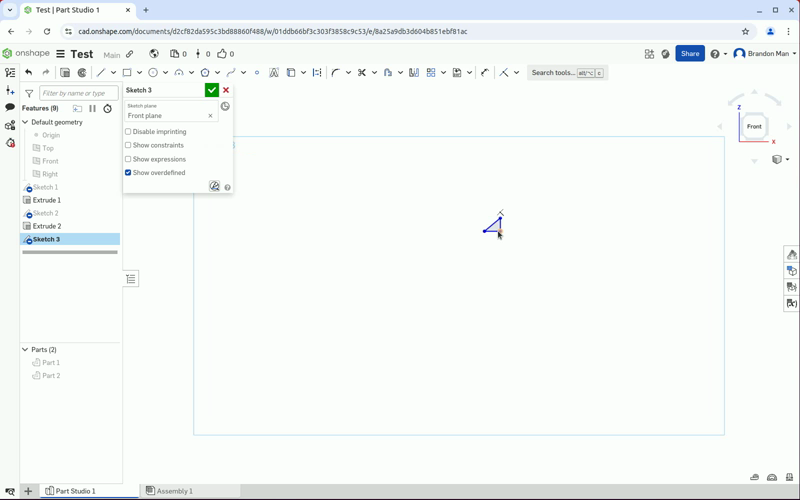
scroll(6)
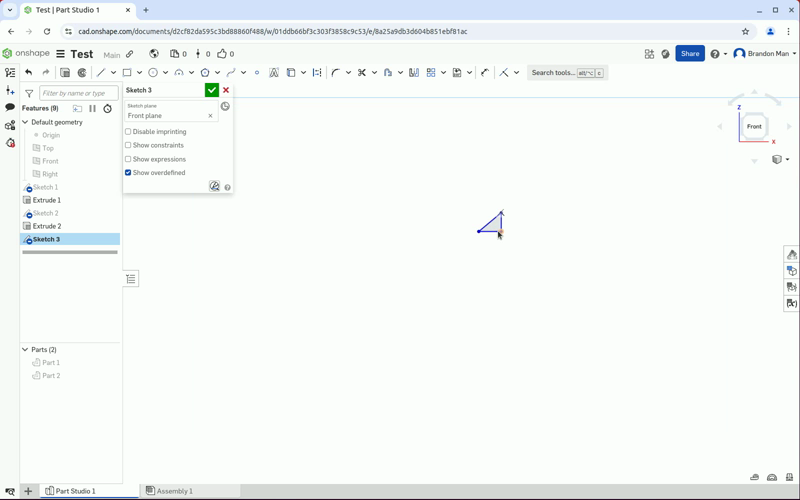
scroll(6)
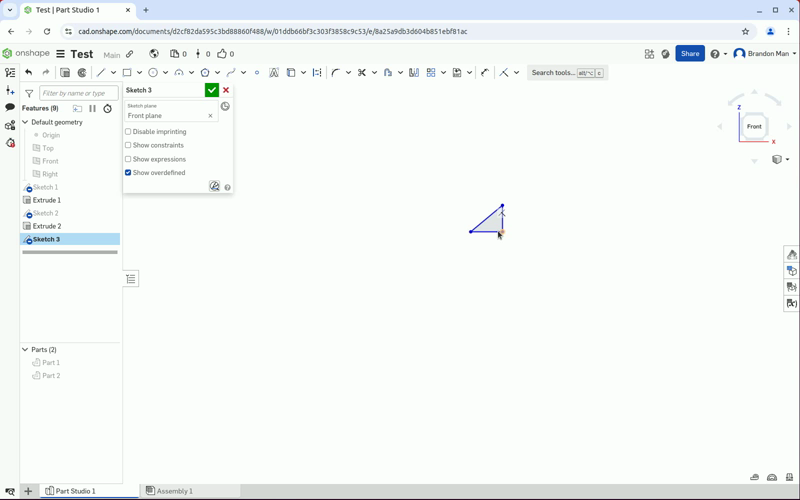
scroll(6)
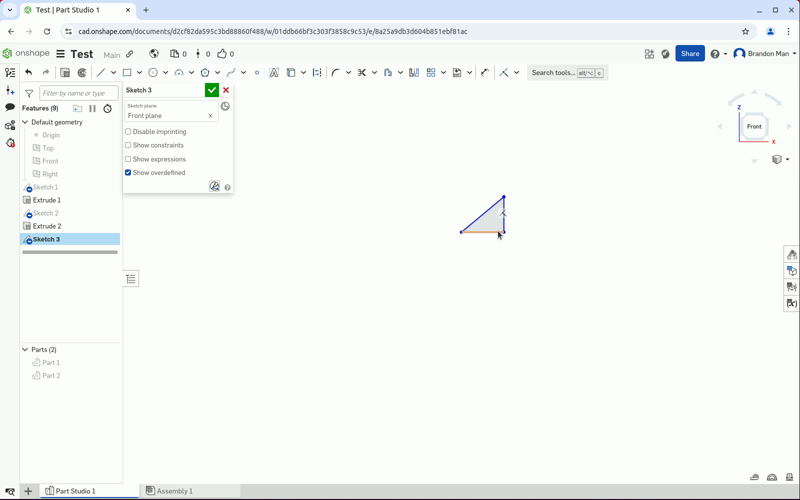
scroll(6)
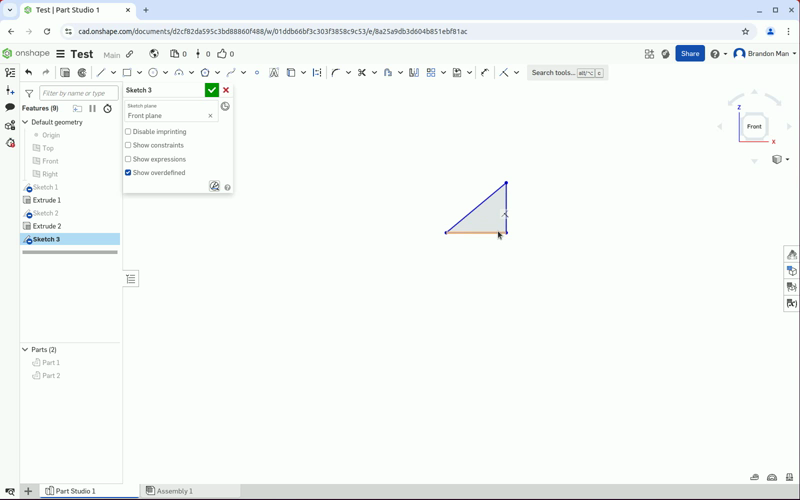
scroll(6)
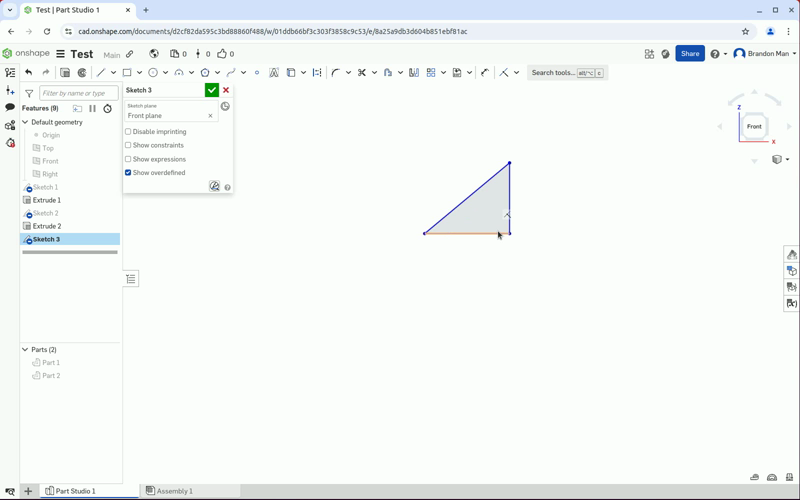
scroll(6)
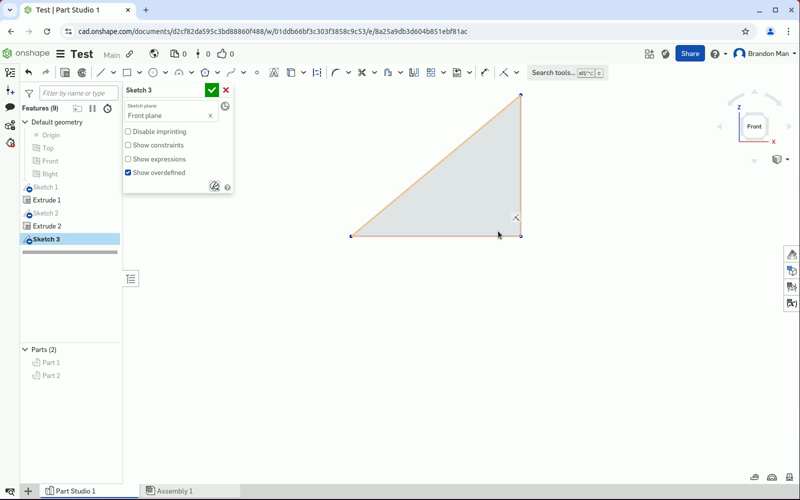
click(498, 230)
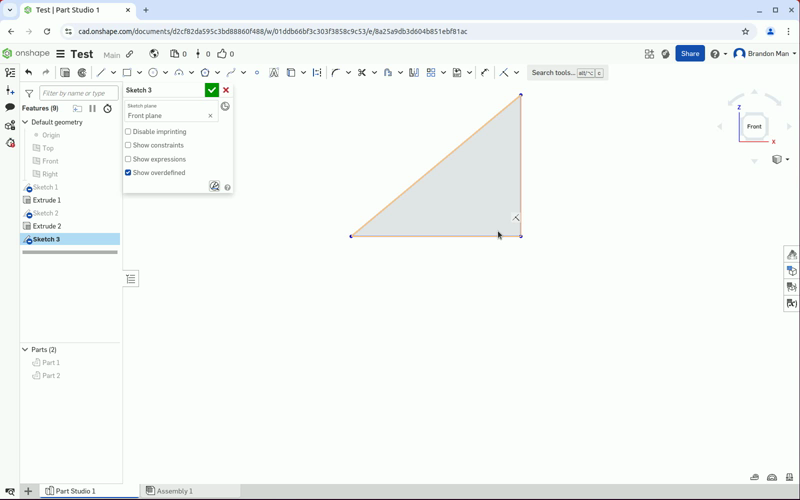
scroll(-6)
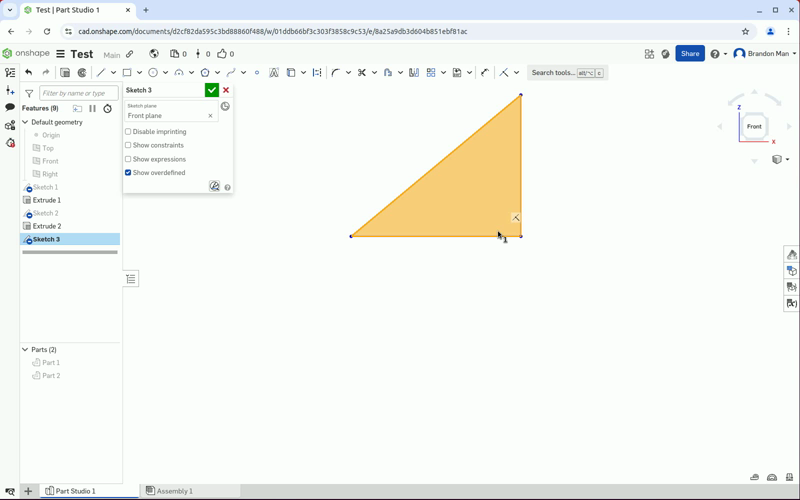
scroll(-6)
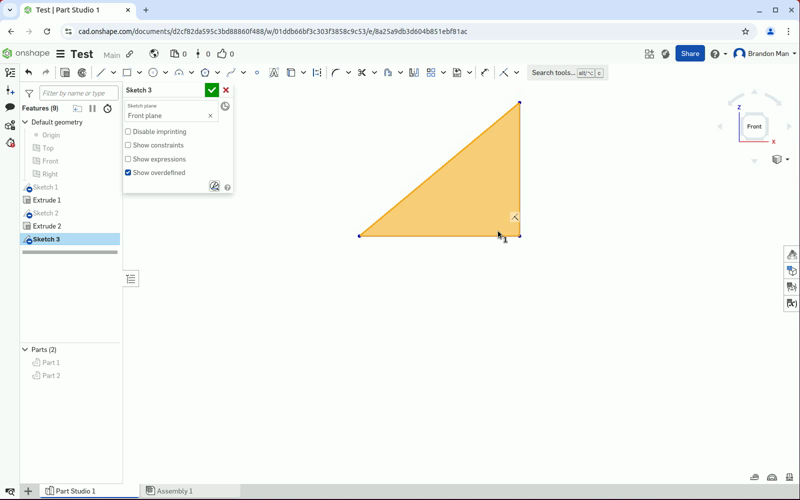
scroll(-6)
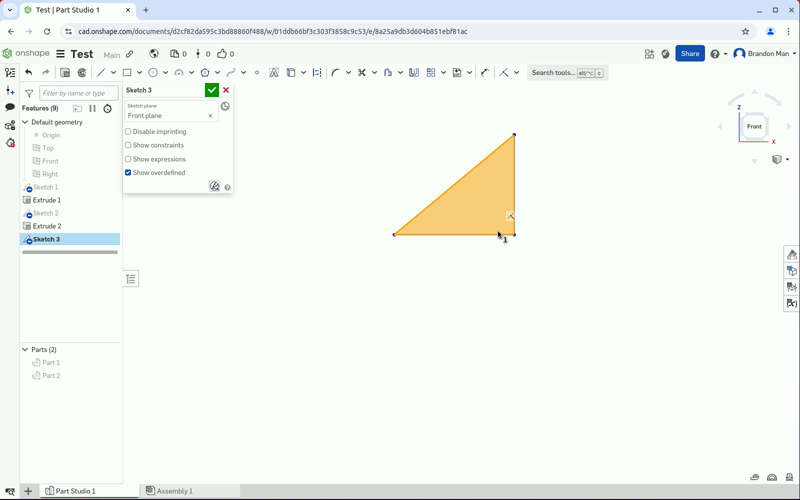
scroll(-6)
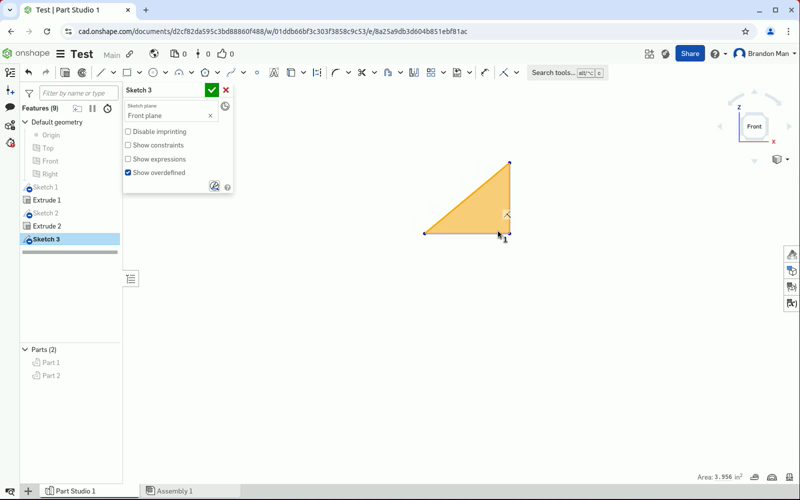
scroll(-6)
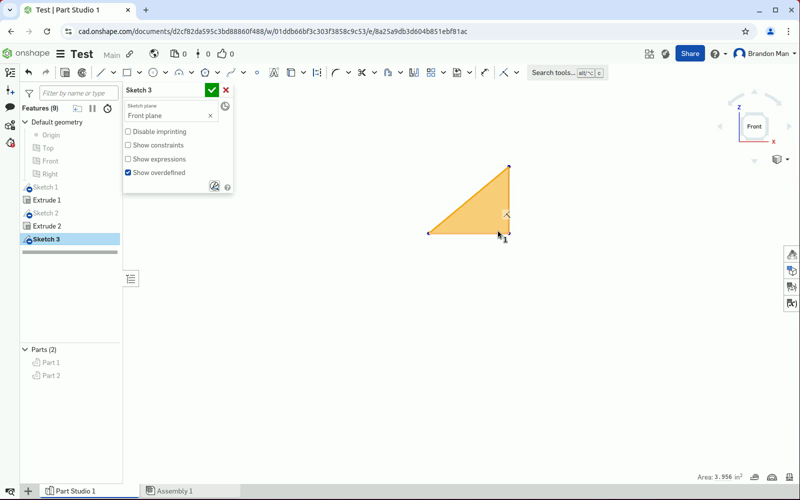
scroll(-6)
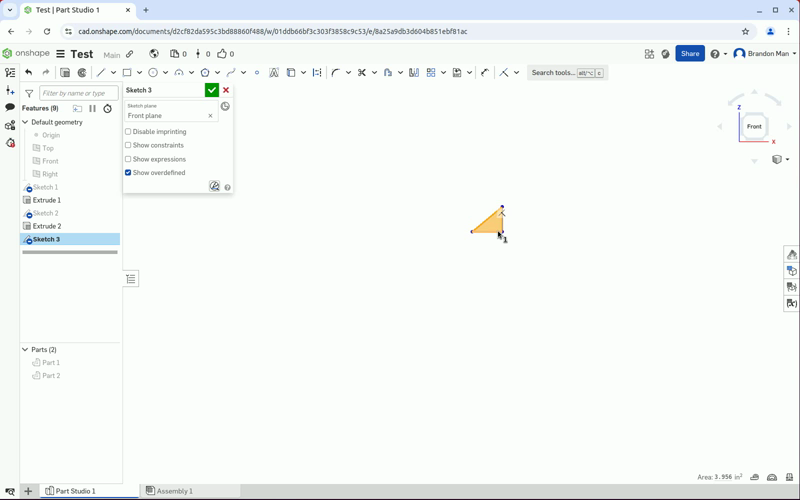
scroll(-6)
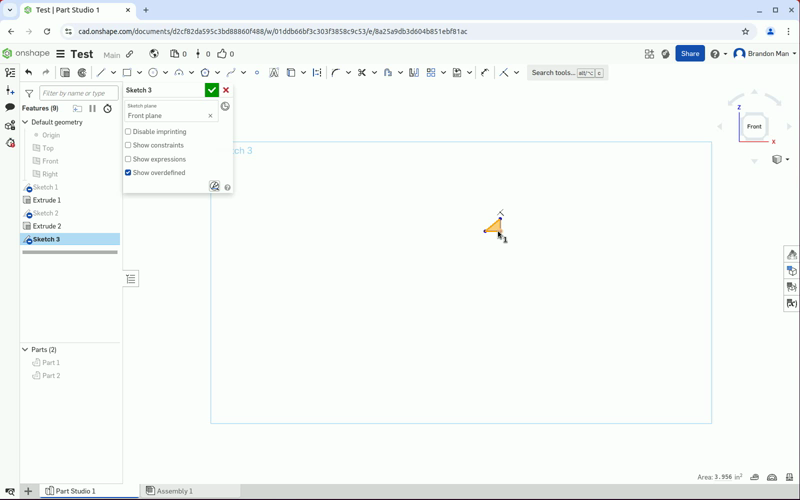
mouse_move(73, 352)
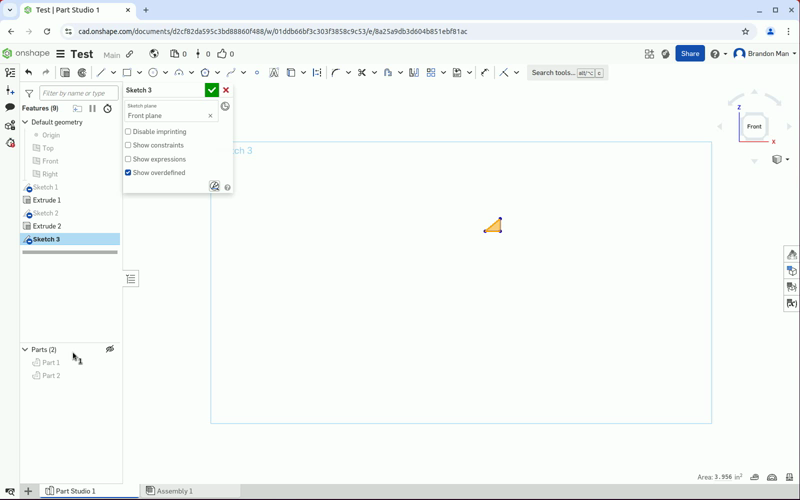
key(shift+y)
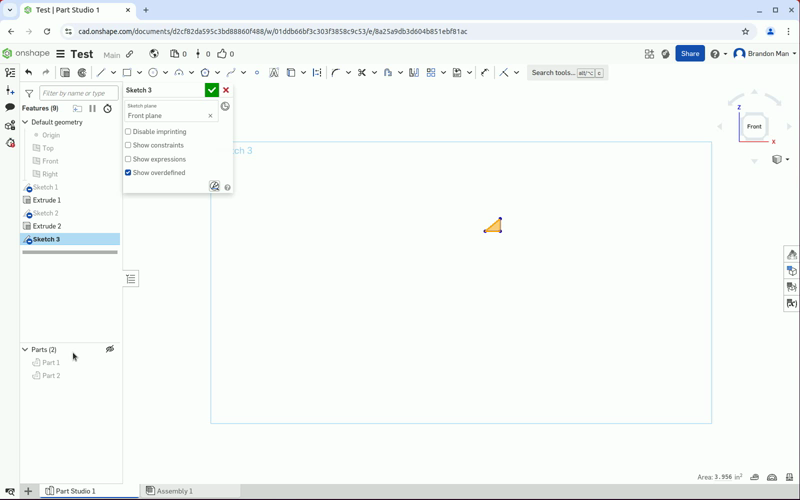
key(shift+e)
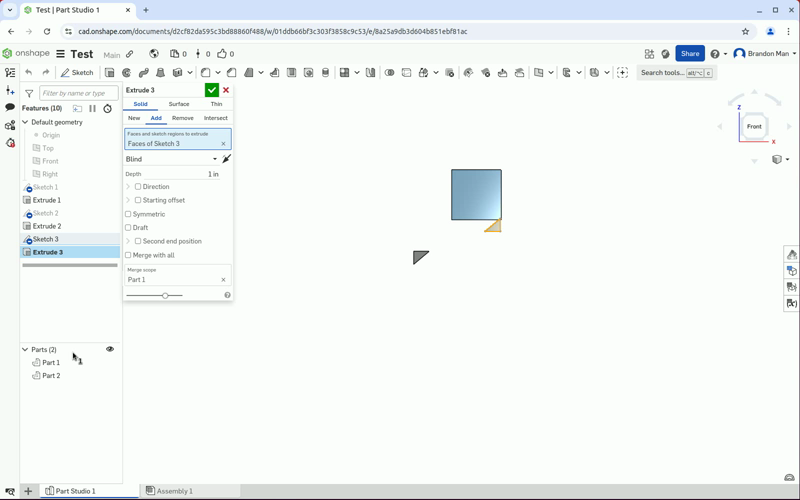
mouse_move(143, 106)
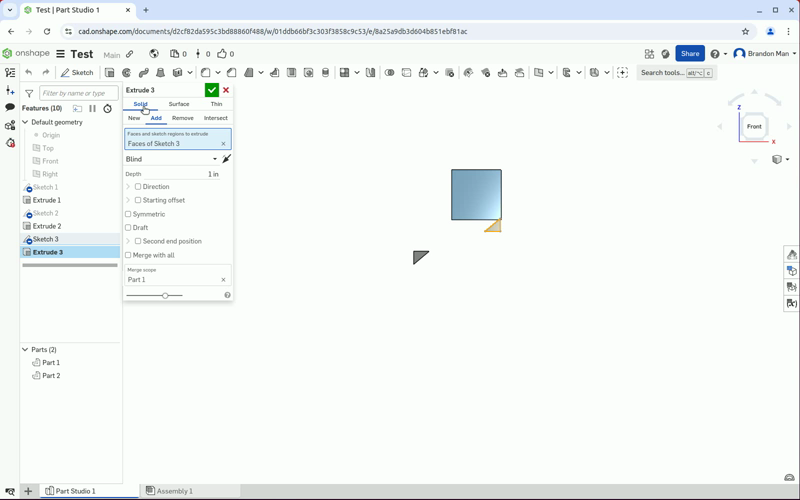
click(143, 106)
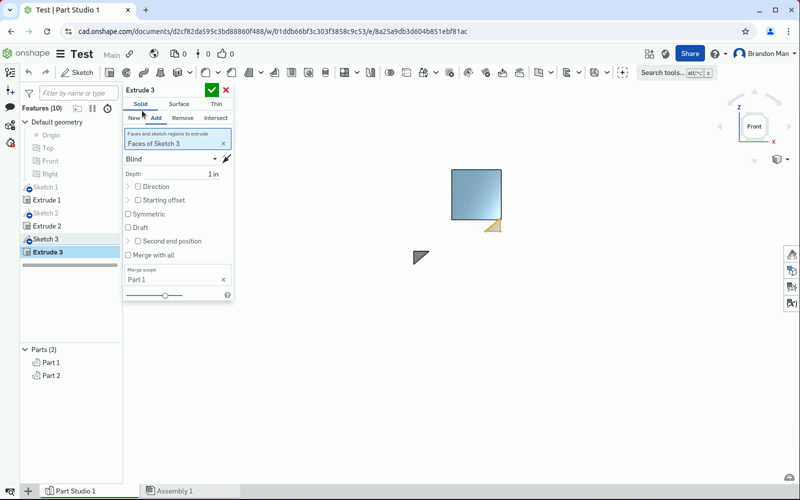
mouse_move(137, 120)
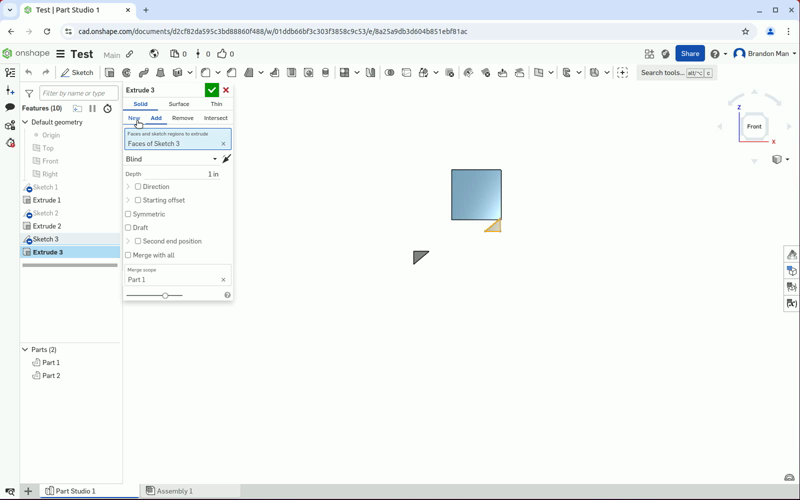
click(137, 120)
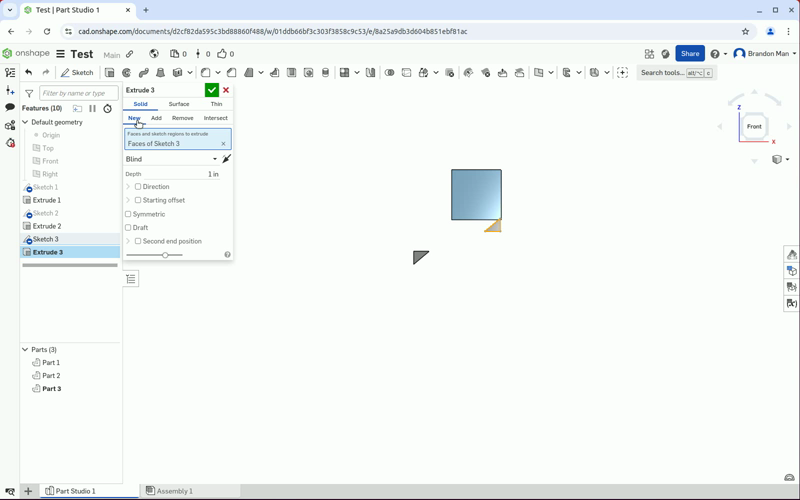
key(tab, 4)
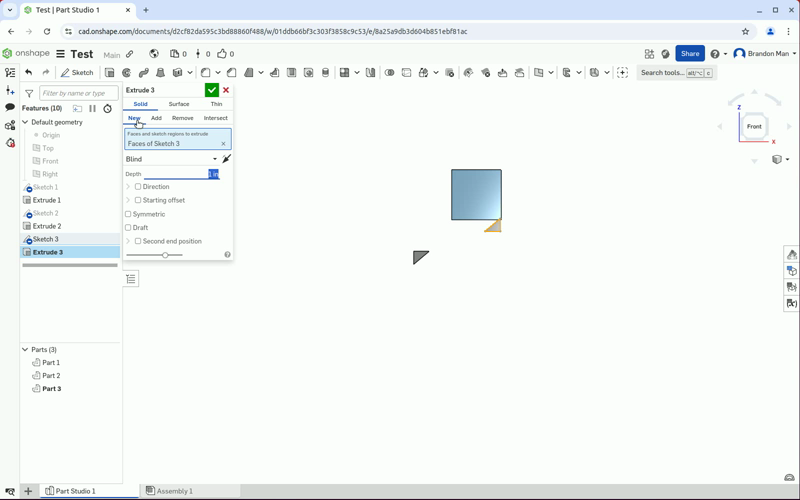
text(-5.055)
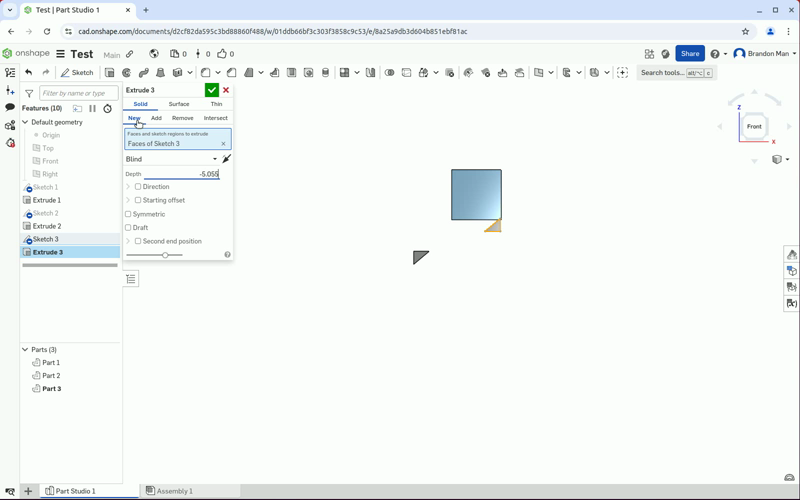
key(enter)
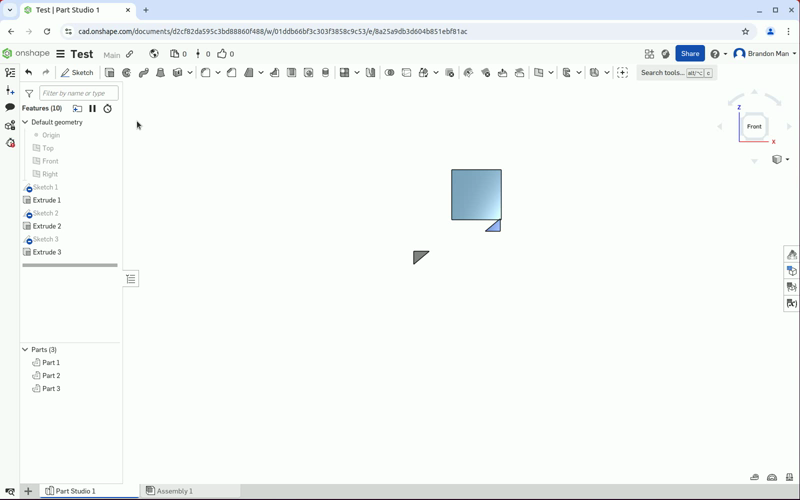
key(shift+h)
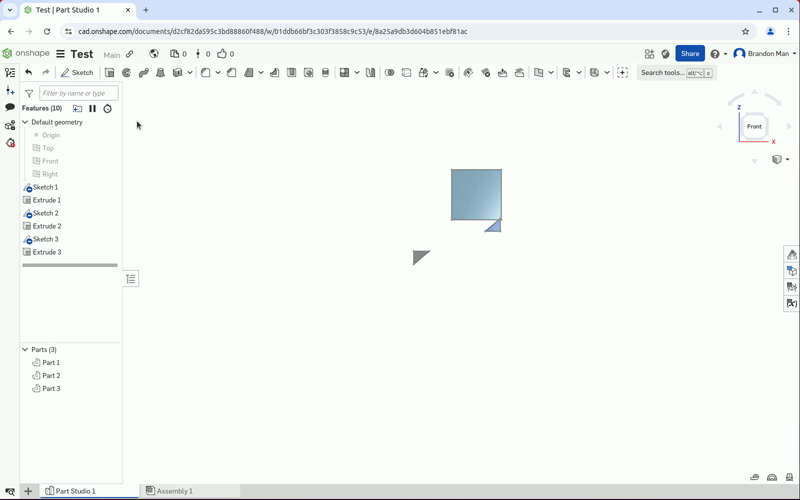
key(shift+h)
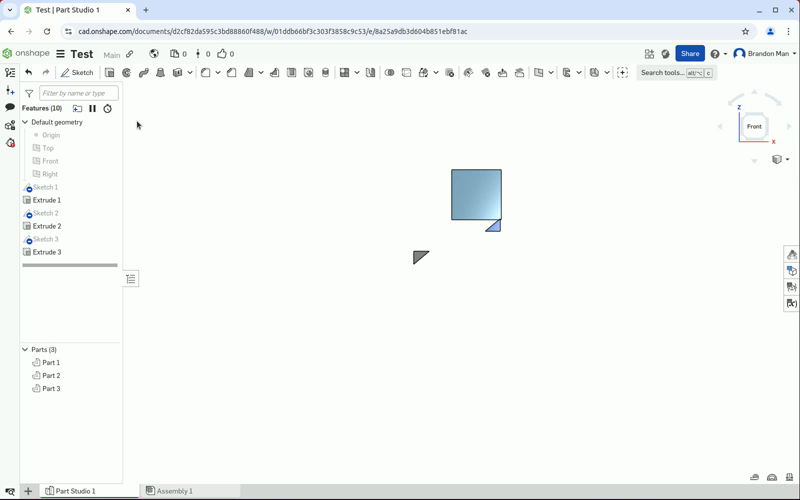
mouse_move(73, 189)
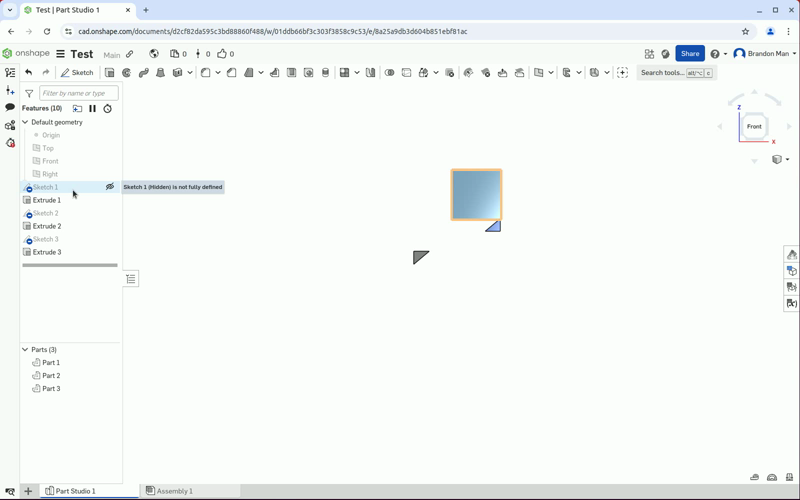
click(73, 189)
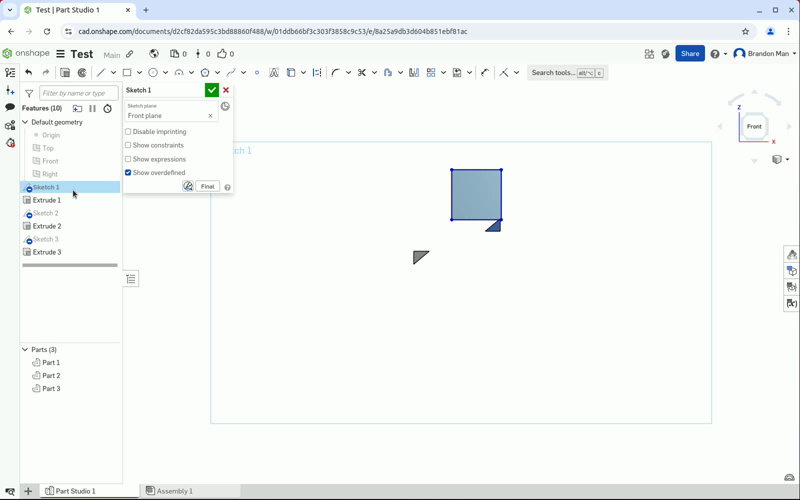
mouse_move(229, 92)
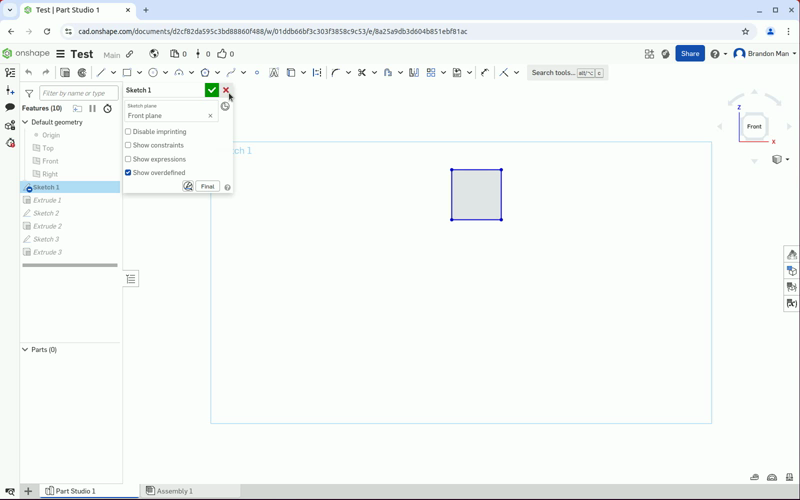
click(229, 92)
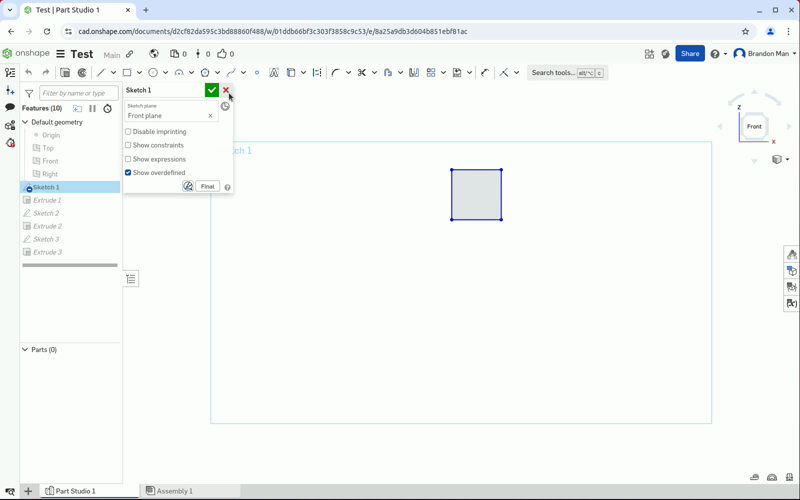
key(shift+s)
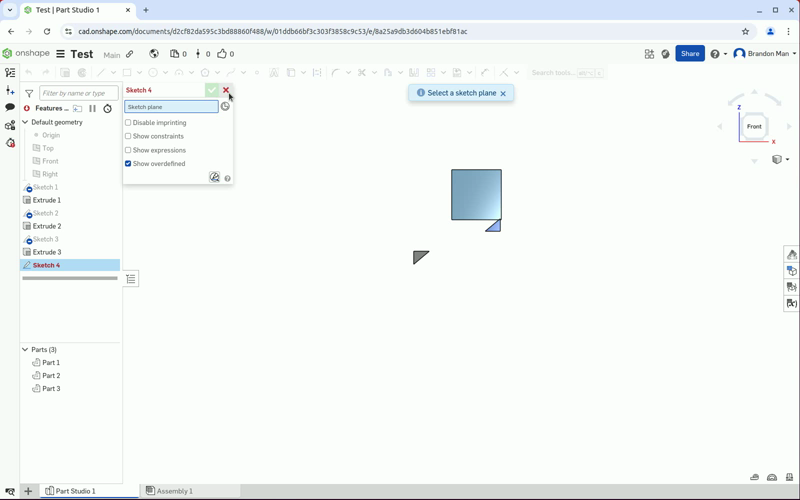
mouse_move(73, 163)
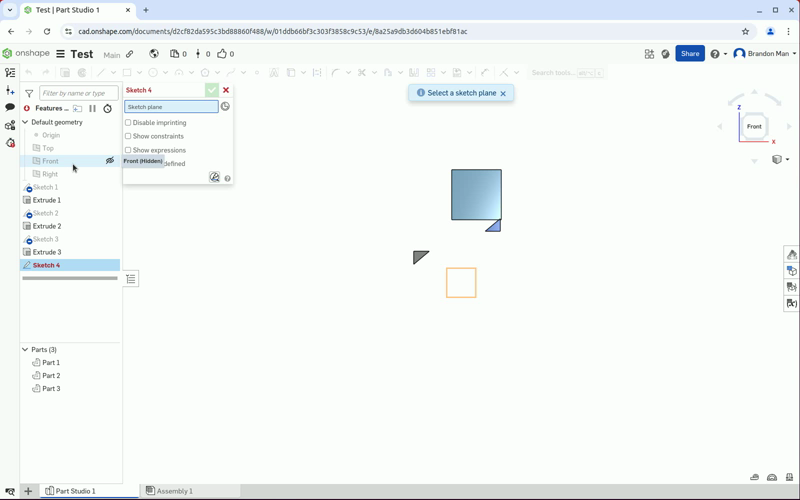
click(73, 163)
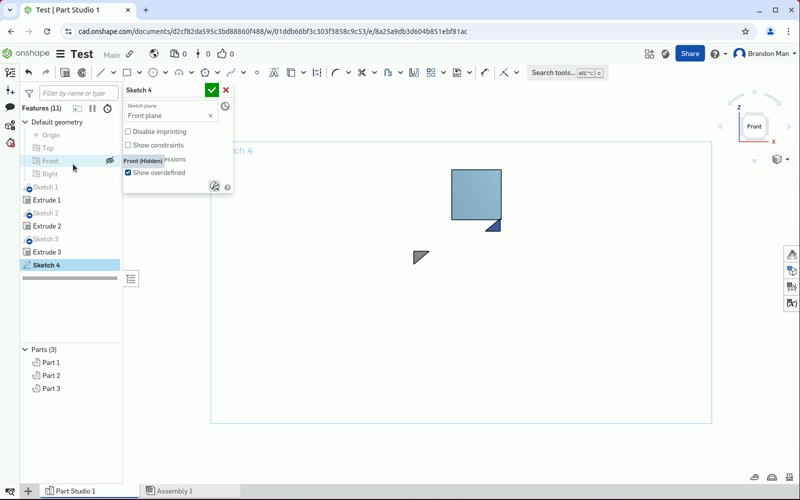
mouse_move(73, 352)
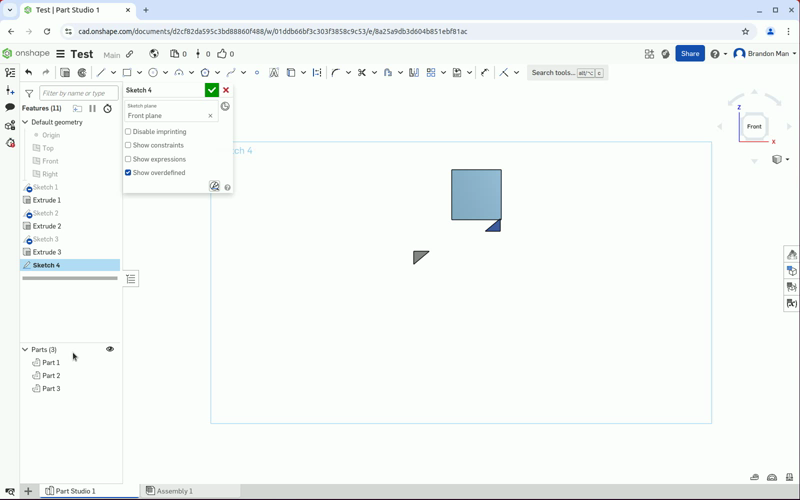
key(y)
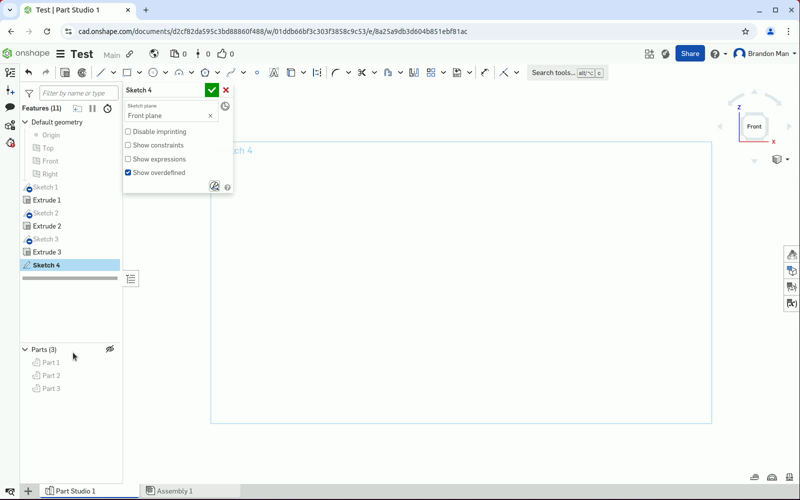
key(l)
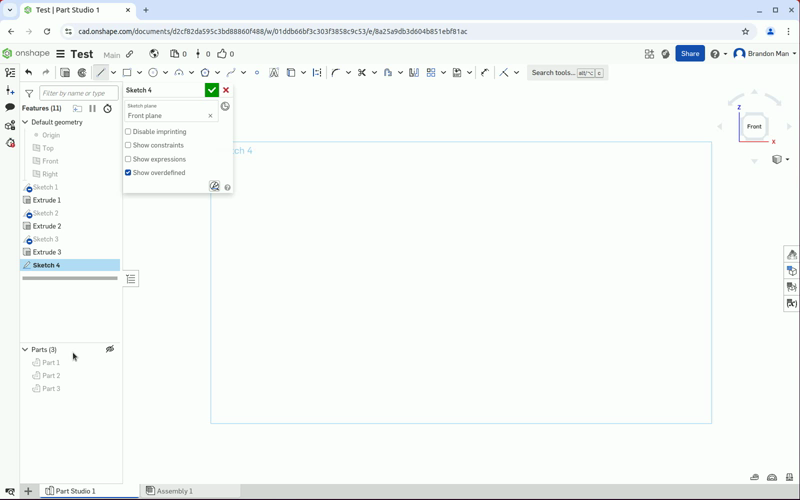
key_down(shift)
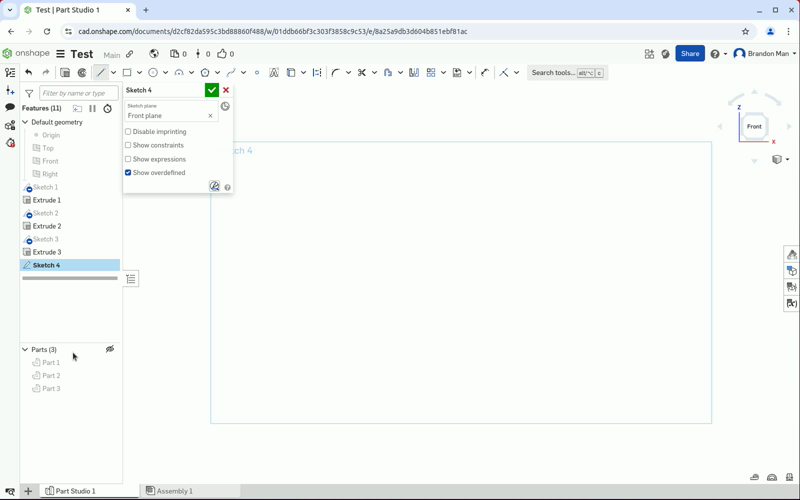
mouse_move(413, 251)
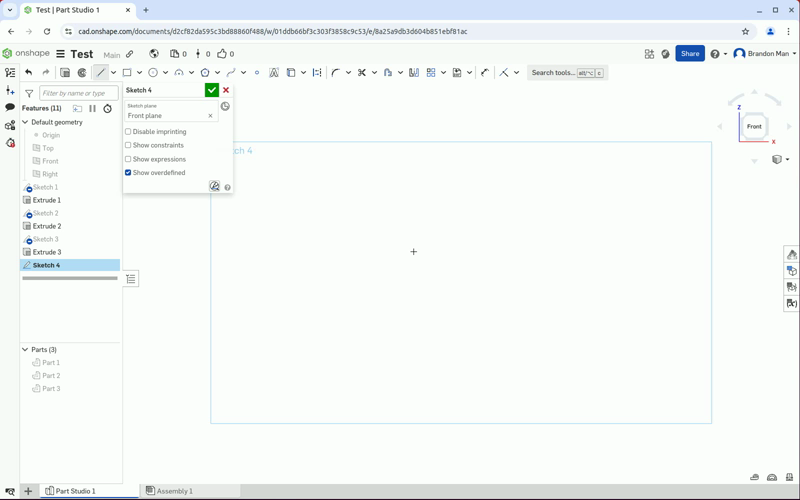
click(413, 251)
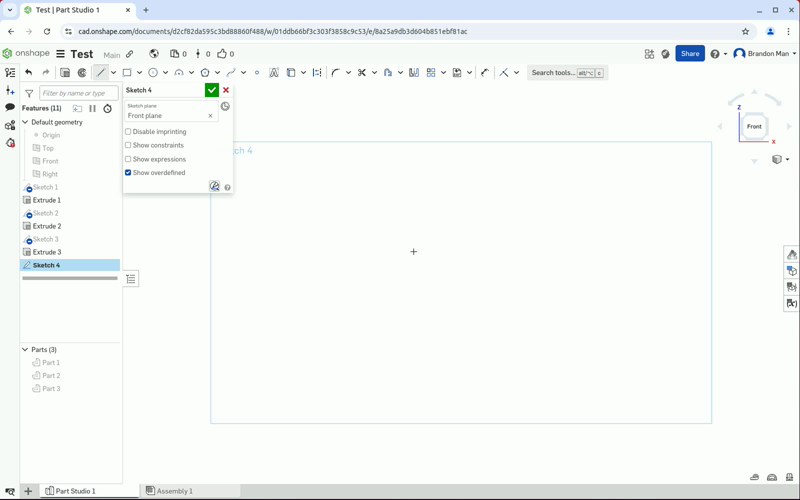
key_up(shift)
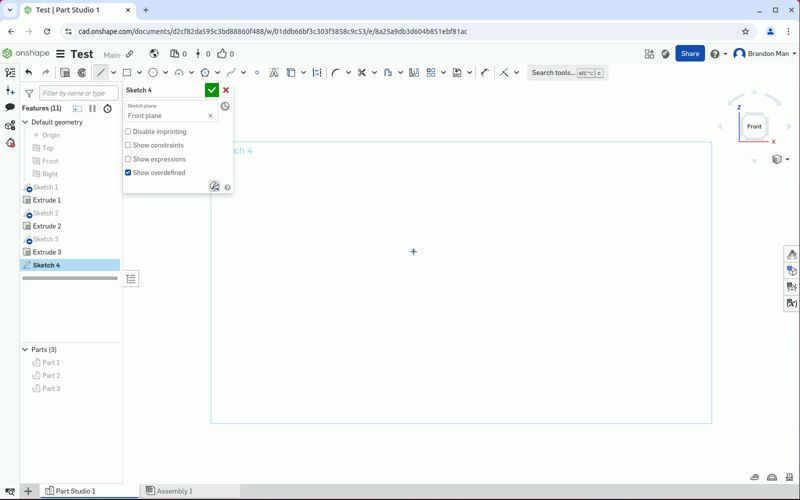
key_down(shift)
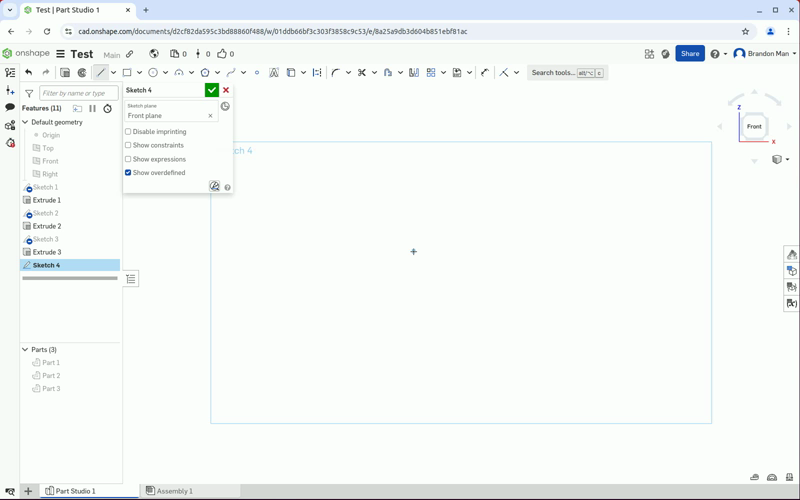
mouse_move(444, 251)
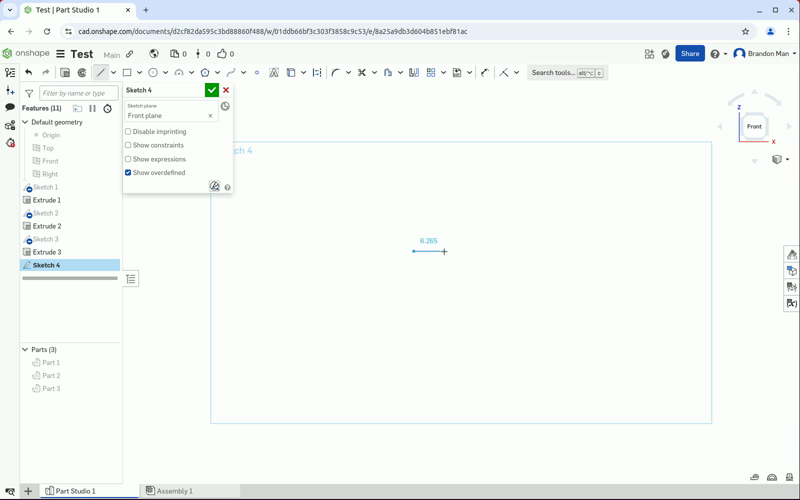
mouse_move(429, 251)
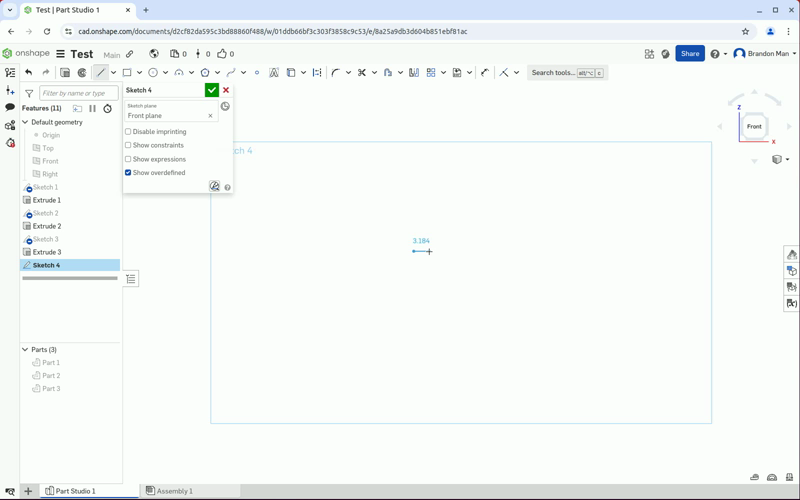
click(429, 251)
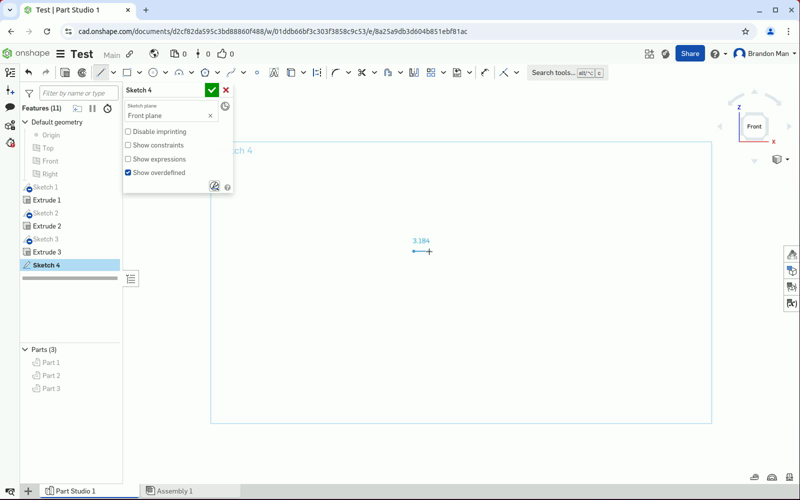
key_up(shift)
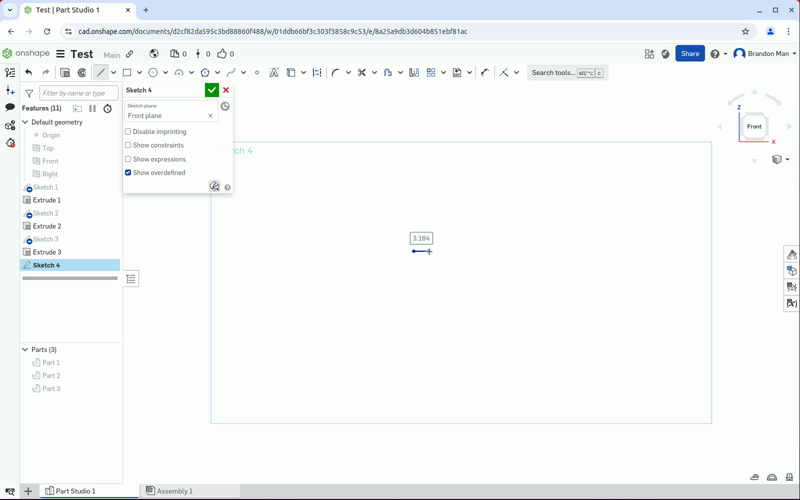
key_down(shift)
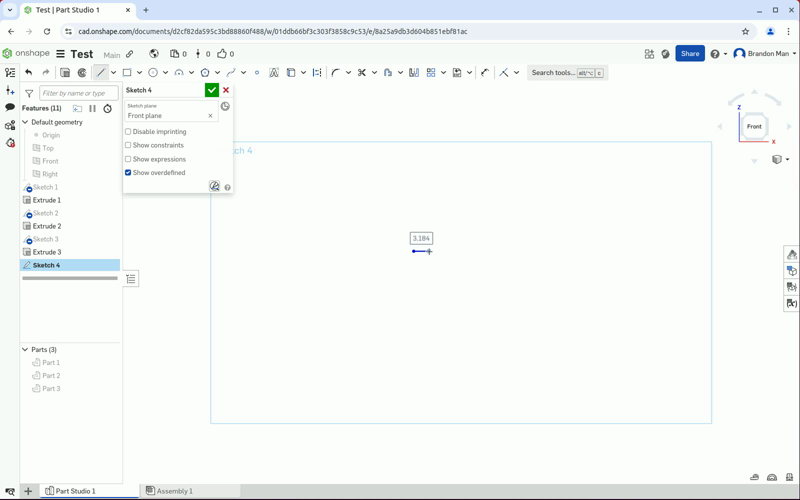
mouse_move(459, 251)
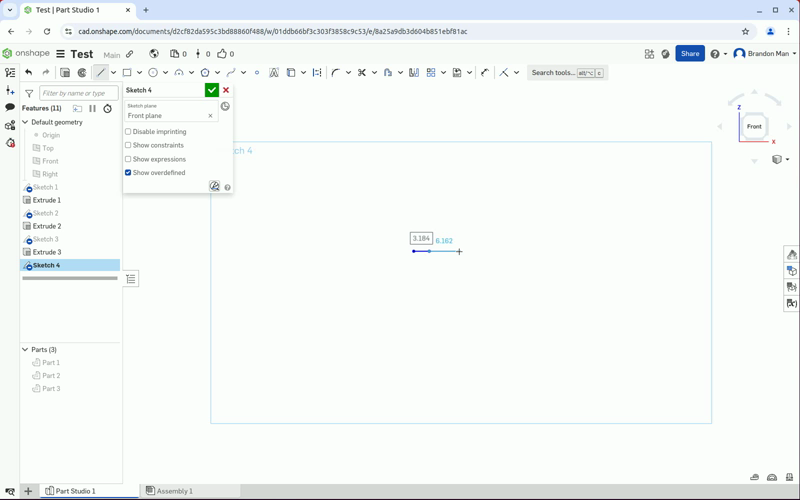
mouse_move(452, 231)
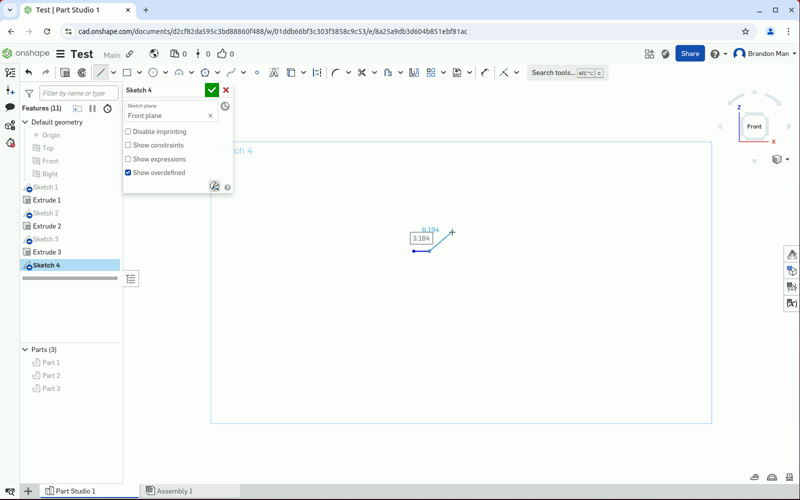
click(452, 231)
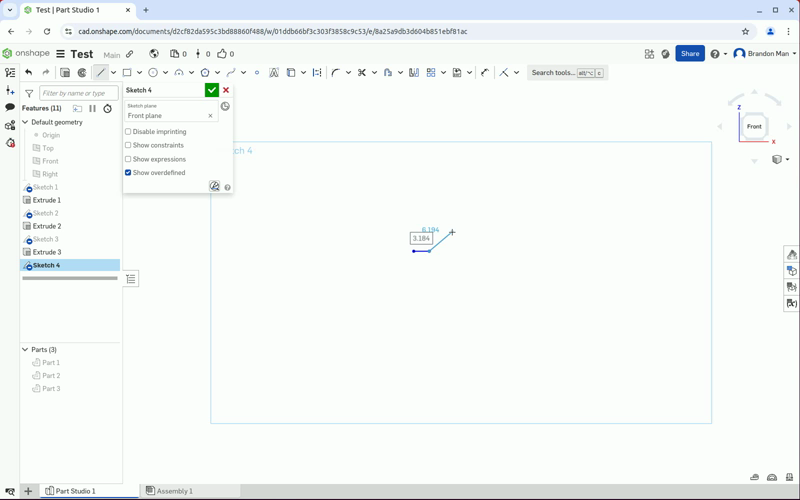
key_up(shift)
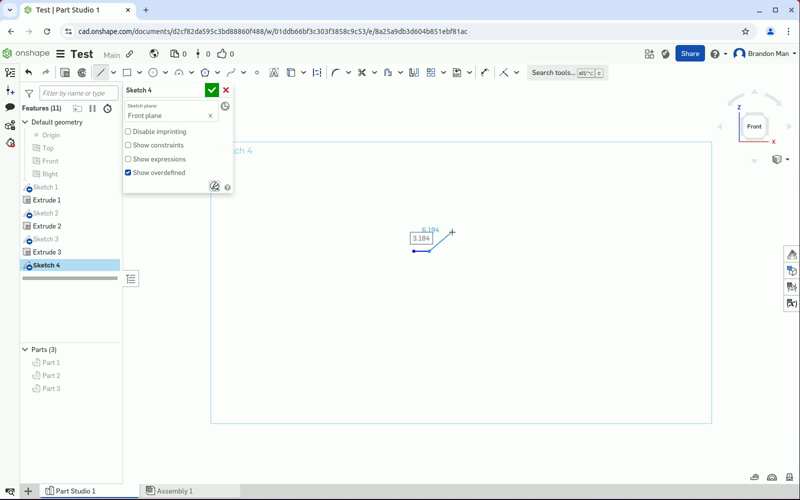
key_down(shift)
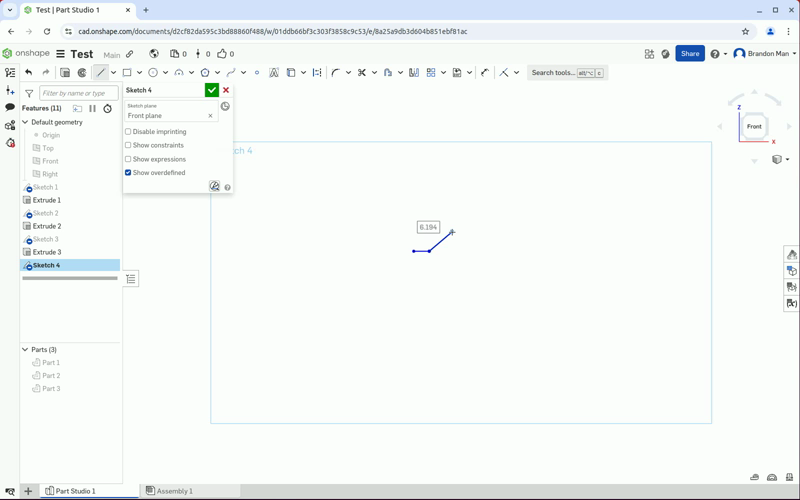
mouse_move(482, 231)
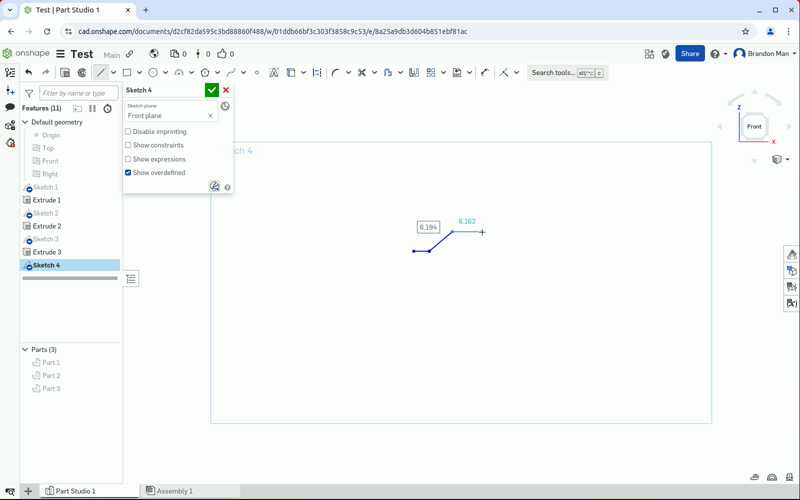
mouse_move(452, 219)
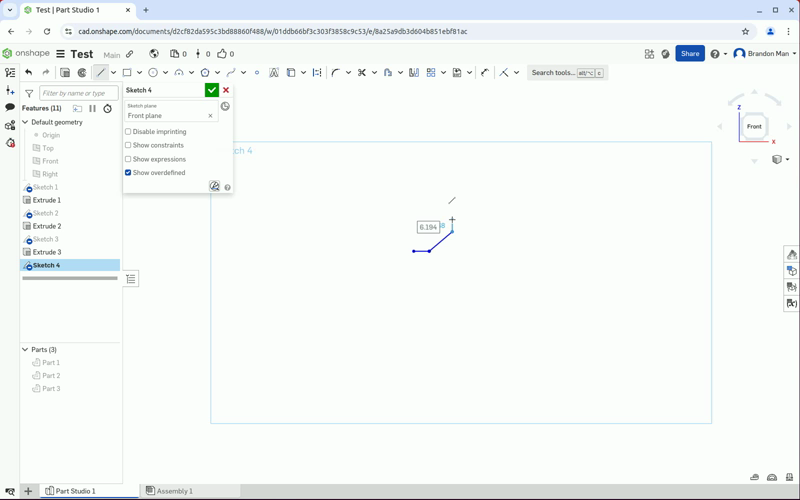
click(452, 219)
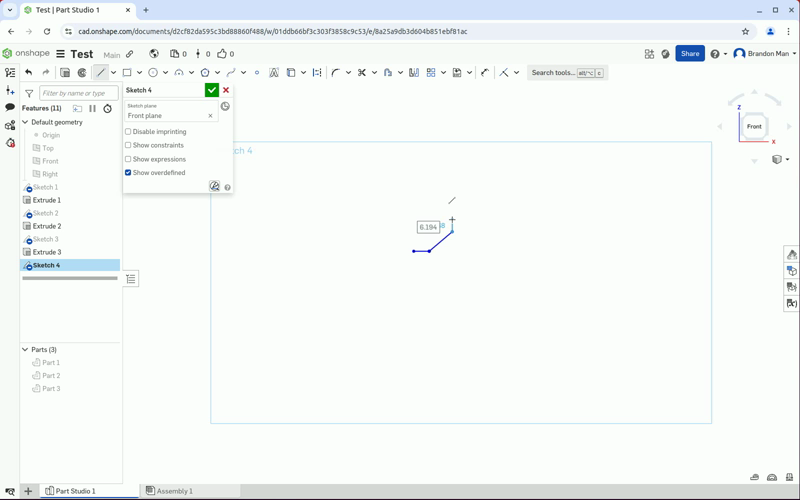
key_up(shift)
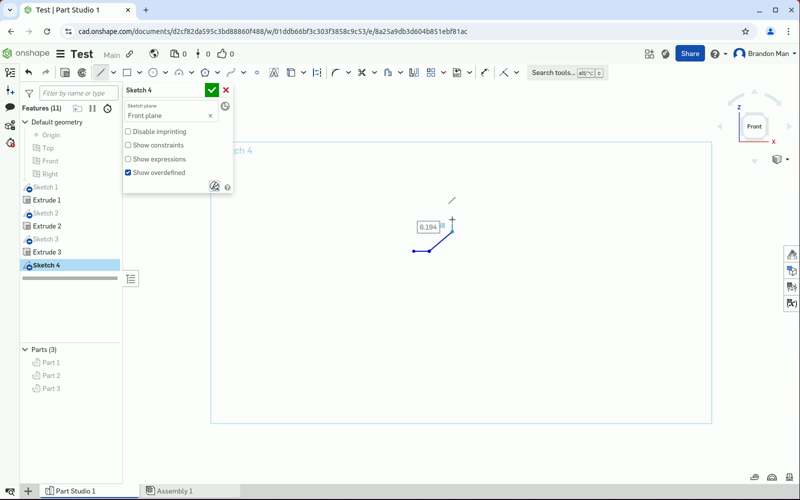
mouse_move(482, 219)
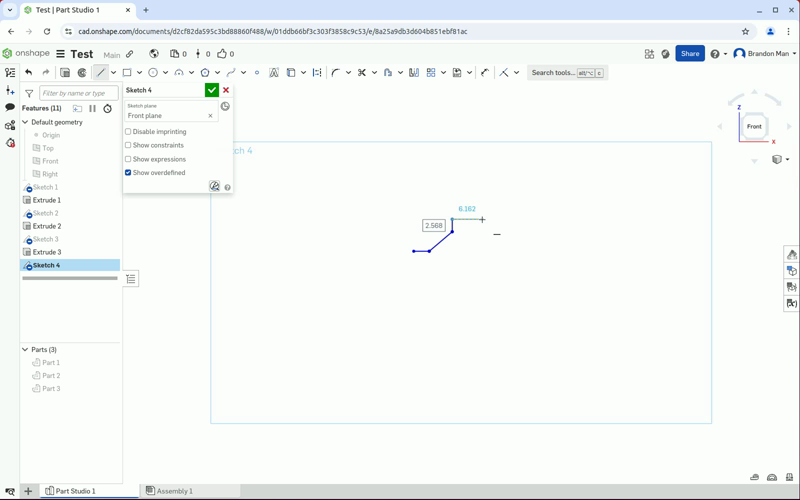
key_down(shift)
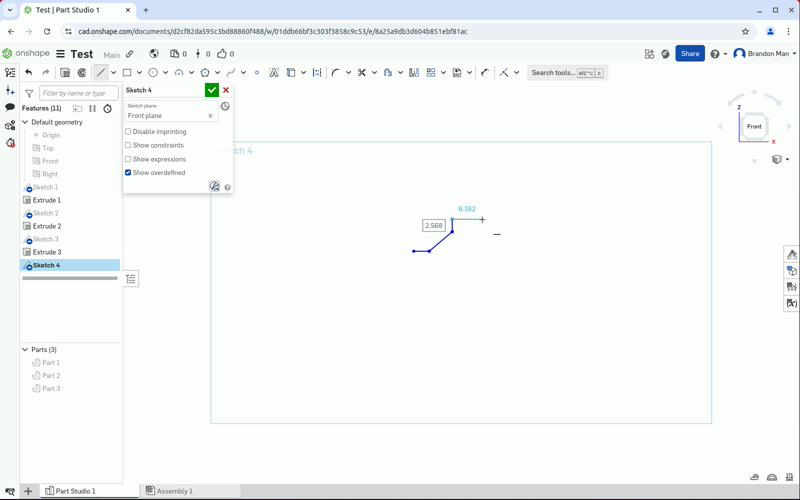
mouse_move(413, 251)
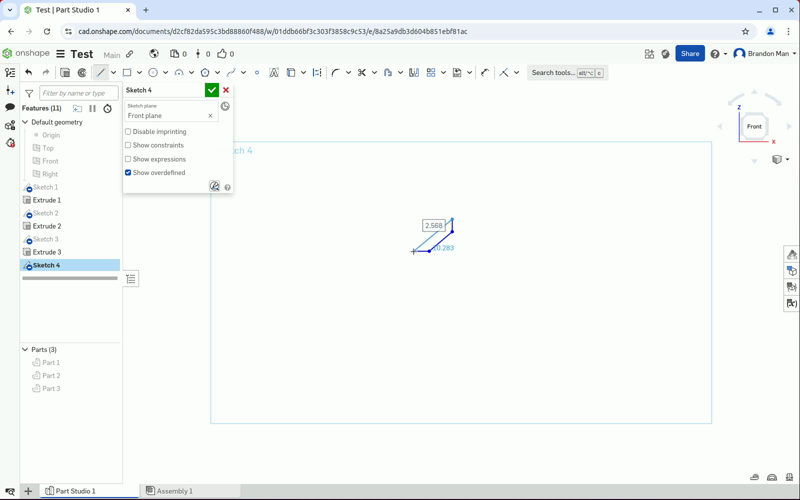
key_up(shift)
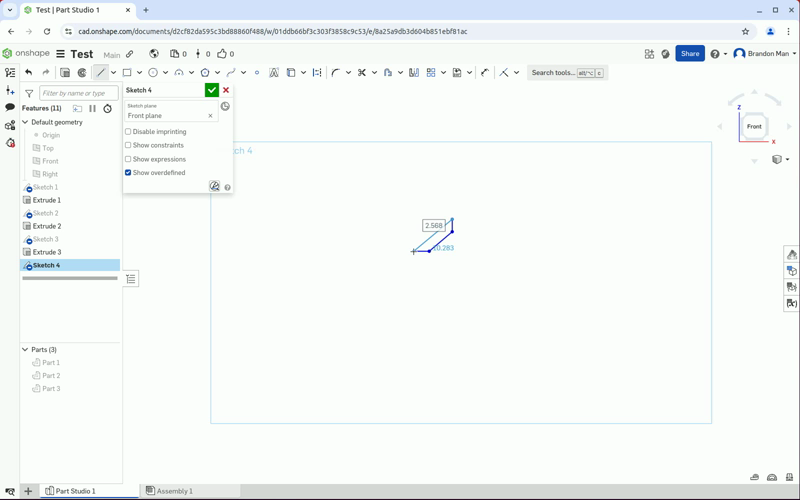
click(413, 251)
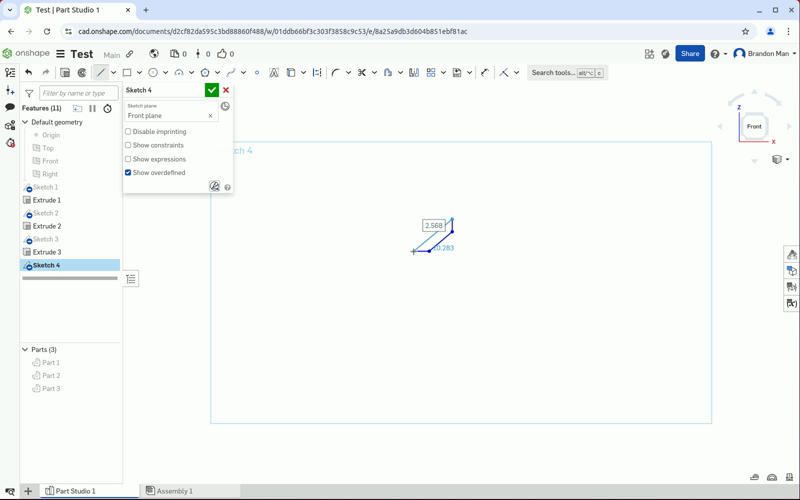
key(esc)
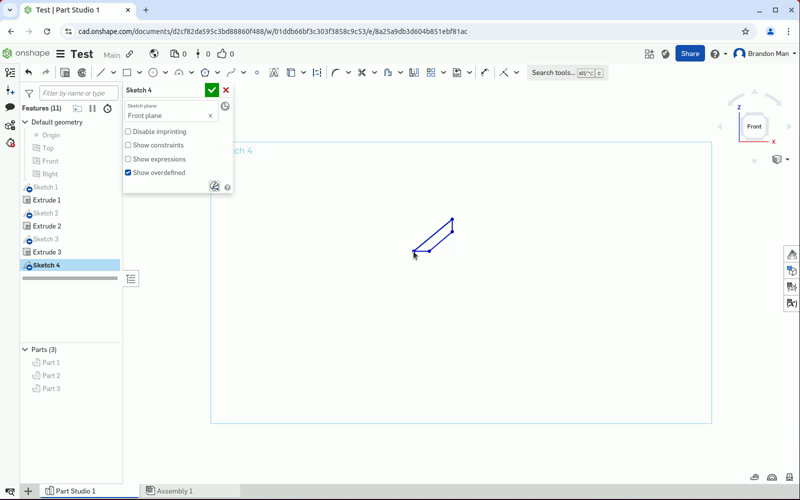
mouse_move(424, 246)
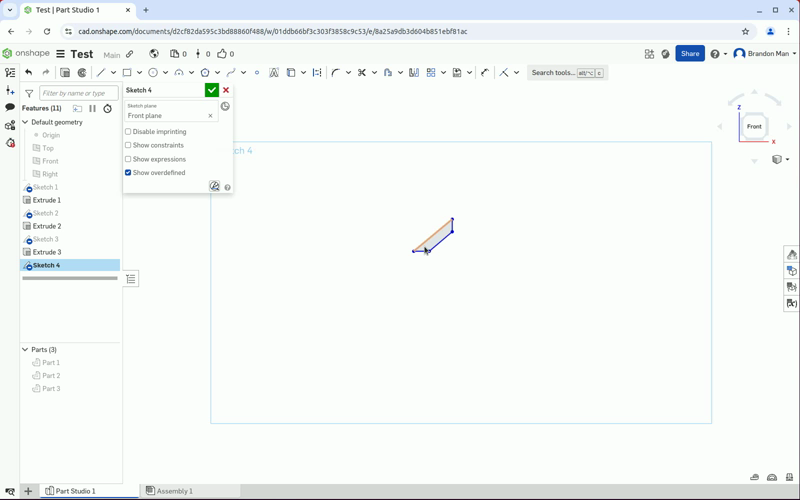
scroll(6)
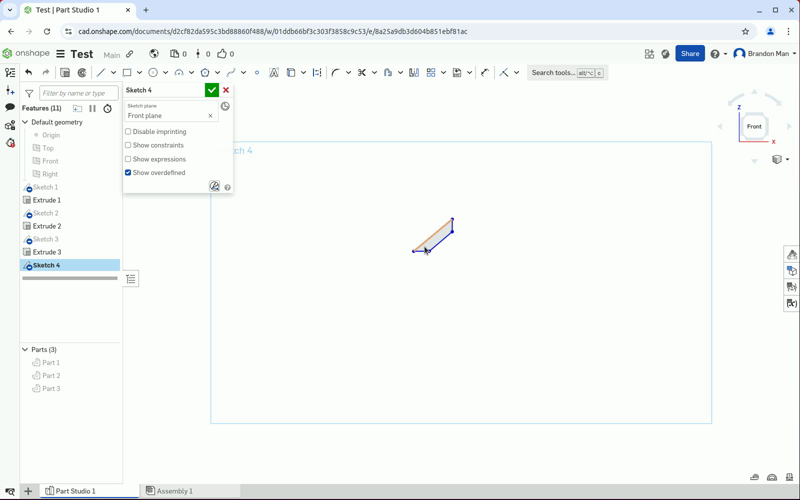
scroll(6)
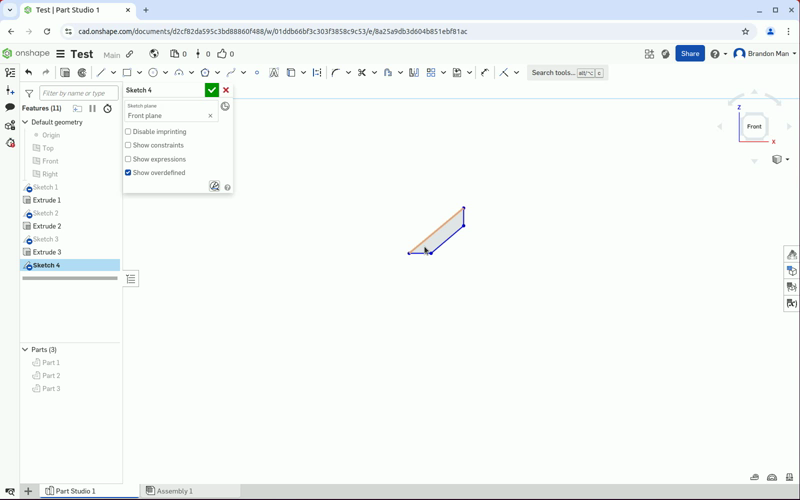
scroll(6)
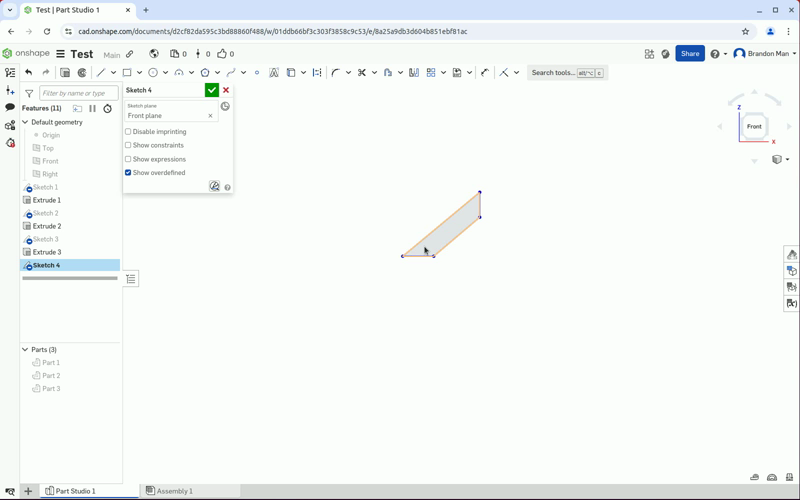
scroll(6)
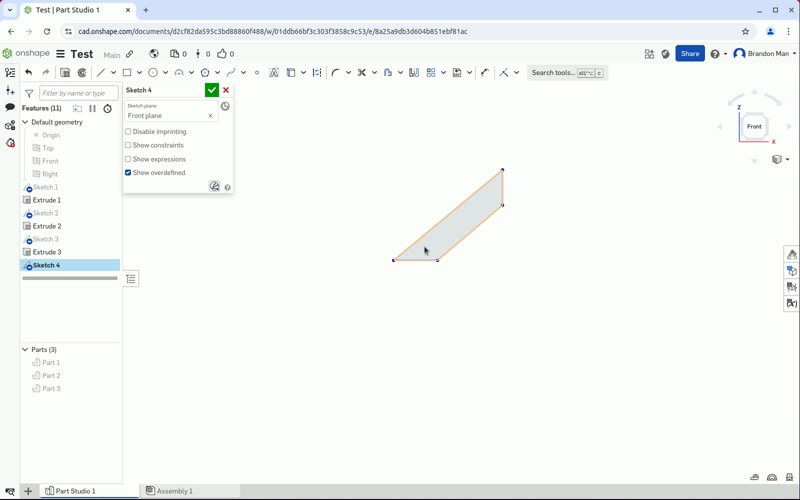
scroll(6)
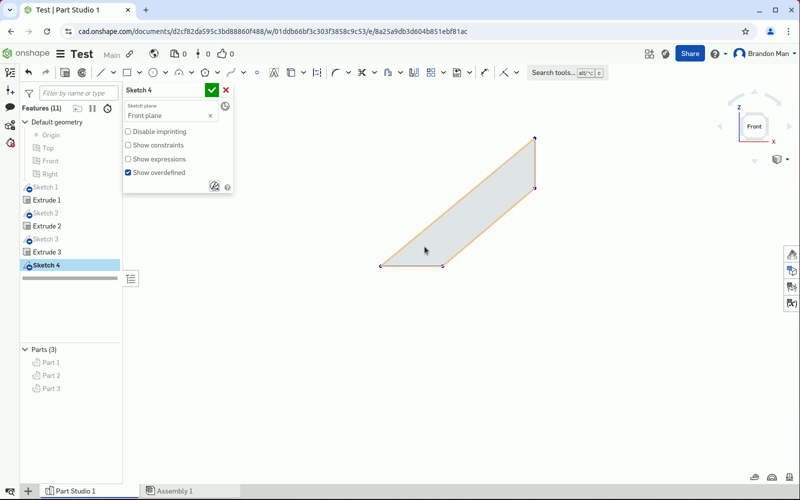
scroll(6)
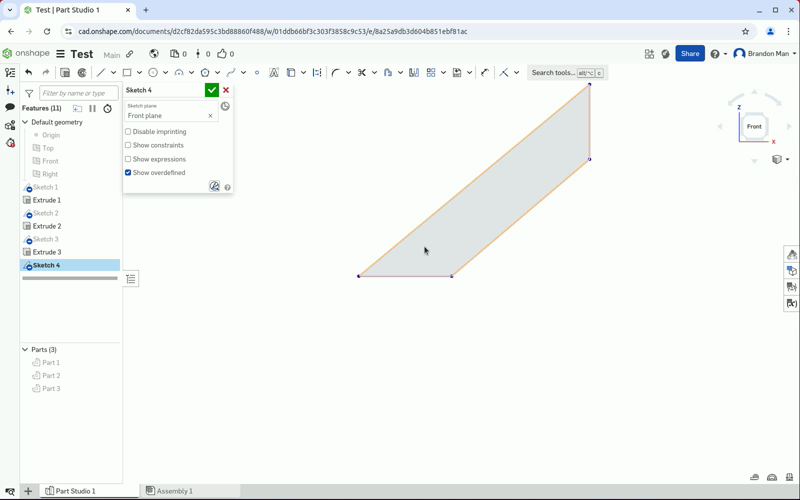
scroll(6)
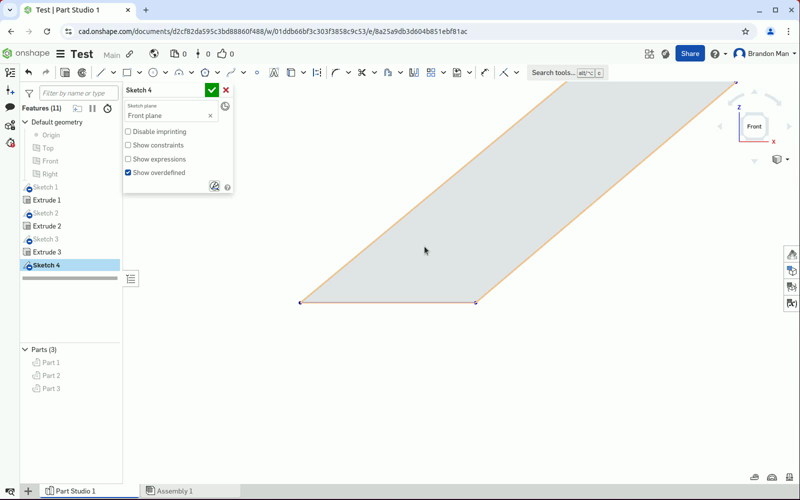
click(424, 246)
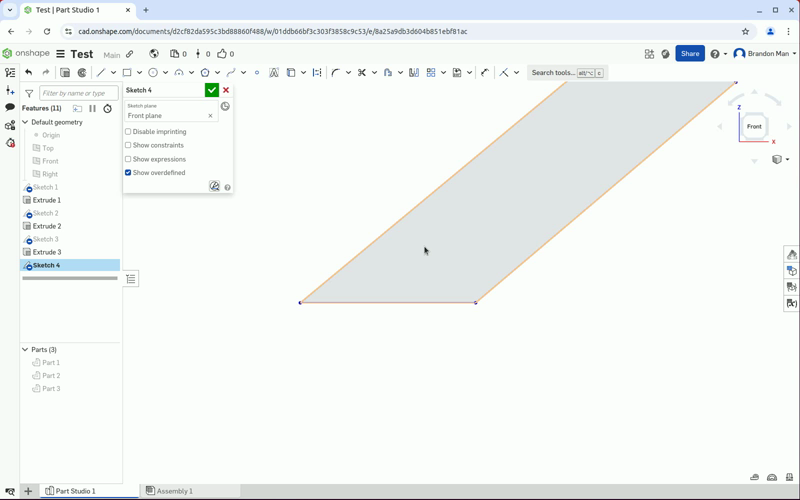
scroll(-6)
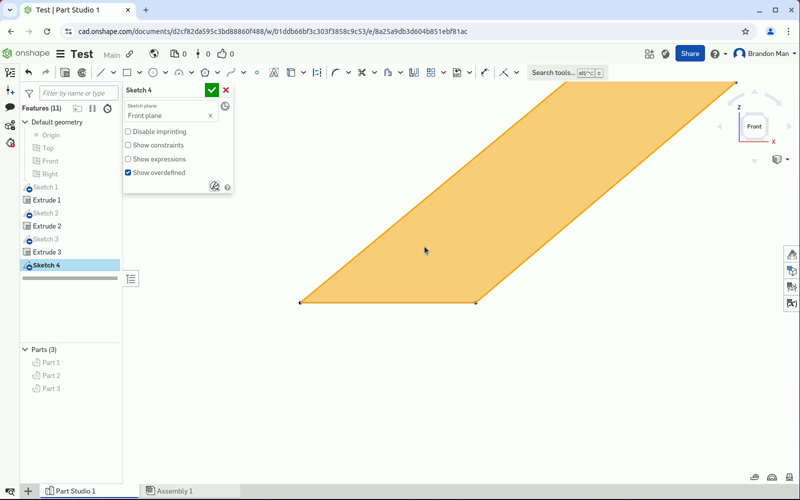
scroll(-6)
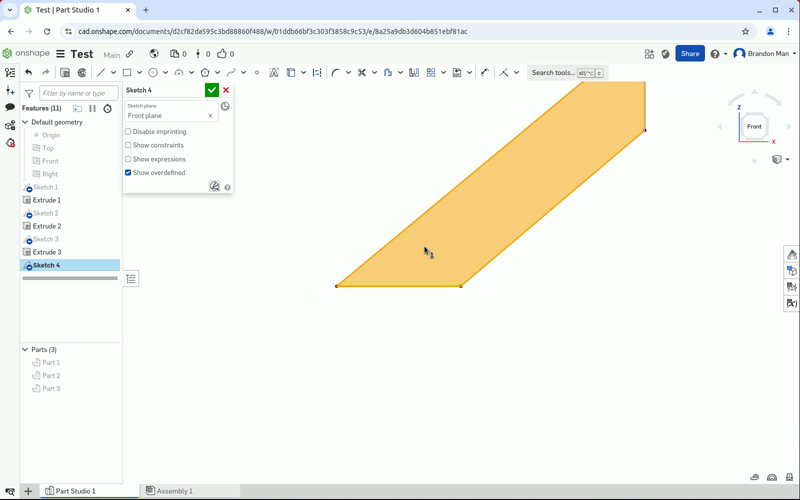
scroll(-6)
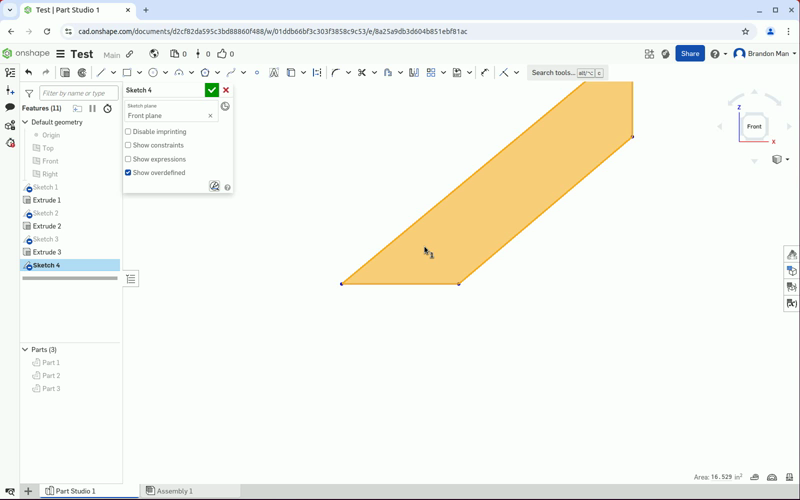
scroll(-6)
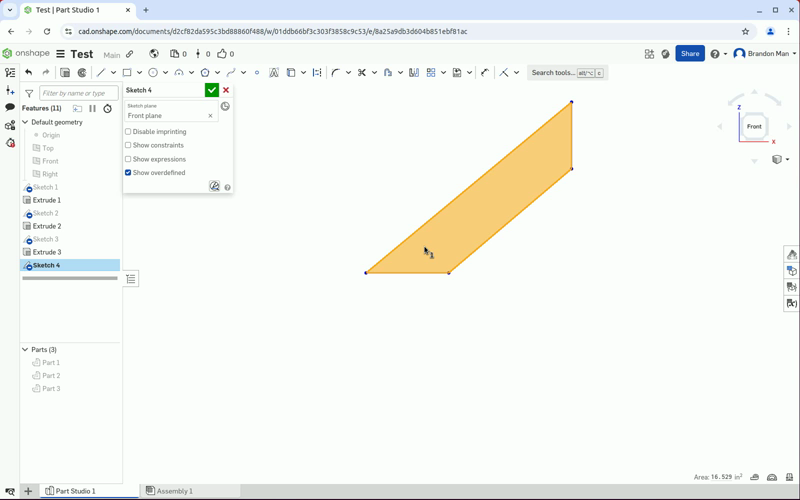
scroll(-6)
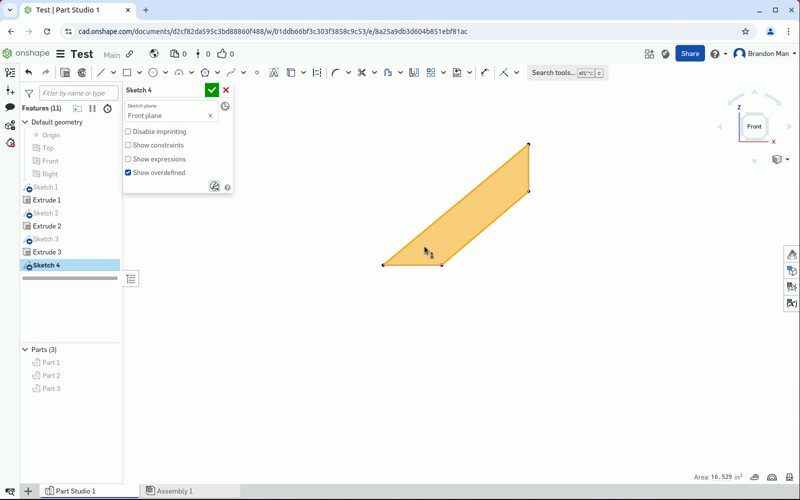
scroll(-6)
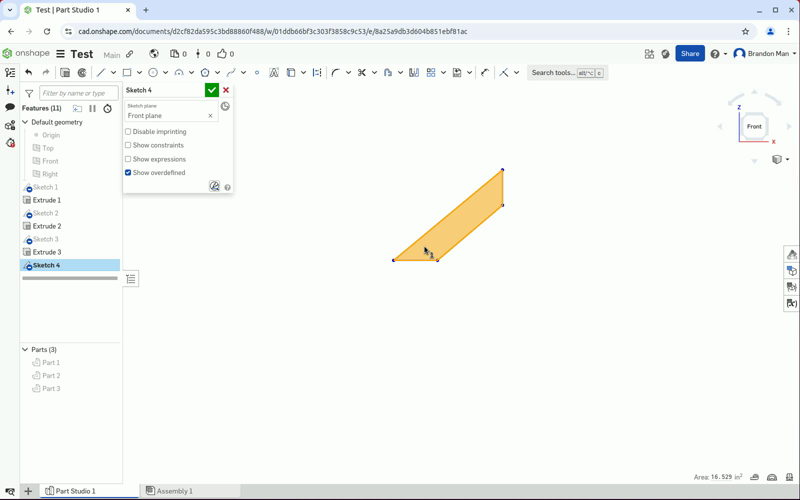
scroll(-6)
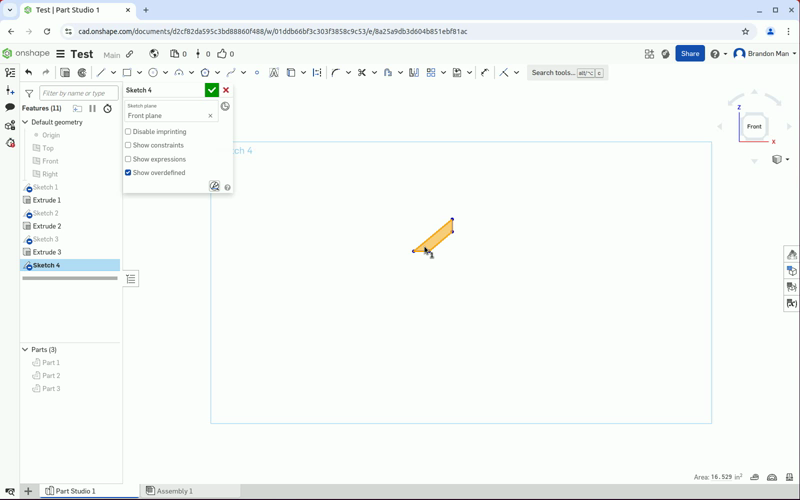
mouse_move(73, 352)
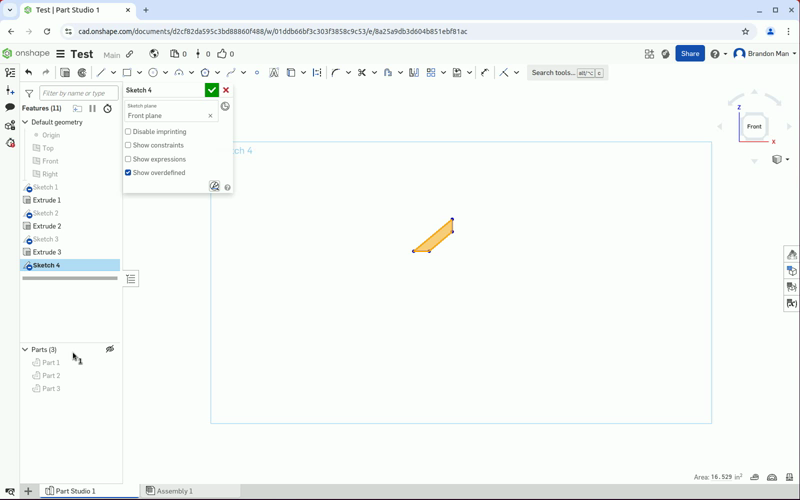
key(shift+y)
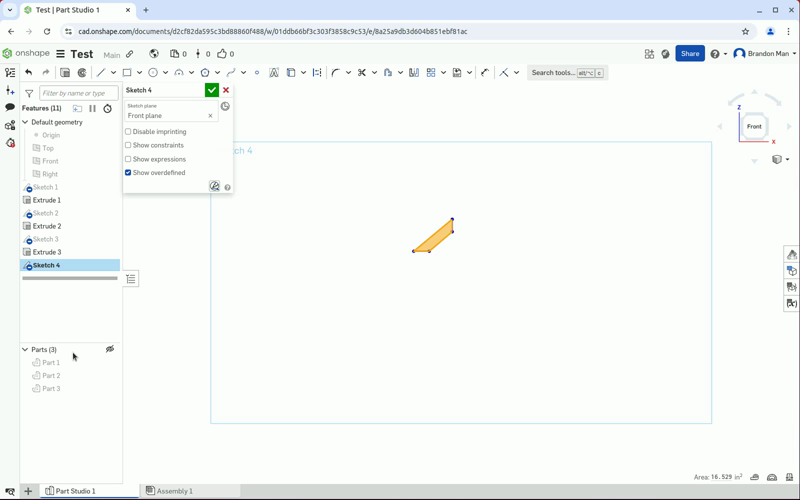
key(shift+e)
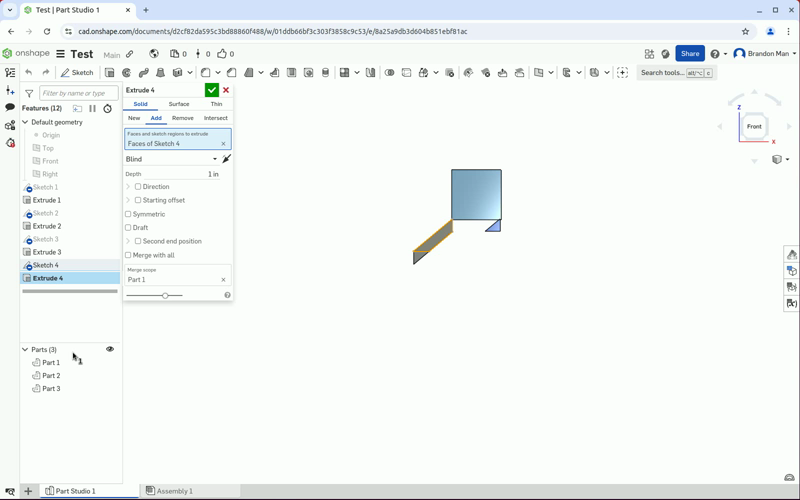
mouse_move(143, 106)
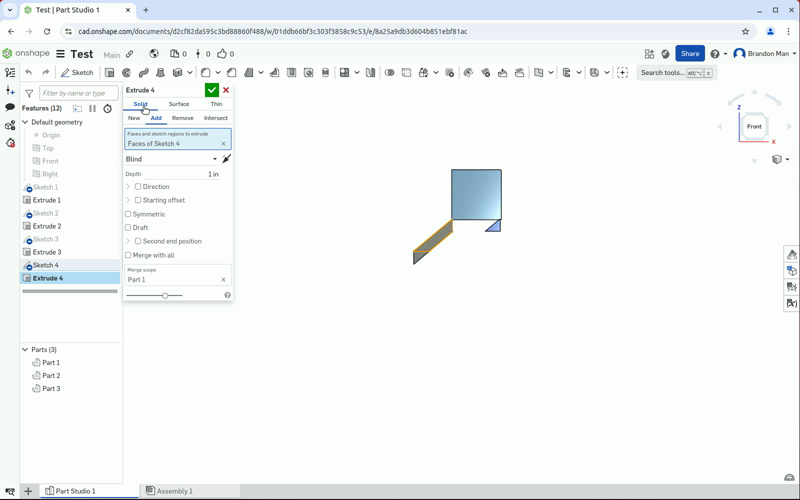
click(143, 106)
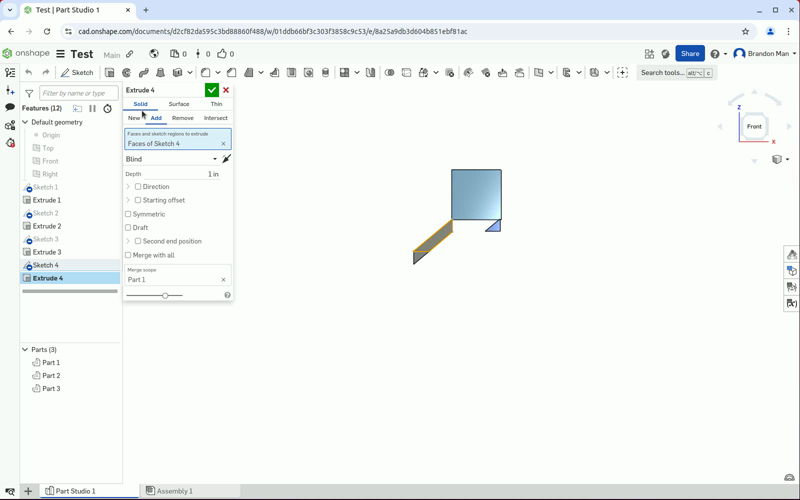
mouse_move(137, 120)
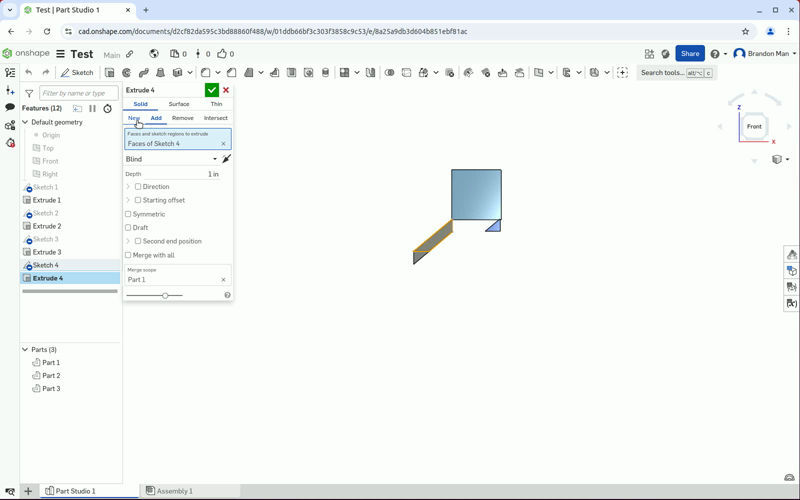
click(137, 120)
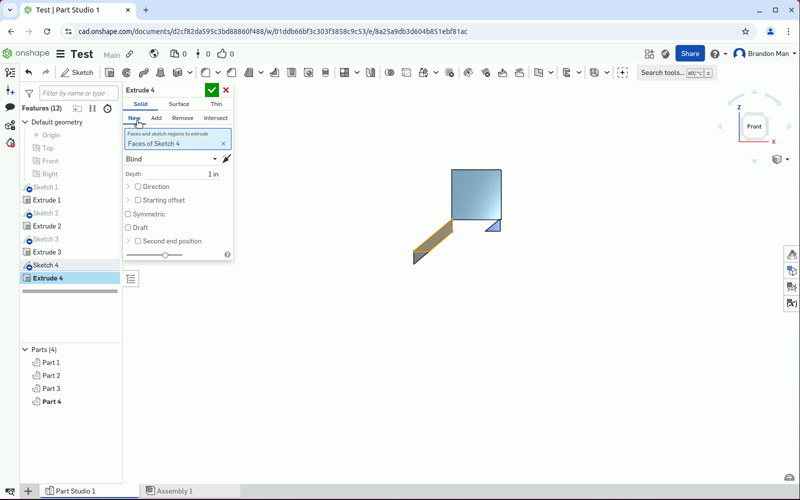
key(tab, 4)
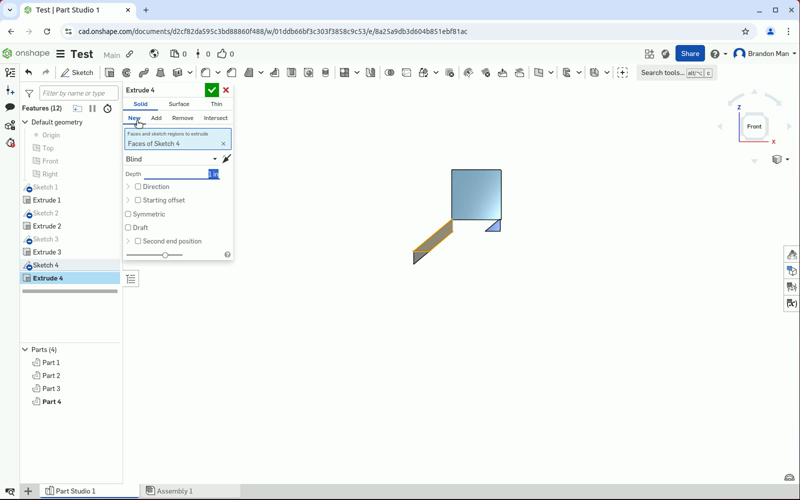
text(-5.055)
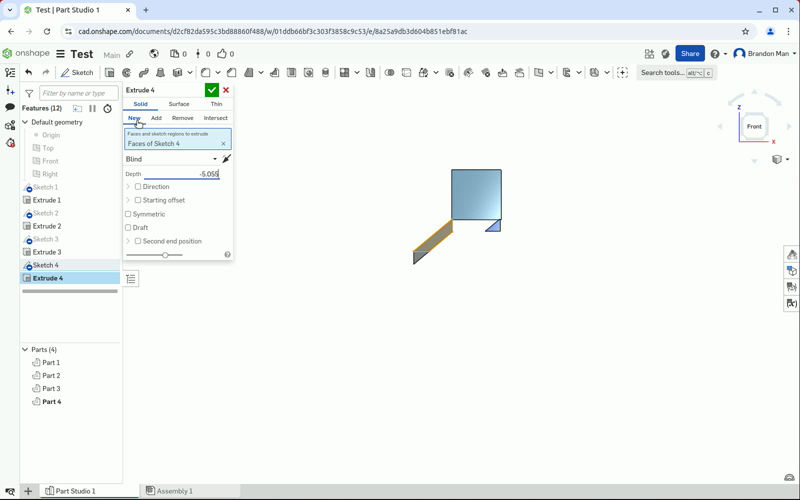
key(enter)
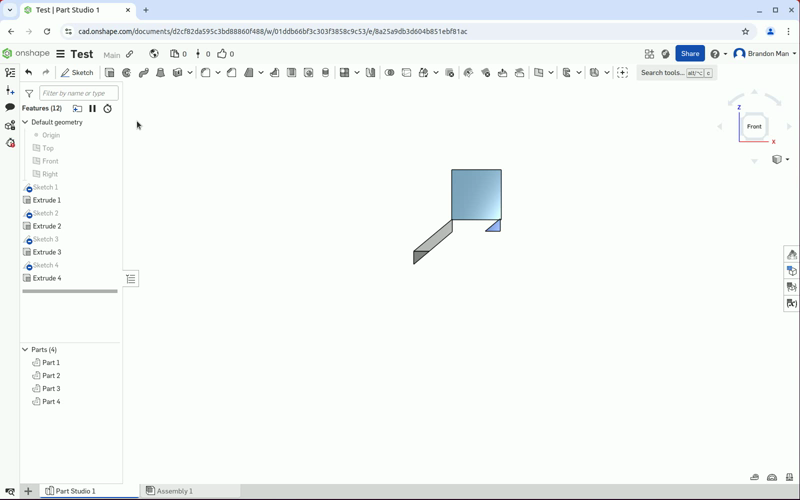
key(shift+h)
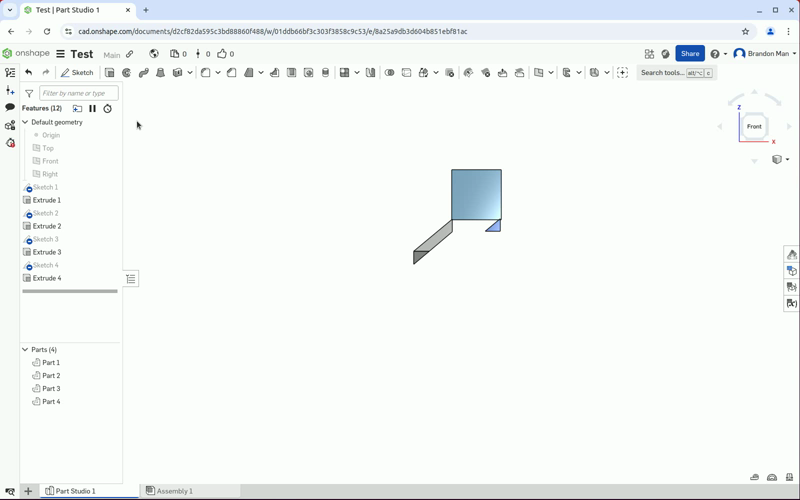
key(shift+h)
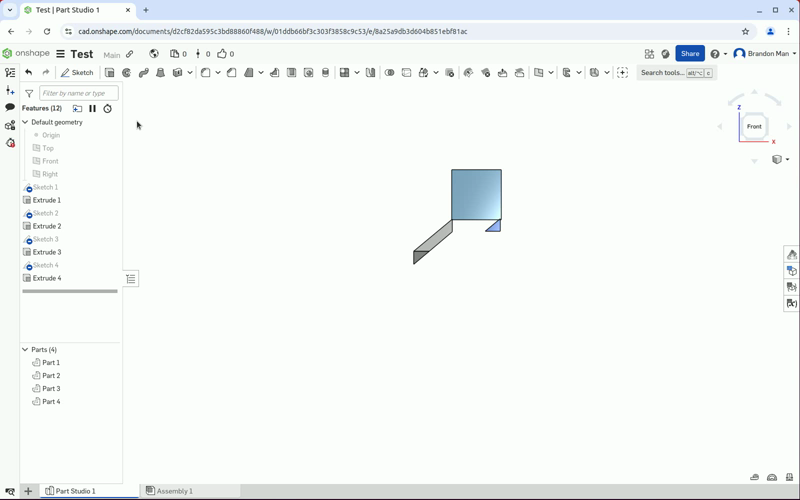
mouse_move(73, 189)
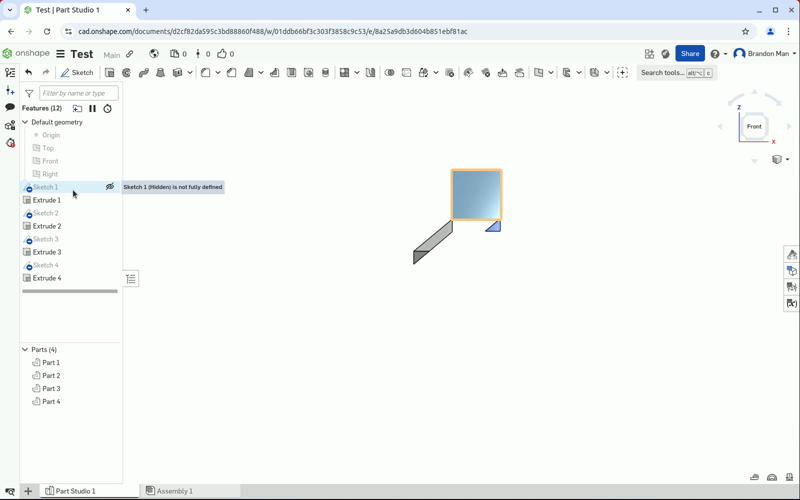
click(73, 189)
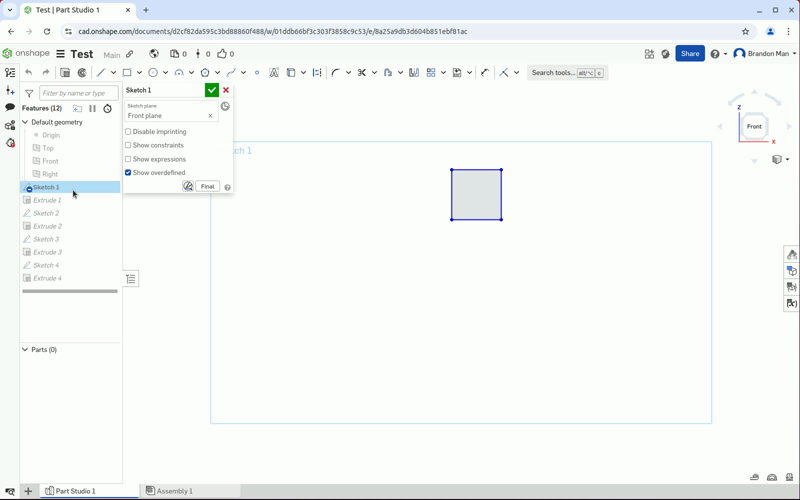
mouse_move(229, 92)
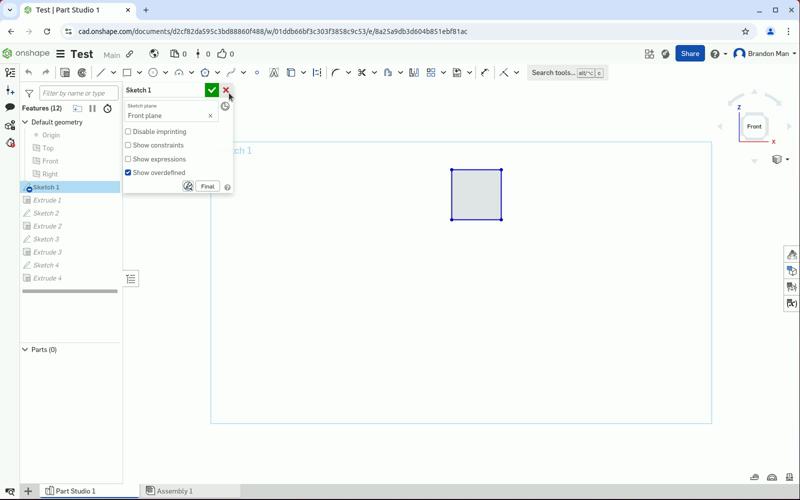
click(229, 92)
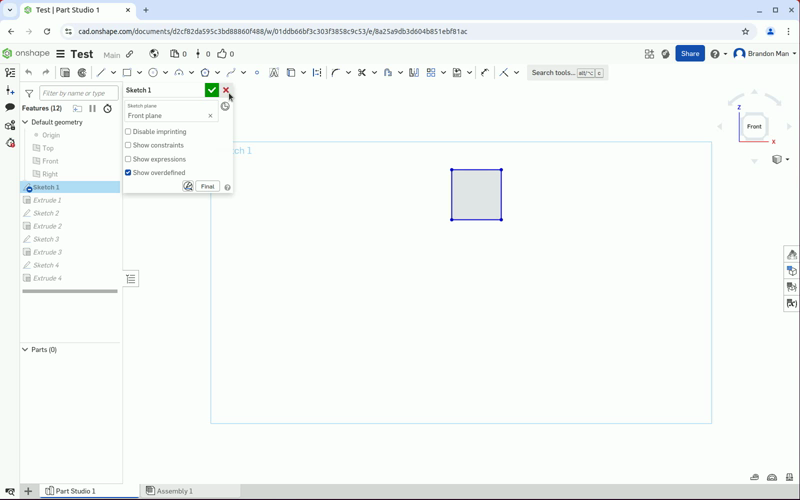
key(shift+s)
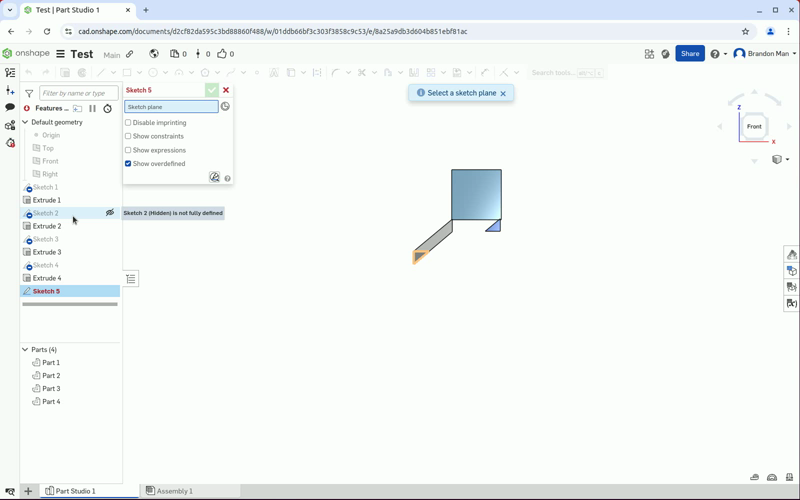
scroll(3)
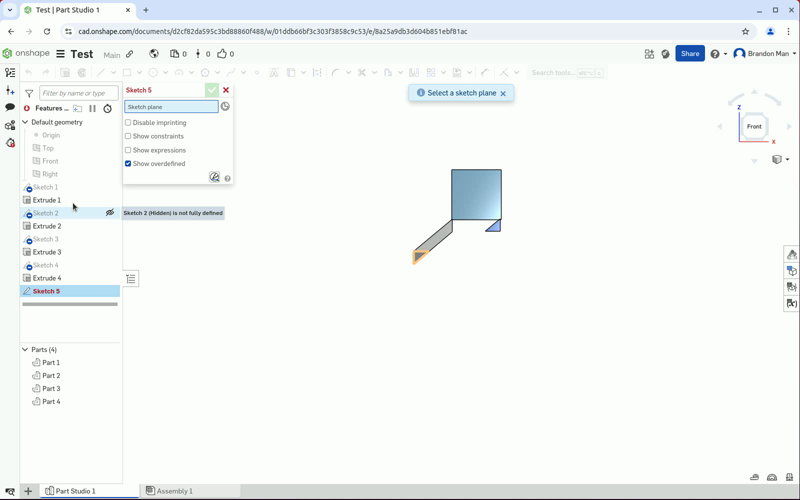
mouse_move(73, 163)
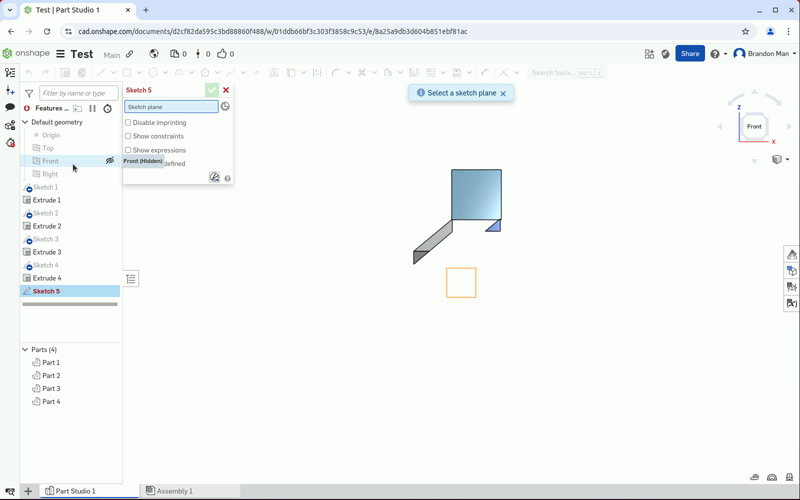
click(73, 163)
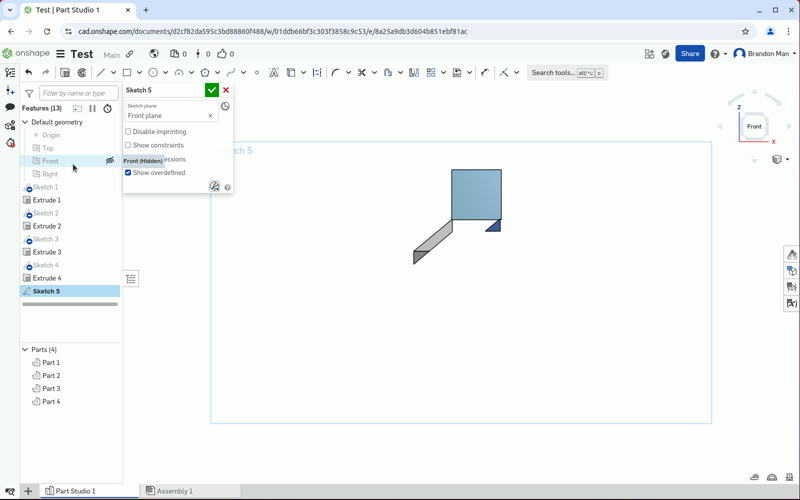
mouse_move(73, 352)
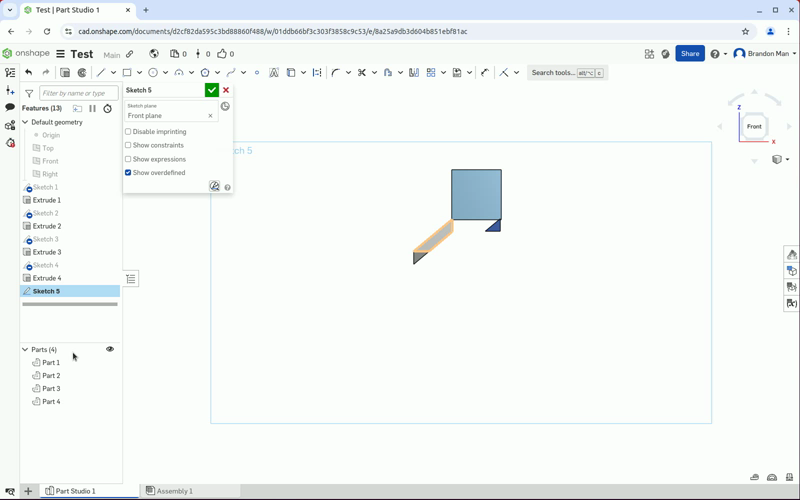
key(y)
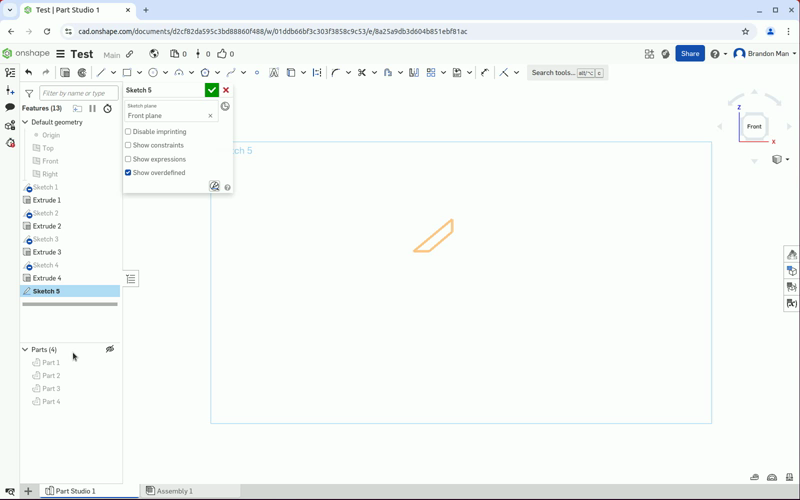
key(l)
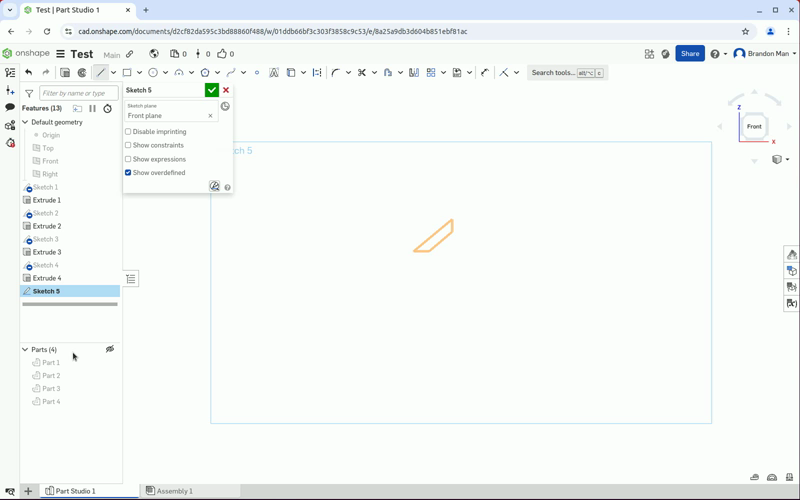
key_down(shift)
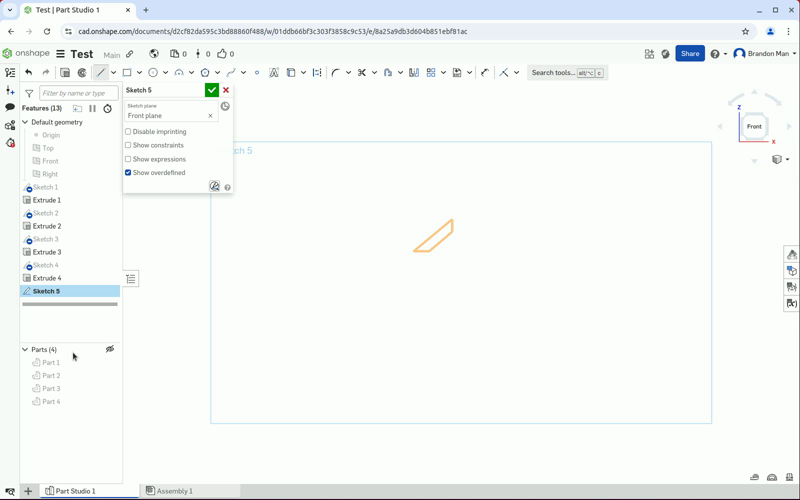
mouse_move(413, 264)
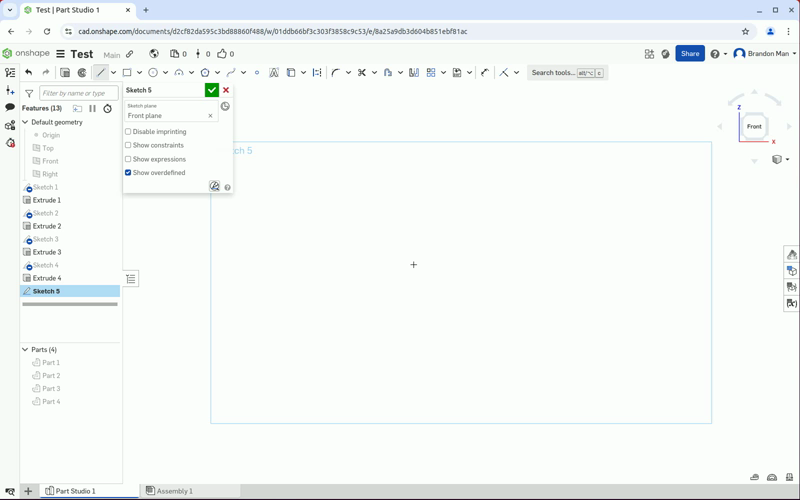
click(413, 264)
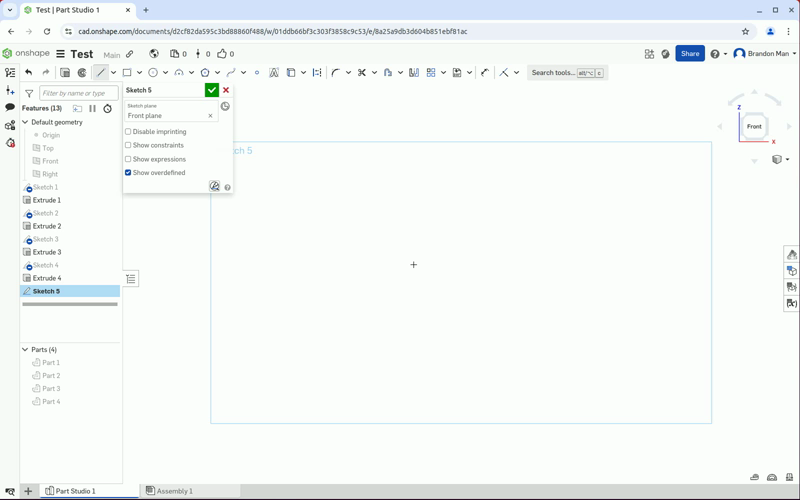
key_up(shift)
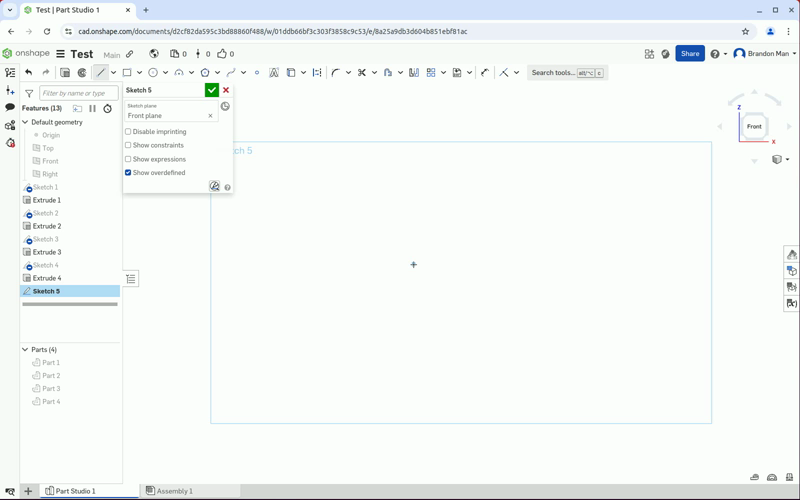
key_down(shift)
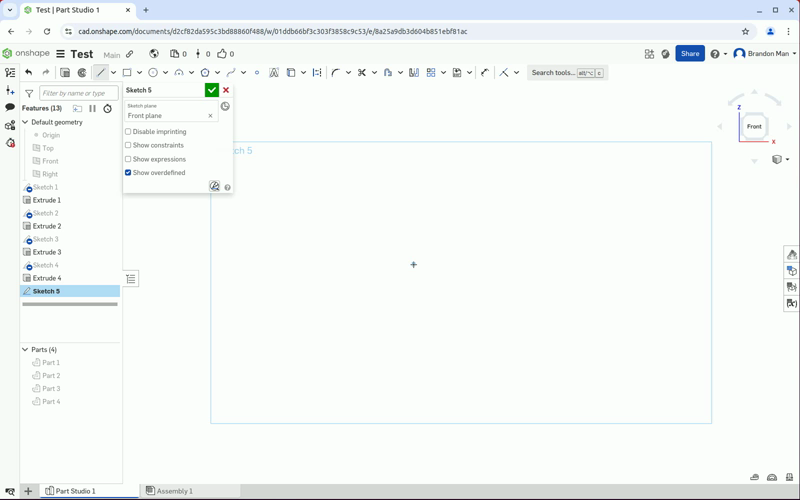
mouse_move(444, 264)
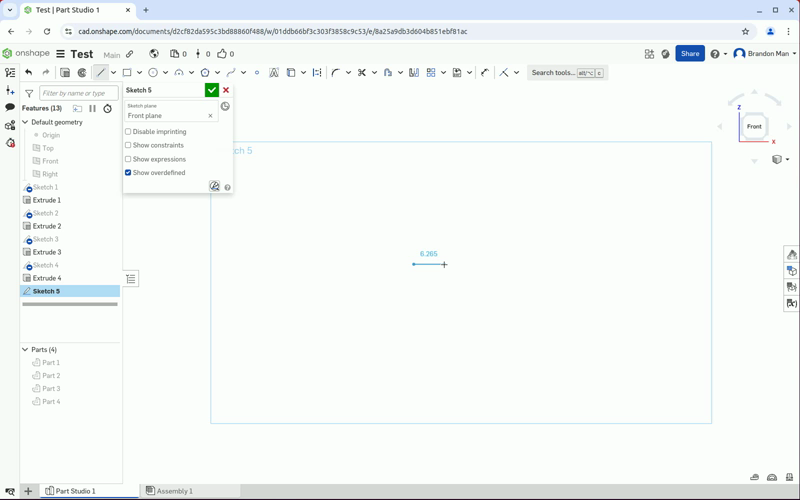
mouse_move(463, 264)
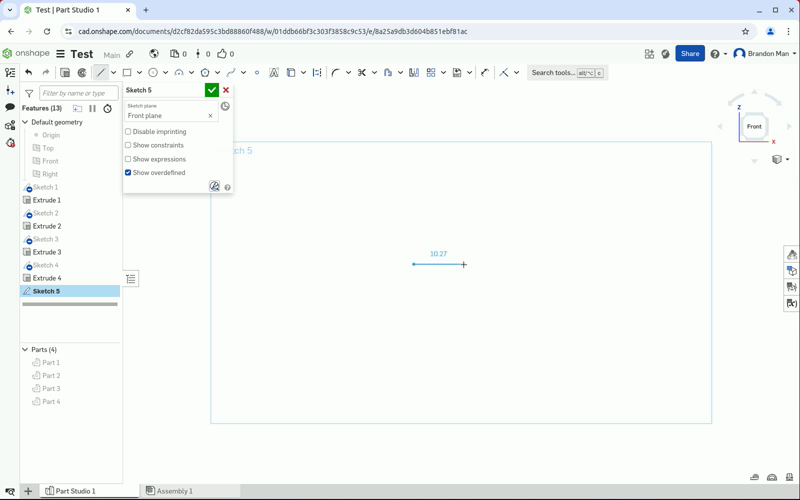
click(463, 264)
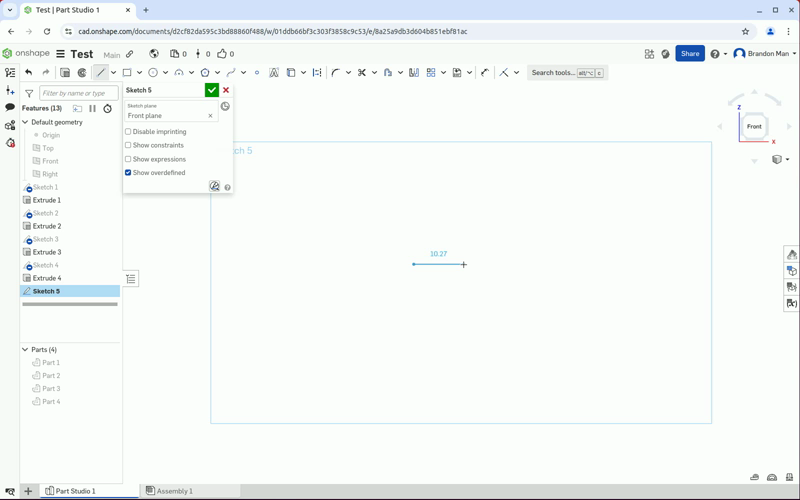
key_up(shift)
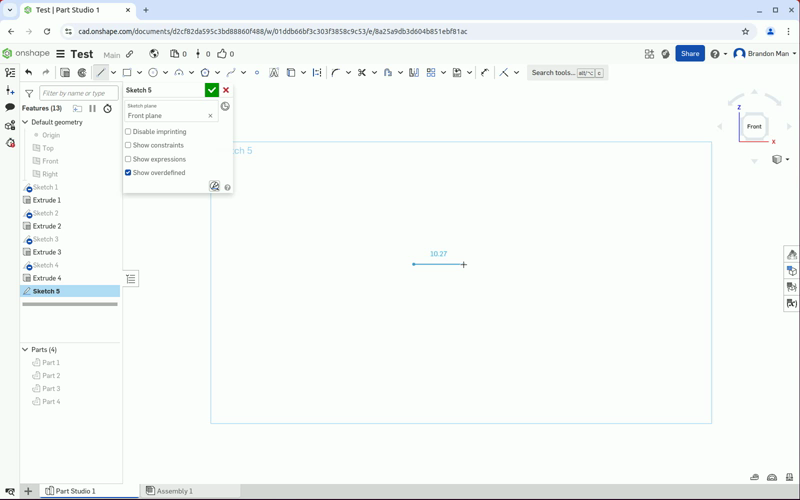
key_down(shift)
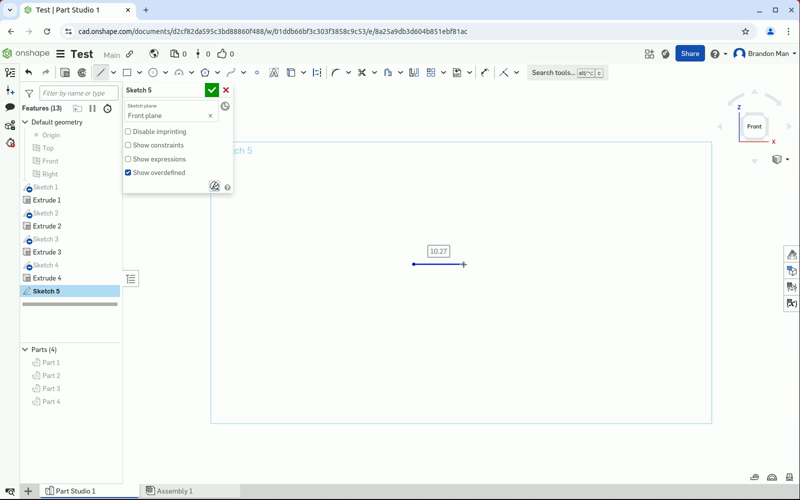
mouse_move(493, 264)
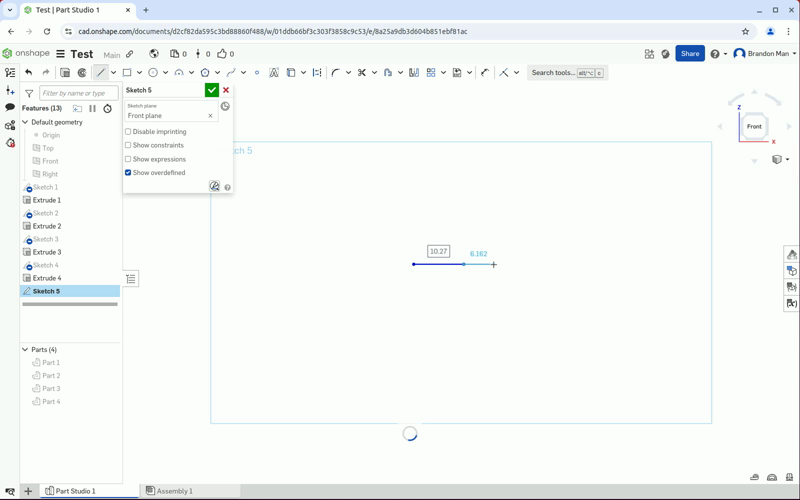
mouse_move(463, 251)
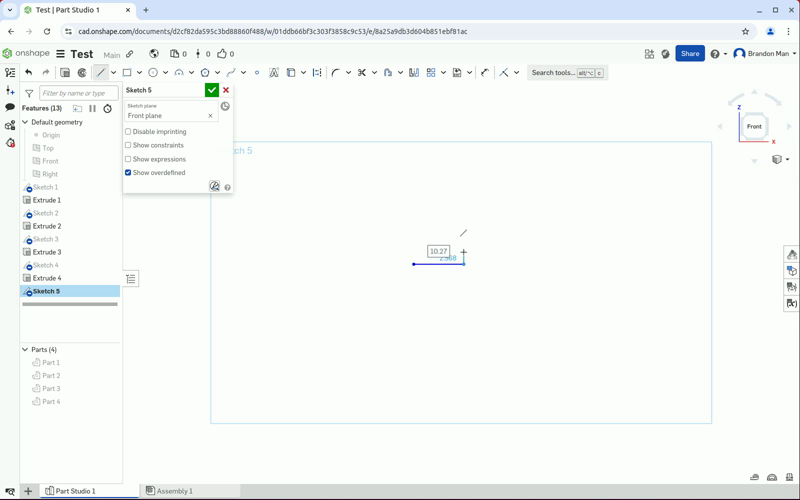
click(463, 251)
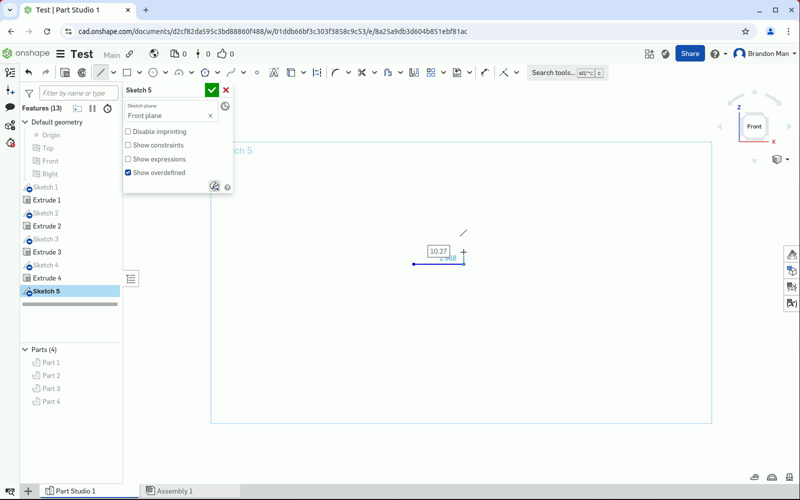
key_up(shift)
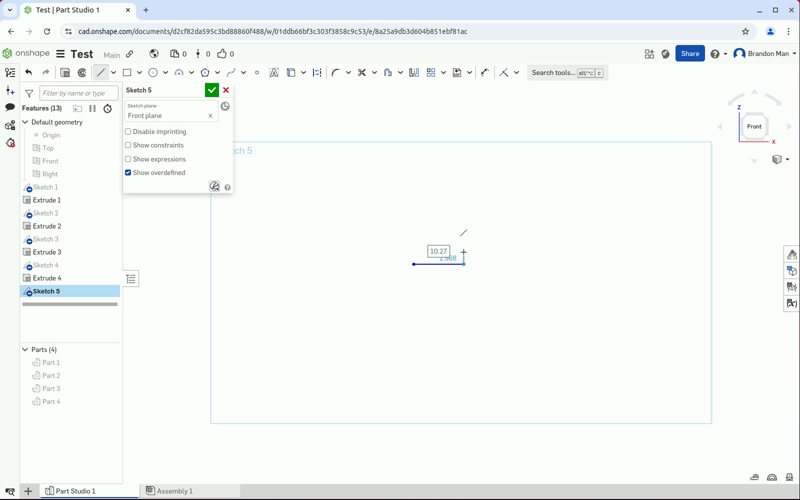
key_down(shift)
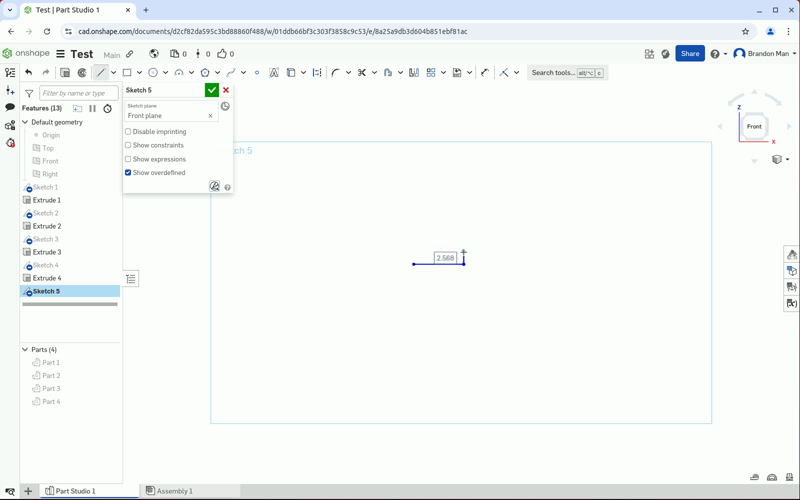
mouse_move(493, 251)
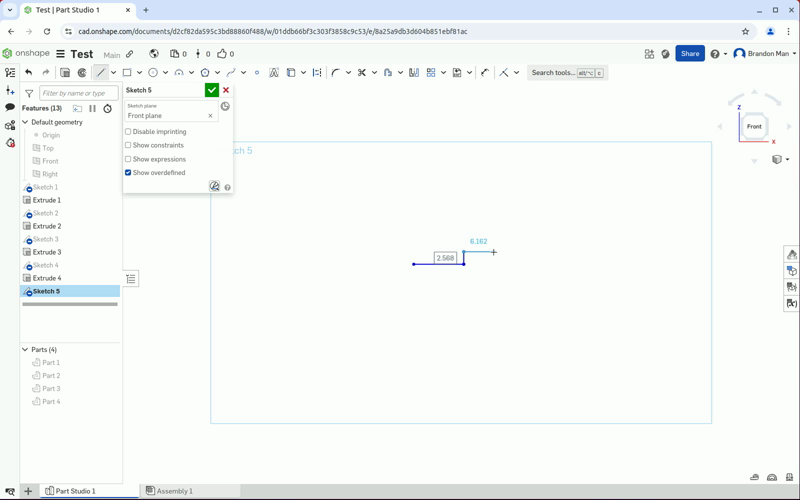
mouse_move(428, 251)
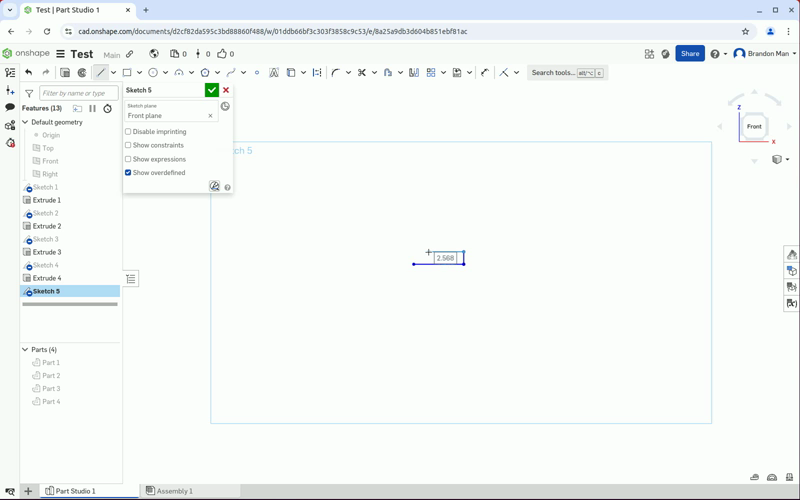
click(428, 251)
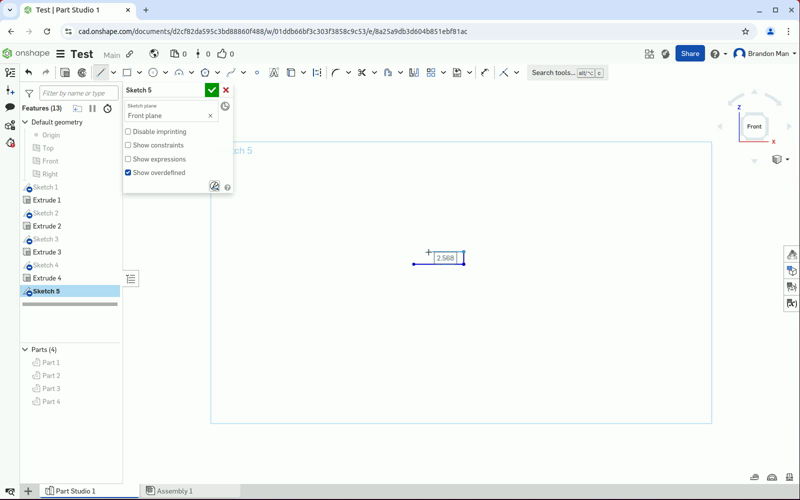
key_up(shift)
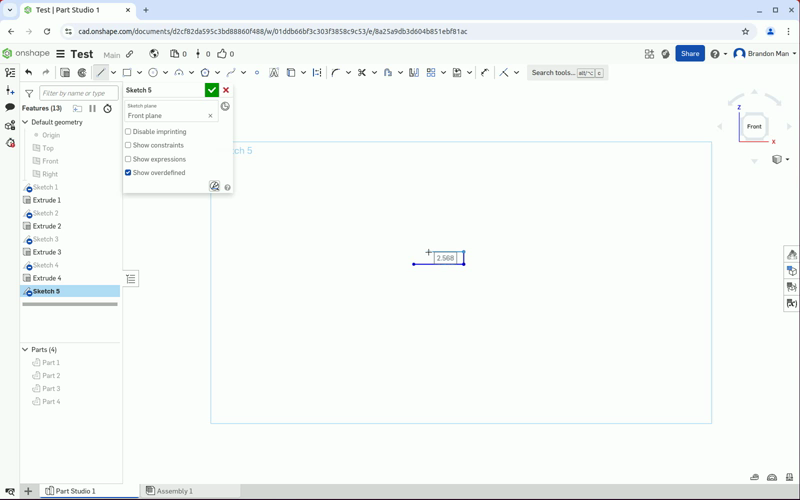
mouse_move(458, 251)
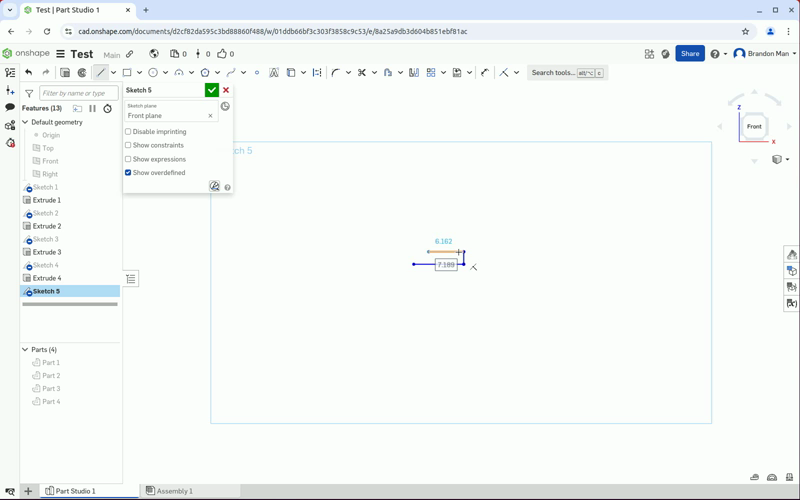
key_down(shift)
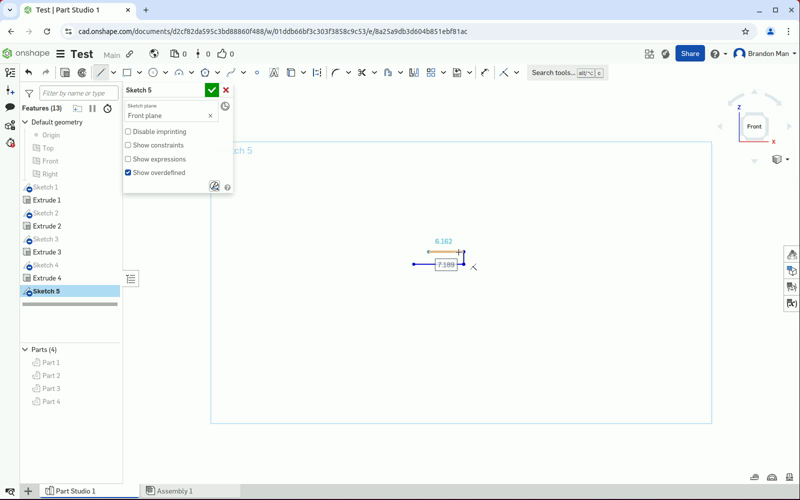
mouse_move(413, 264)
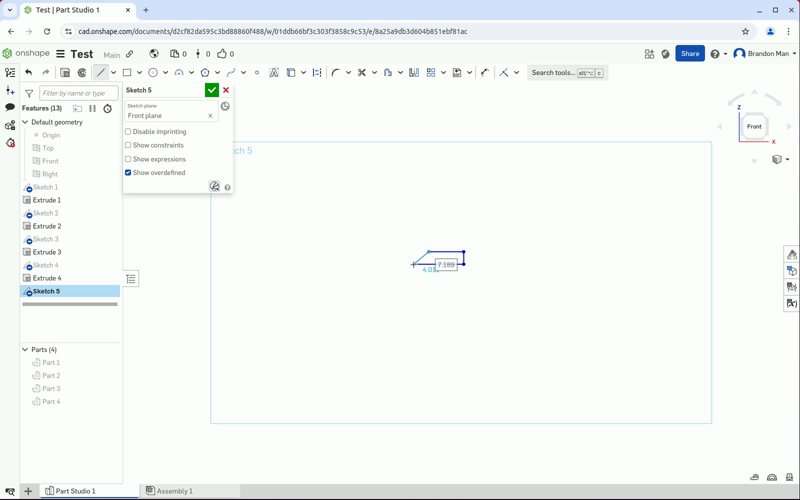
key_up(shift)
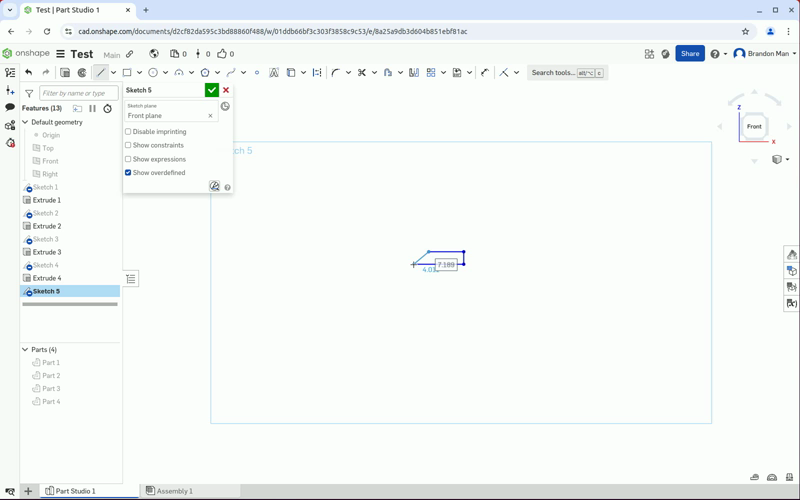
click(413, 264)
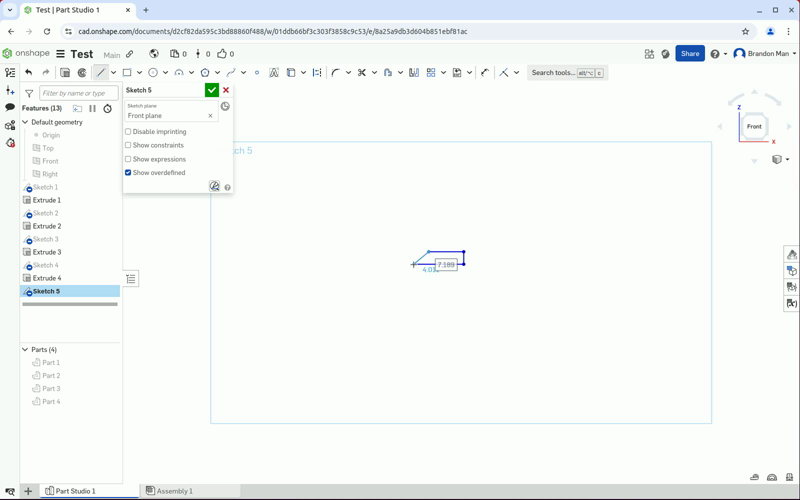
key(esc)
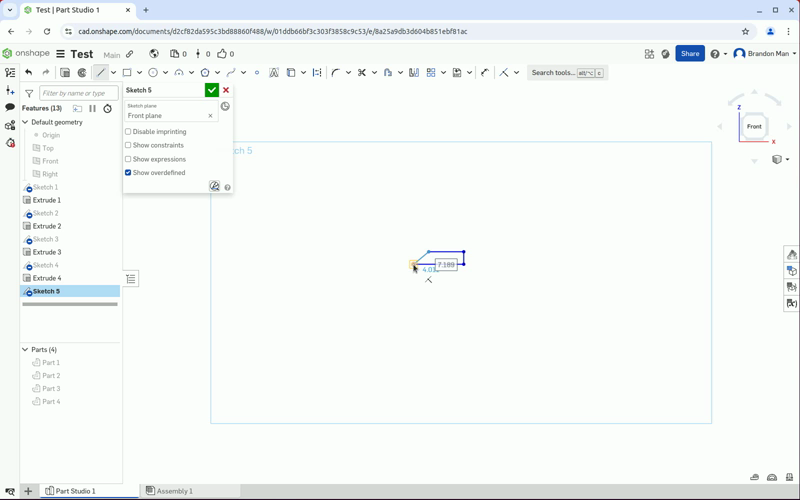
mouse_move(446, 257)
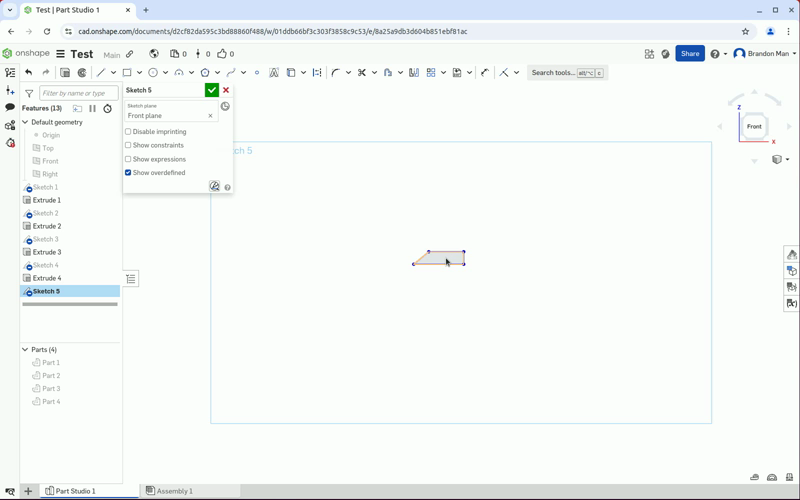
scroll(6)
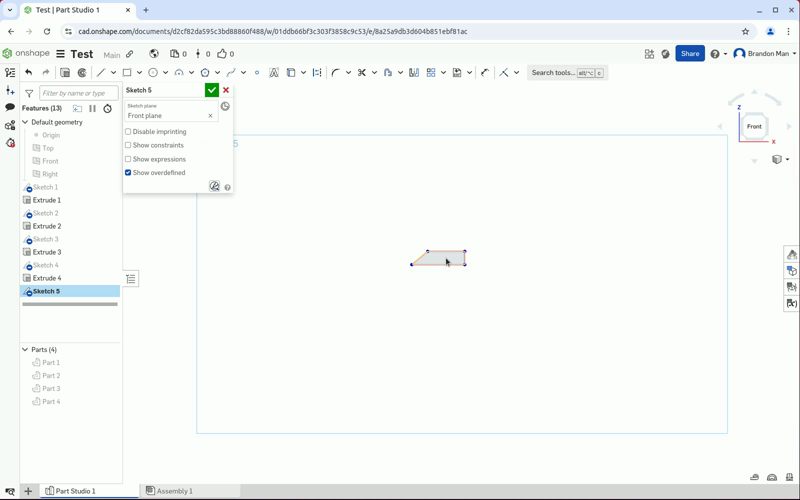
scroll(6)
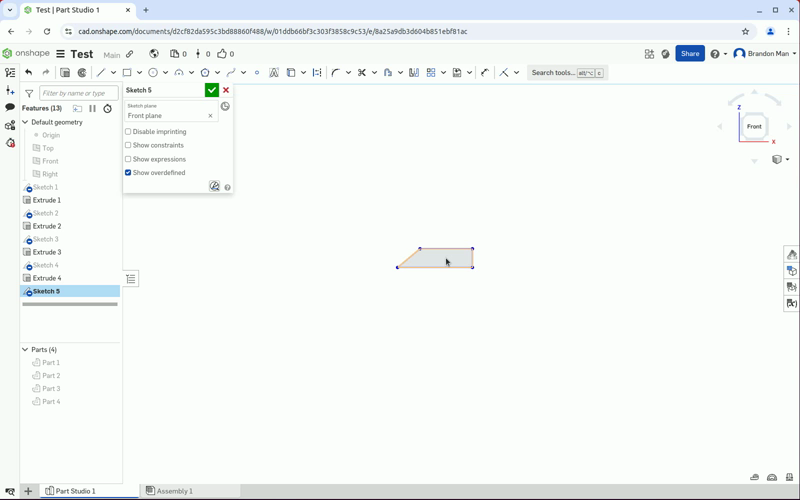
scroll(6)
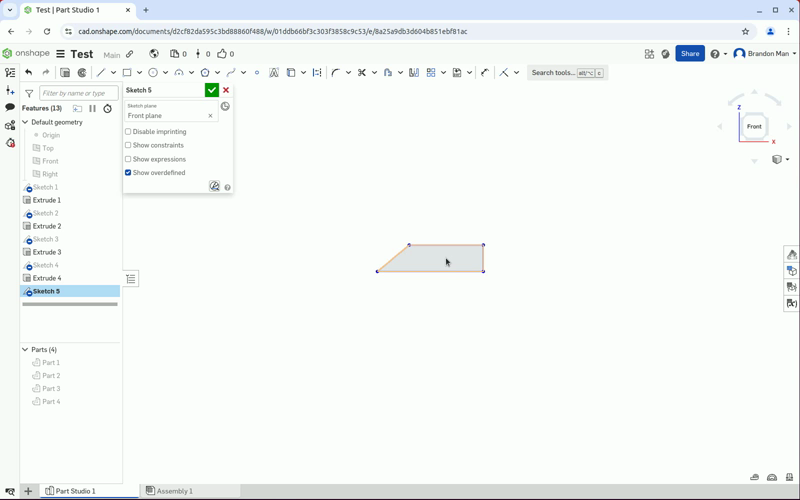
scroll(6)
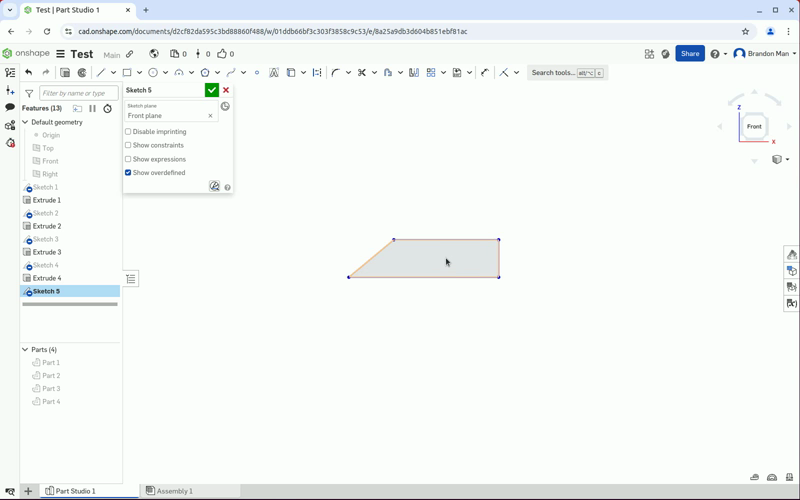
scroll(6)
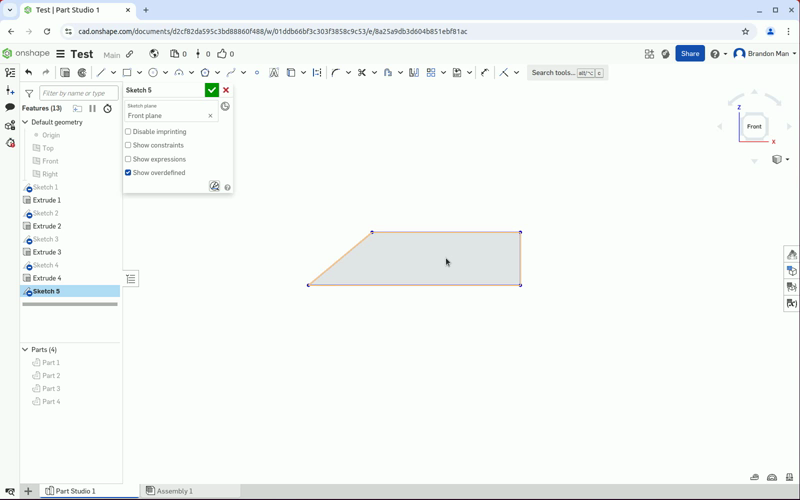
scroll(6)
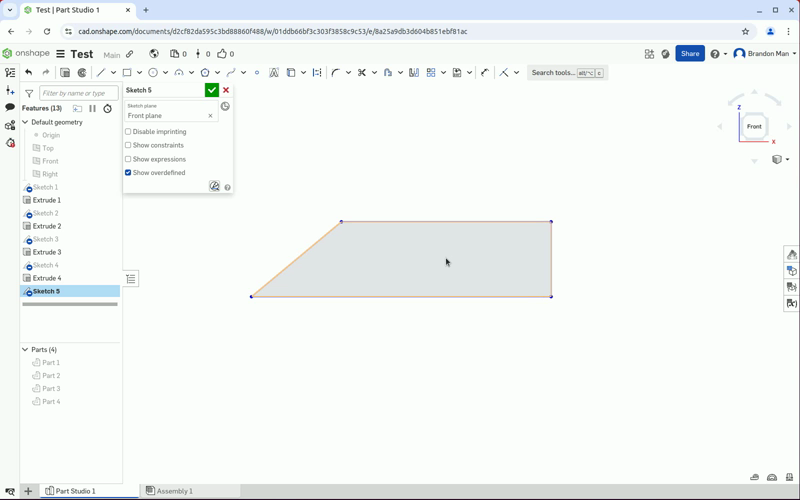
scroll(6)
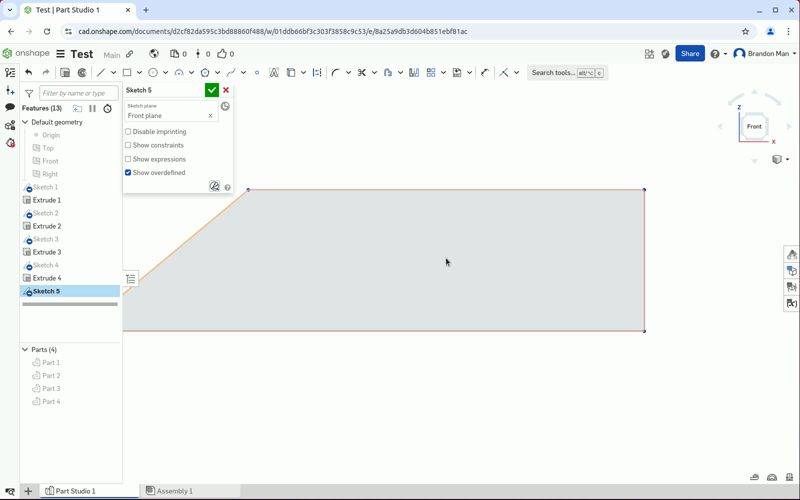
click(446, 257)
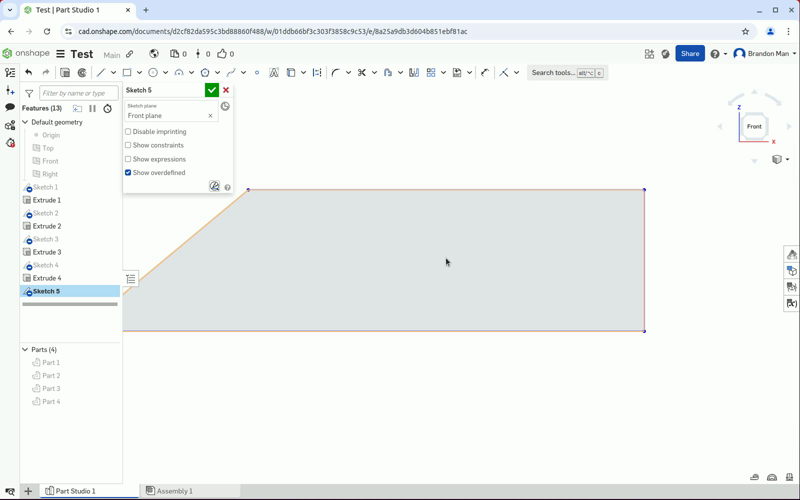
scroll(-6)
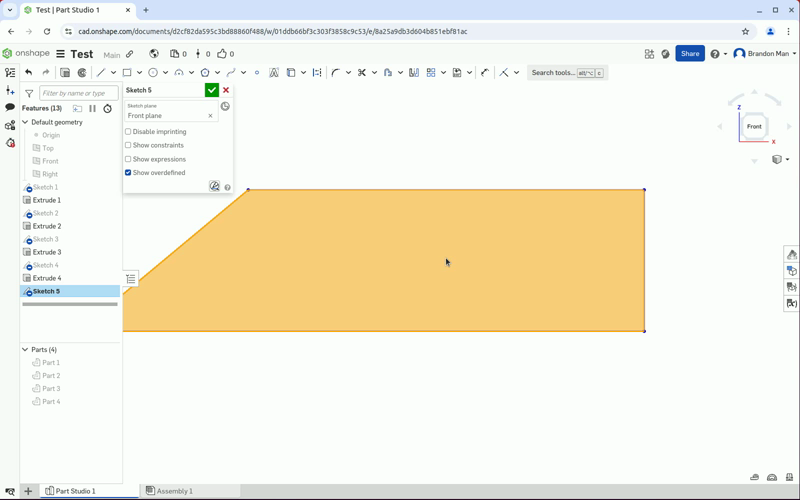
scroll(-6)
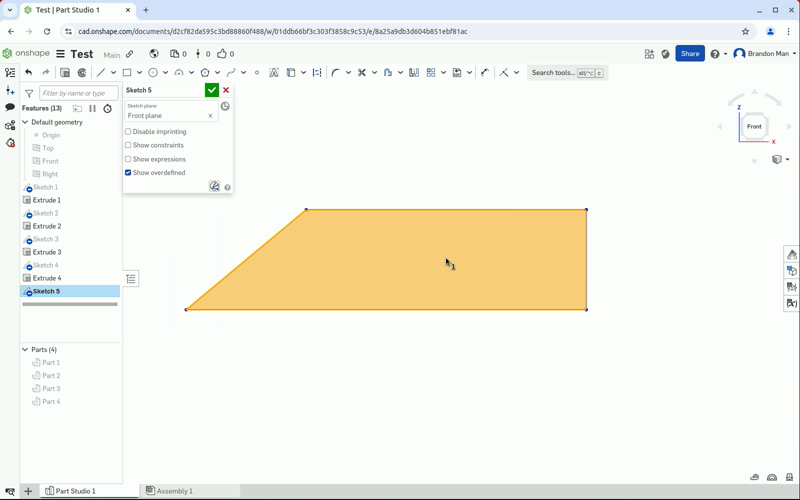
scroll(-6)
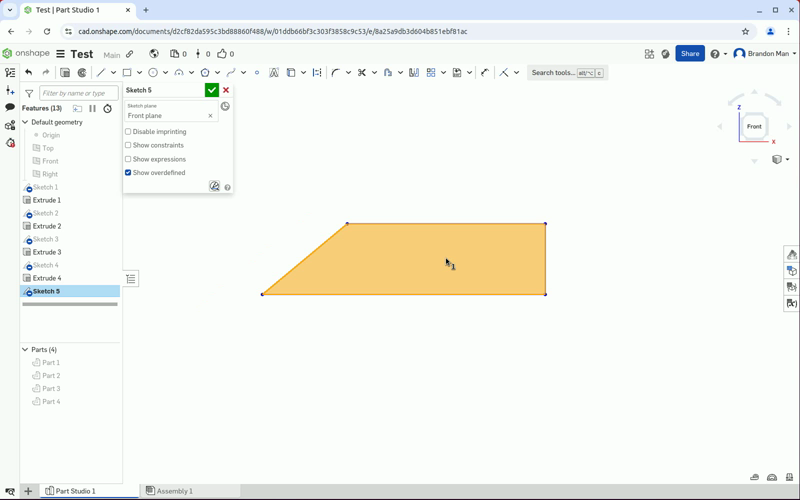
scroll(-6)
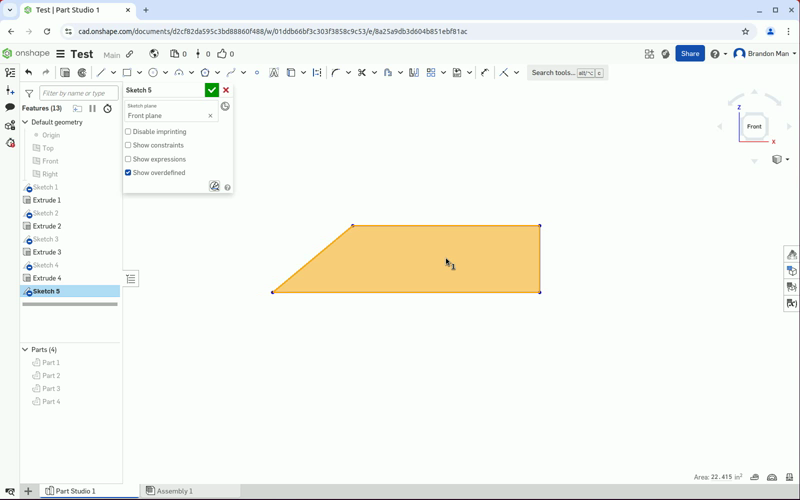
scroll(-6)
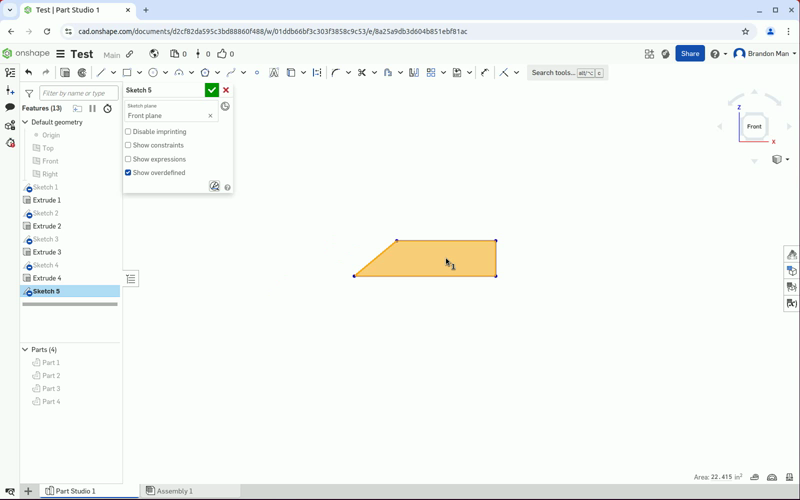
scroll(-6)
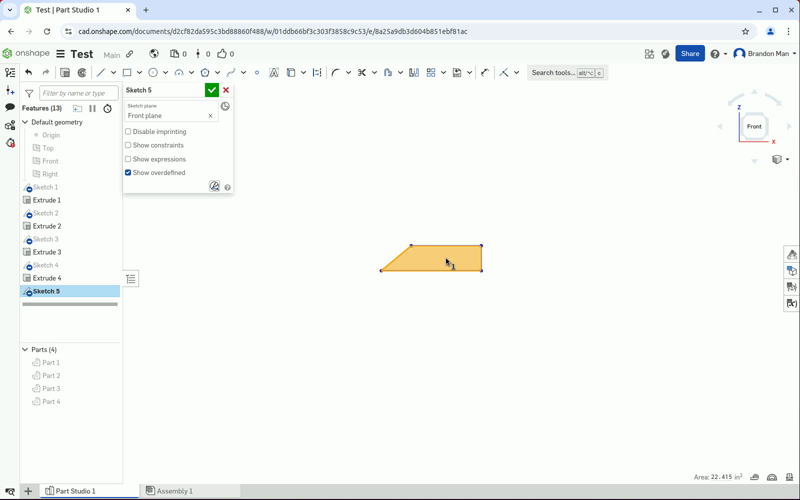
scroll(-6)
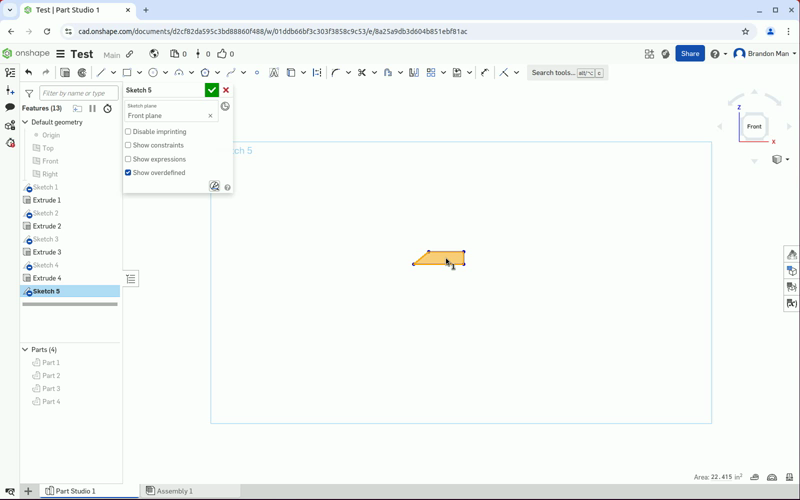
mouse_move(73, 352)
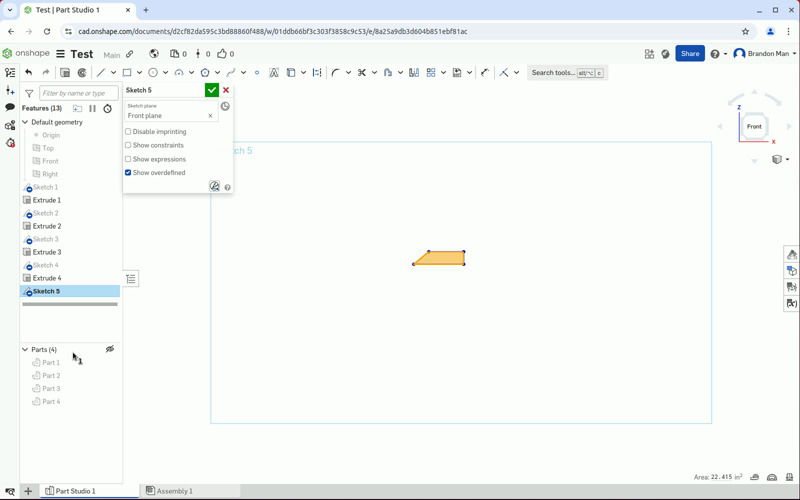
key(shift+y)
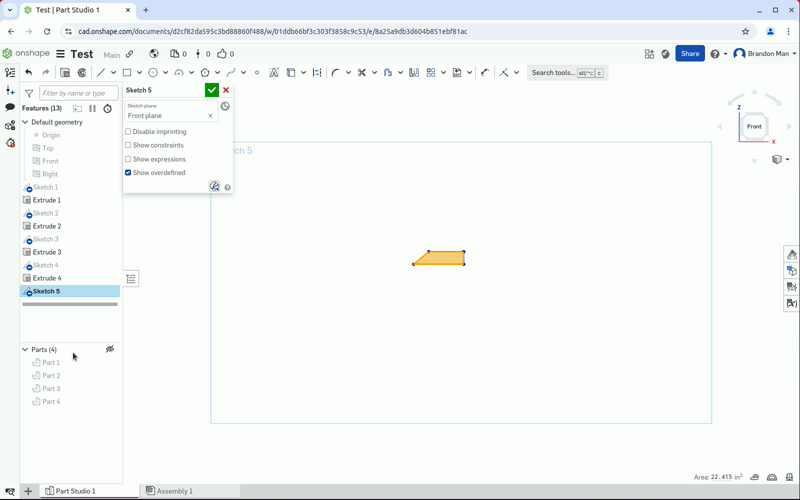
key(shift+e)
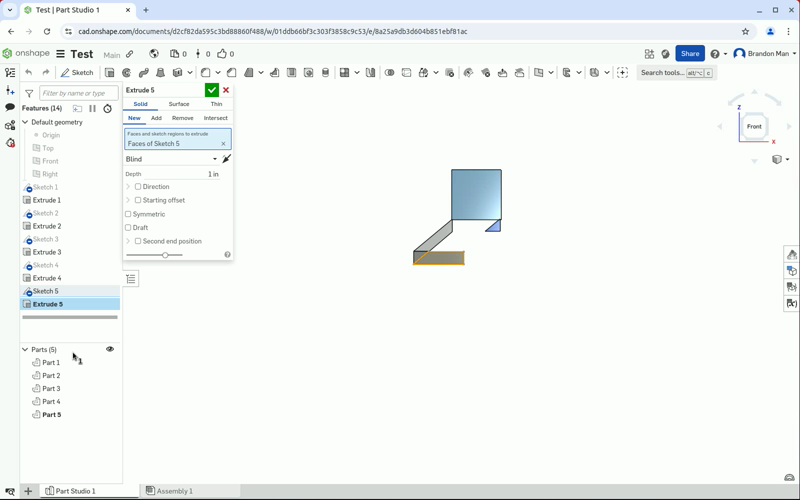
mouse_move(143, 106)
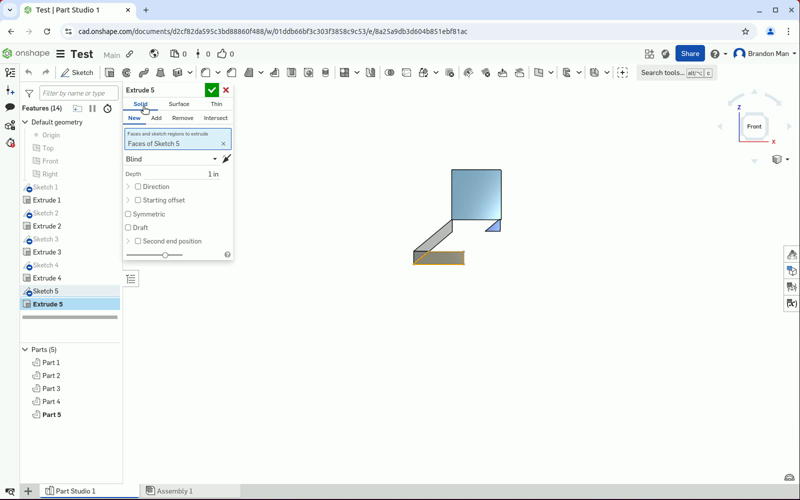
click(143, 106)
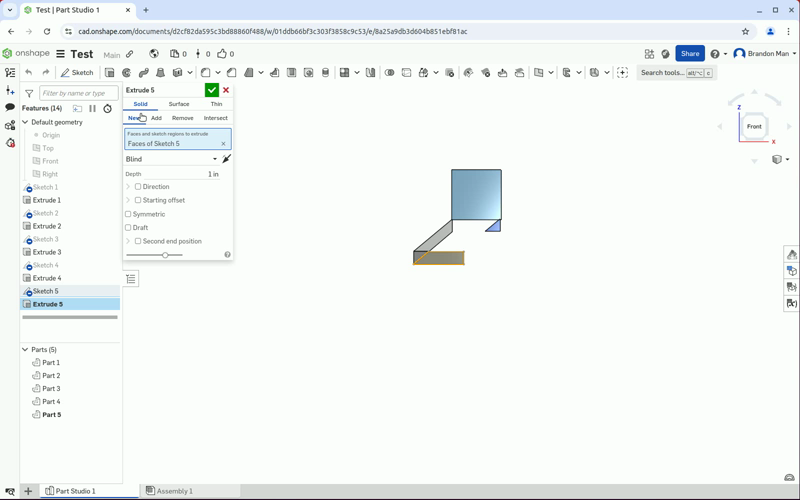
mouse_move(137, 120)
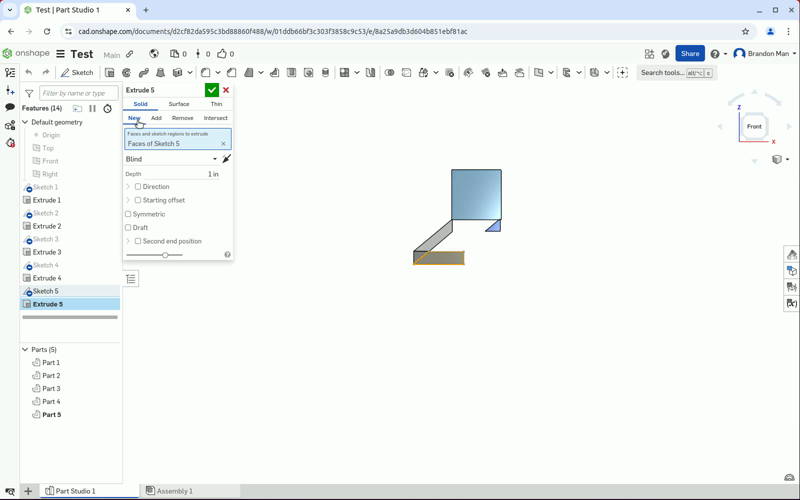
click(137, 120)
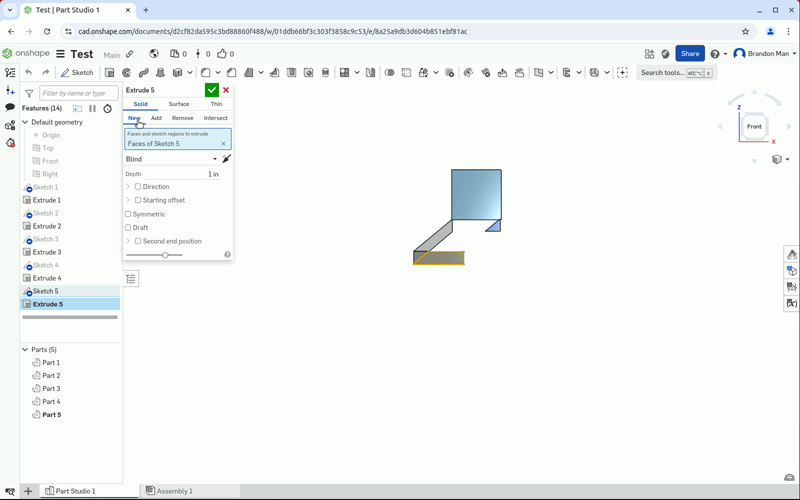
key(tab, 4)
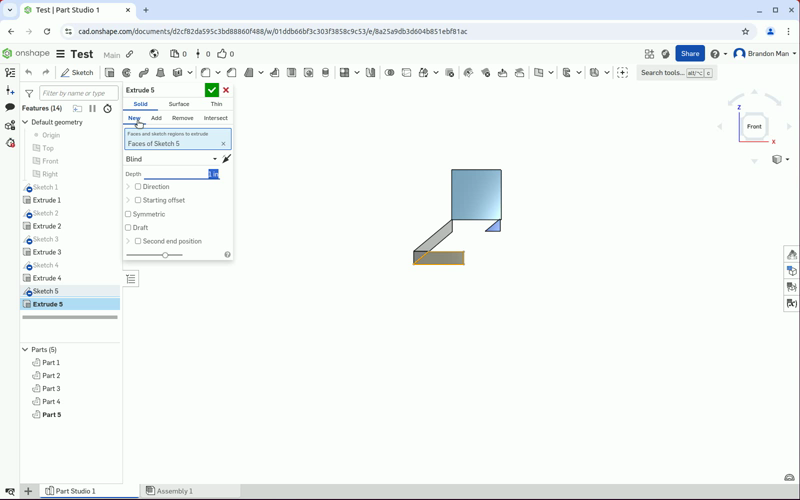
text(-5.055)
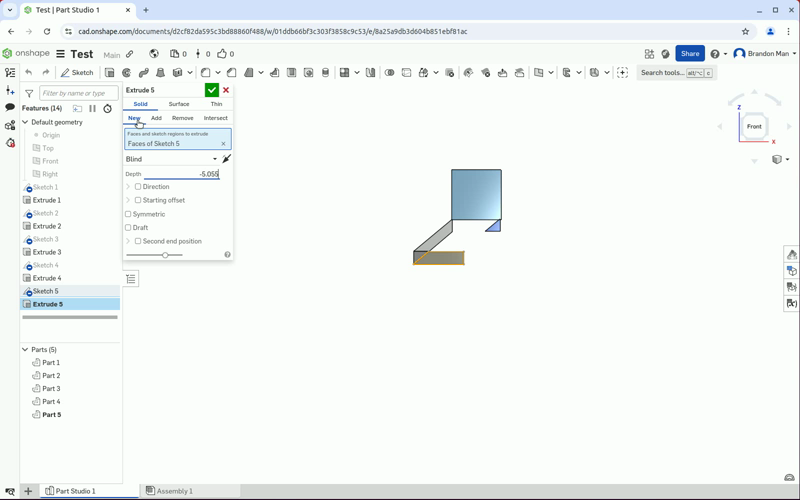
key(enter)
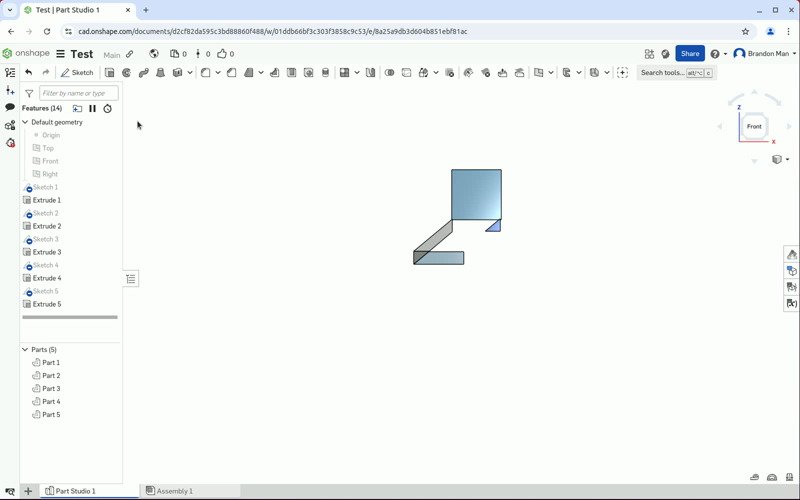
key(shift+h)
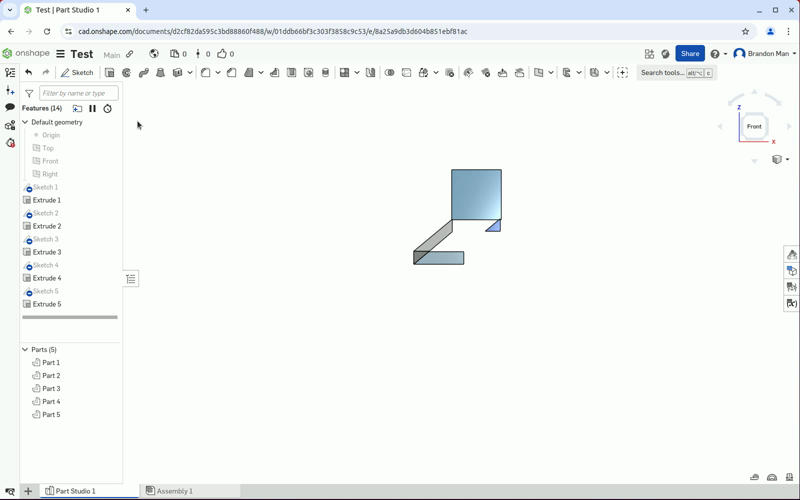
key(shift+h)
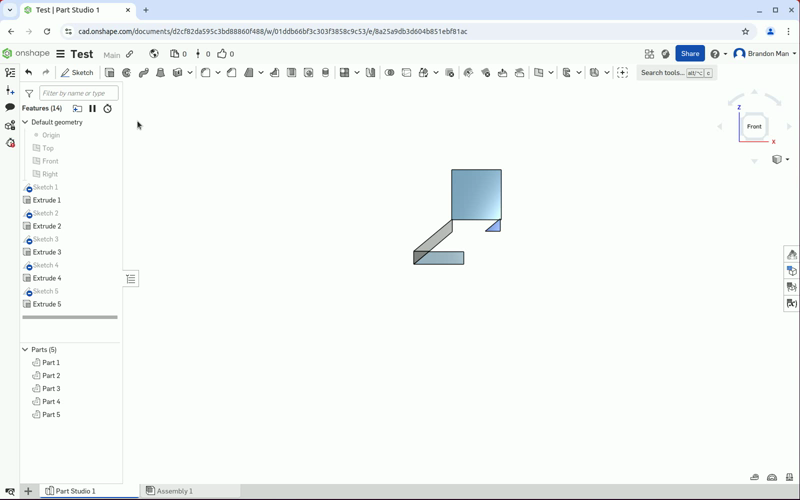
mouse_move(73, 189)
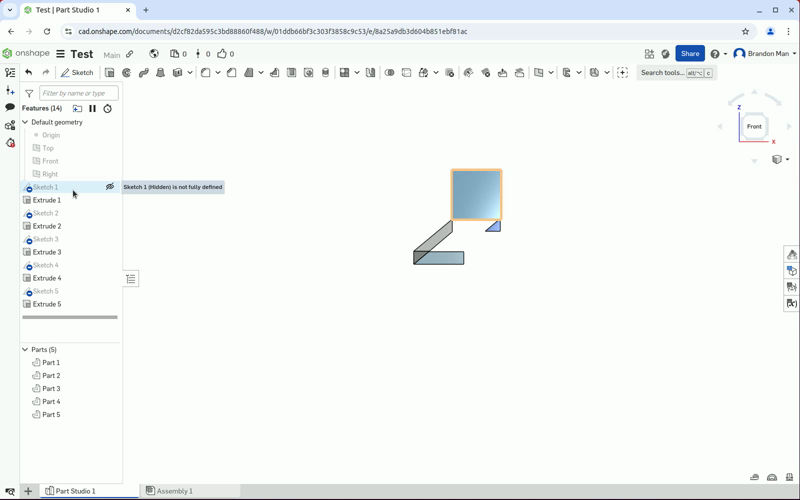
click(73, 189)
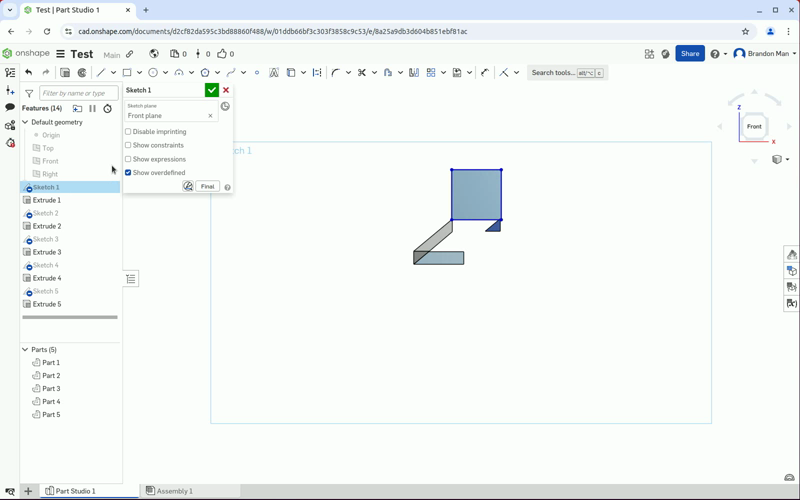
mouse_move(229, 92)
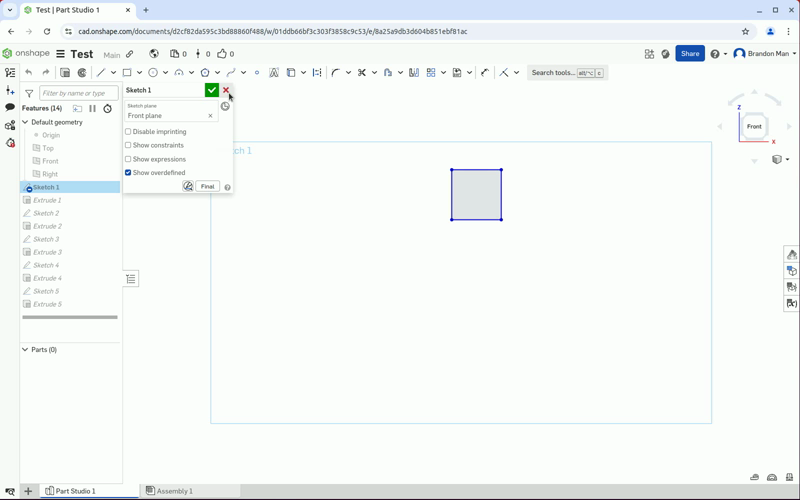
click(229, 92)
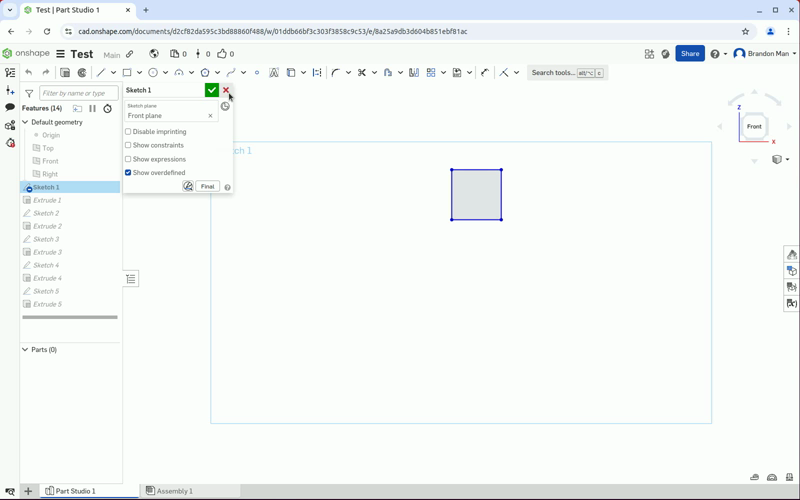
key(shift+s)
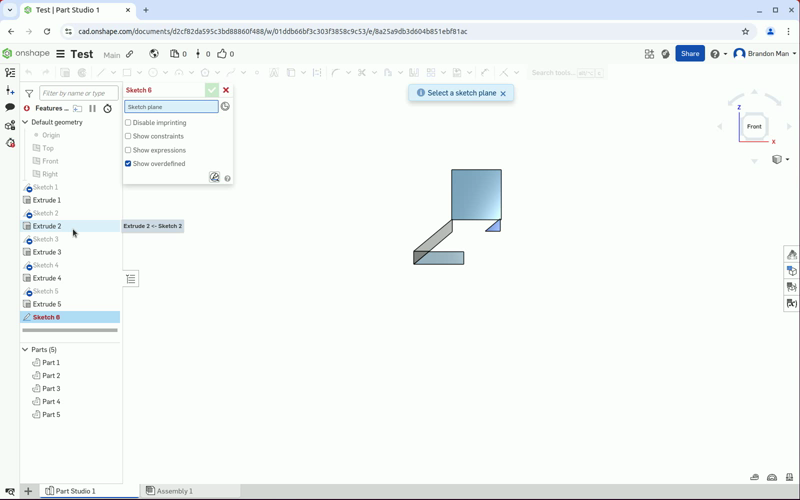
scroll(3)
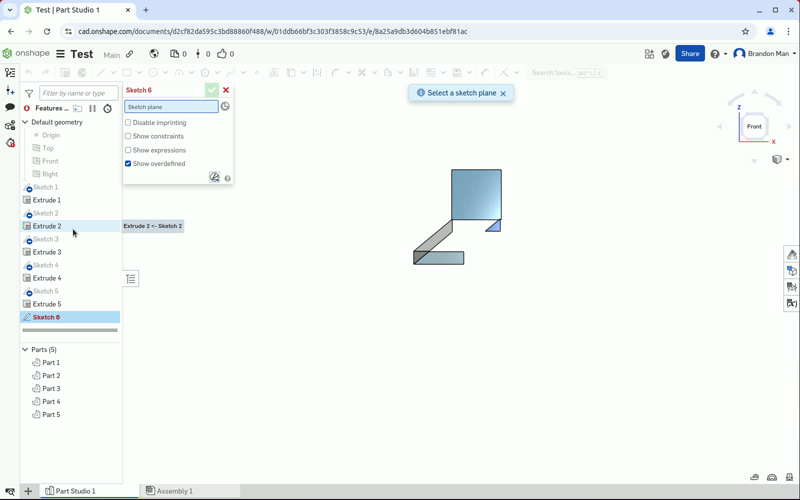
mouse_move(73, 163)
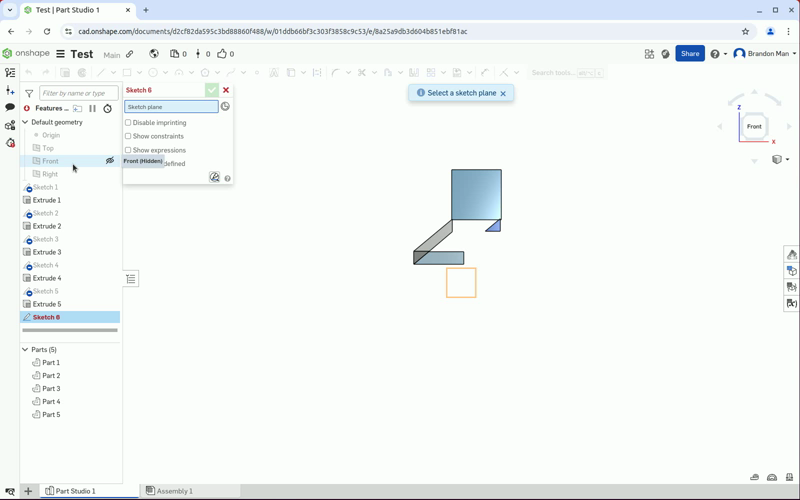
click(73, 163)
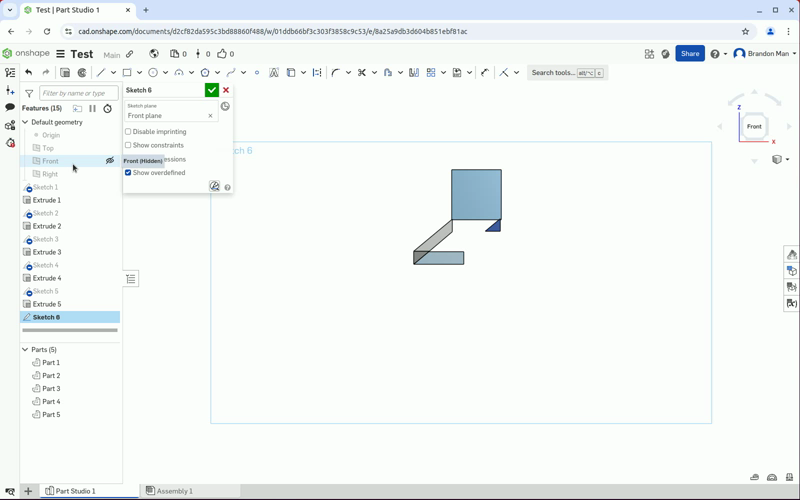
mouse_move(73, 352)
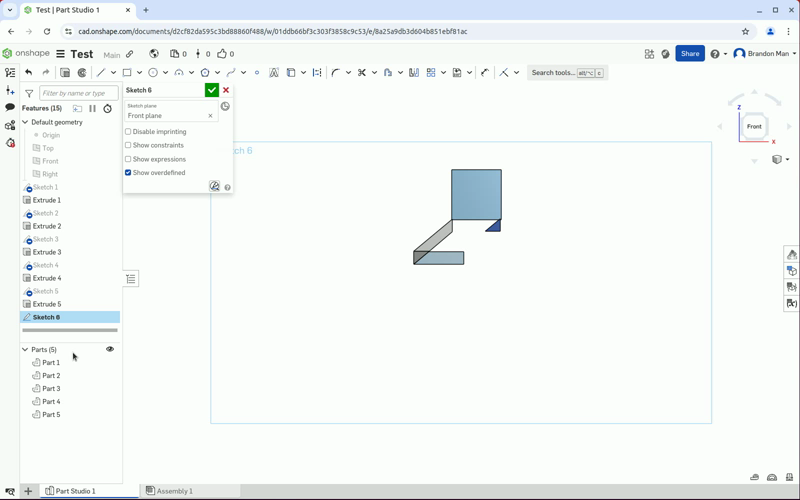
key(y)
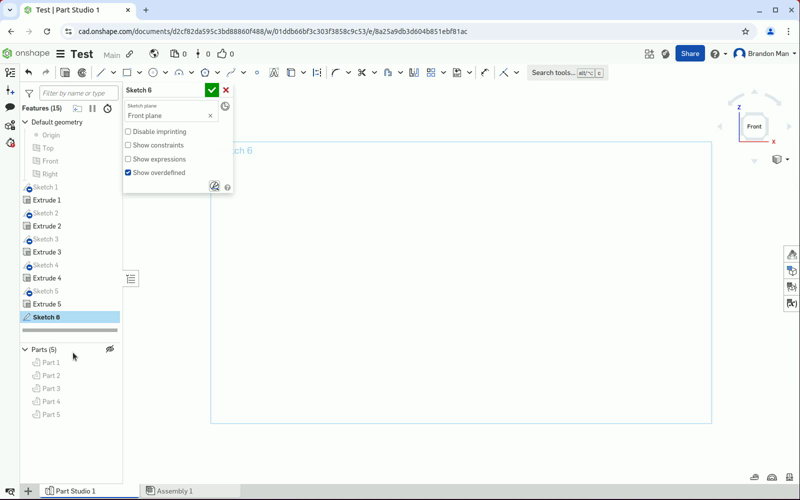
key(l)
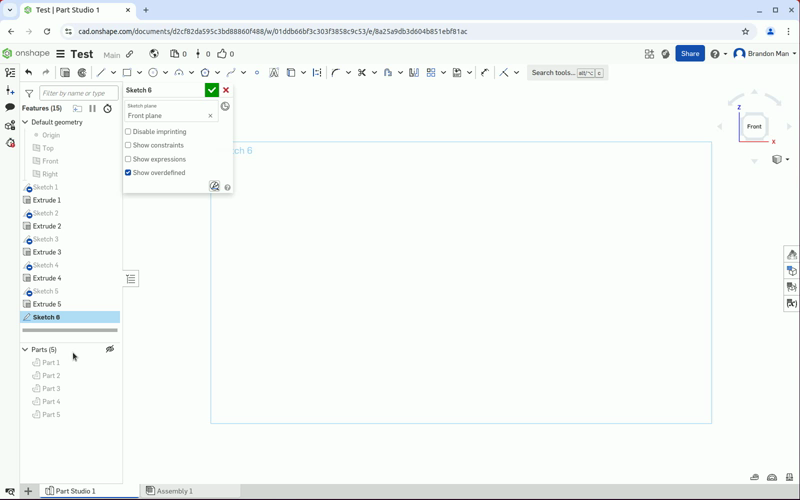
key_down(shift)
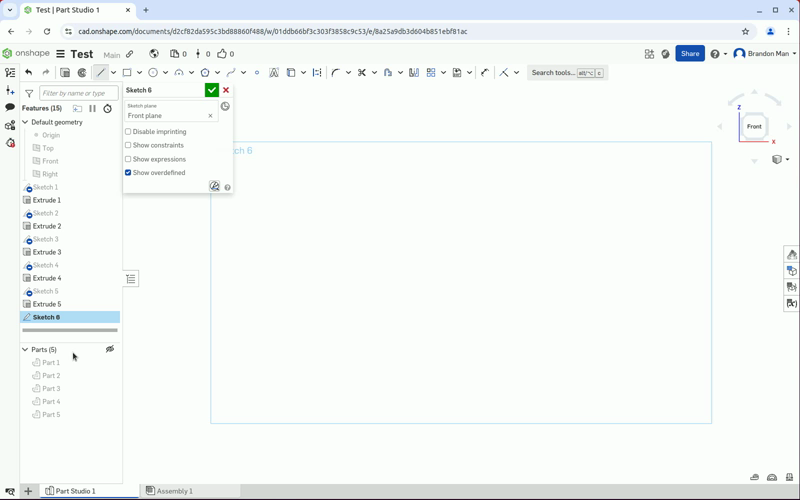
mouse_move(463, 264)
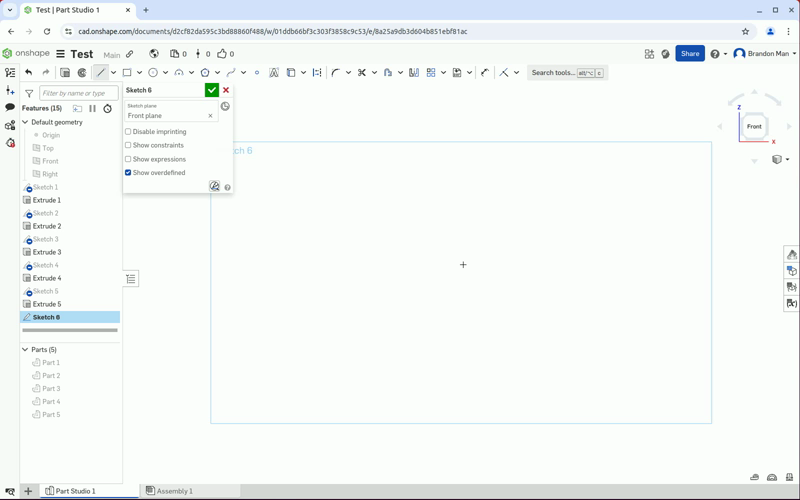
click(463, 264)
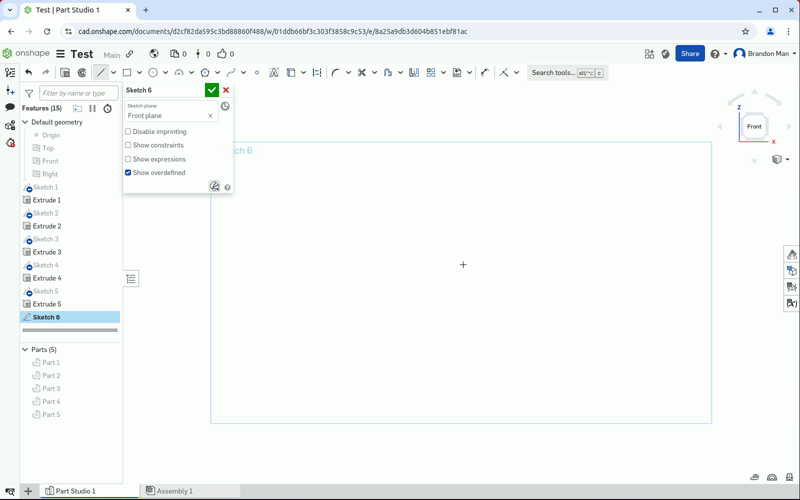
key_up(shift)
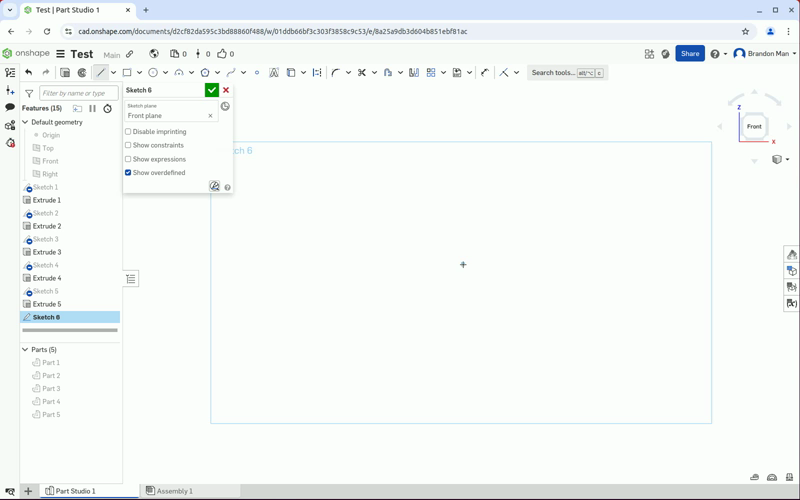
key_down(shift)
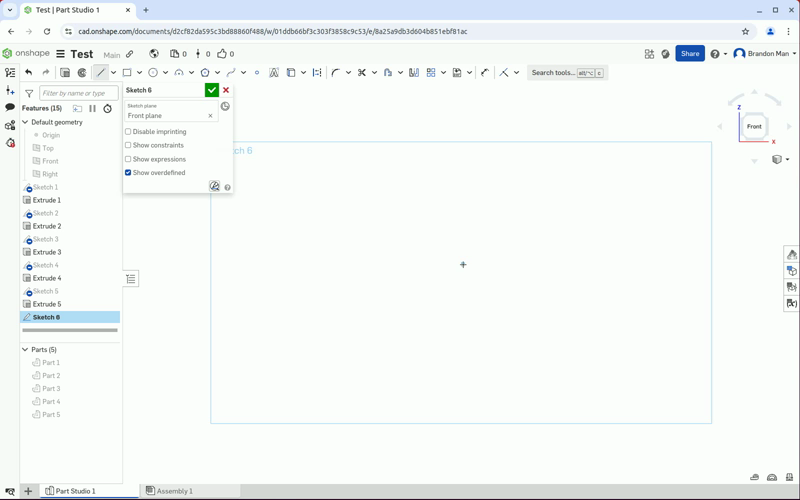
mouse_move(493, 264)
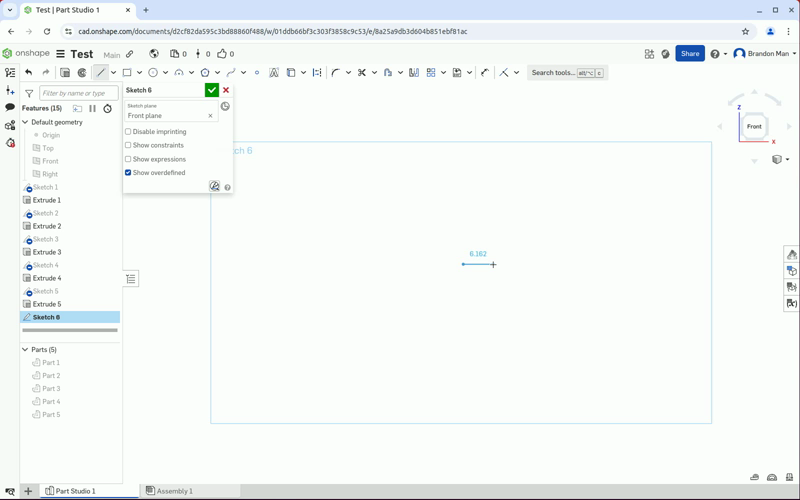
mouse_move(501, 231)
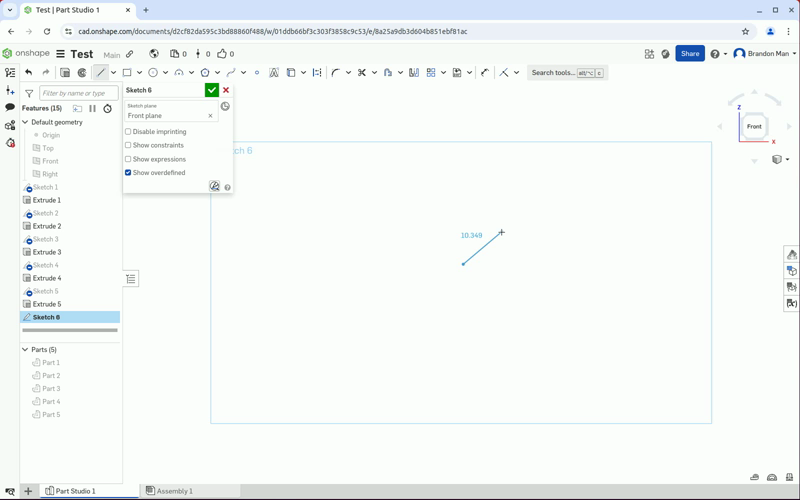
click(501, 231)
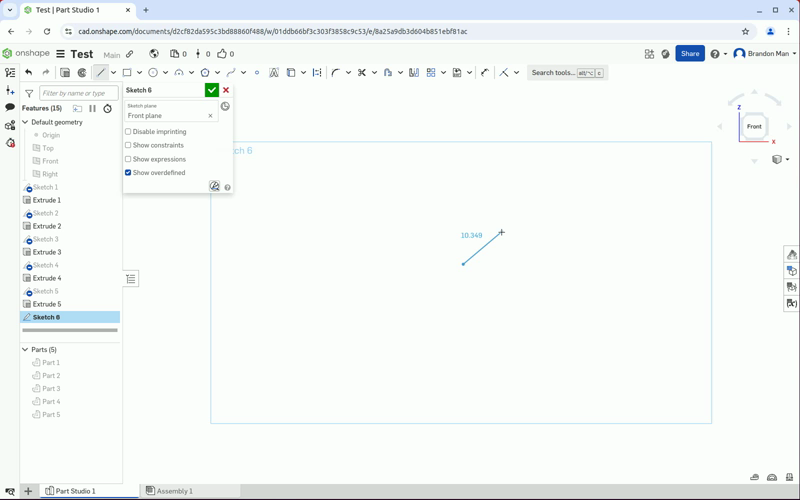
key_up(shift)
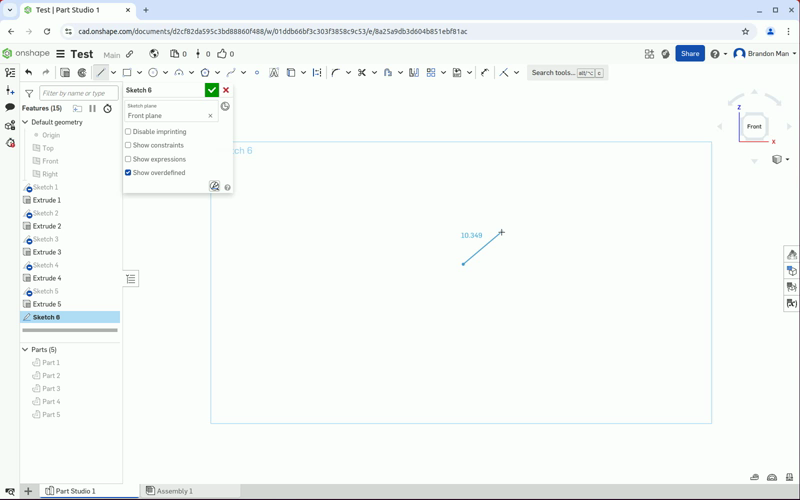
key_down(shift)
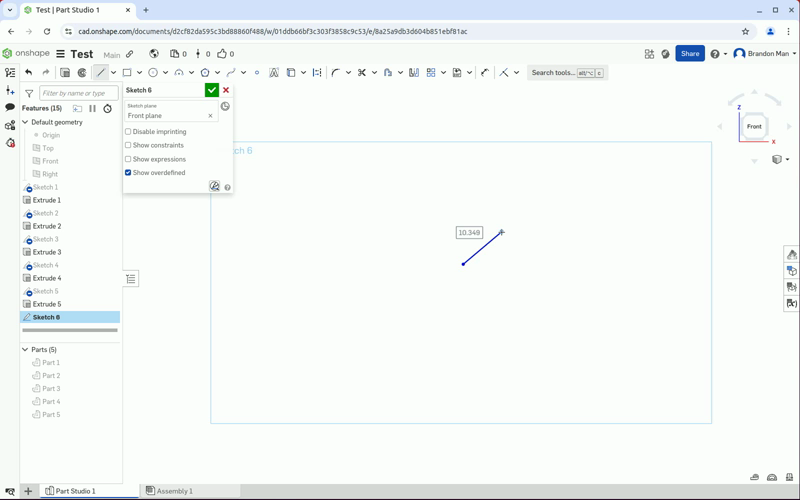
mouse_move(531, 231)
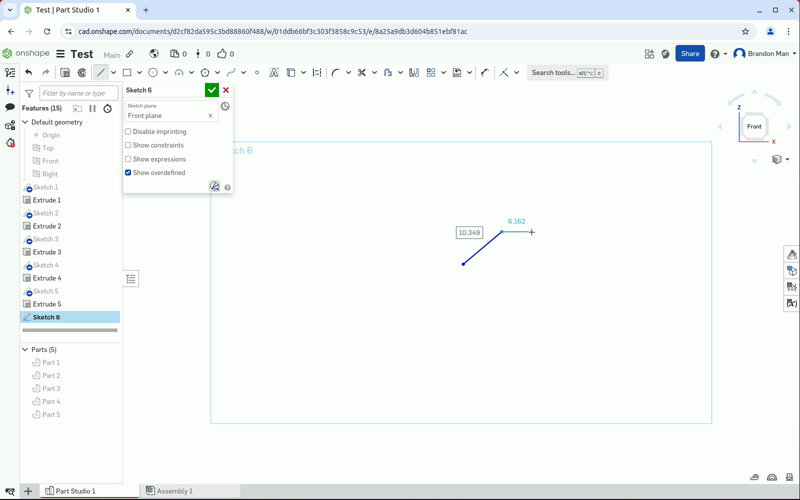
mouse_move(486, 231)
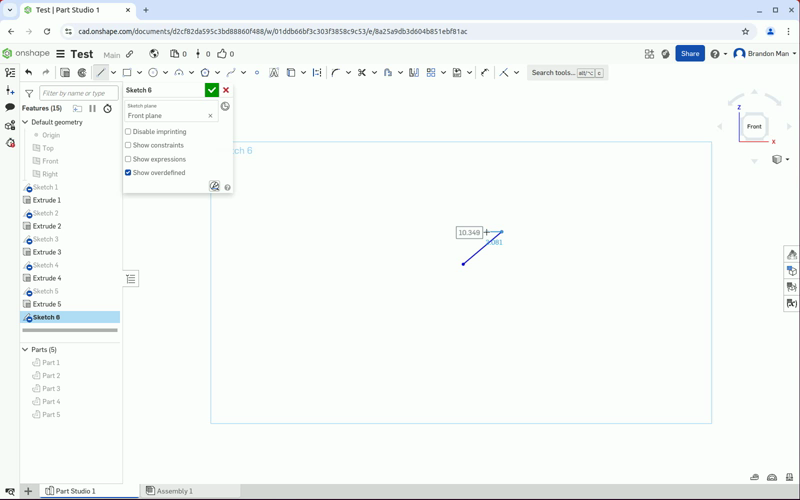
click(486, 231)
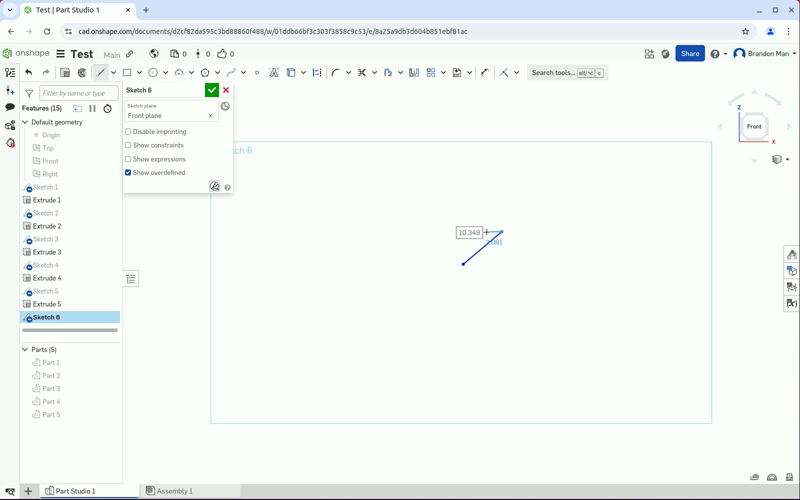
key_up(shift)
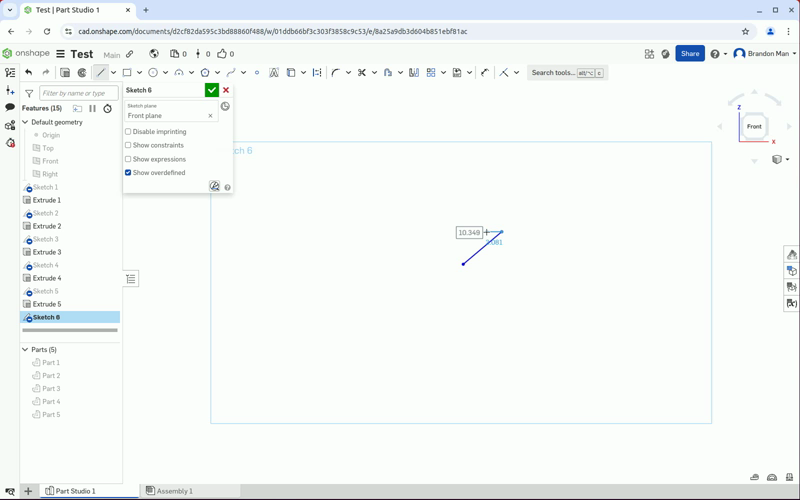
key_down(shift)
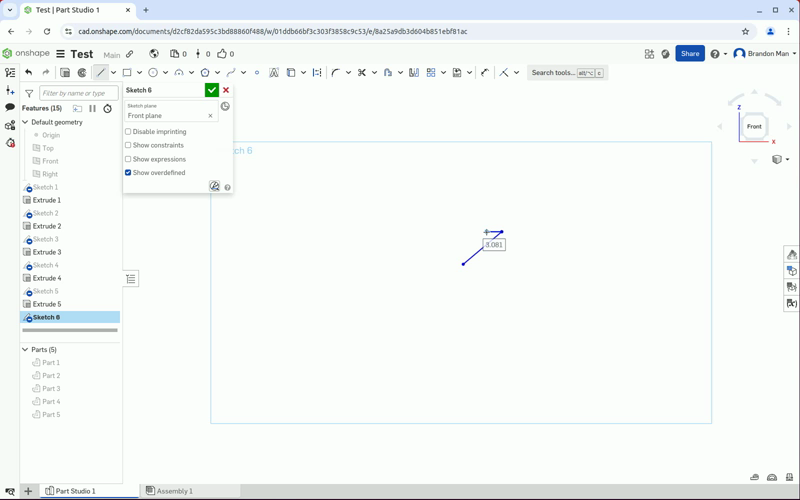
mouse_move(516, 231)
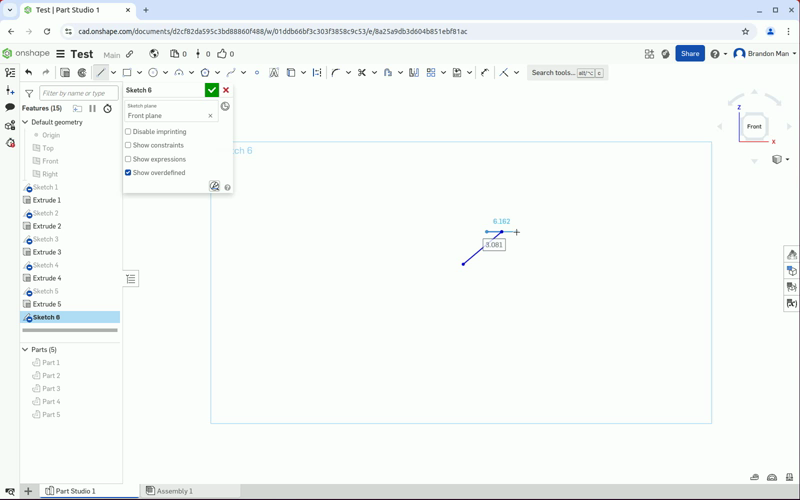
mouse_move(463, 251)
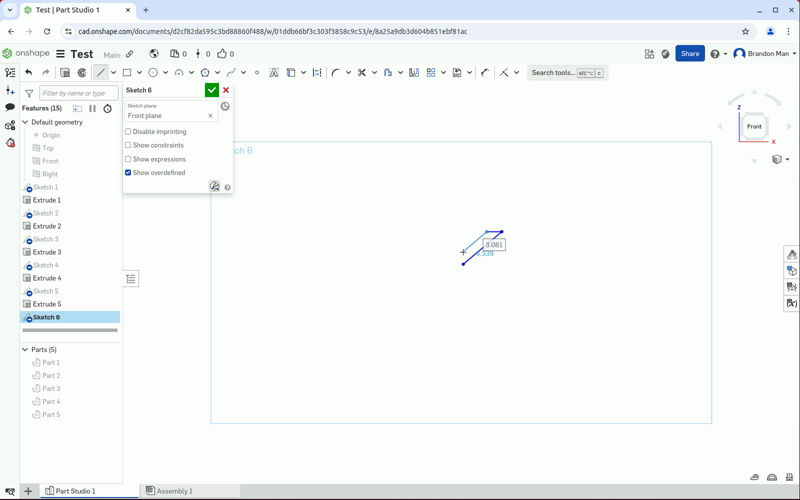
click(463, 251)
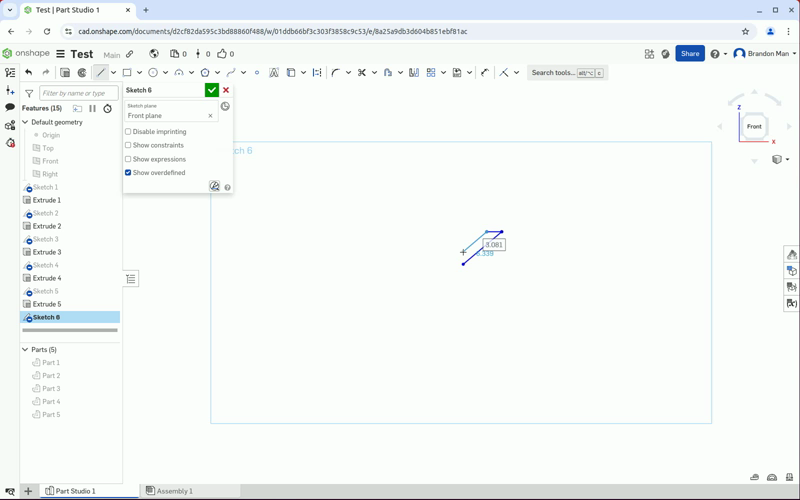
key_up(shift)
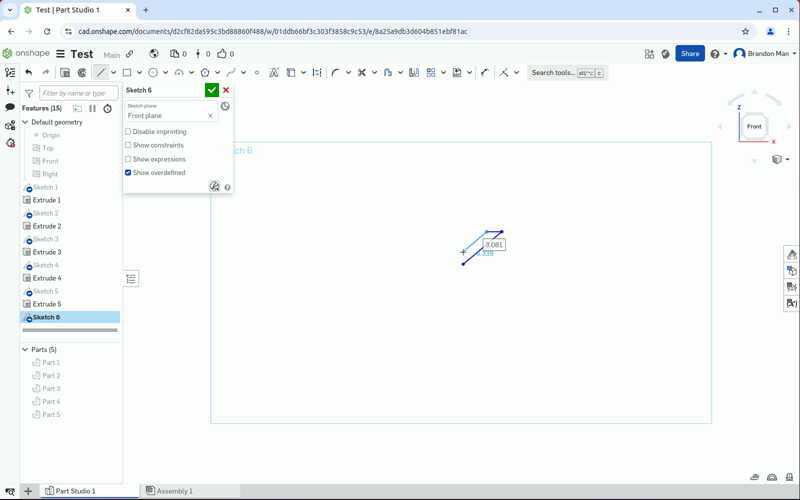
mouse_move(493, 251)
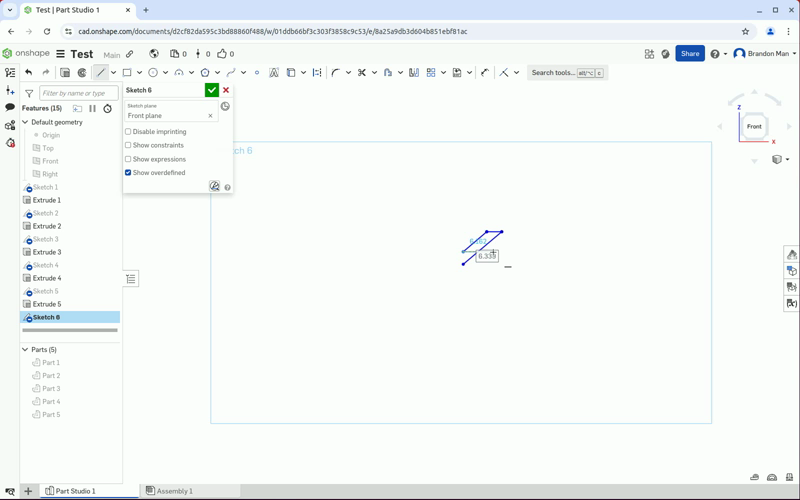
key_down(shift)
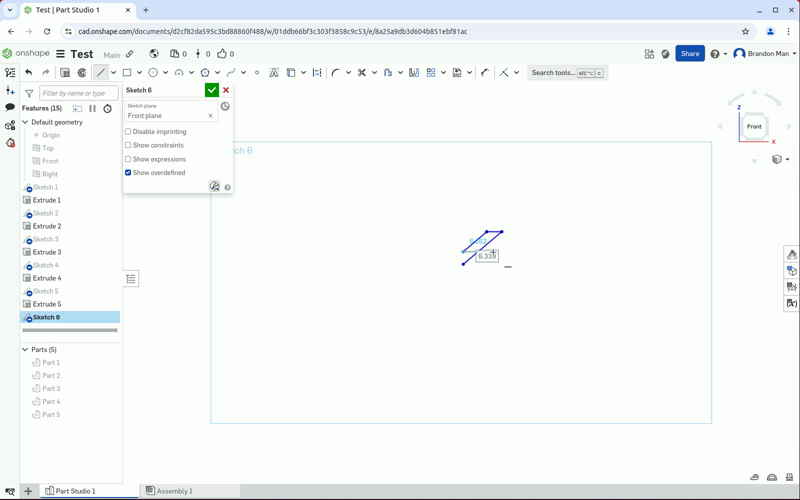
mouse_move(463, 264)
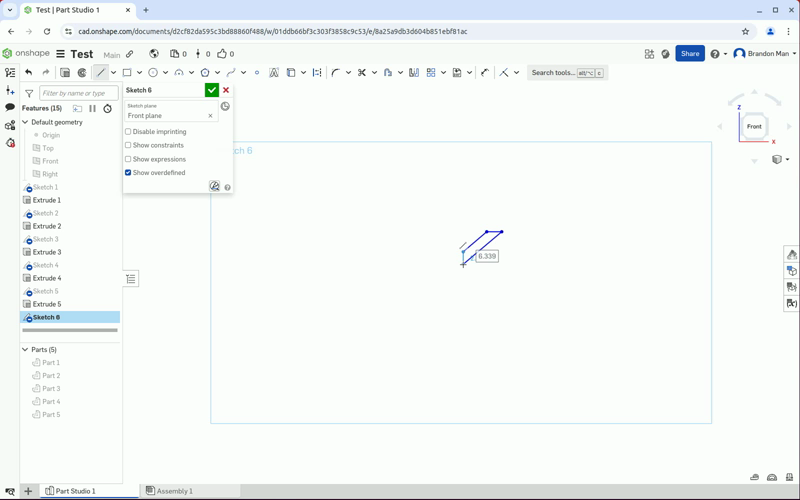
key_up(shift)
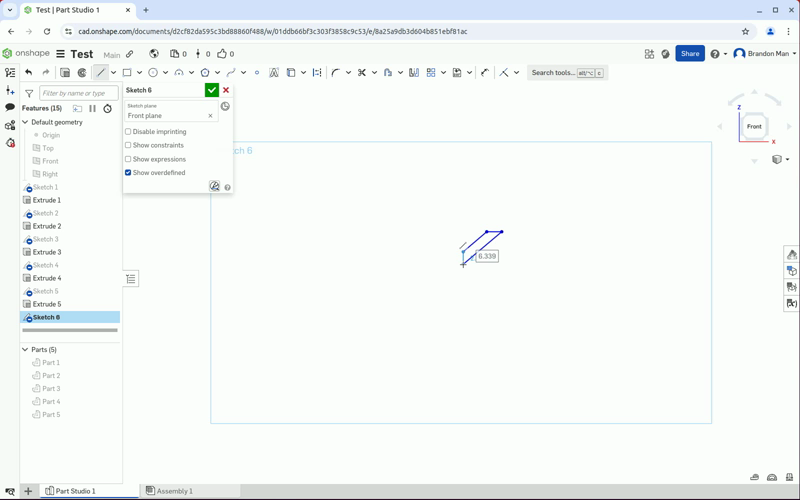
click(463, 264)
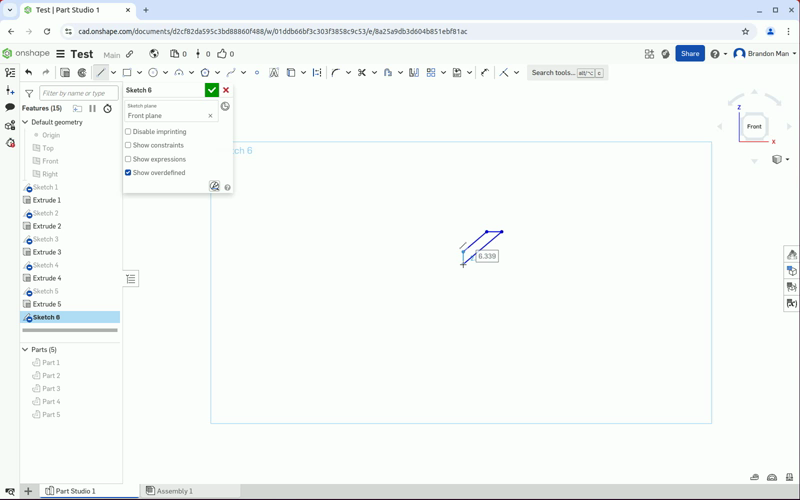
key(esc)
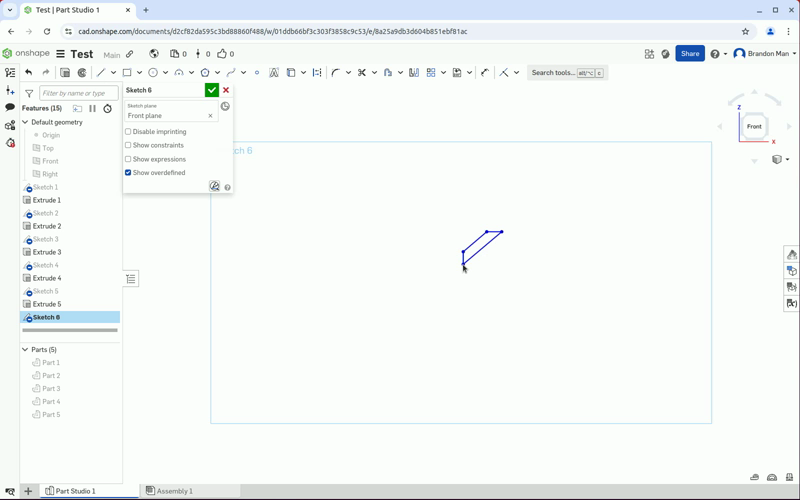
mouse_move(482, 247)
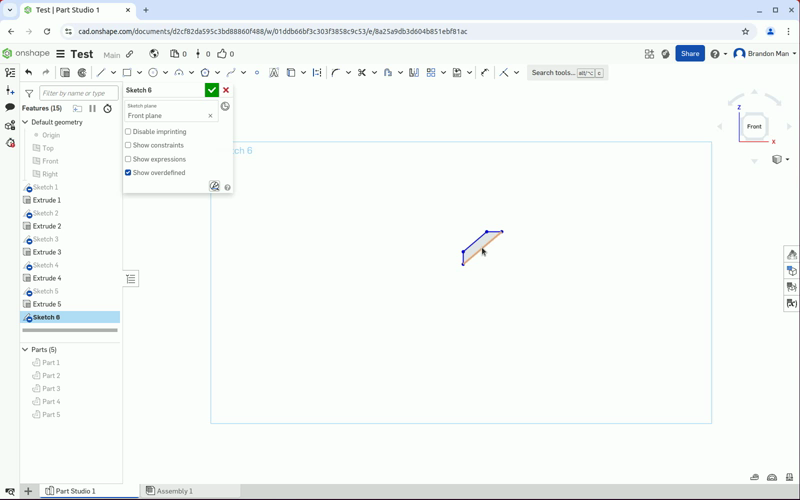
scroll(6)
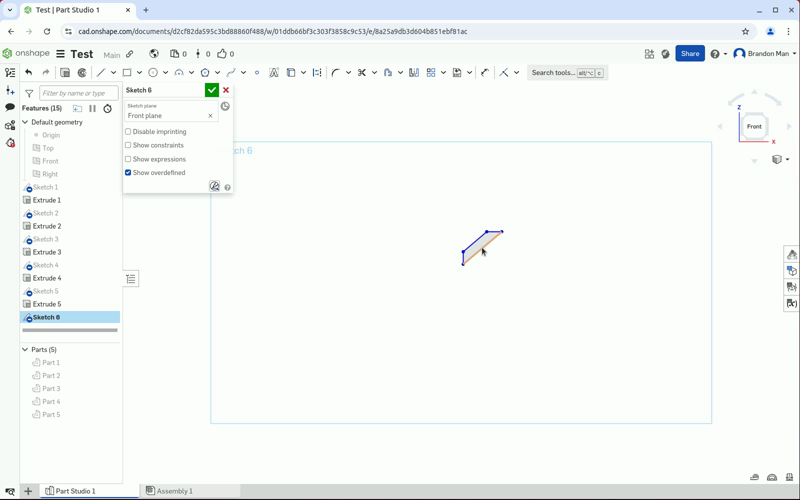
scroll(6)
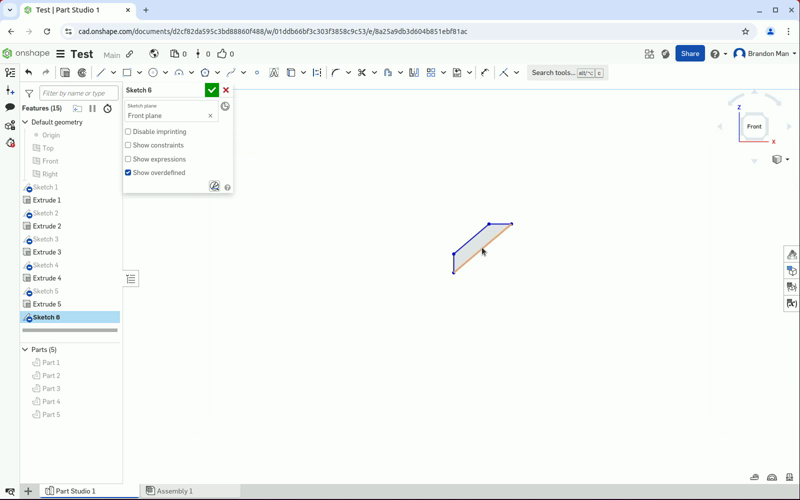
scroll(6)
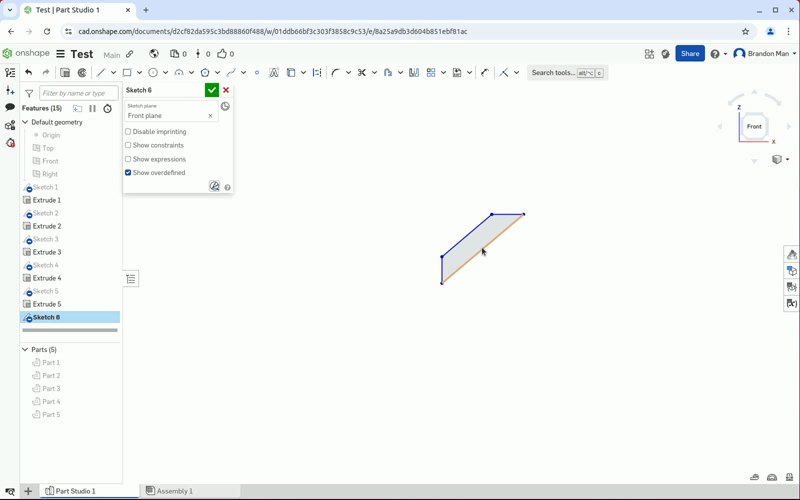
scroll(6)
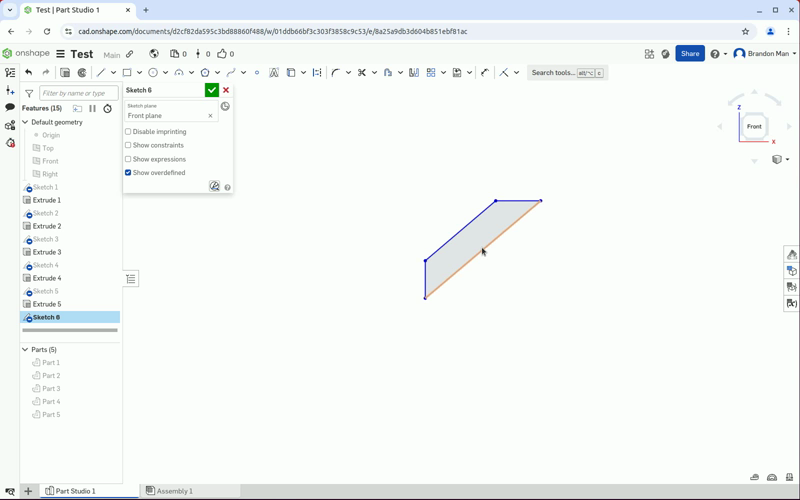
scroll(6)
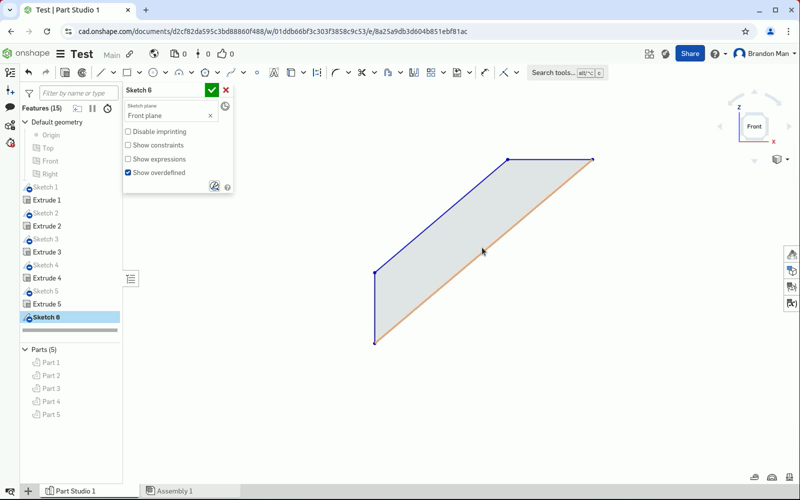
scroll(6)
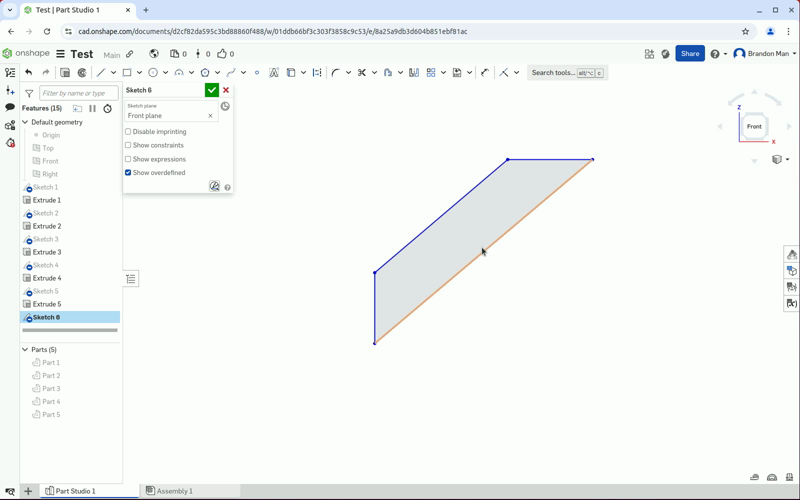
scroll(6)
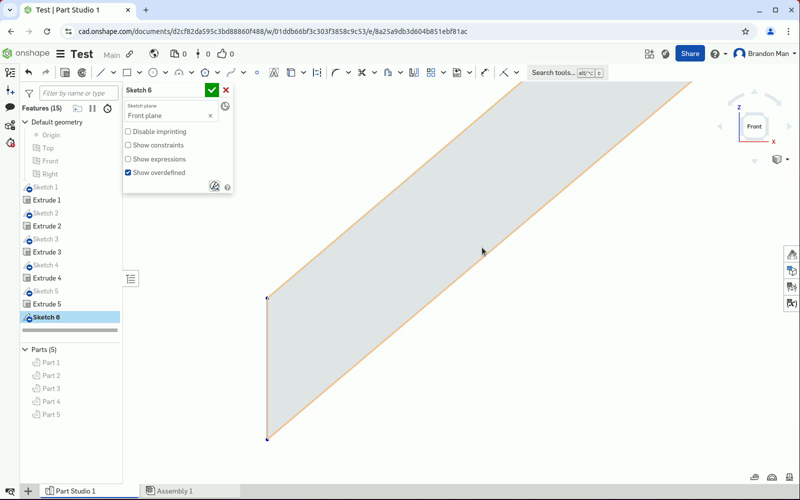
click(482, 247)
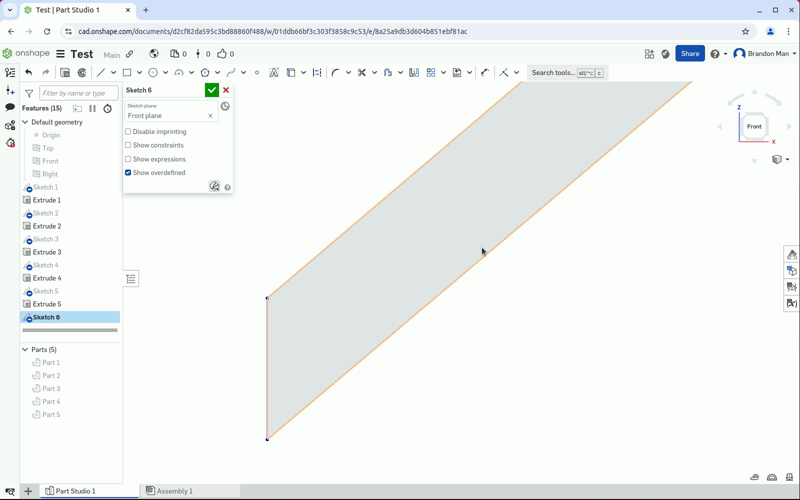
scroll(-6)
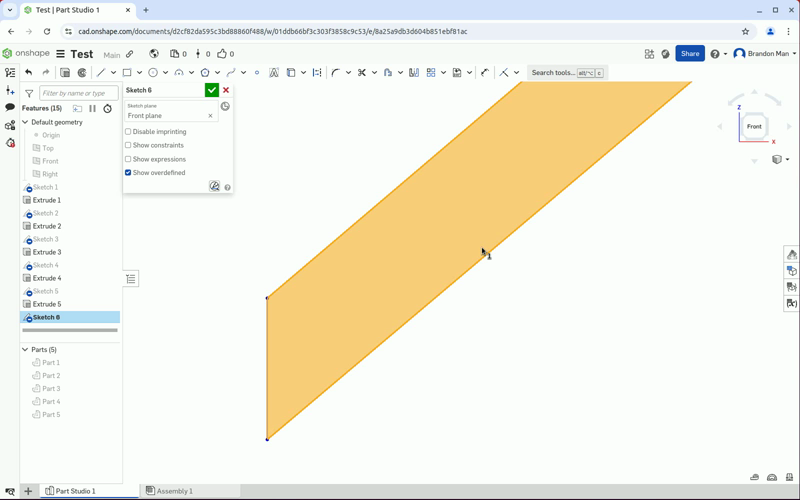
scroll(-6)
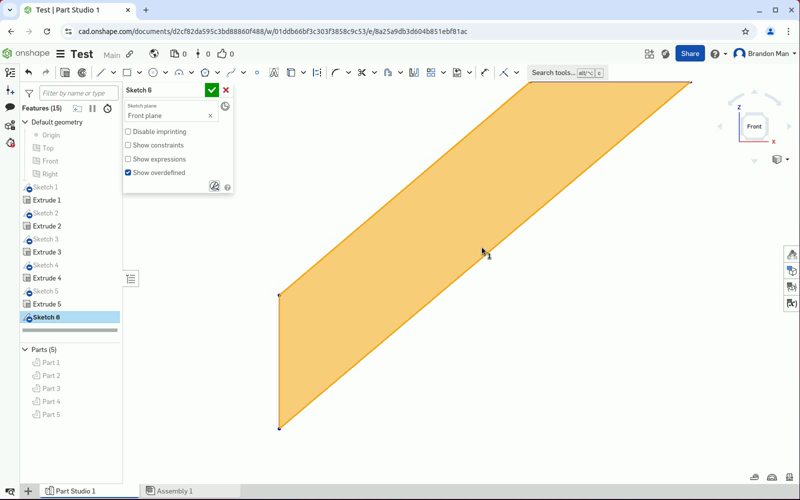
scroll(-6)
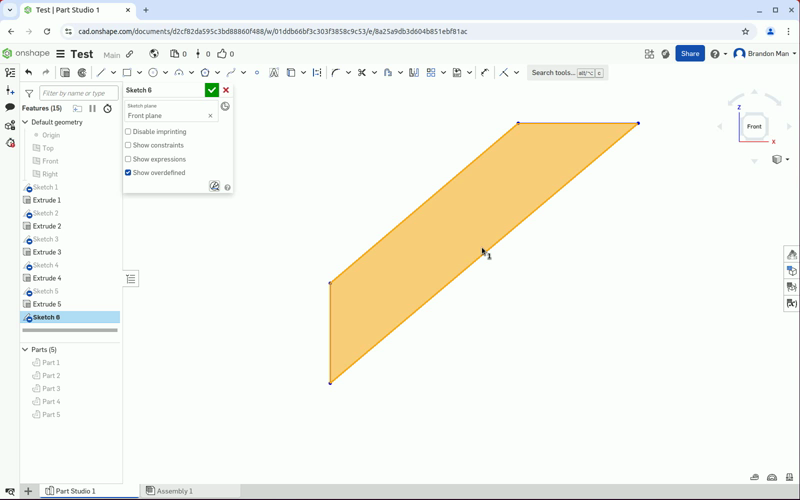
scroll(-6)
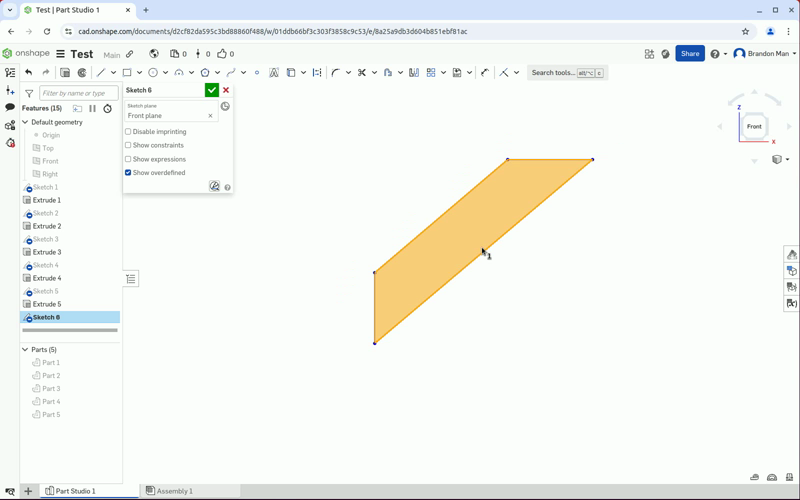
scroll(-6)
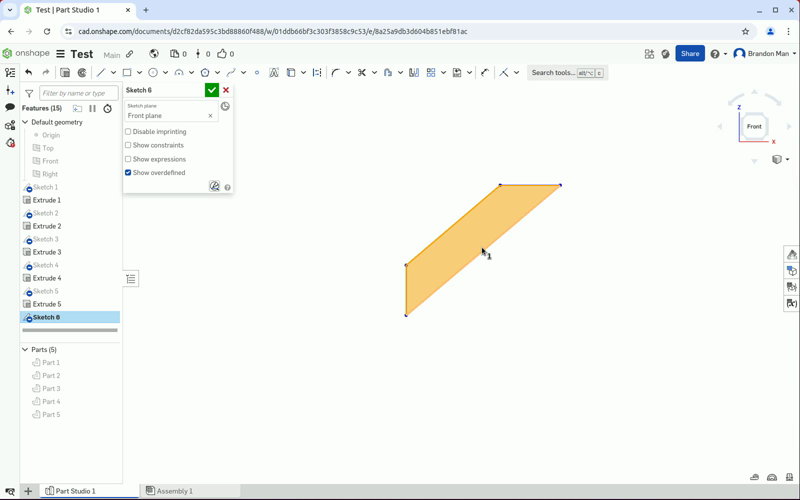
scroll(-6)
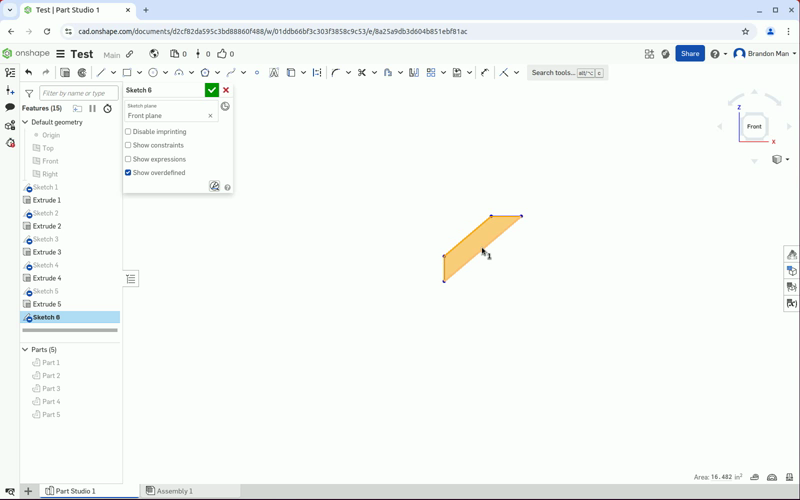
scroll(-6)
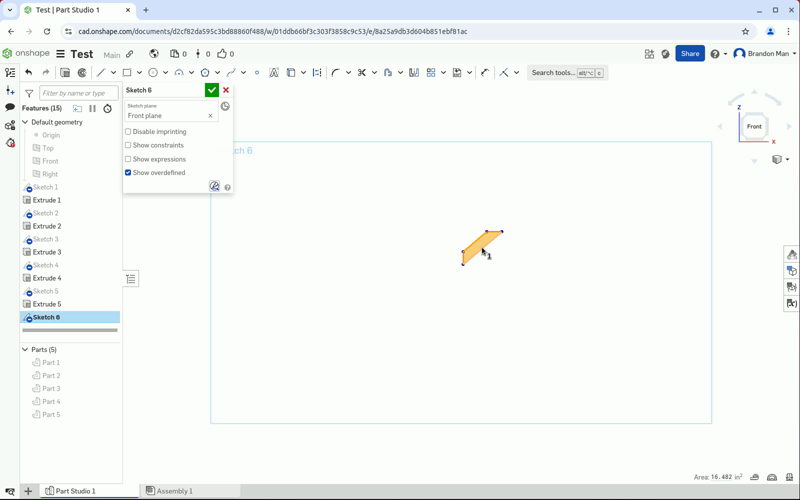
mouse_move(73, 352)
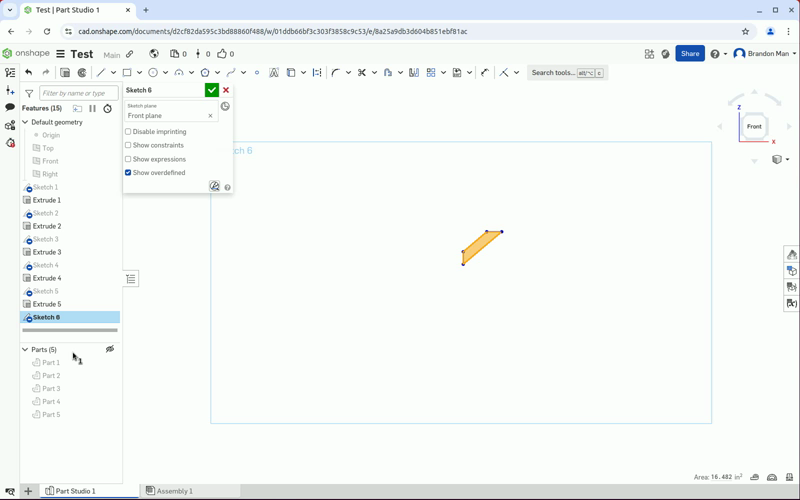
key(shift+y)
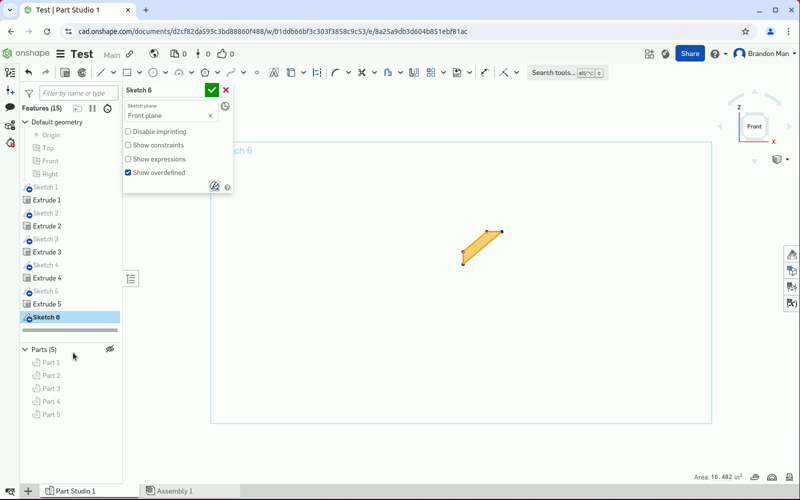
key(shift+e)
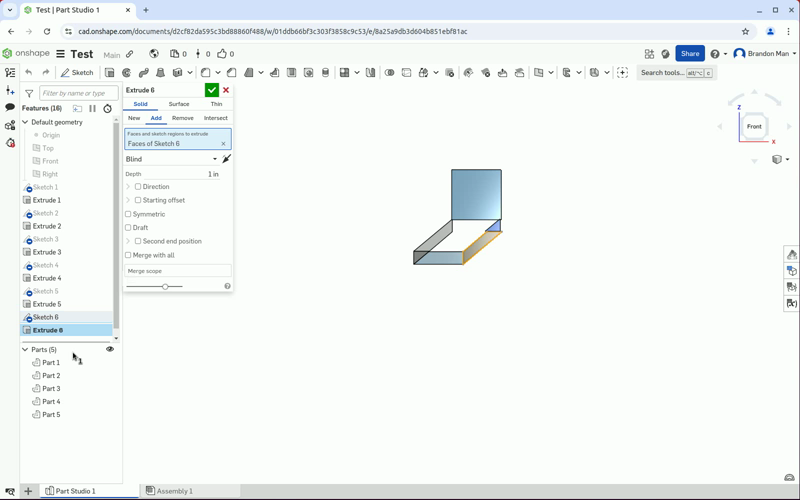
mouse_move(143, 106)
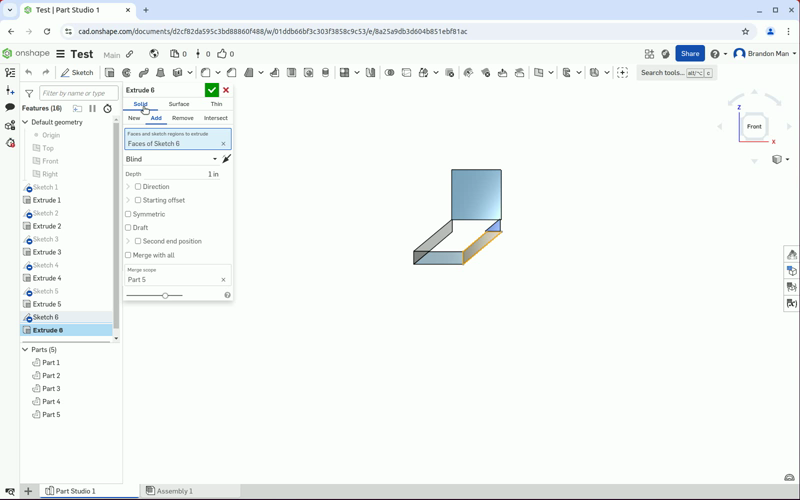
click(143, 106)
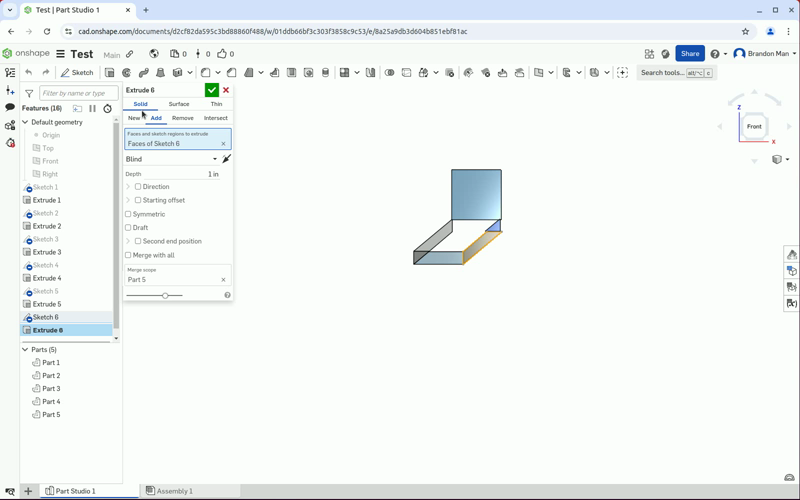
mouse_move(137, 120)
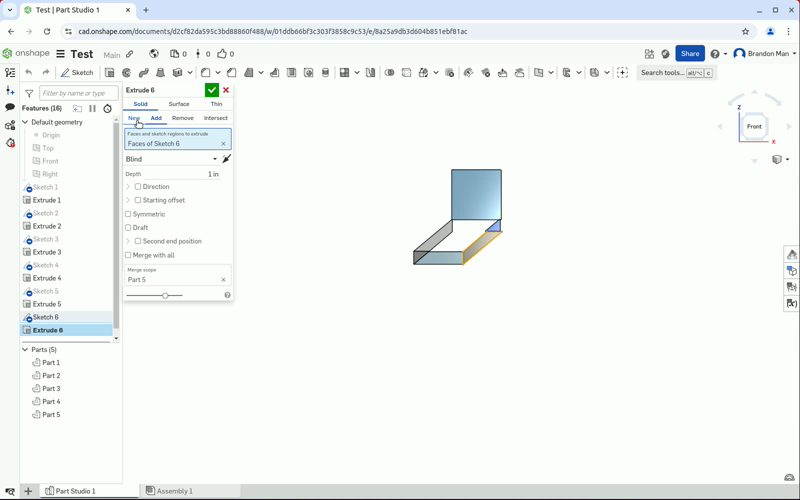
click(137, 120)
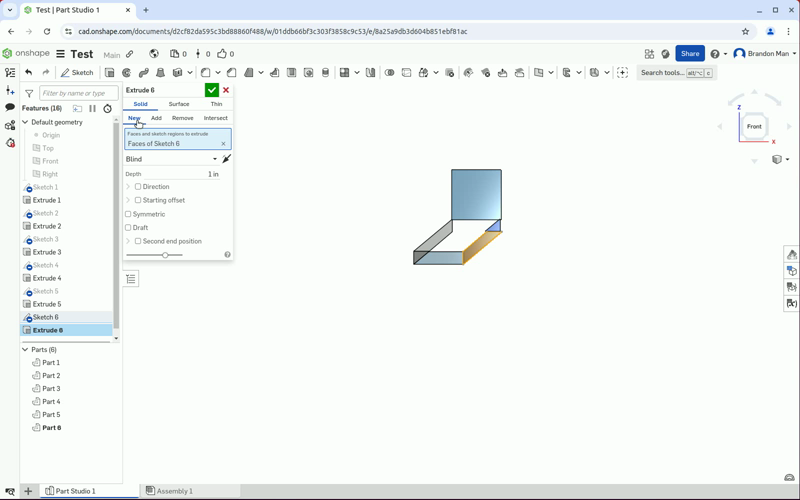
key(tab, 4)
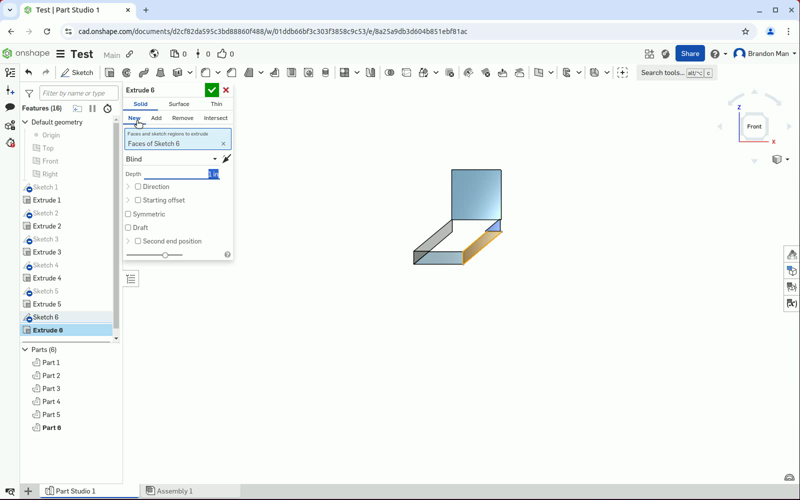
text(-5.055)
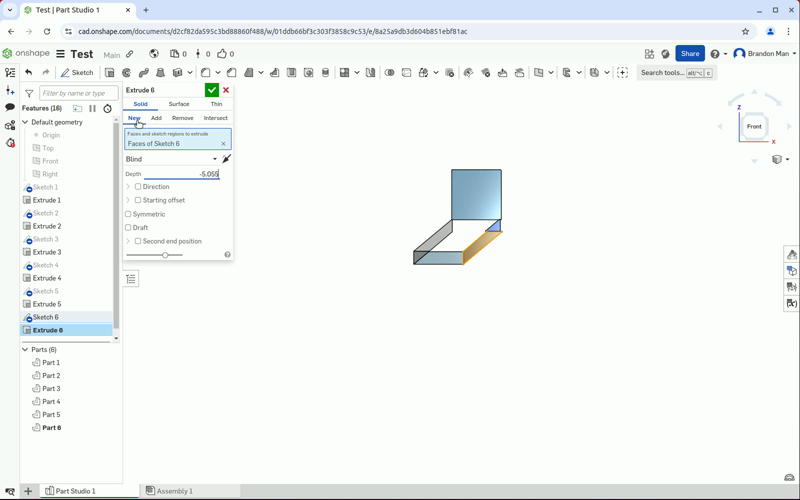
key(enter)
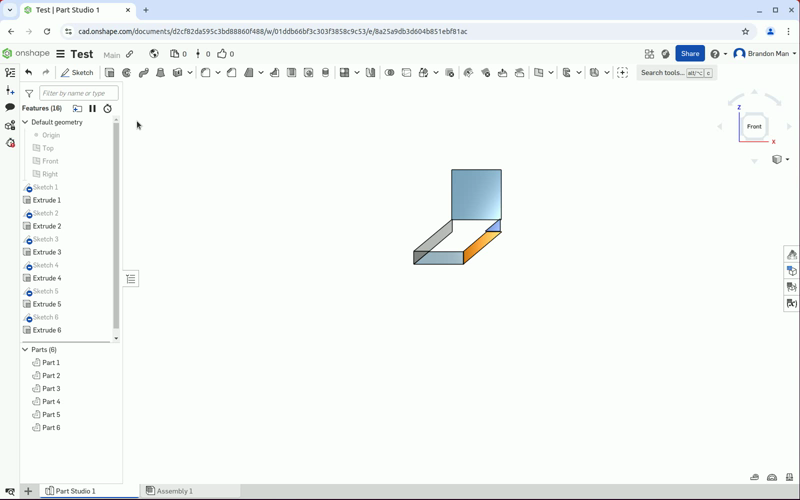
key(shift+h)
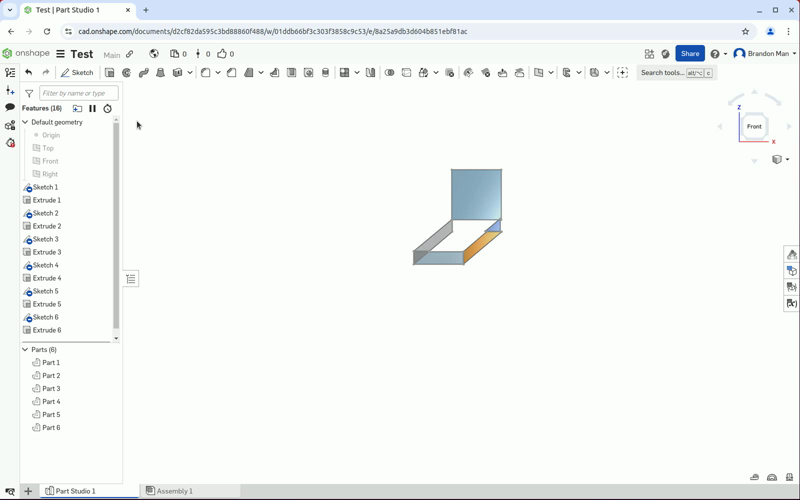
key(shift+h)
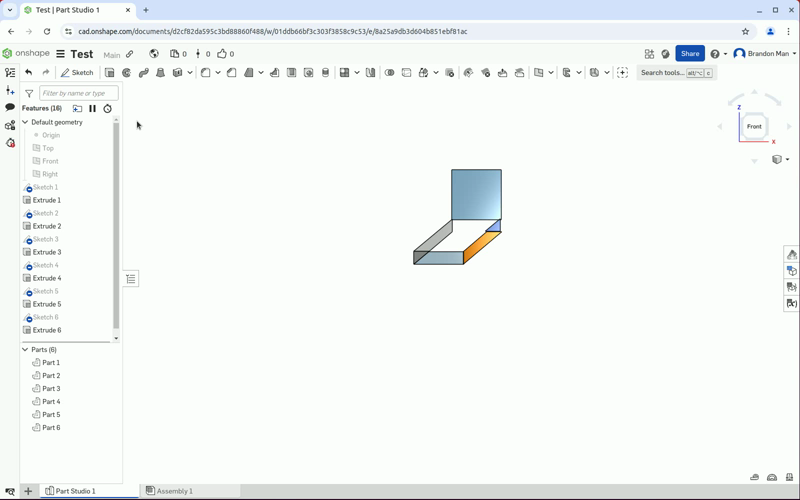
mouse_move(69, 189)
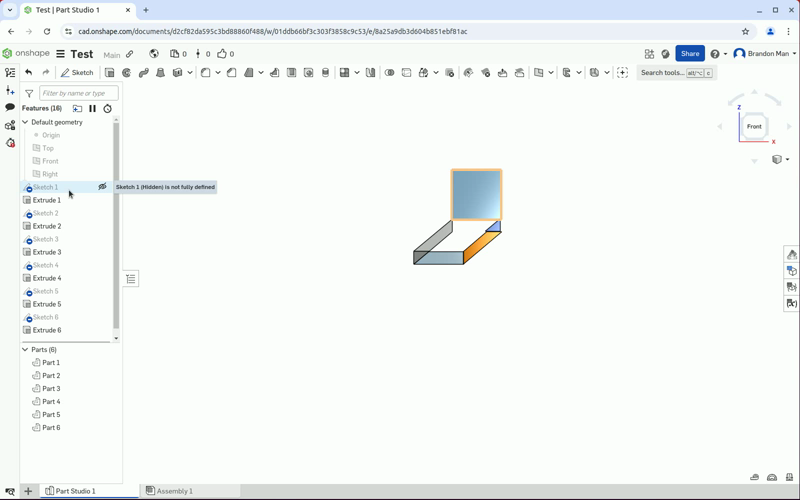
click(69, 189)
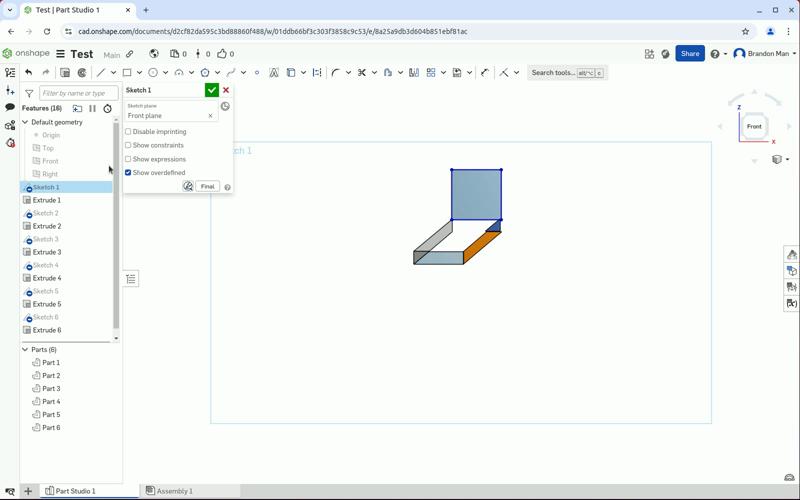
mouse_move(229, 92)
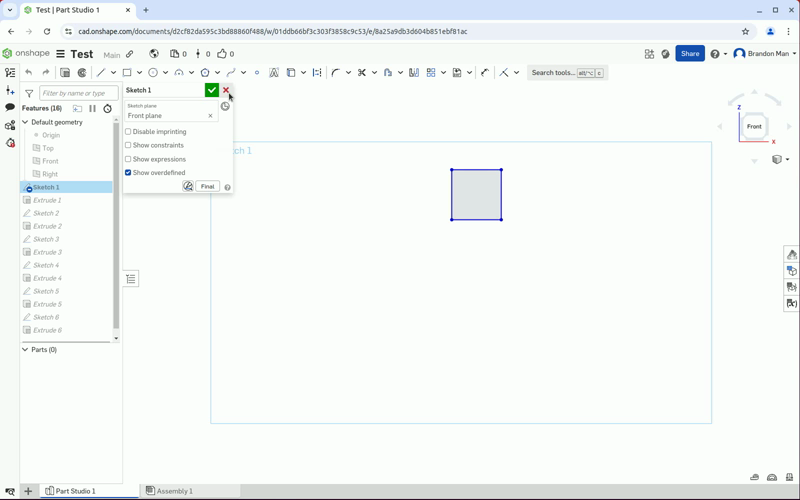
click(229, 92)
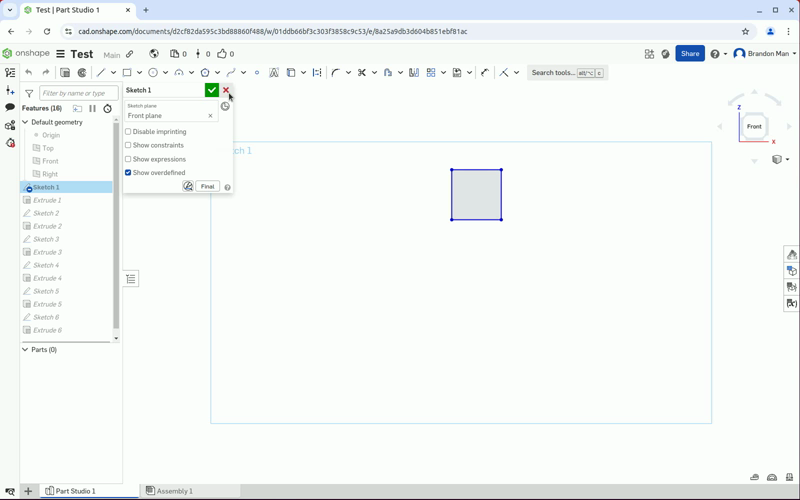
key(shift+s)
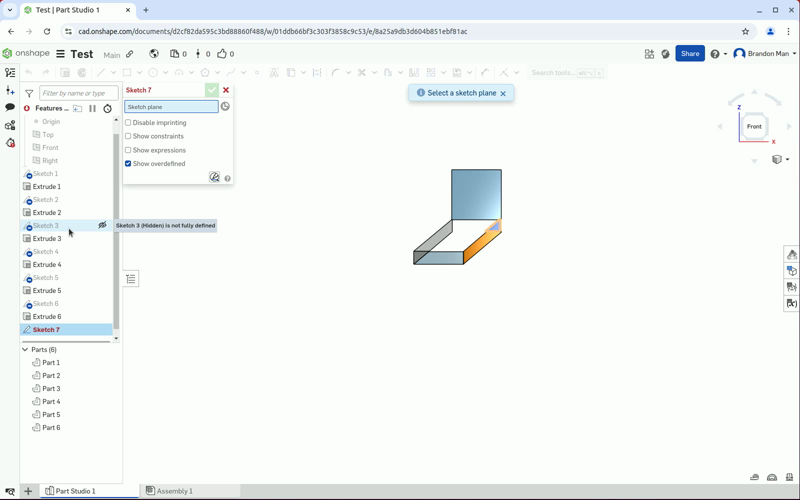
scroll(3)
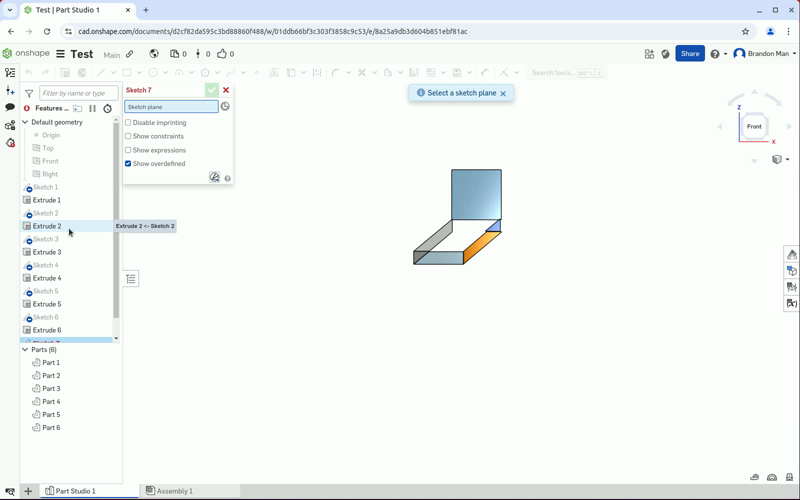
mouse_move(69, 163)
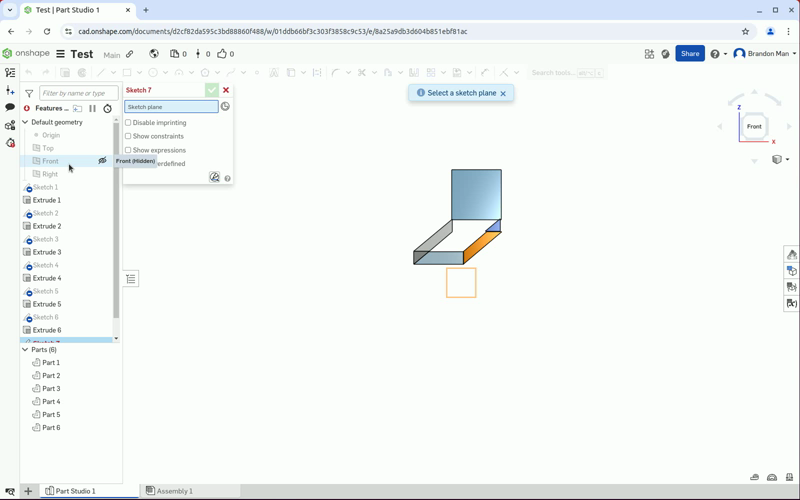
click(69, 163)
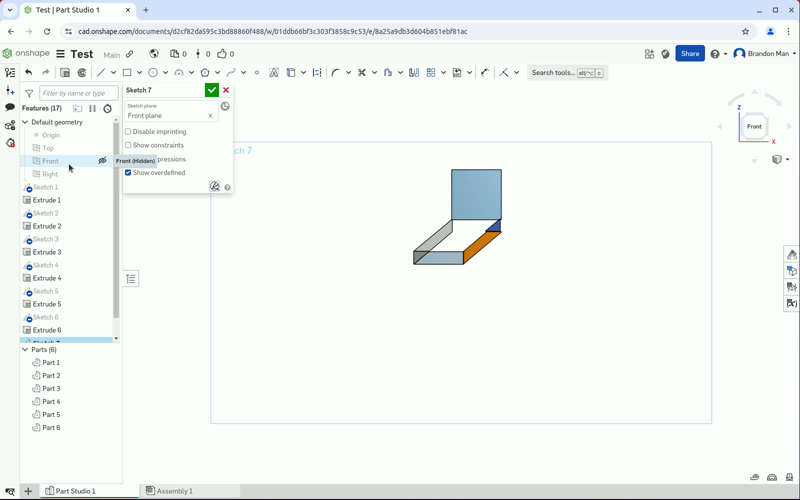
mouse_move(73, 352)
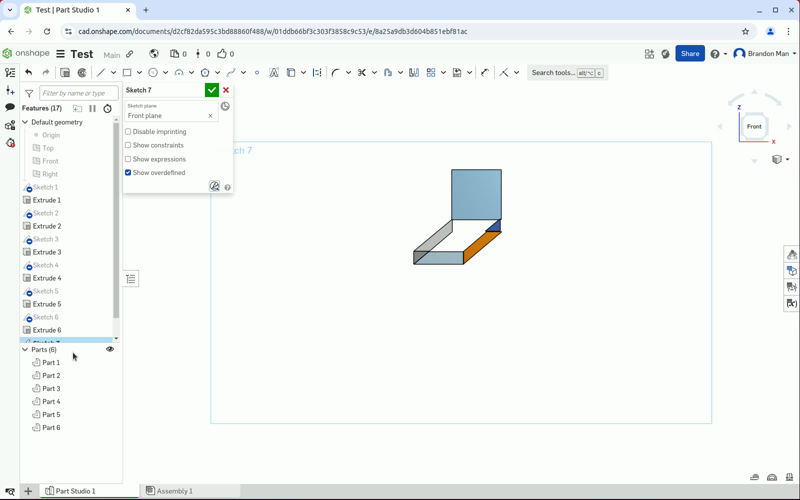
key(y)
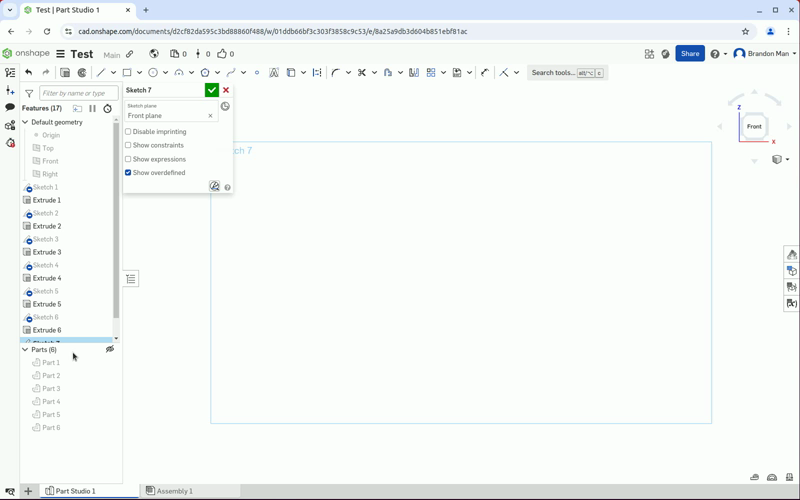
key(l)
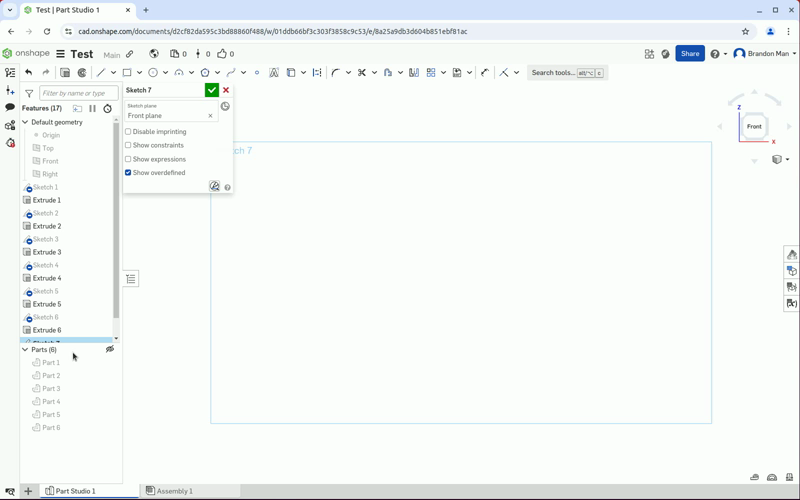
key_down(shift)
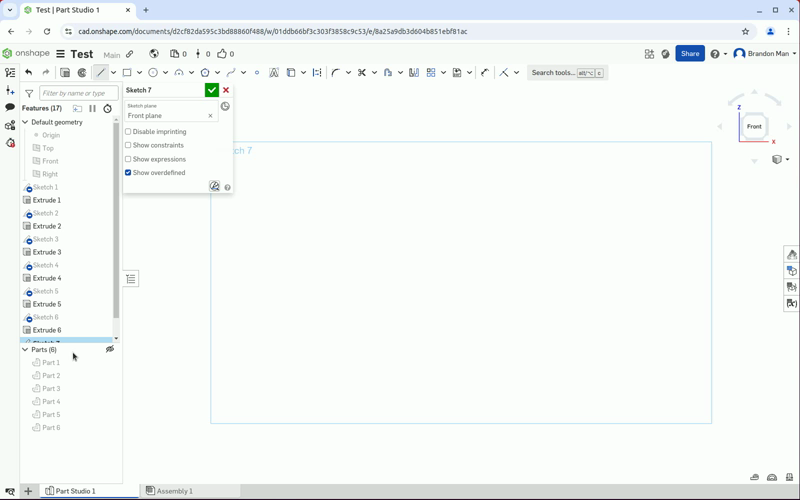
mouse_move(451, 231)
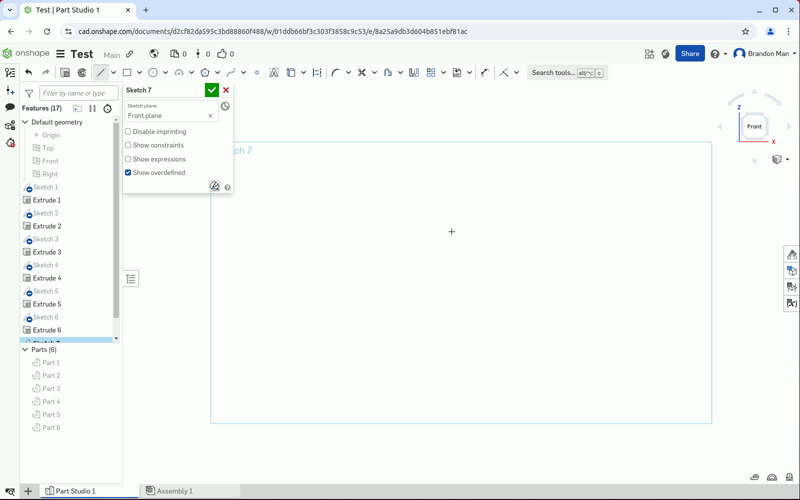
click(451, 231)
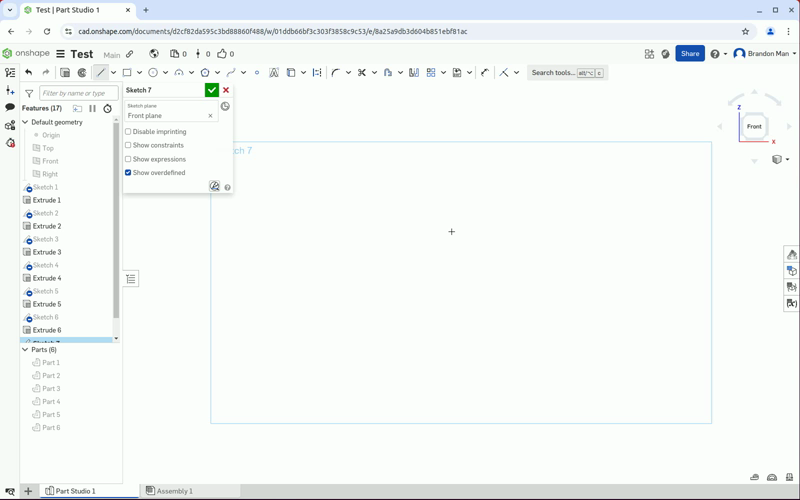
key_up(shift)
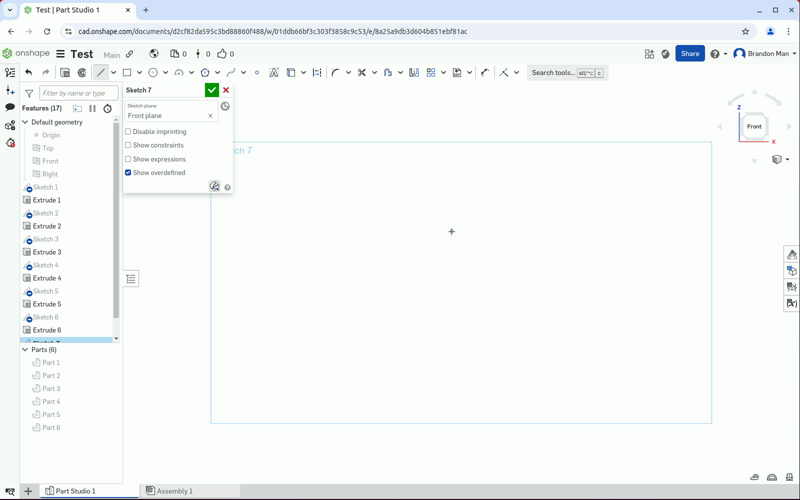
key_down(shift)
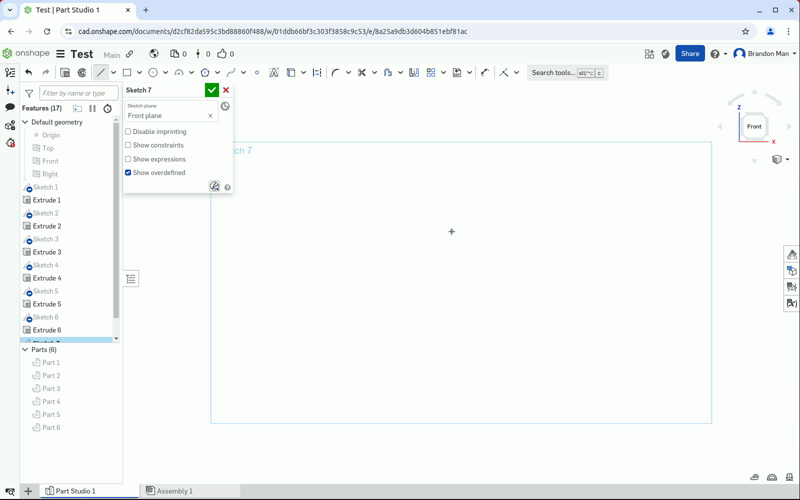
mouse_move(481, 231)
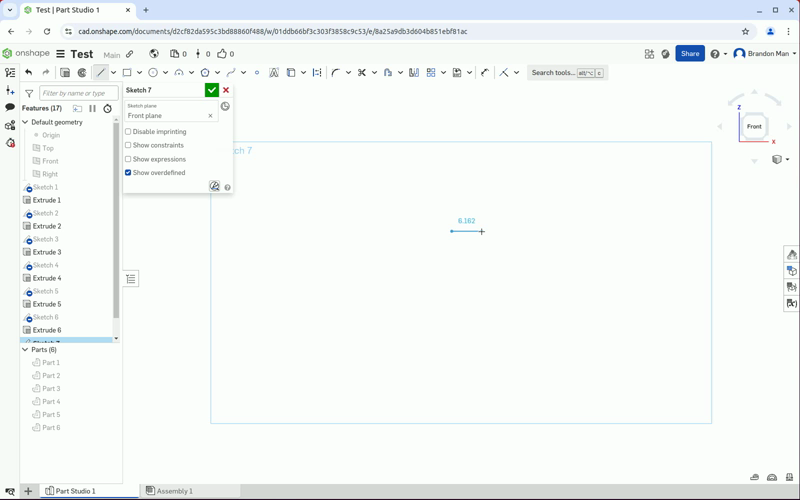
mouse_move(486, 231)
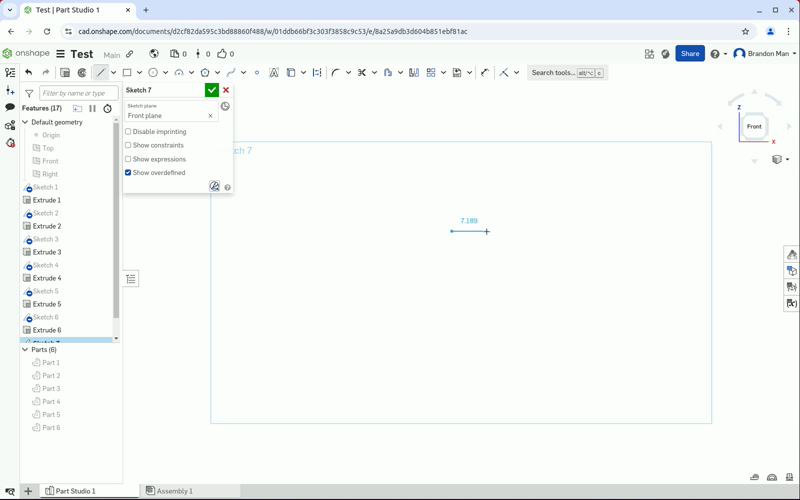
click(486, 231)
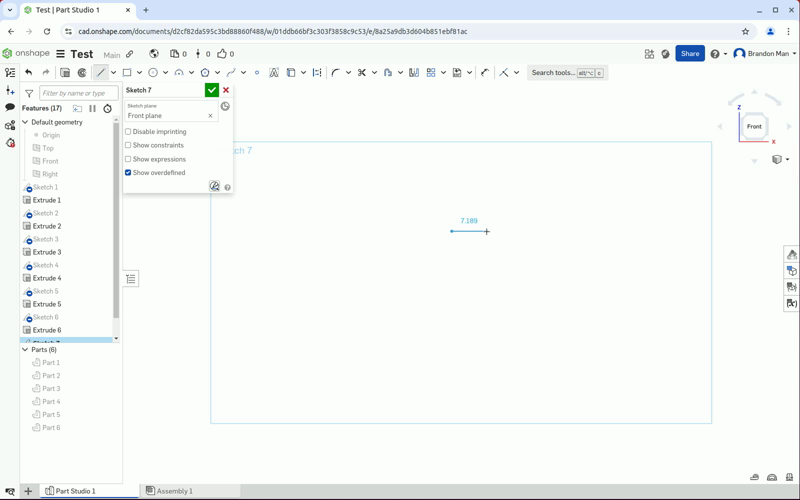
key_up(shift)
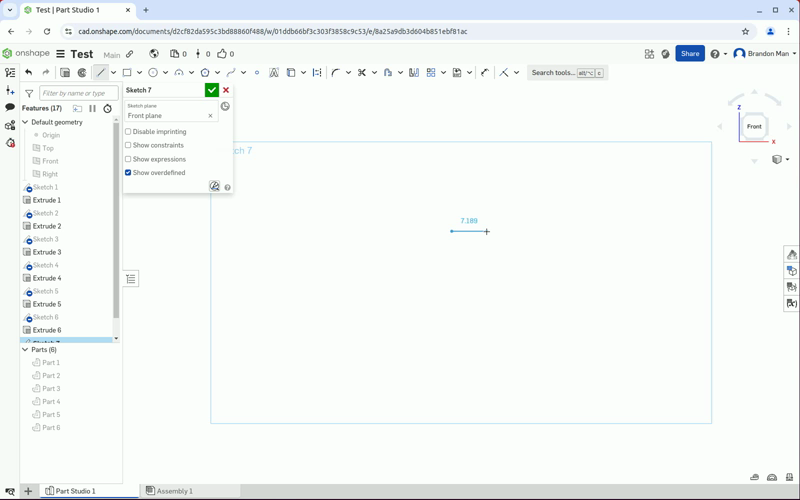
key_down(shift)
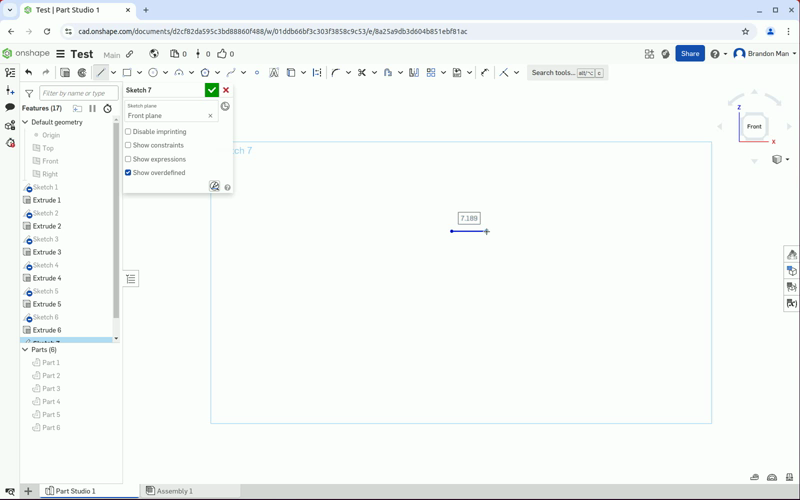
mouse_move(516, 231)
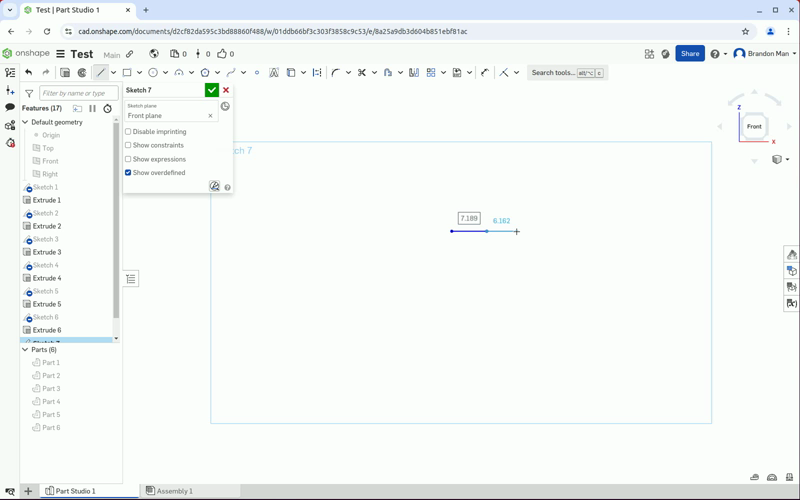
mouse_move(501, 218)
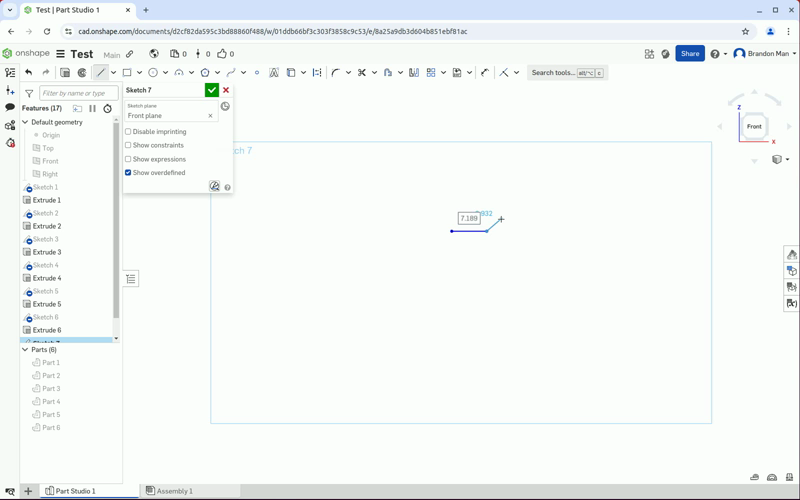
click(501, 218)
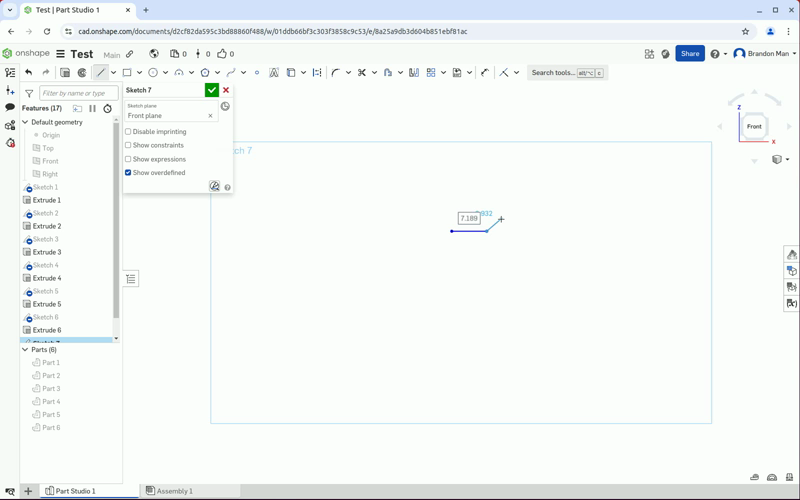
key_up(shift)
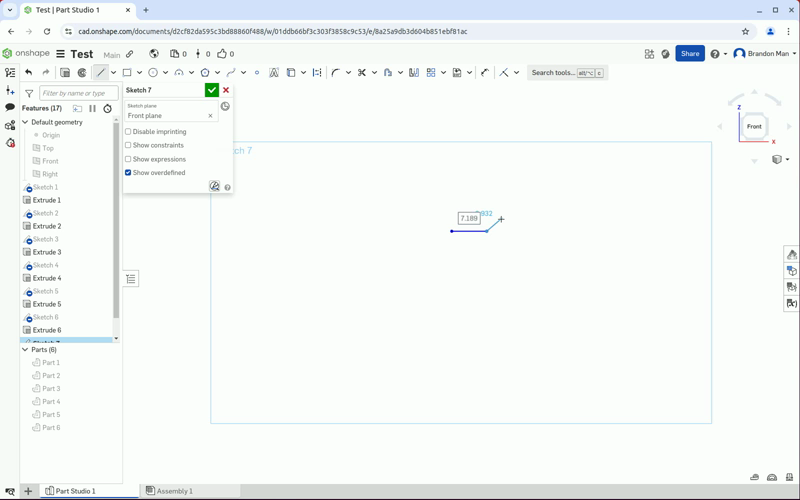
key_down(shift)
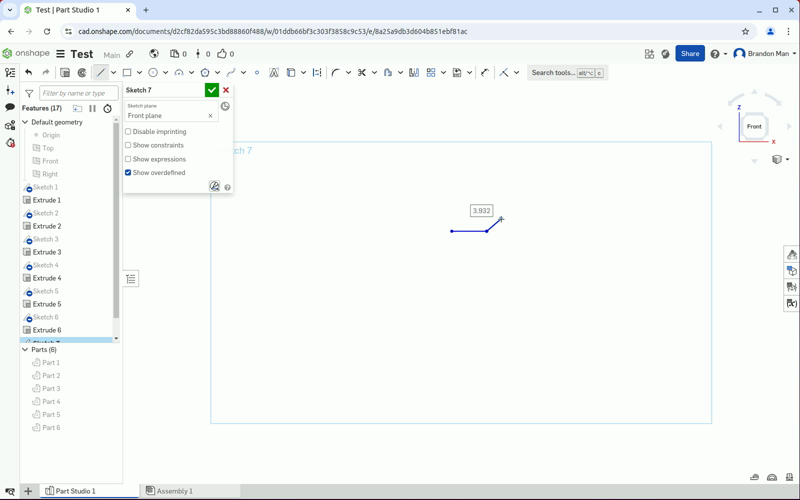
mouse_move(531, 218)
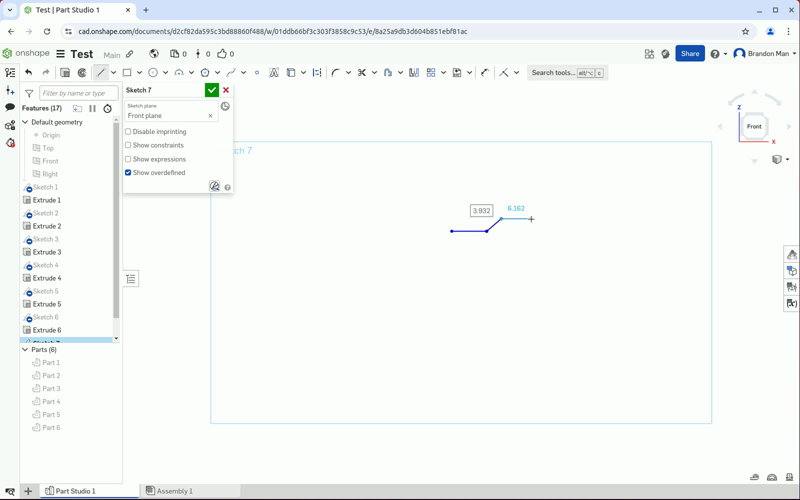
mouse_move(451, 218)
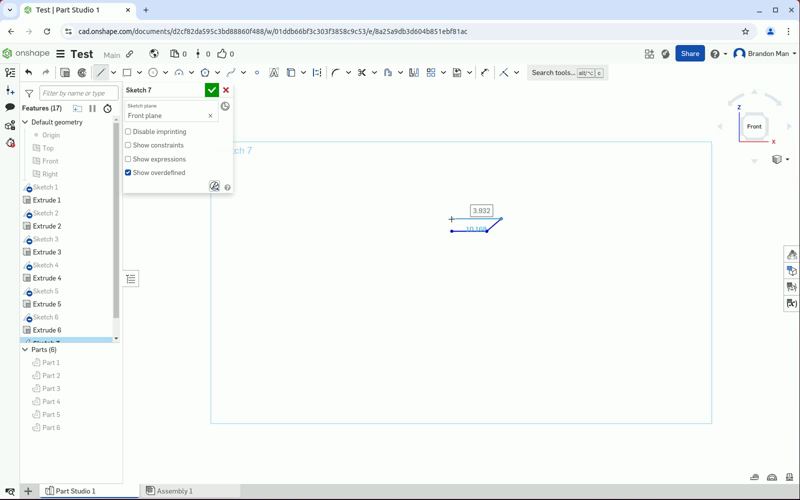
click(451, 218)
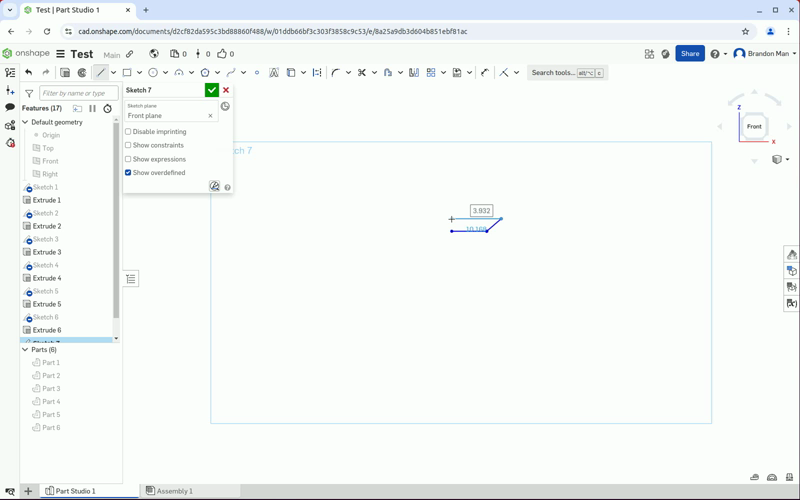
key_up(shift)
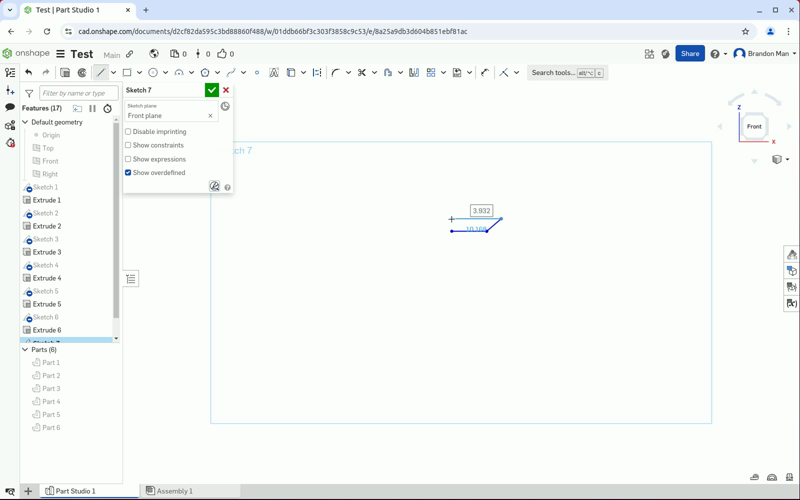
mouse_move(481, 218)
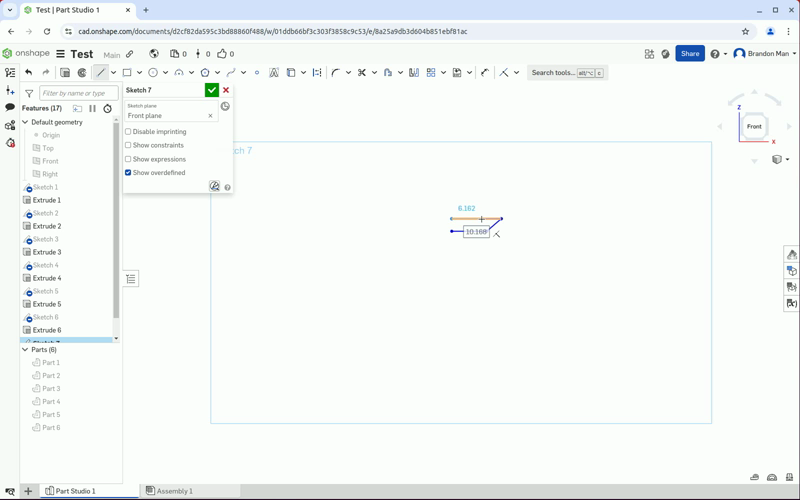
key_down(shift)
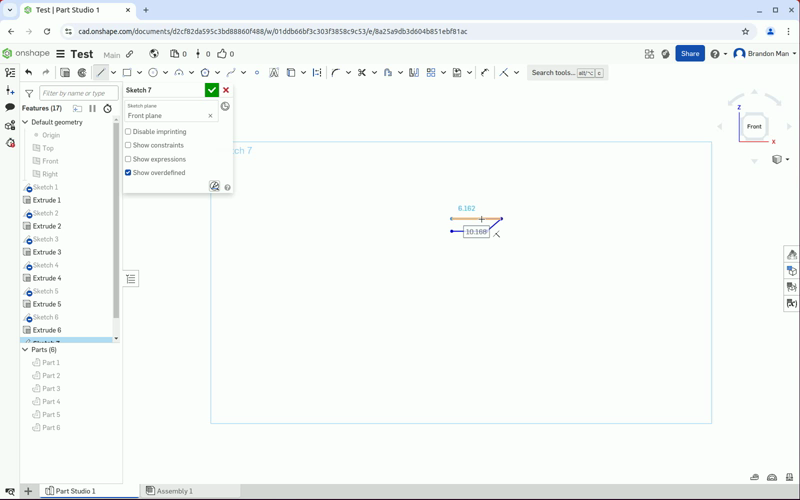
mouse_move(451, 231)
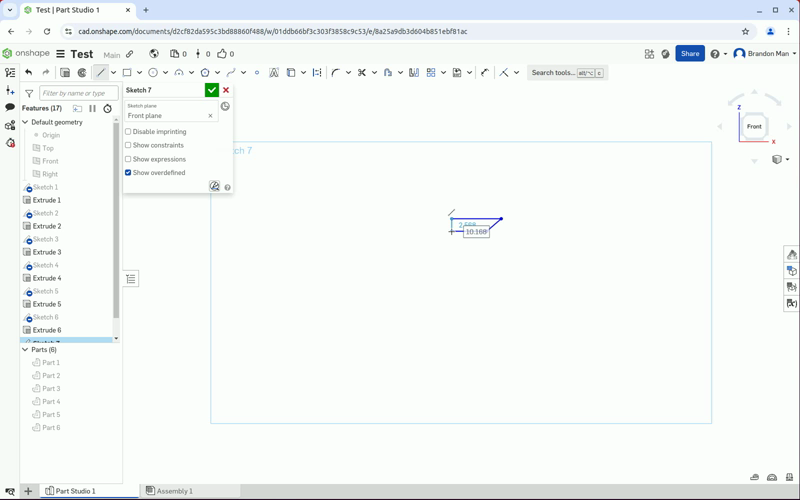
key_up(shift)
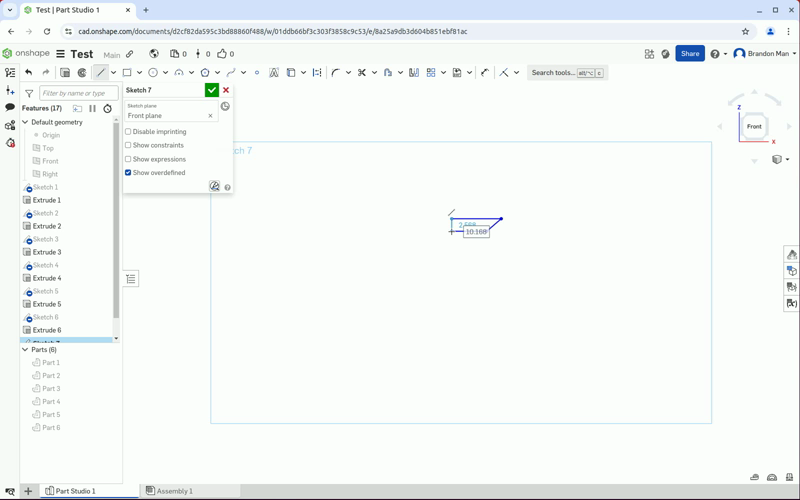
click(451, 231)
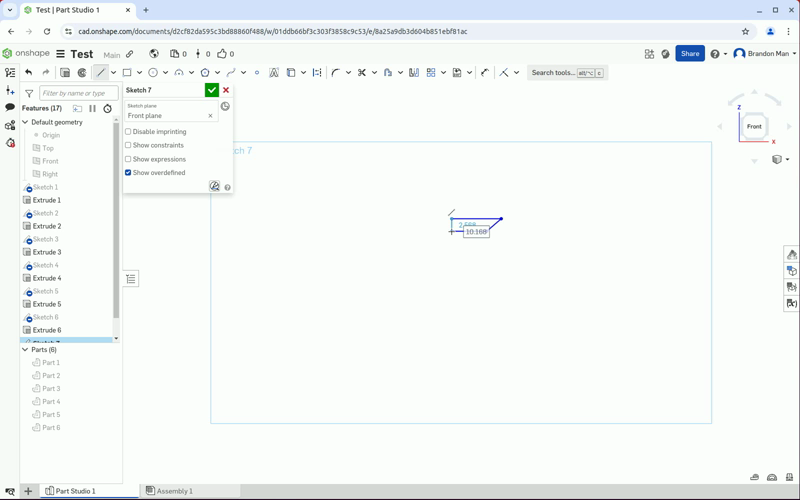
key(esc)
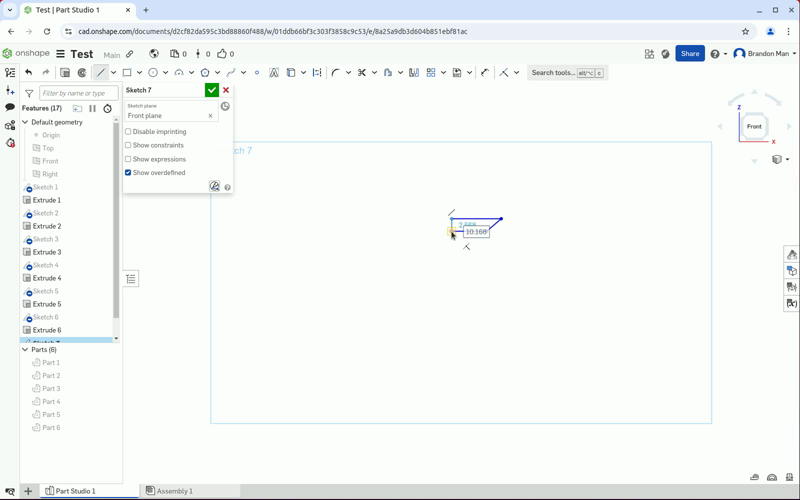
mouse_move(461, 220)
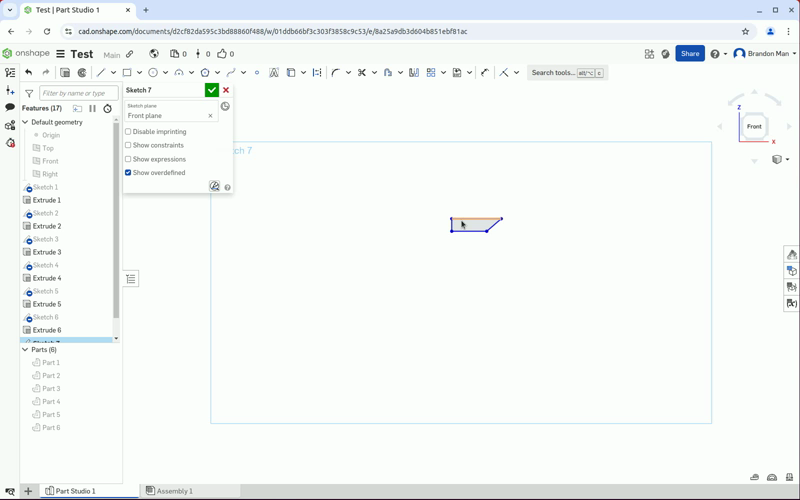
scroll(6)
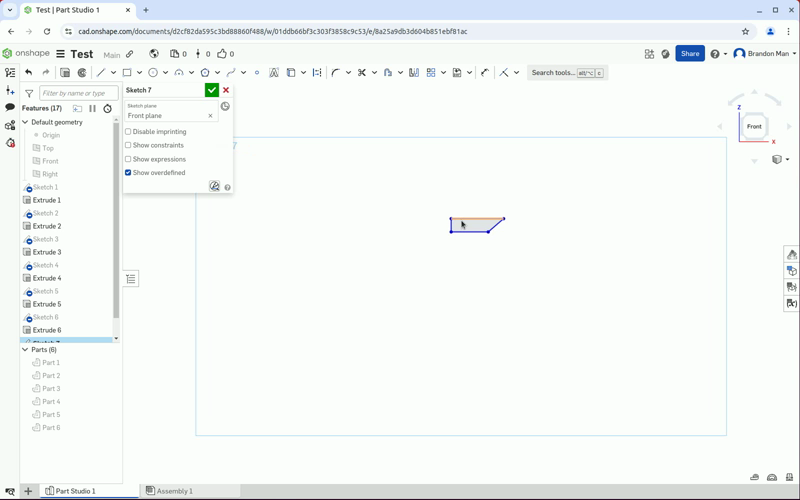
scroll(6)
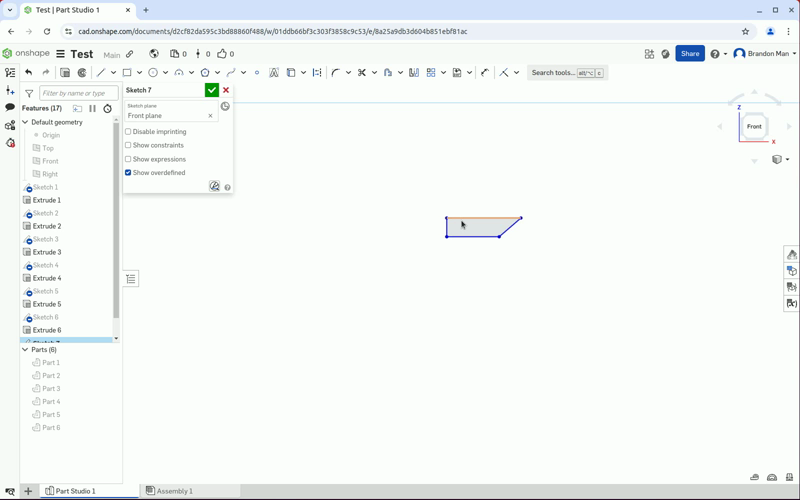
scroll(6)
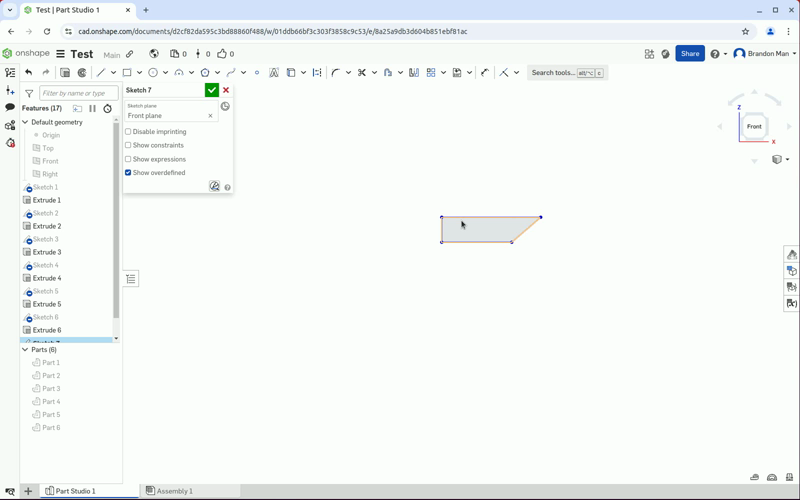
scroll(6)
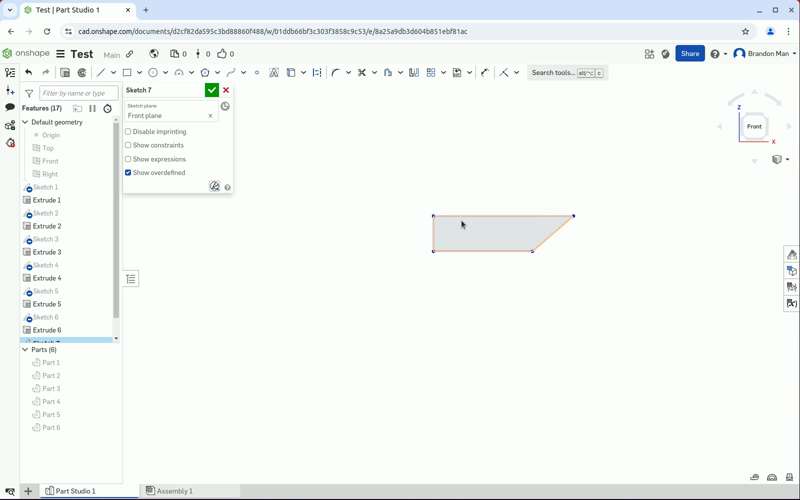
scroll(6)
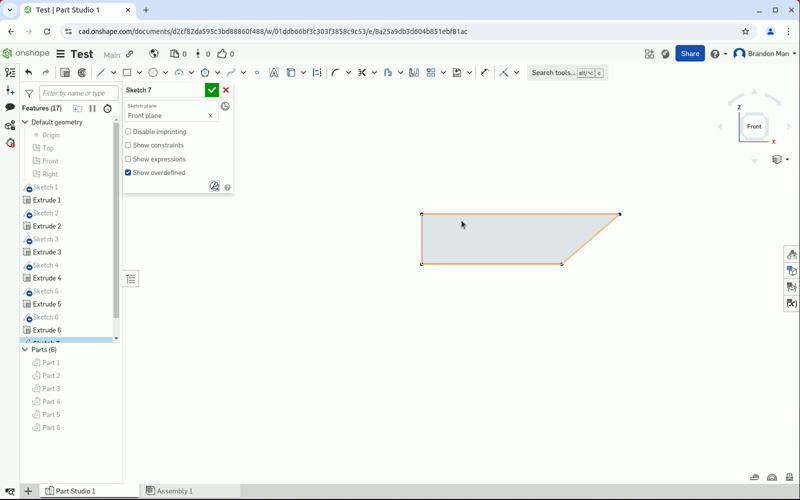
scroll(6)
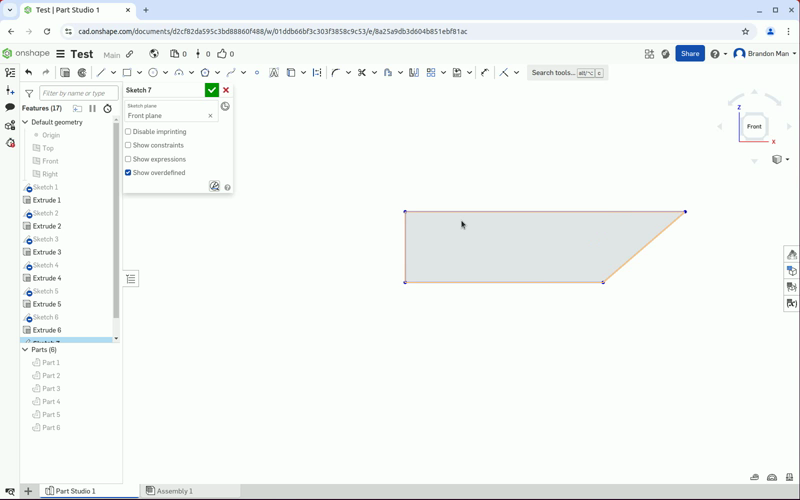
scroll(6)
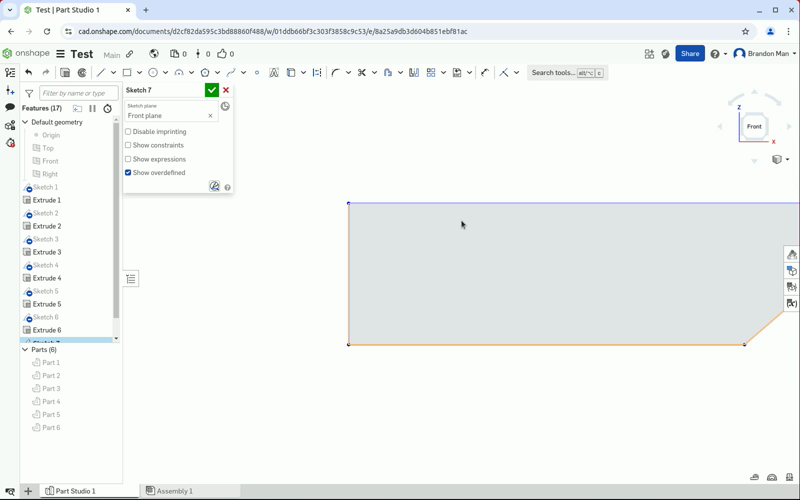
click(461, 220)
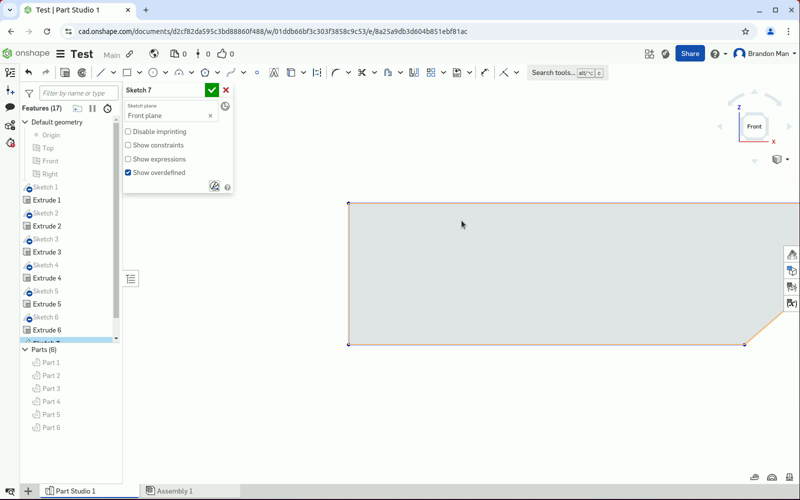
scroll(-6)
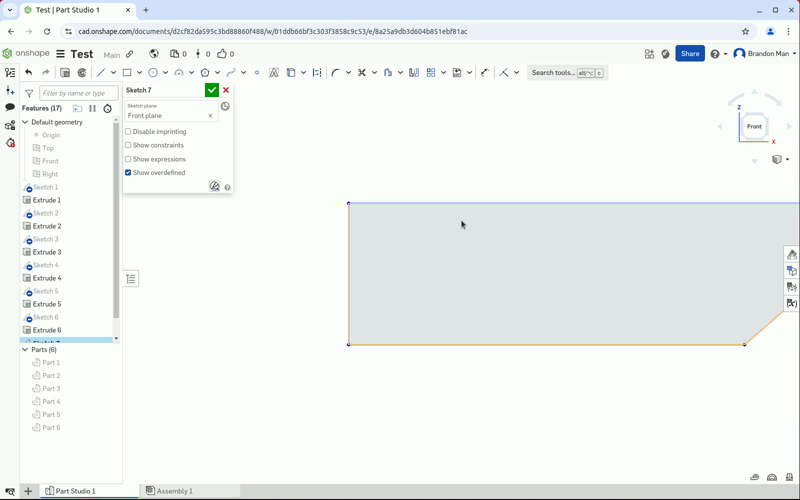
scroll(-6)
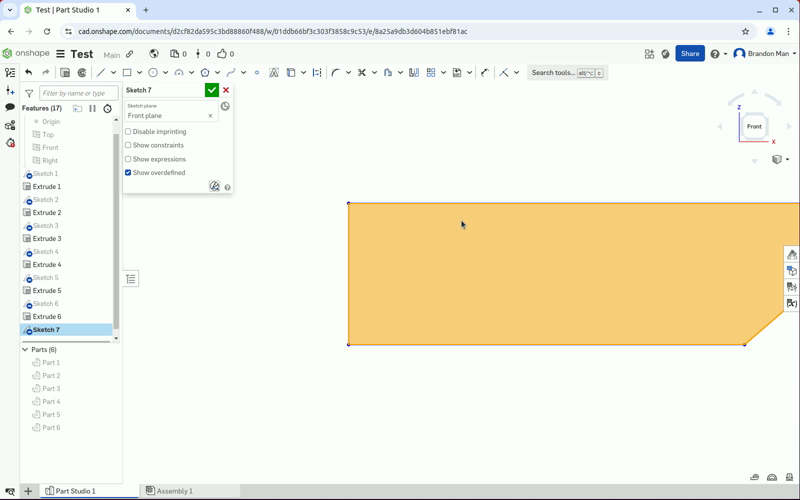
scroll(-6)
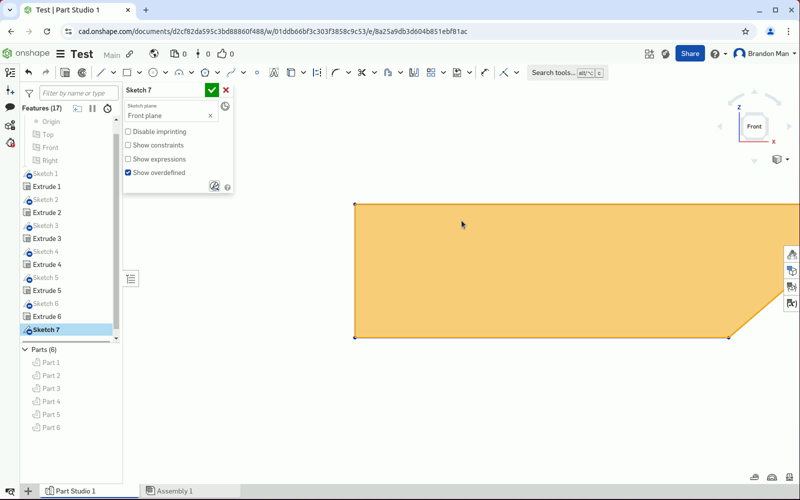
scroll(-6)
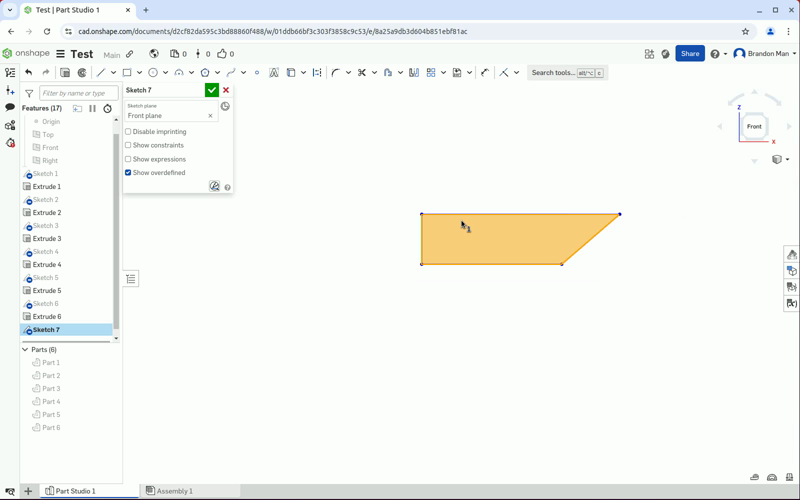
scroll(-6)
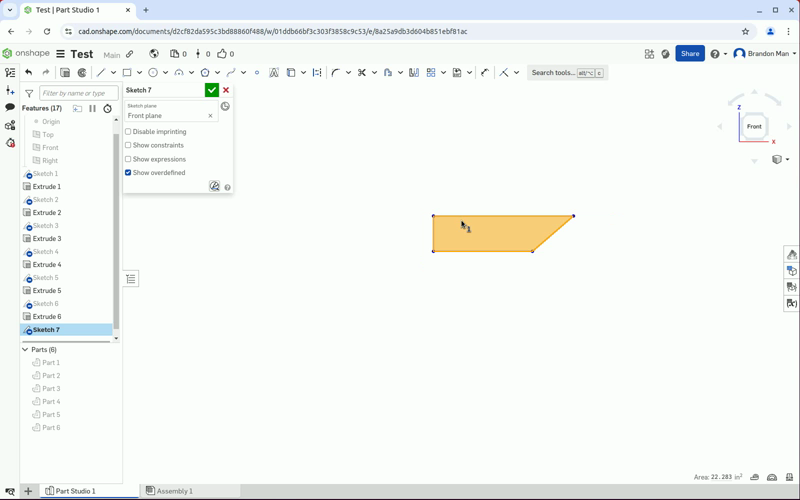
scroll(-6)
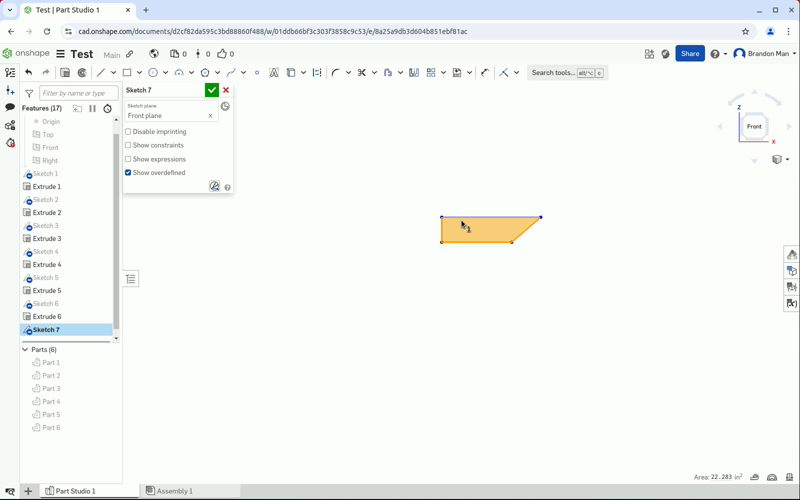
scroll(-6)
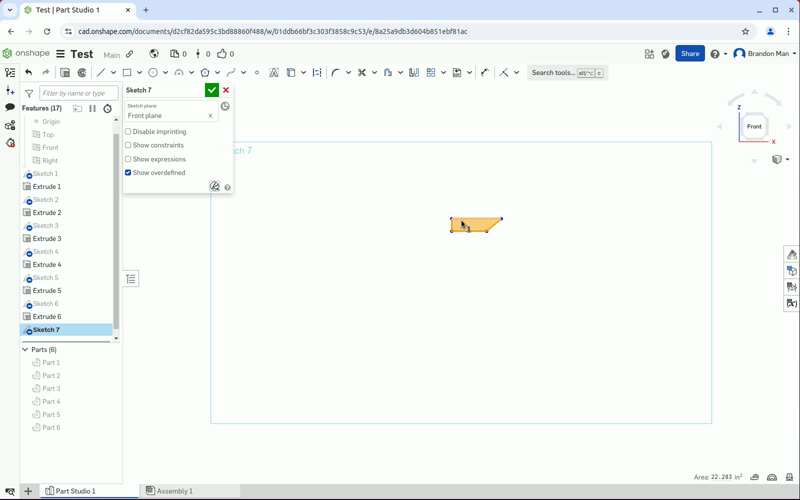
mouse_move(73, 352)
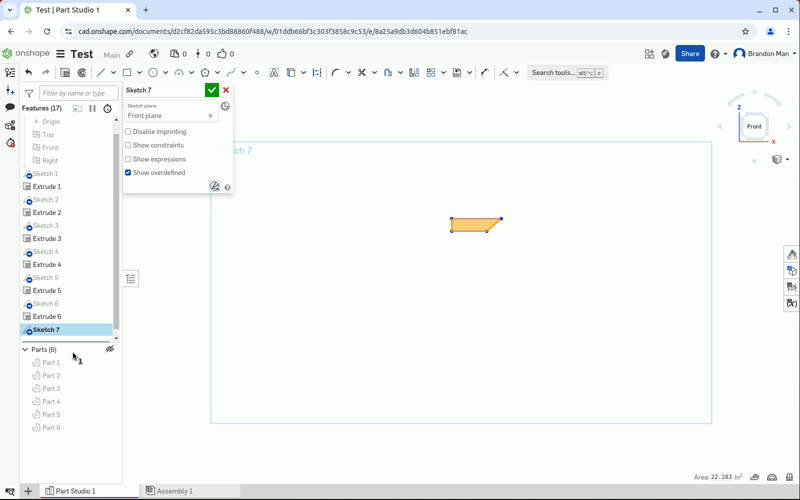
key(shift+y)
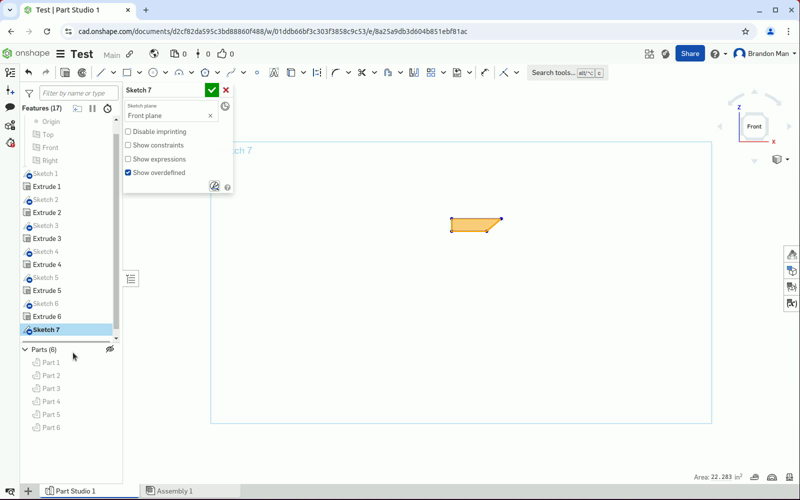
key(shift+e)
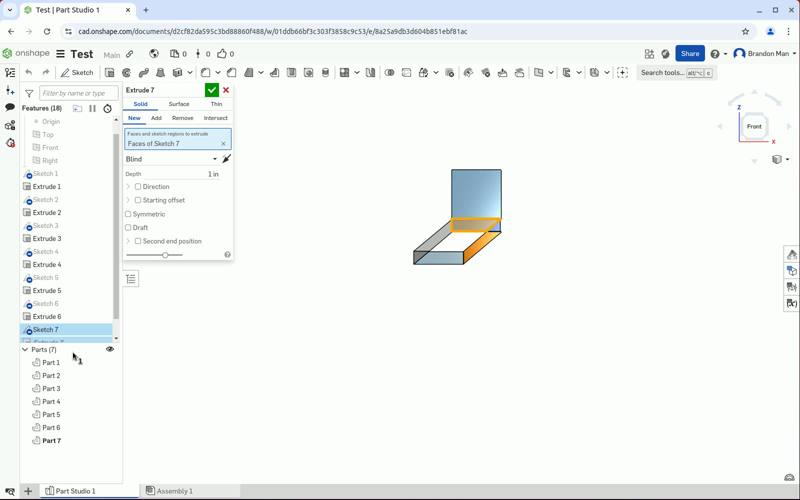
mouse_move(143, 106)
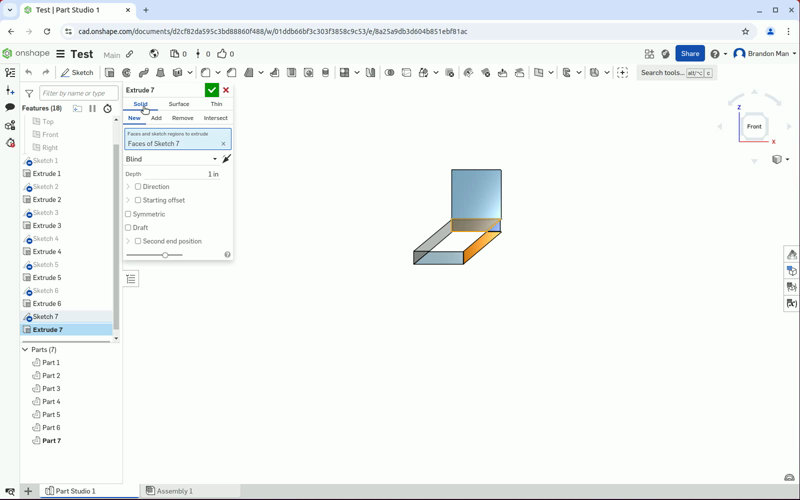
click(143, 106)
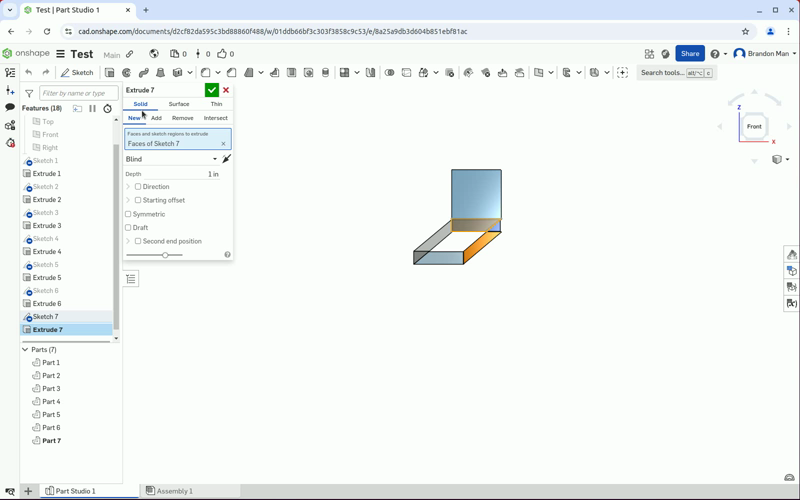
mouse_move(137, 120)
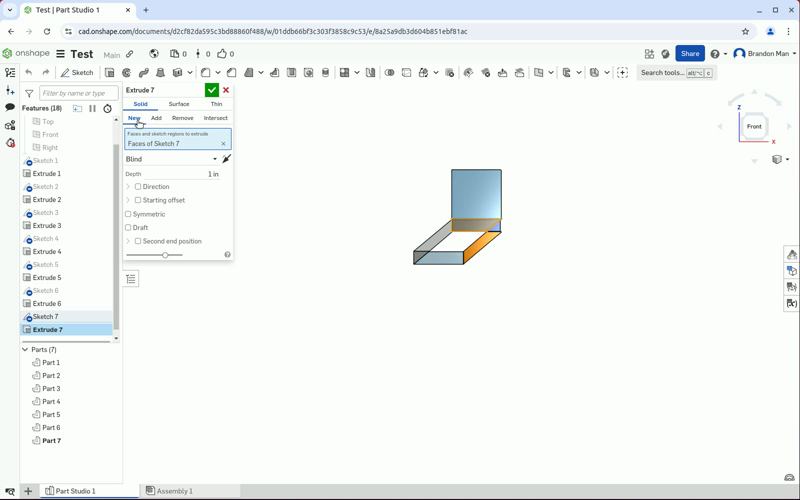
click(137, 120)
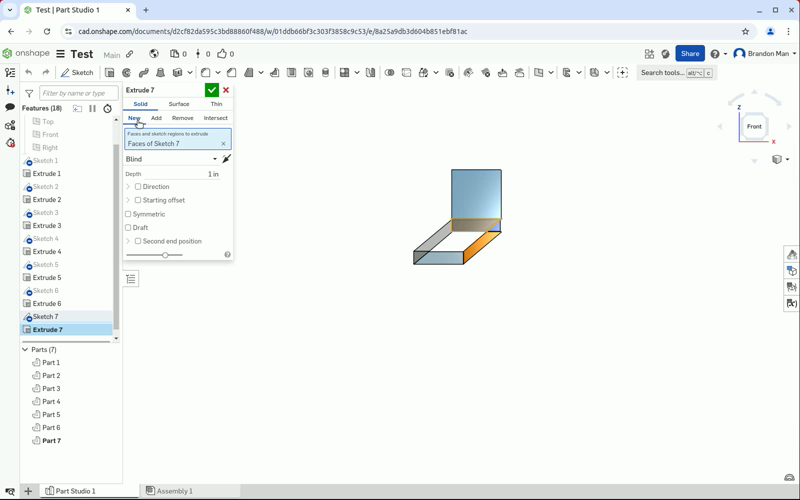
key(tab, 4)
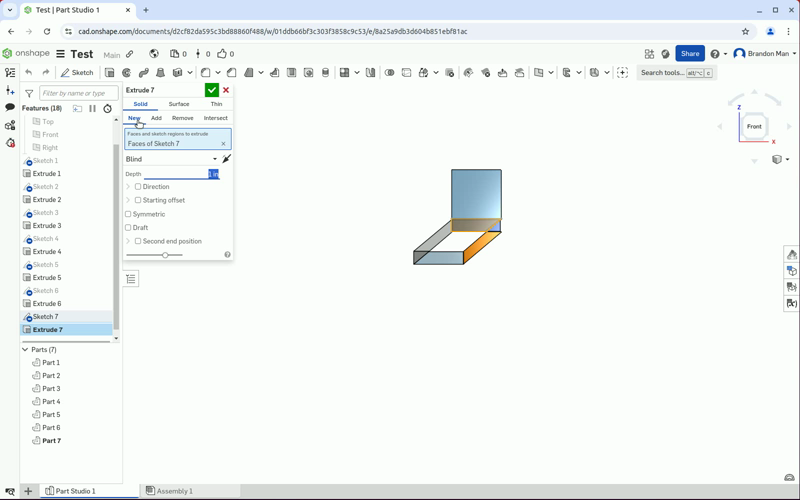
text(-5.055)
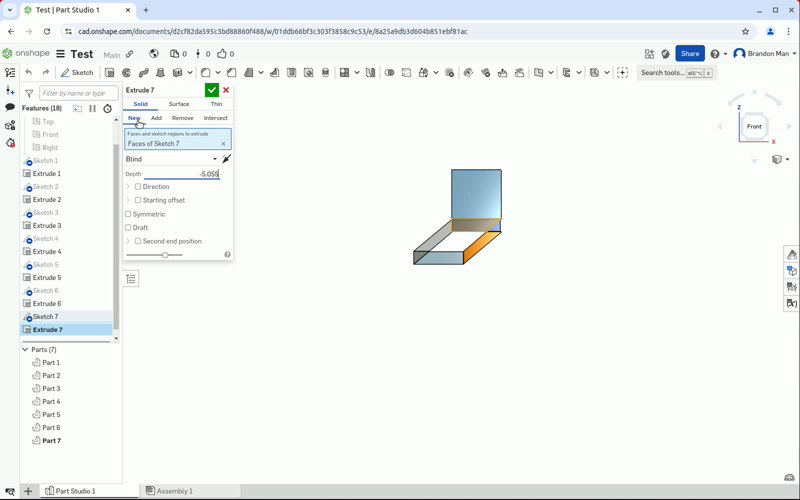
key(enter)
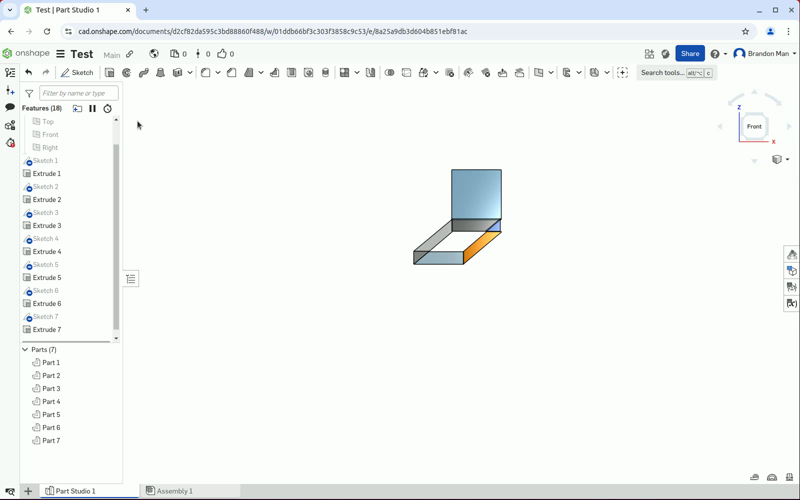
key(shift+h)
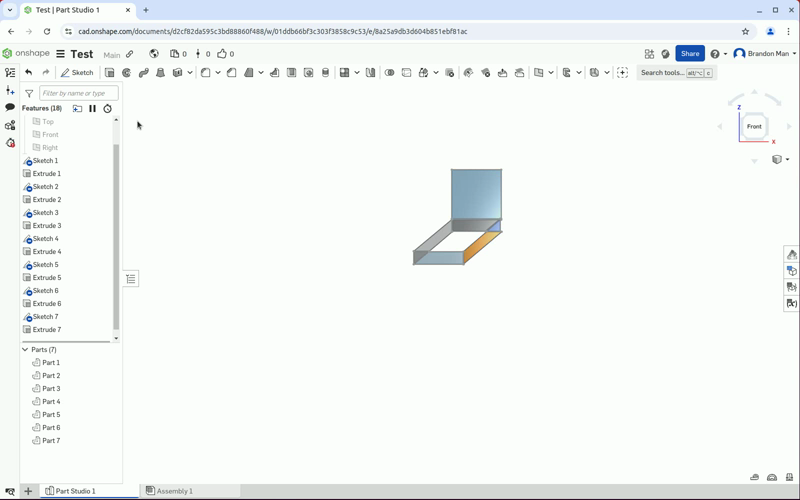
key(shift+h)
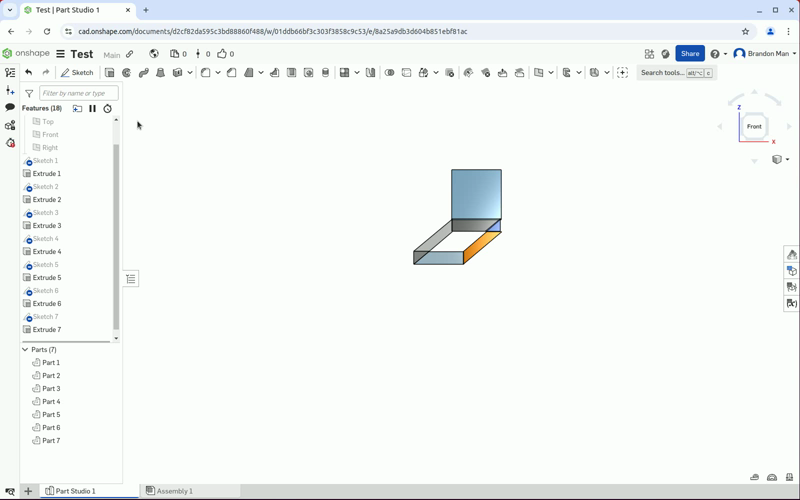
mouse_move(69, 163)
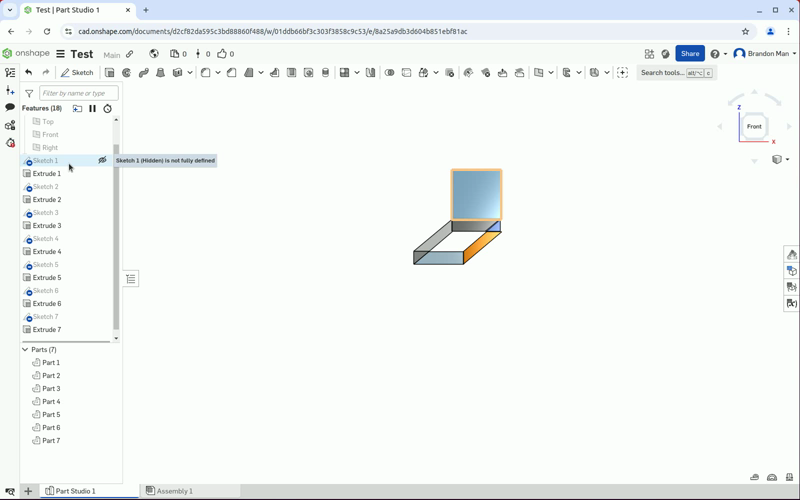
click(69, 163)
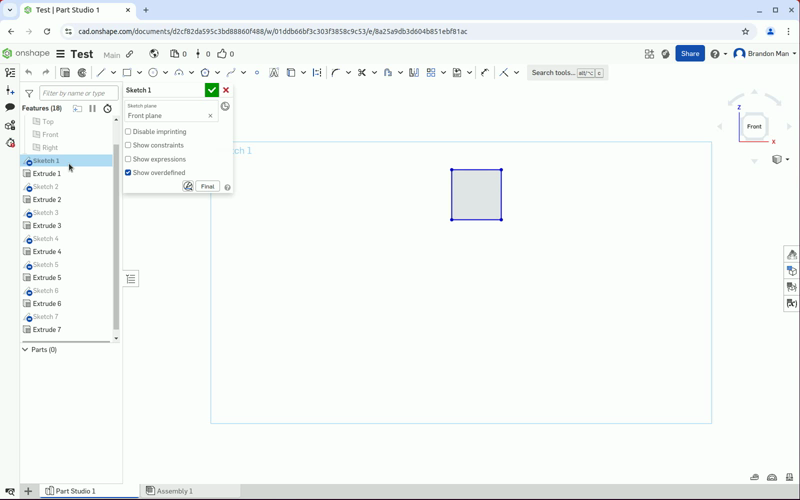
mouse_move(229, 92)
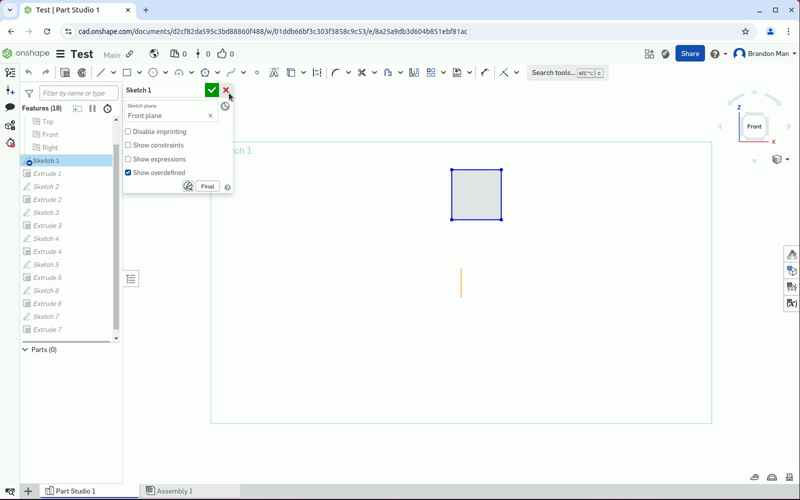
click(229, 92)
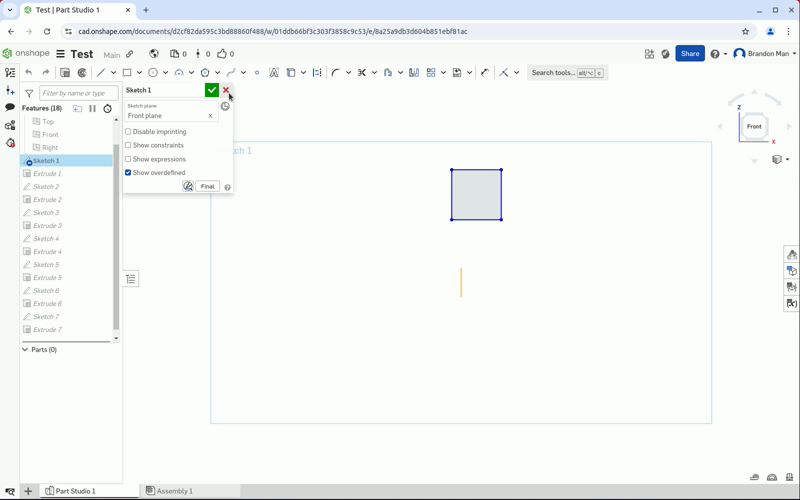
key(shift+s)
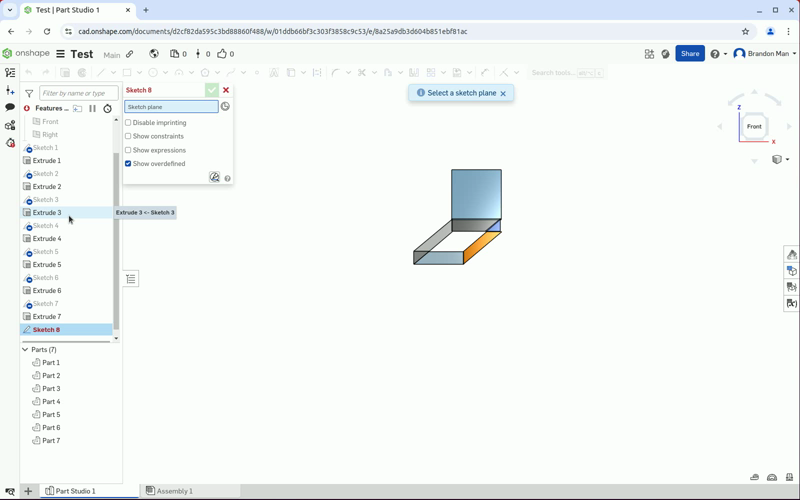
scroll(3)
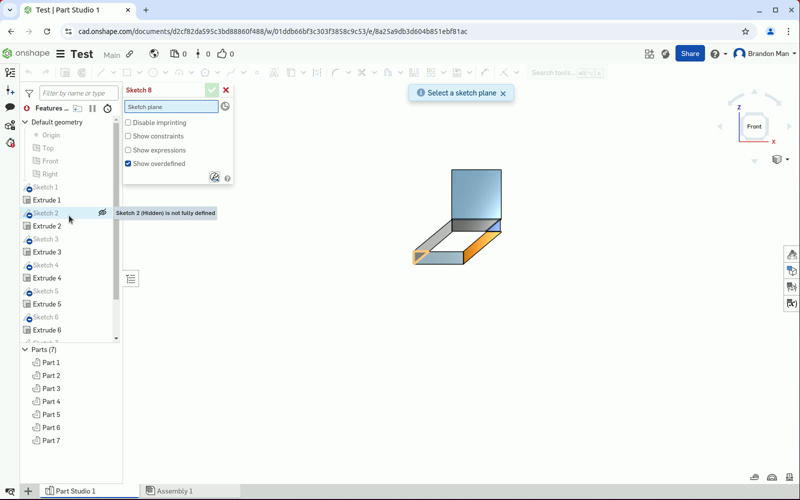
mouse_move(69, 163)
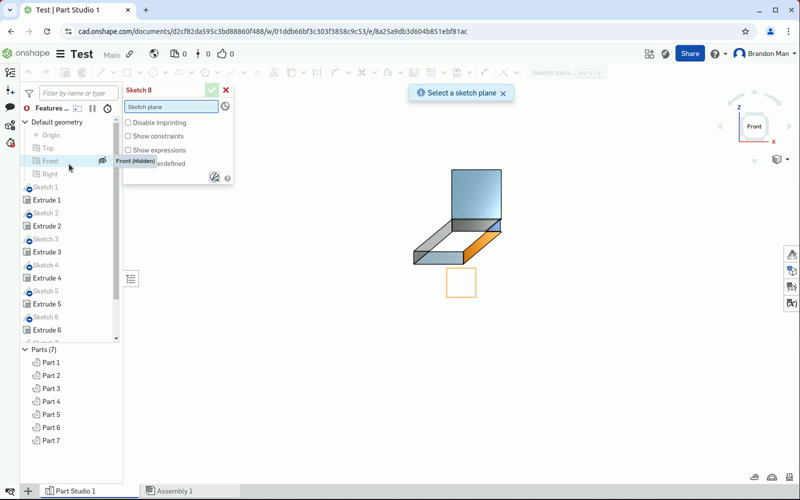
click(69, 163)
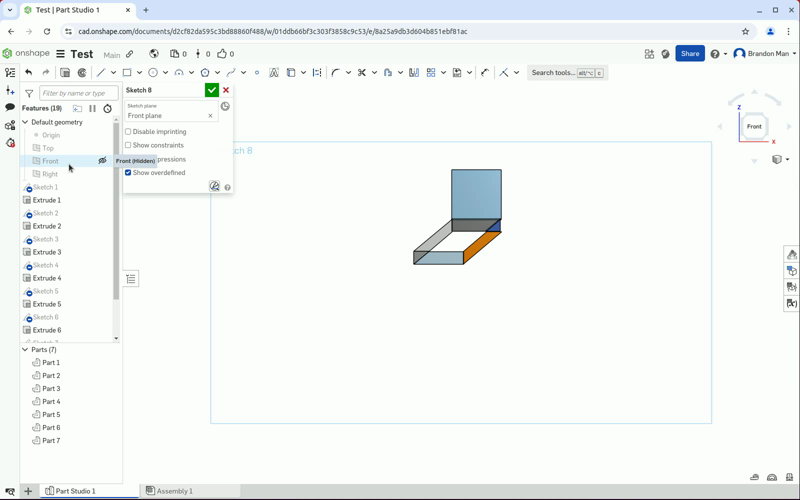
mouse_move(73, 352)
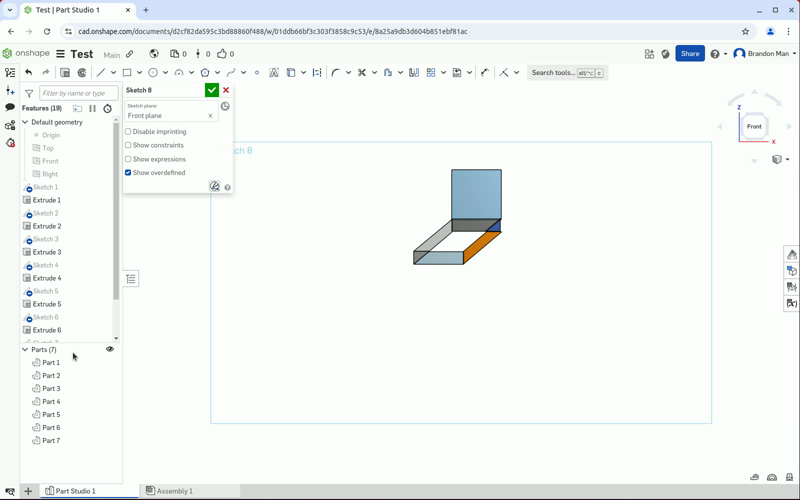
key(y)
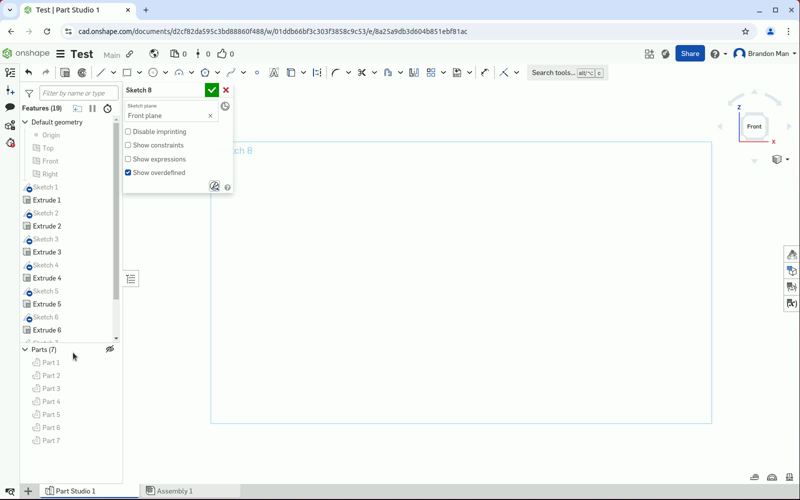
key(l)
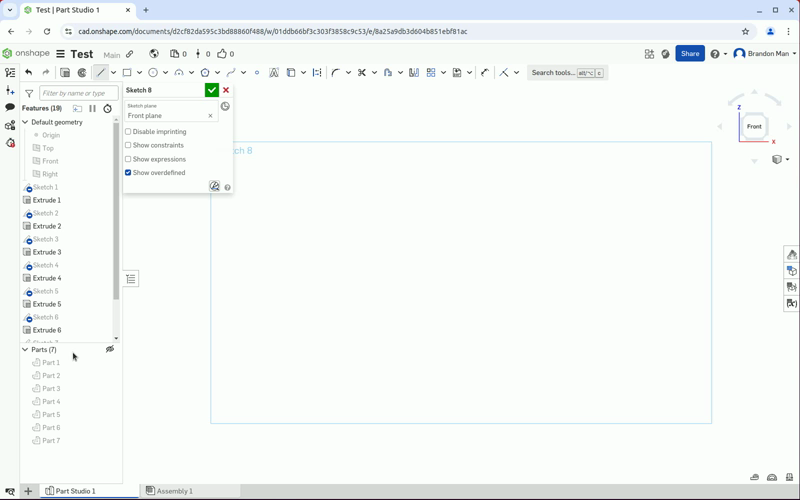
key_down(shift)
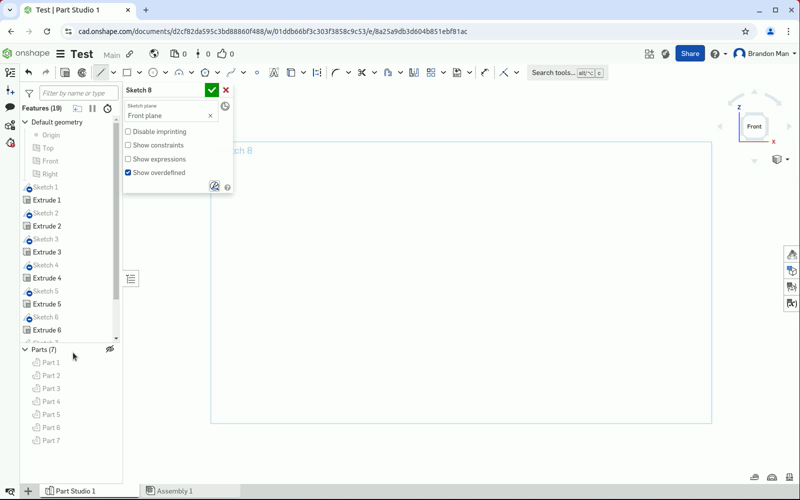
mouse_move(427, 251)
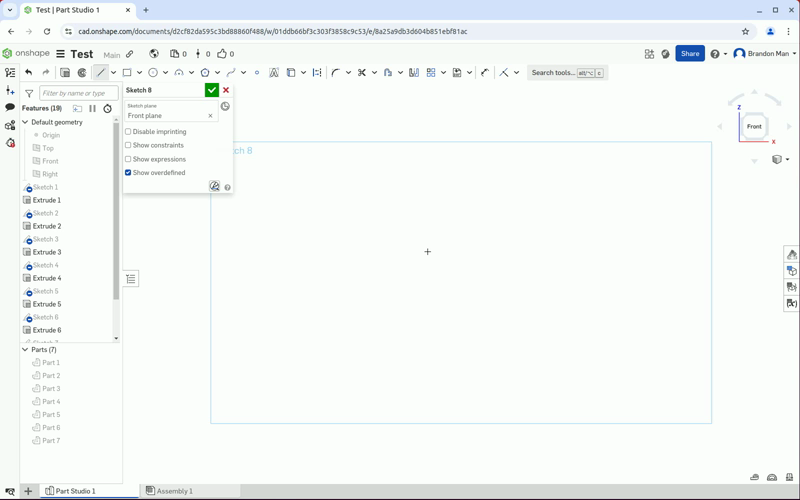
click(427, 251)
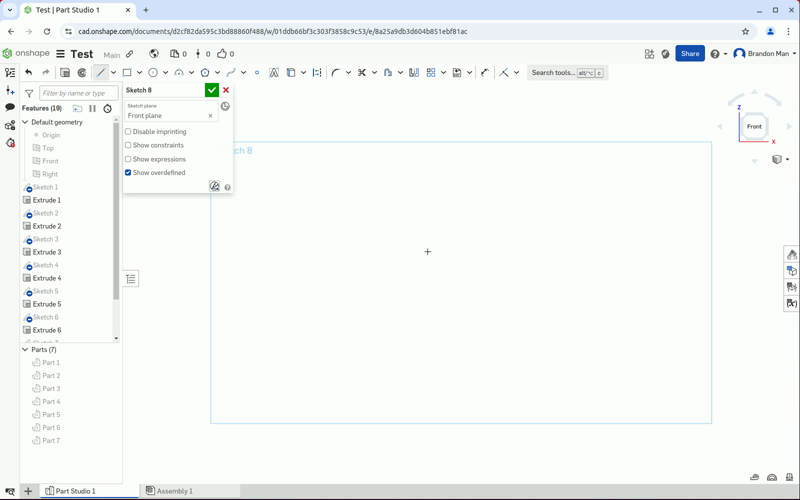
key_up(shift)
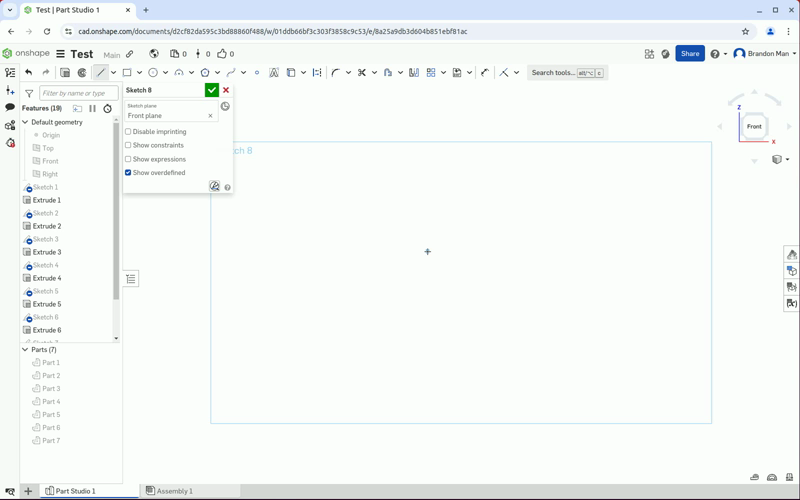
key_down(shift)
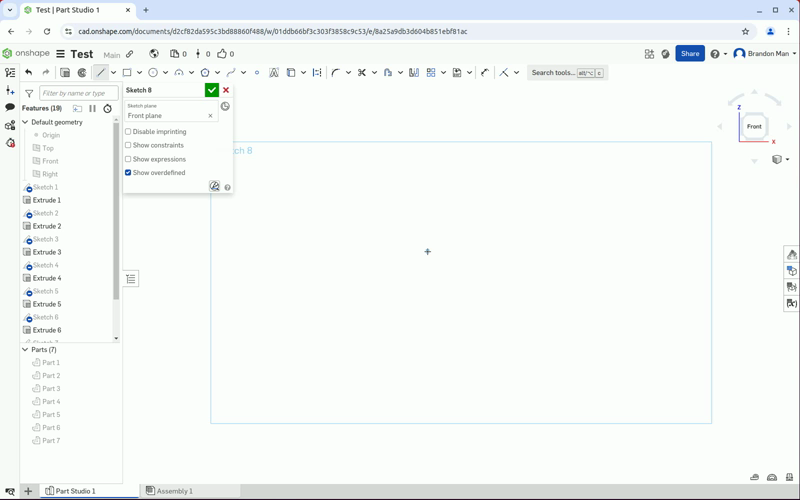
mouse_move(457, 251)
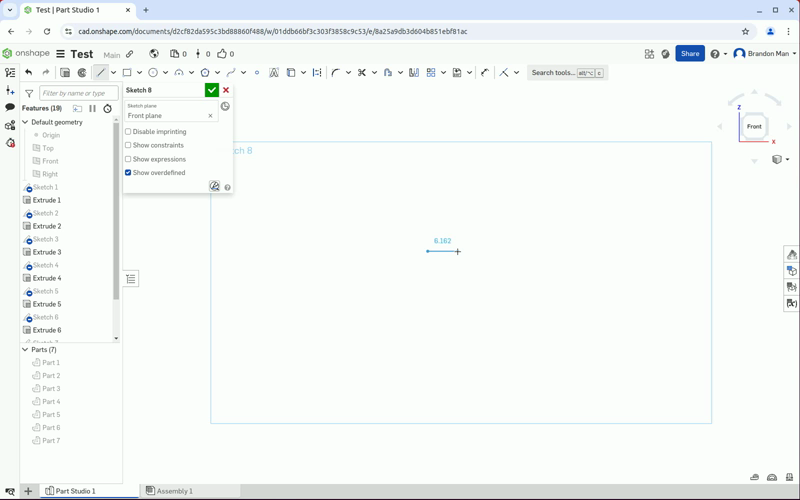
mouse_move(462, 251)
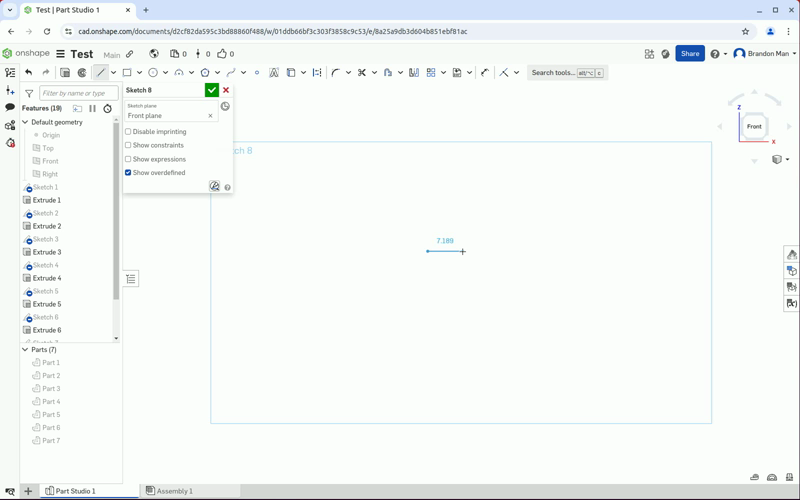
click(462, 251)
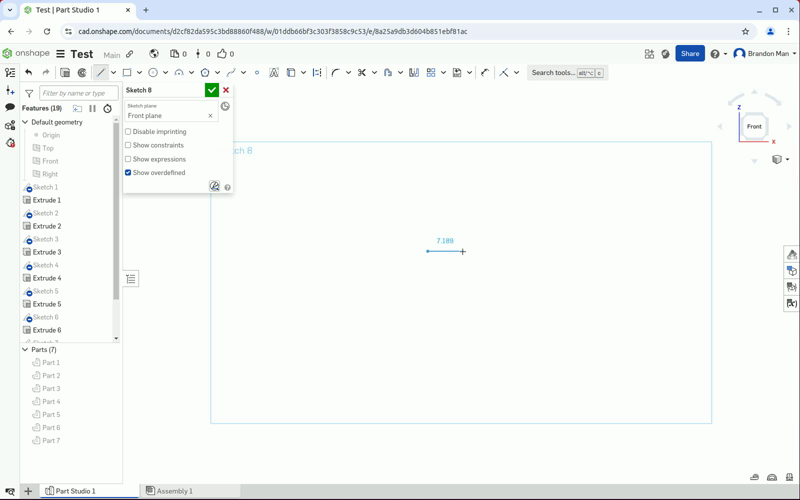
key_up(shift)
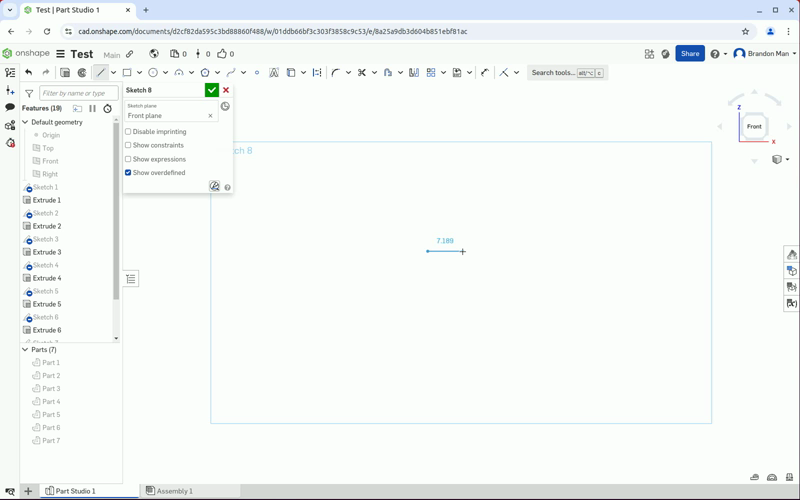
key_down(shift)
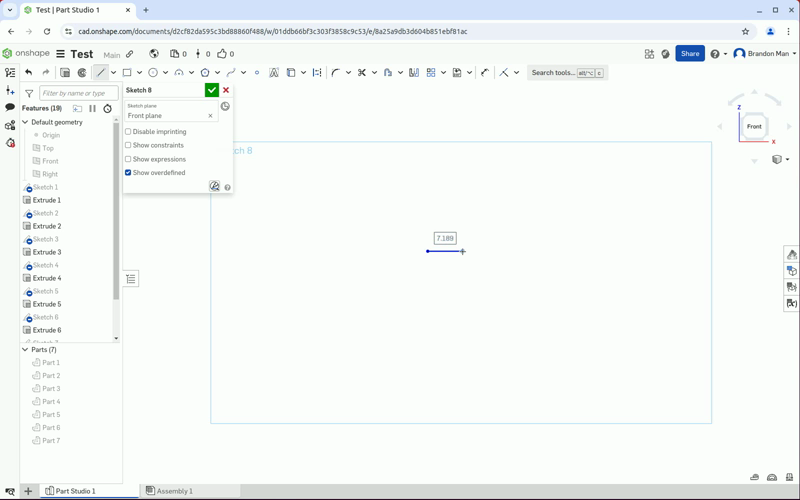
mouse_move(492, 251)
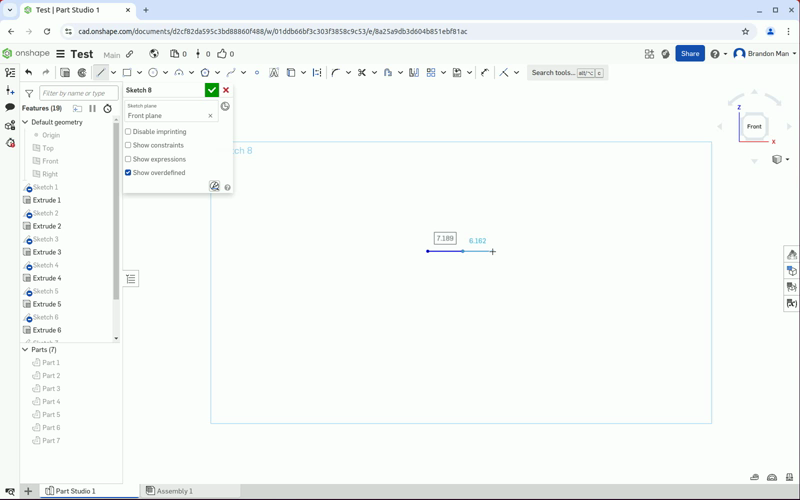
mouse_move(486, 231)
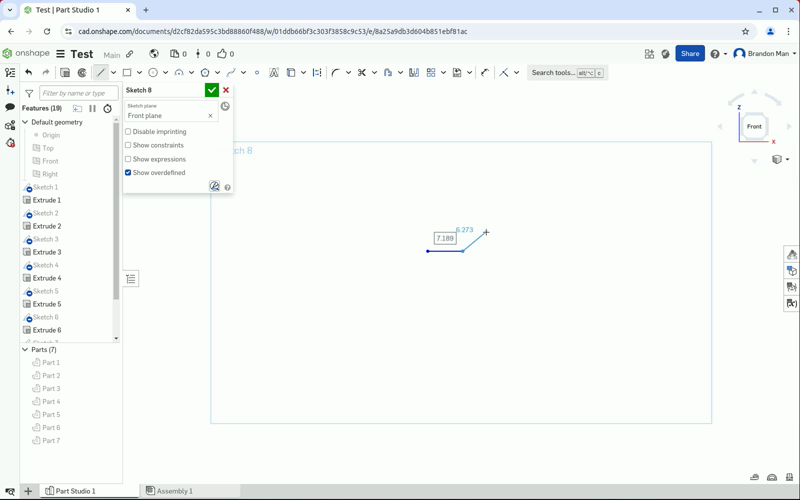
click(486, 231)
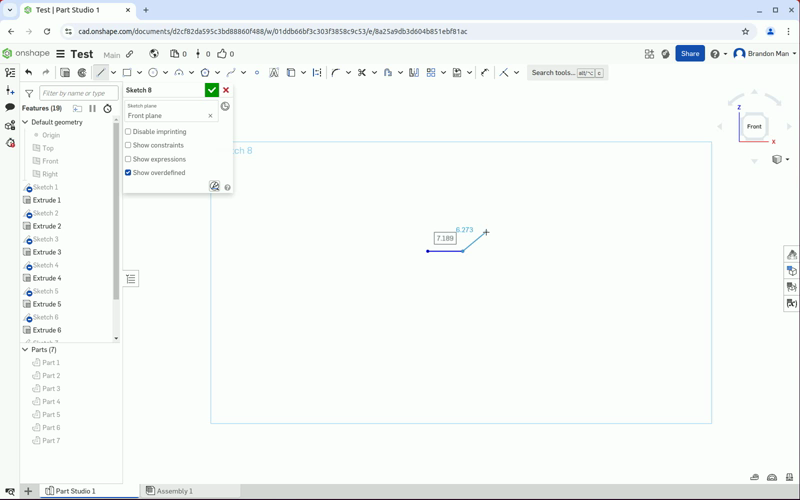
key_up(shift)
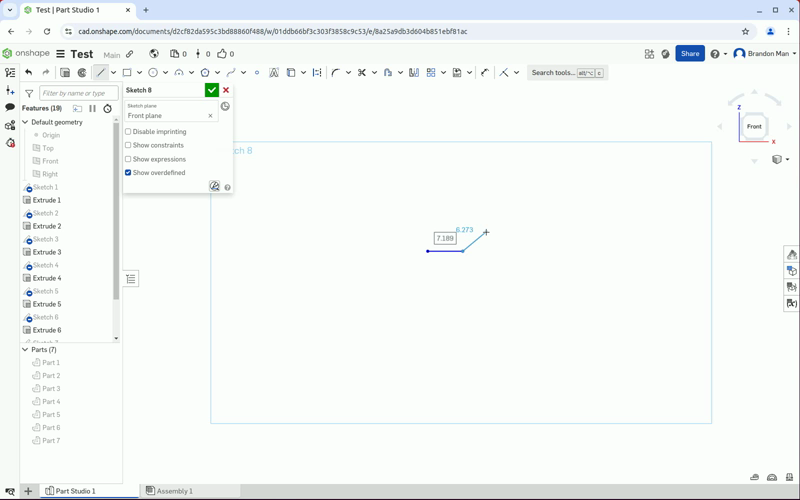
key_down(shift)
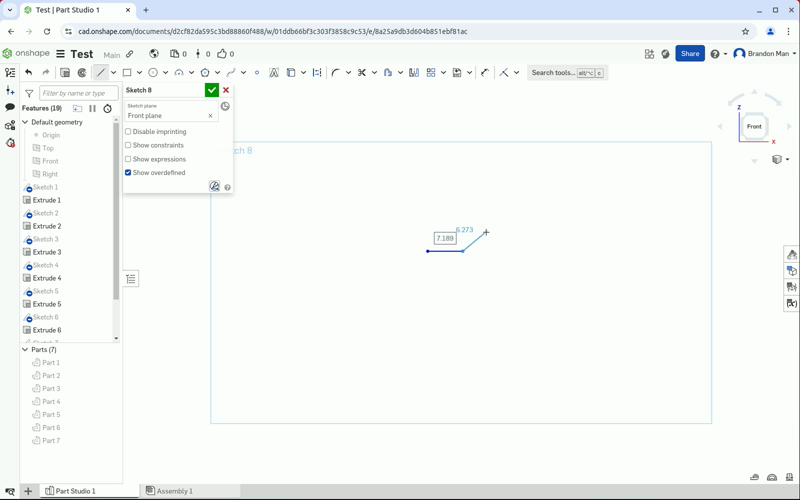
mouse_move(516, 231)
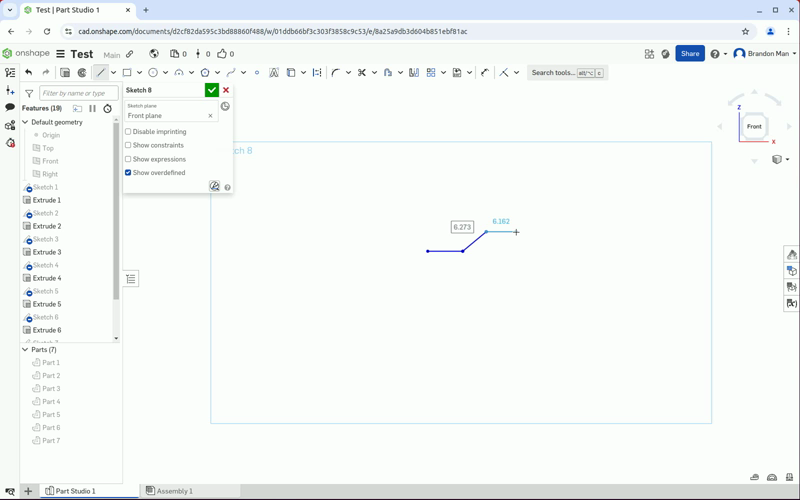
mouse_move(451, 231)
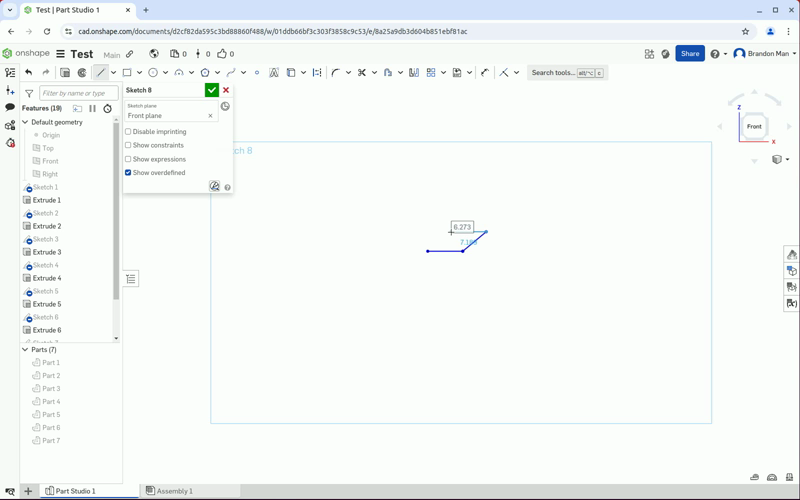
click(451, 231)
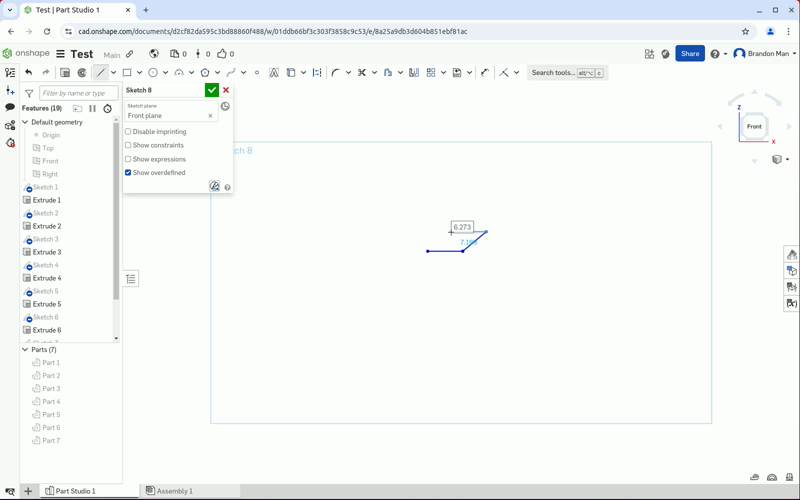
key_up(shift)
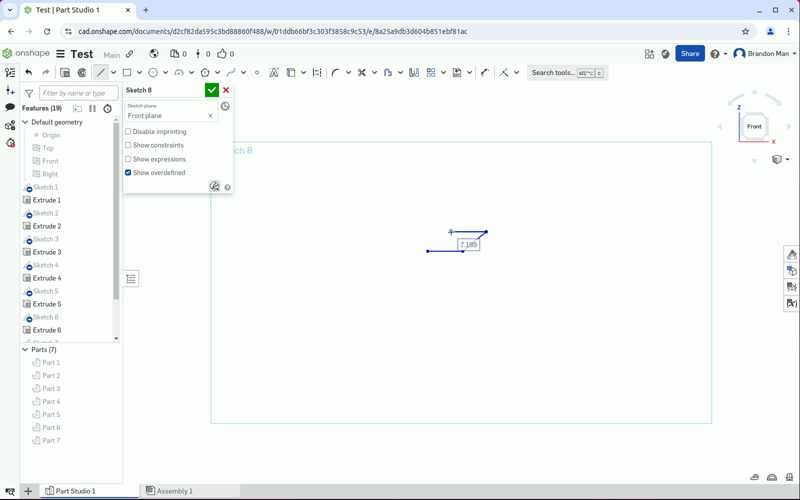
mouse_move(481, 231)
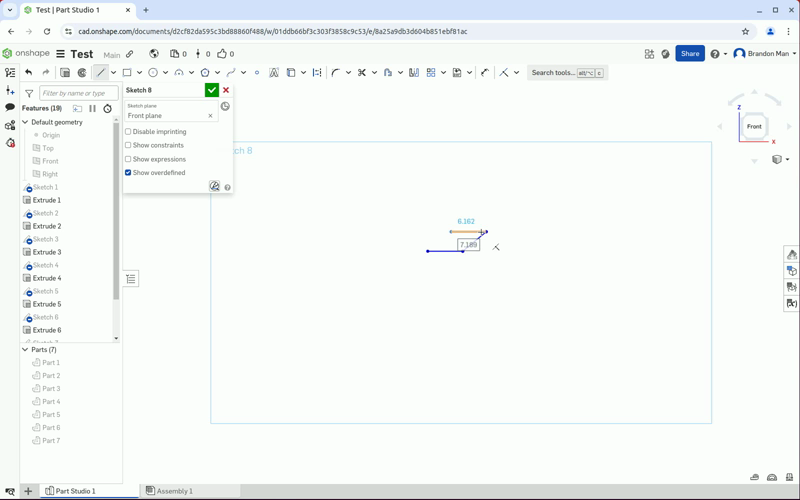
key_down(shift)
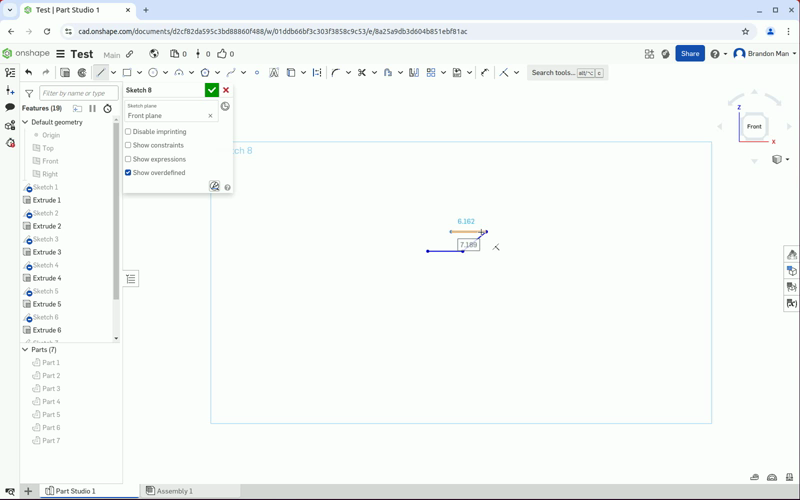
mouse_move(427, 251)
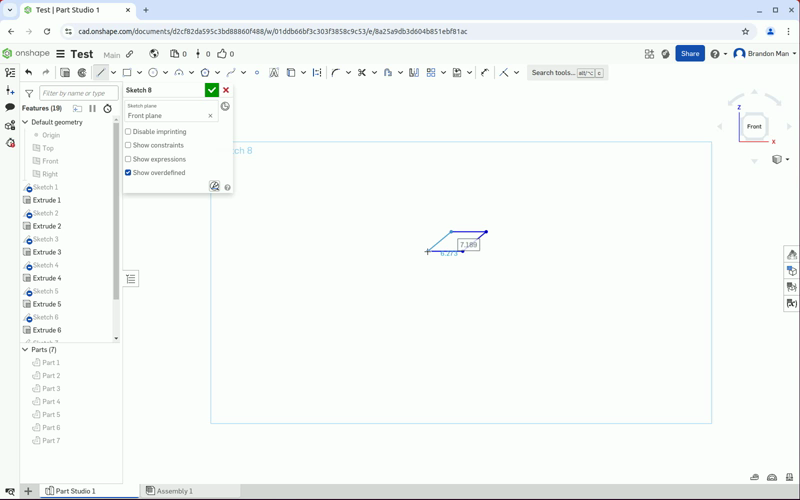
key_up(shift)
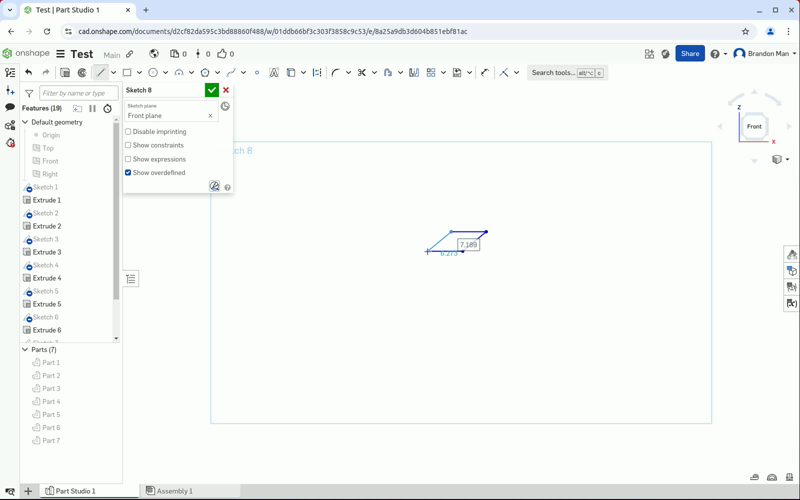
click(427, 251)
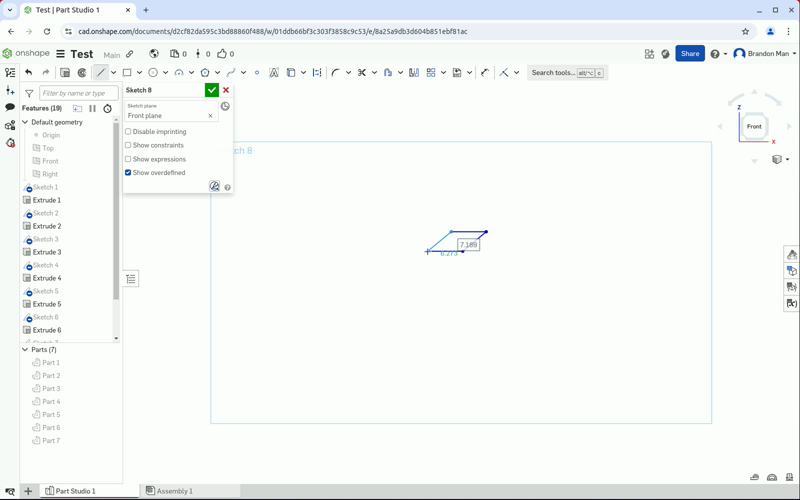
key(esc)
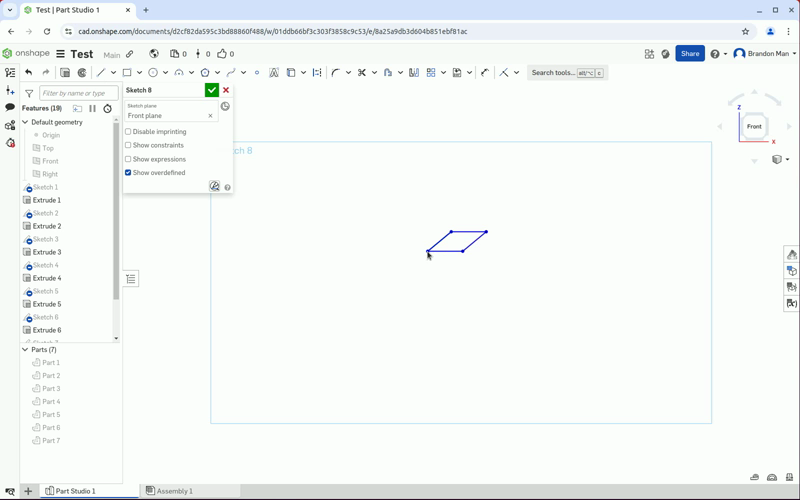
mouse_move(451, 234)
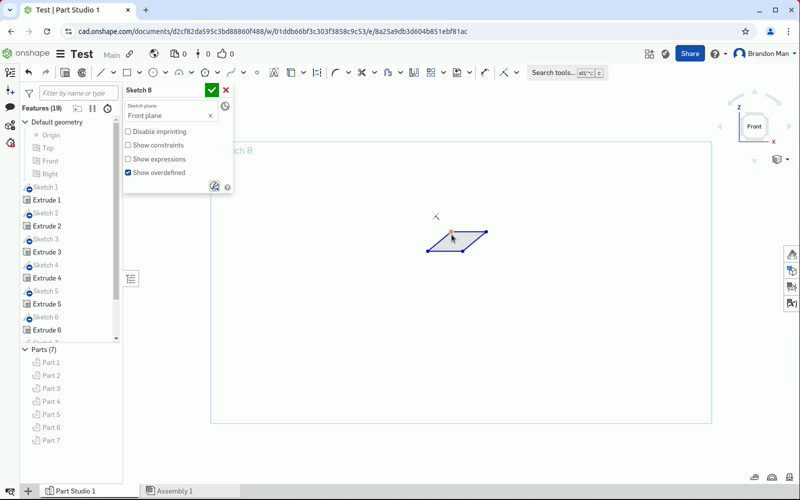
scroll(6)
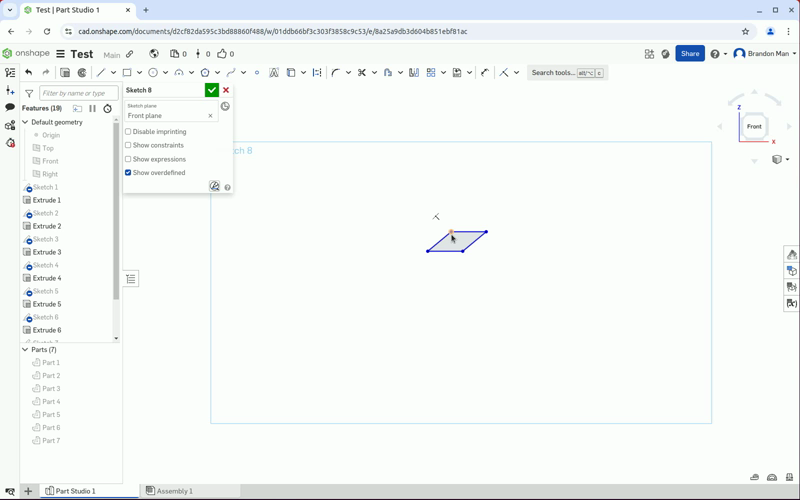
scroll(6)
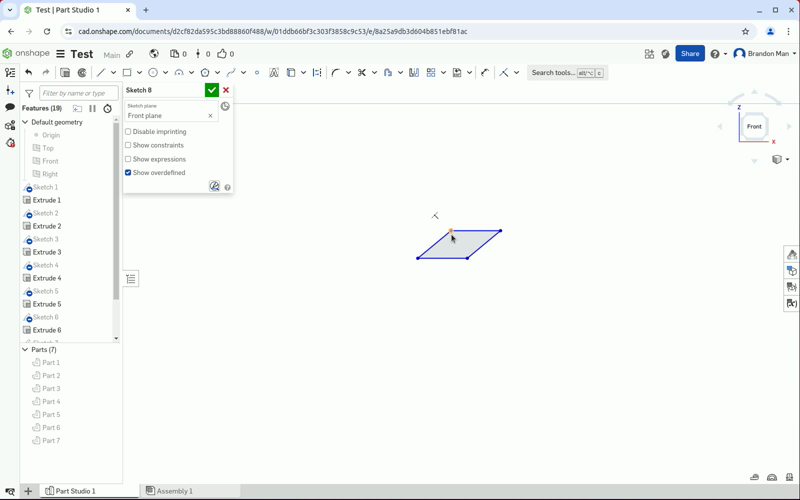
scroll(6)
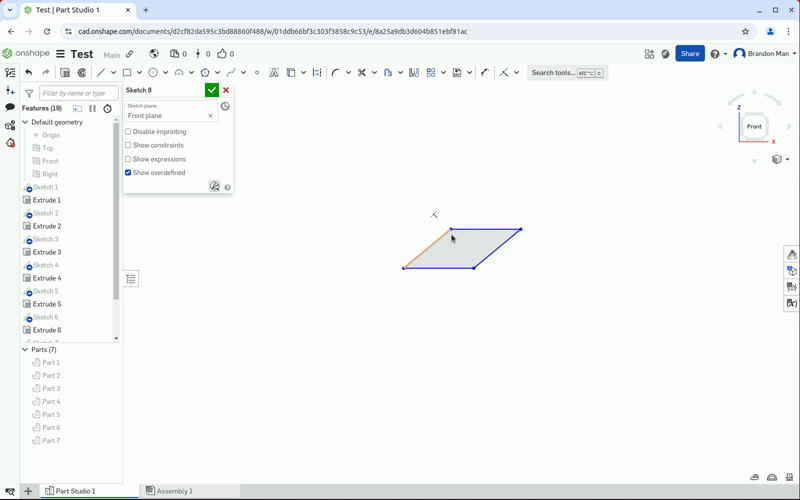
scroll(6)
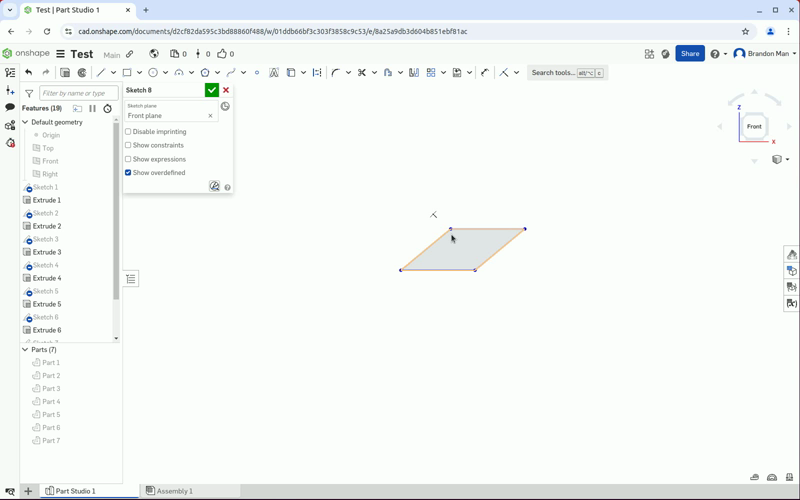
scroll(6)
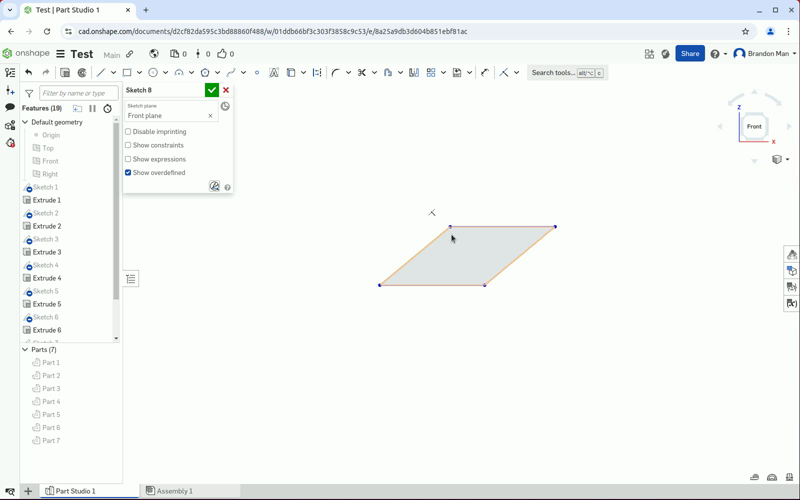
scroll(6)
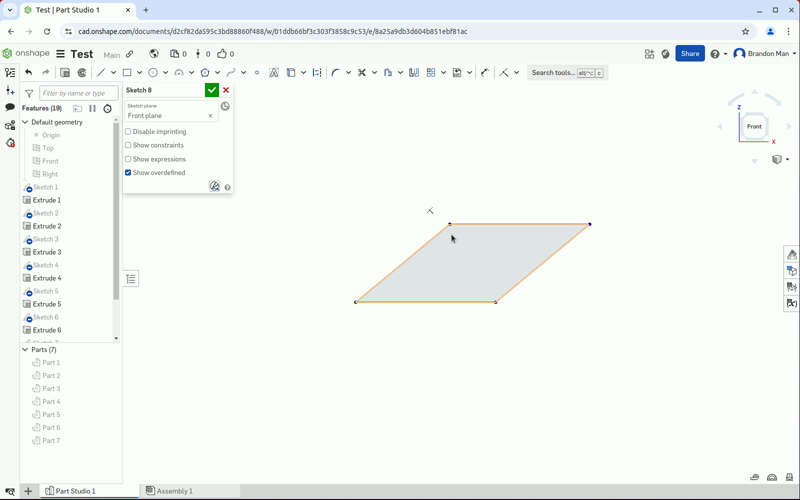
scroll(6)
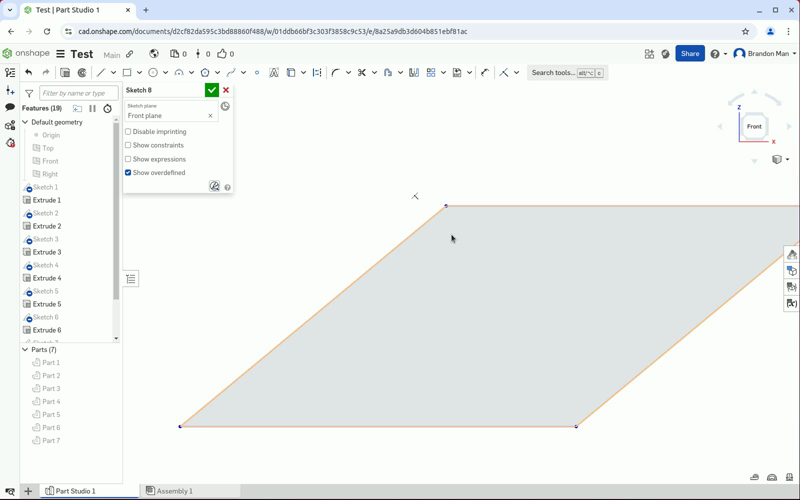
click(451, 234)
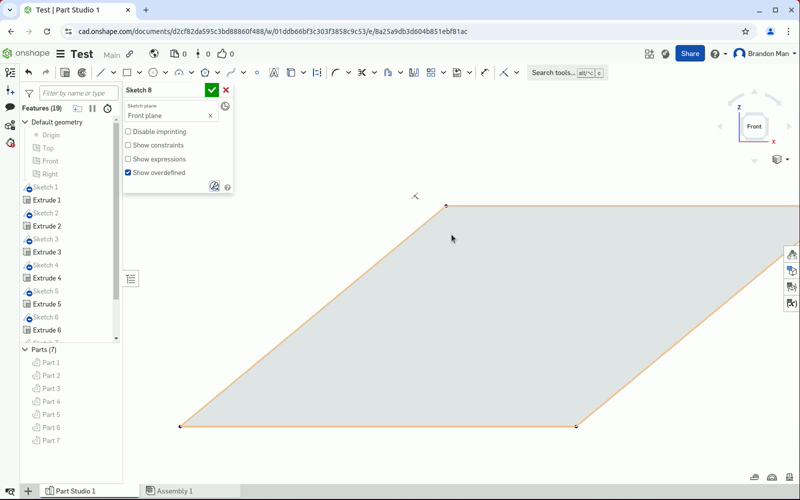
scroll(-6)
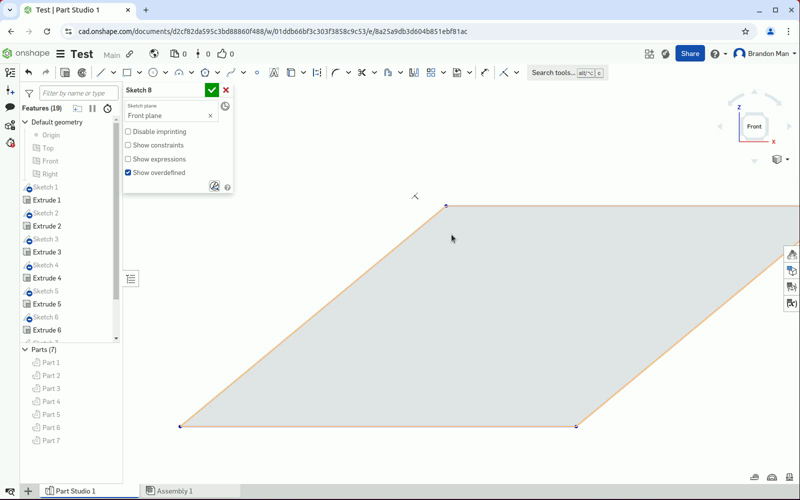
scroll(-6)
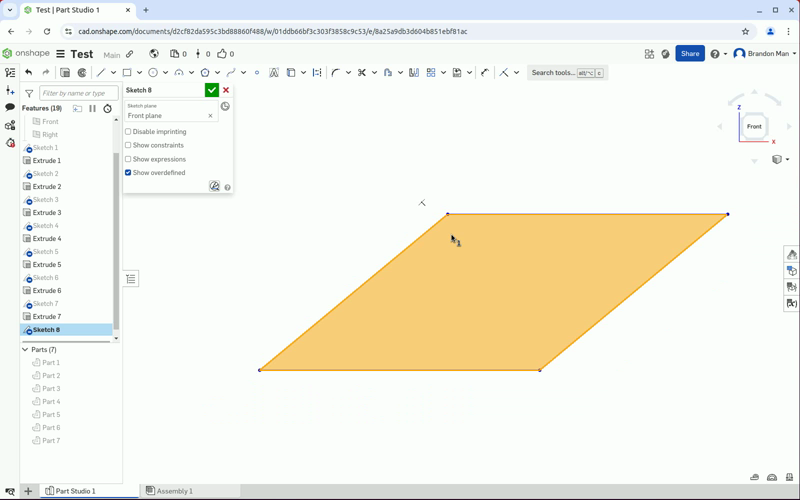
scroll(-6)
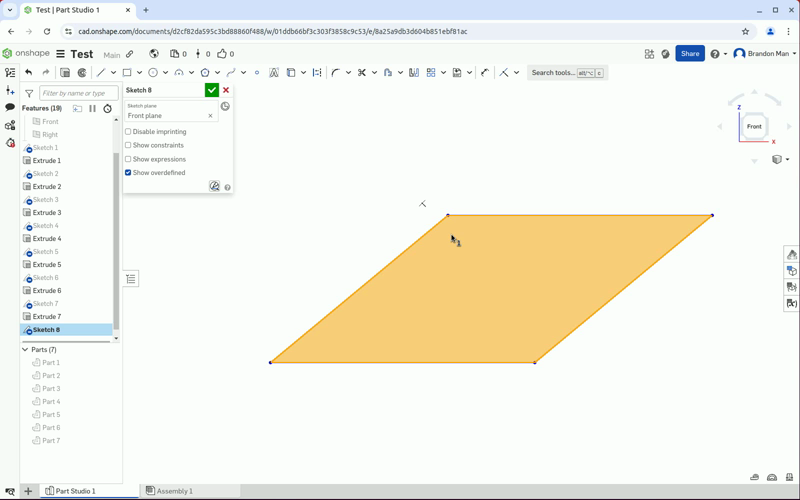
scroll(-6)
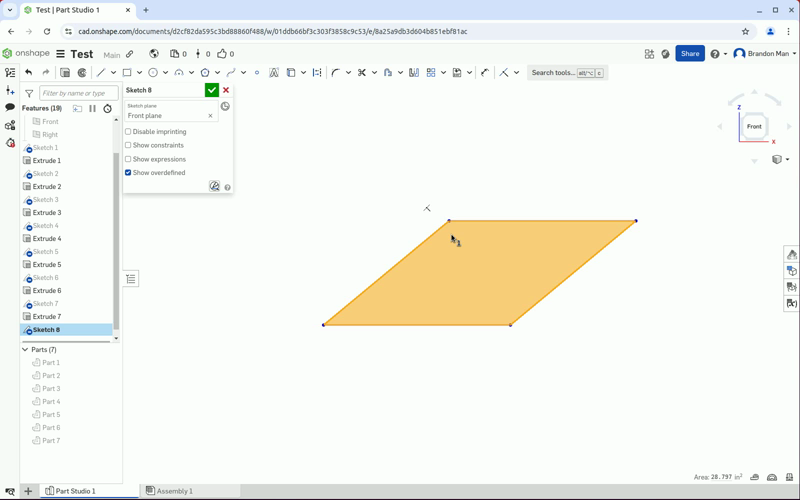
scroll(-6)
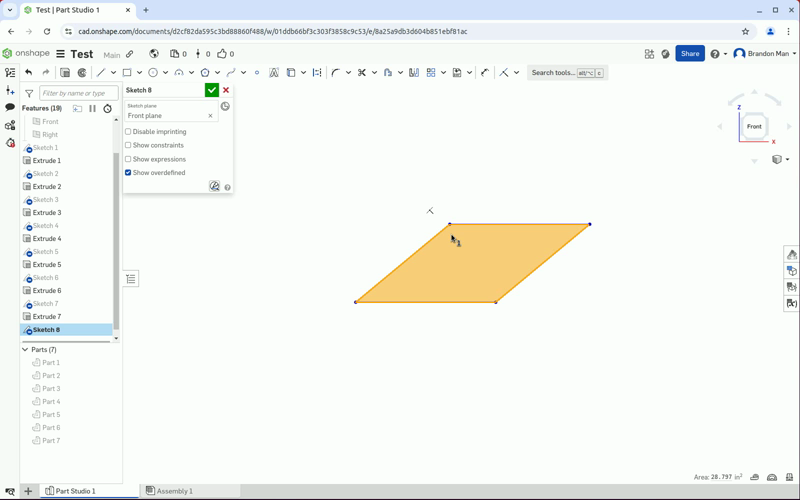
scroll(-6)
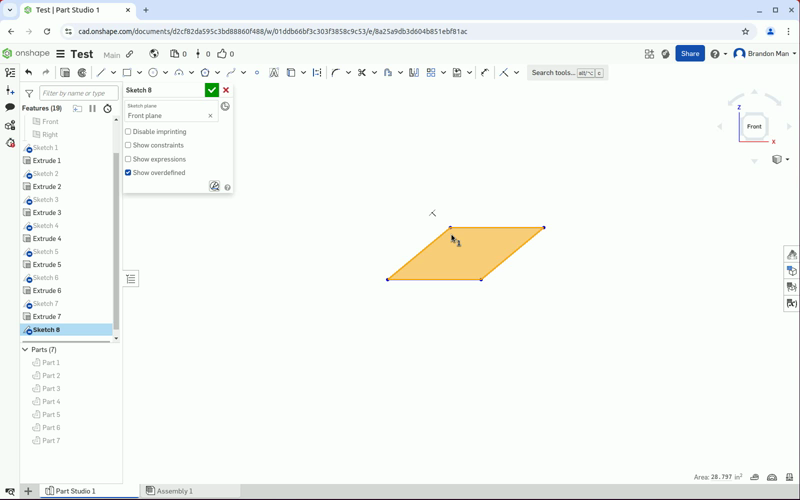
scroll(-6)
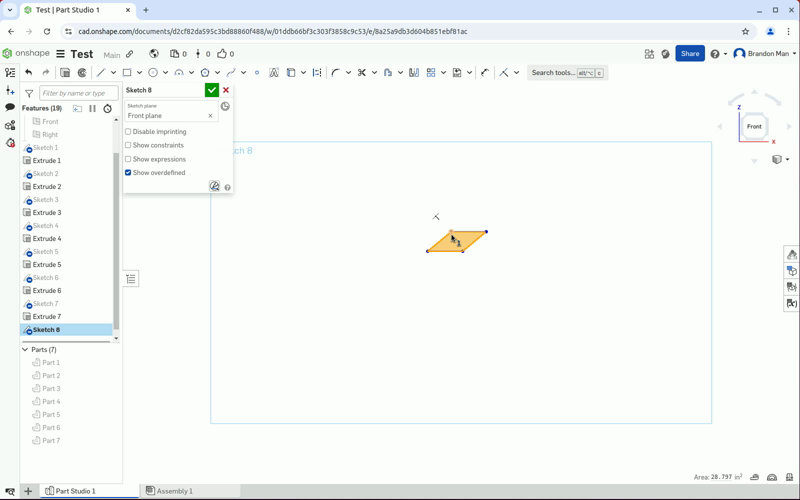
mouse_move(73, 352)
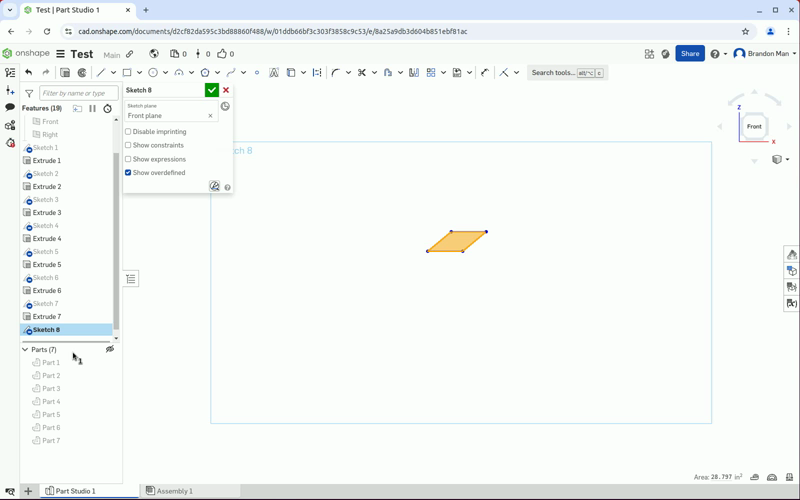
key(shift+y)
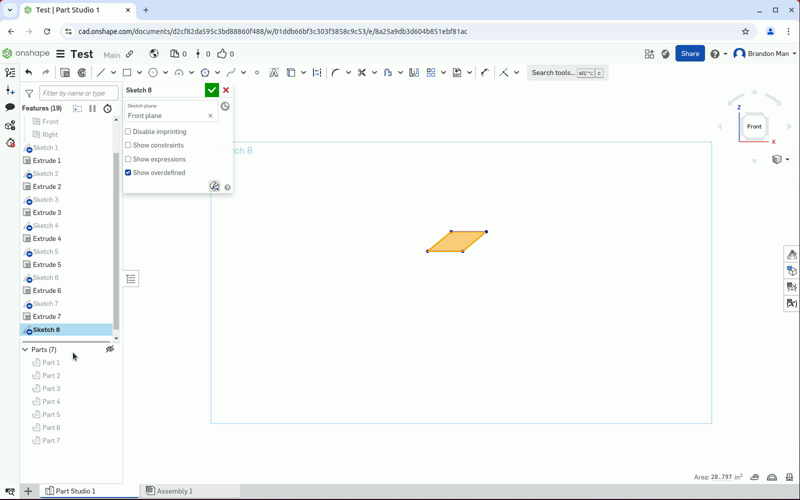
key(shift+e)
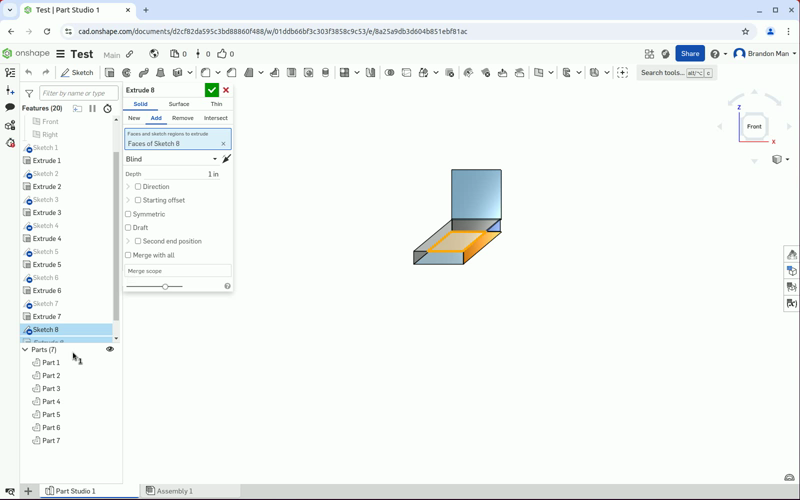
mouse_move(143, 106)
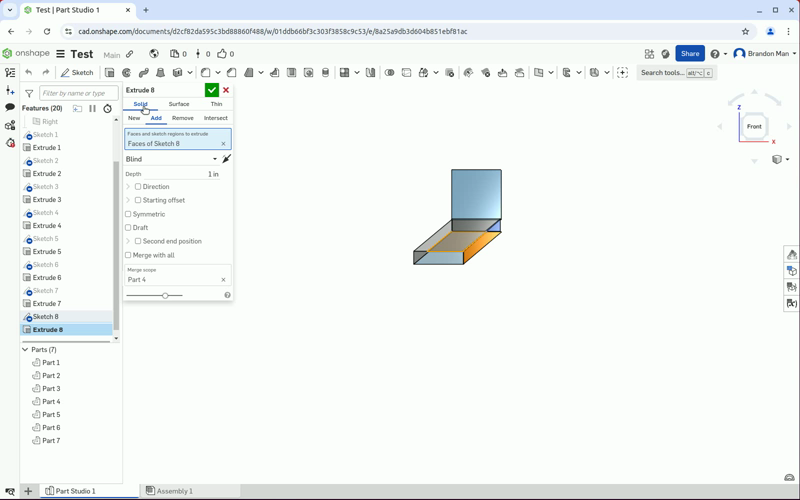
click(143, 106)
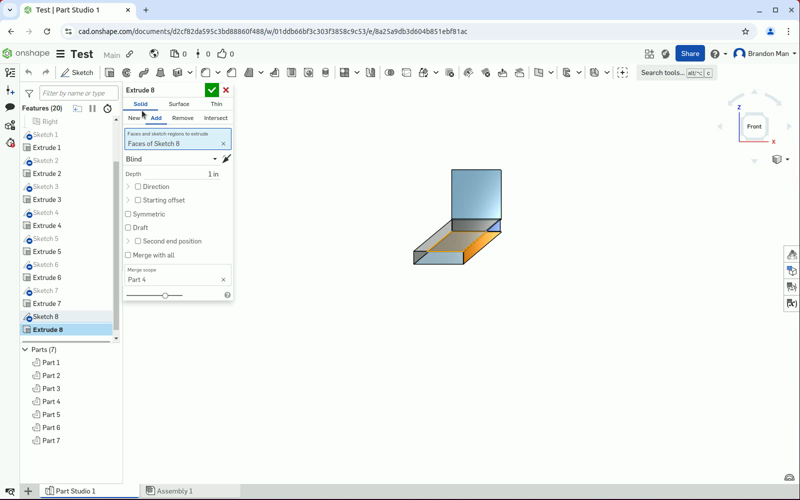
mouse_move(137, 120)
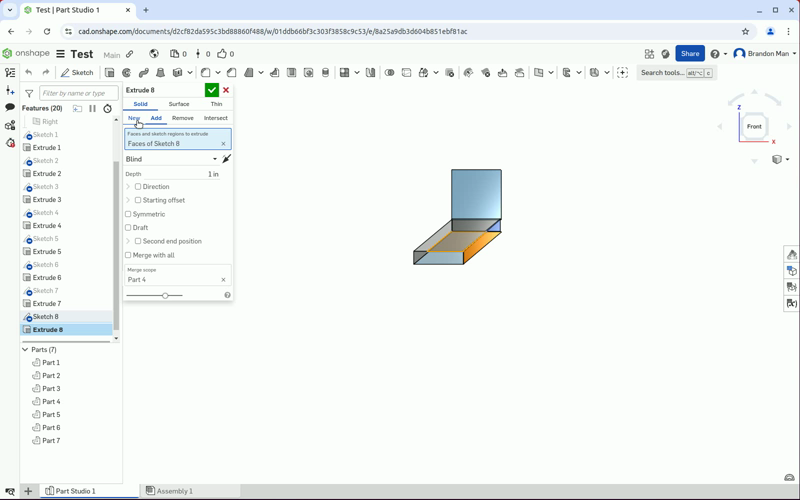
click(137, 120)
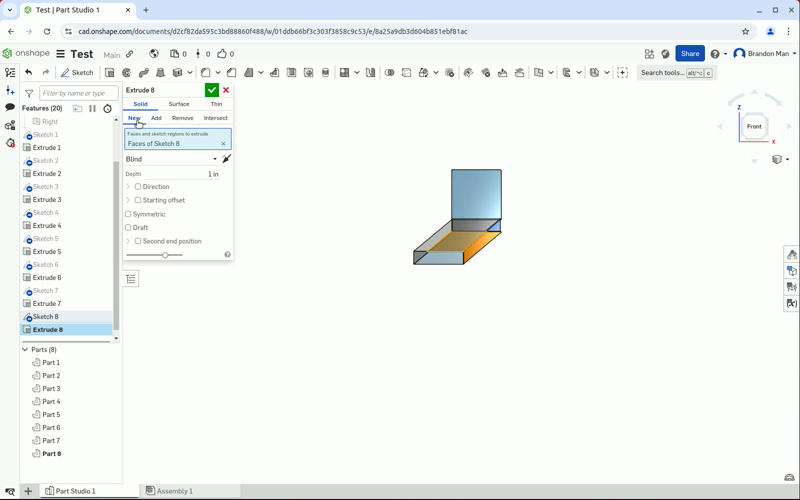
key(tab, 4)
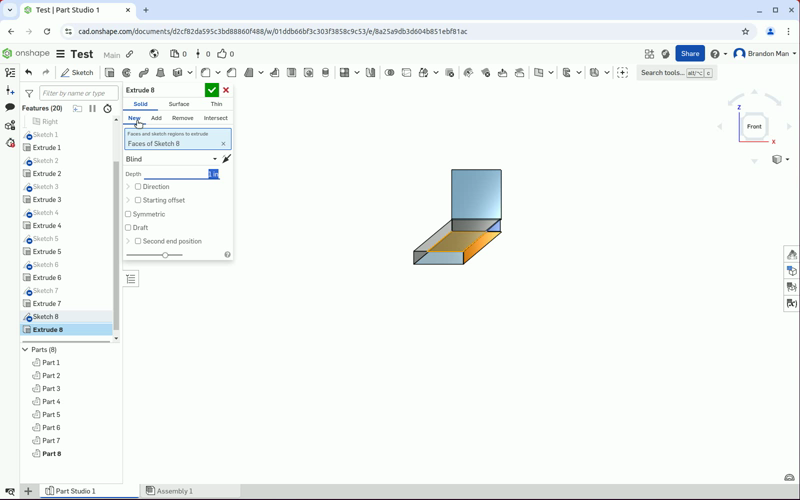
text(-5.055)
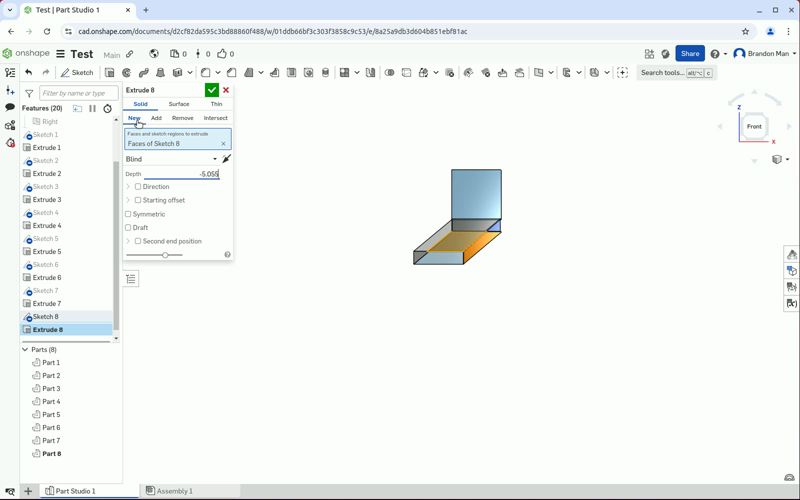
key(enter)
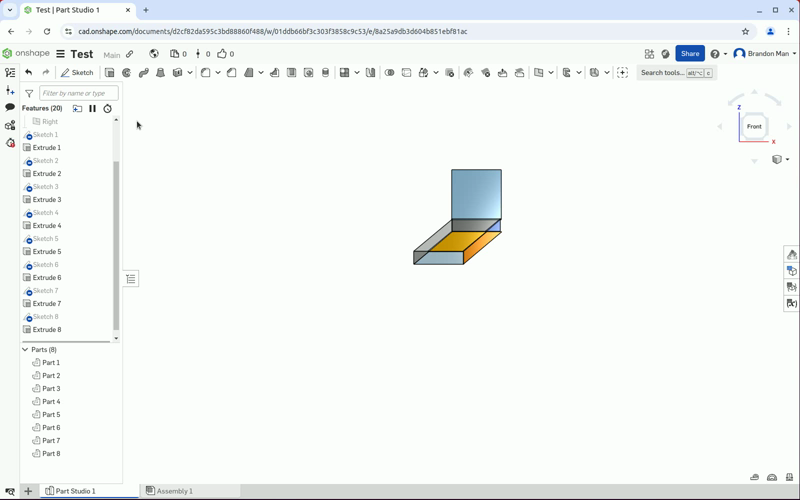
key(shift+h)
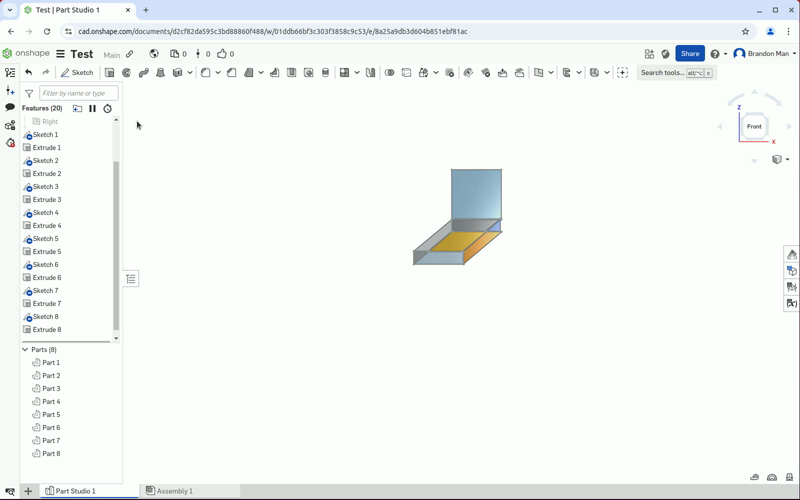
key(shift+h)
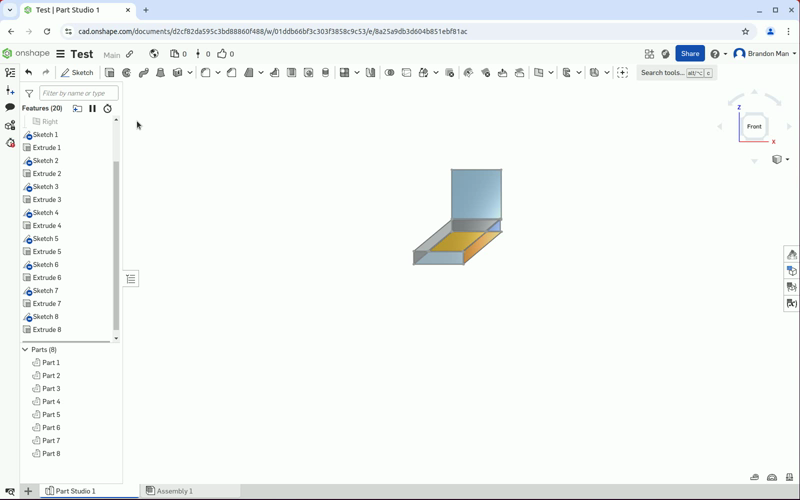
key(shift+7)
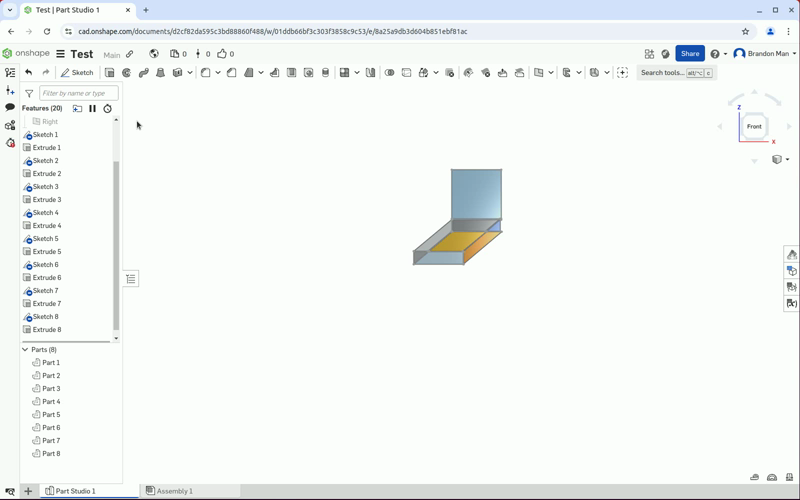
key(left, 2)
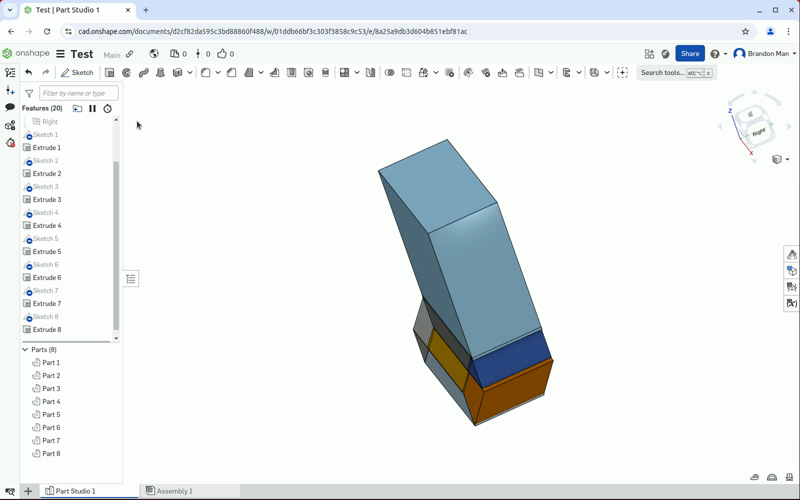
key(down, 2)
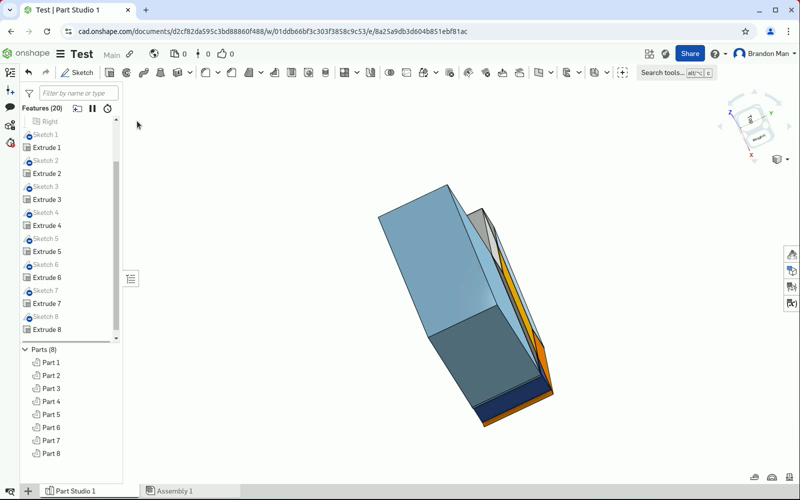
key(up, 2)
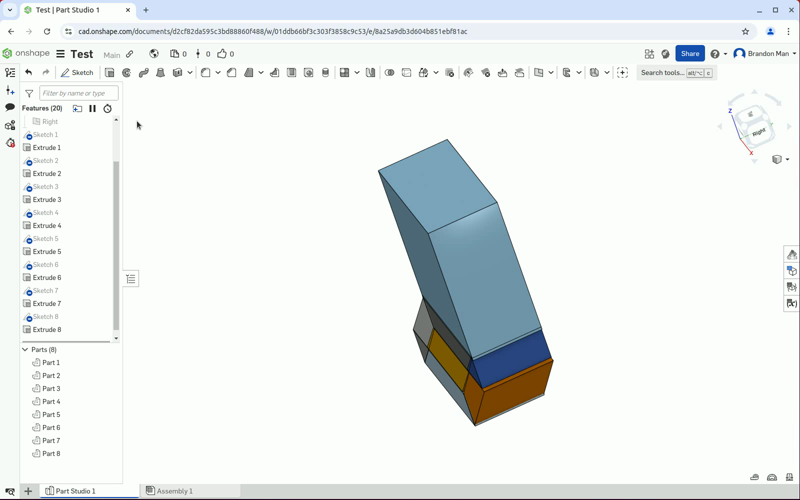
key(right, 2)
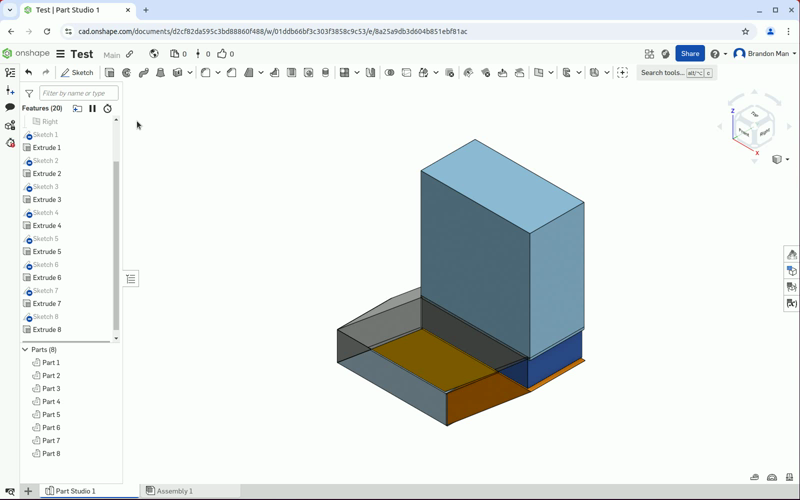
mouse_move(69, 137)
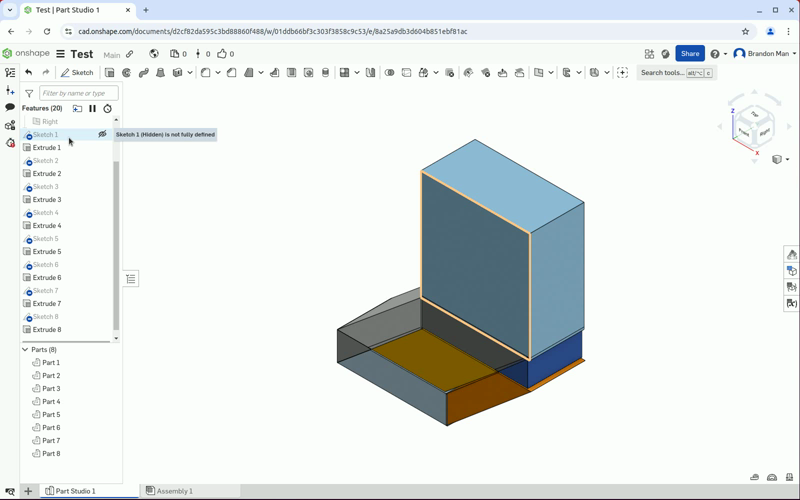
click(69, 137)